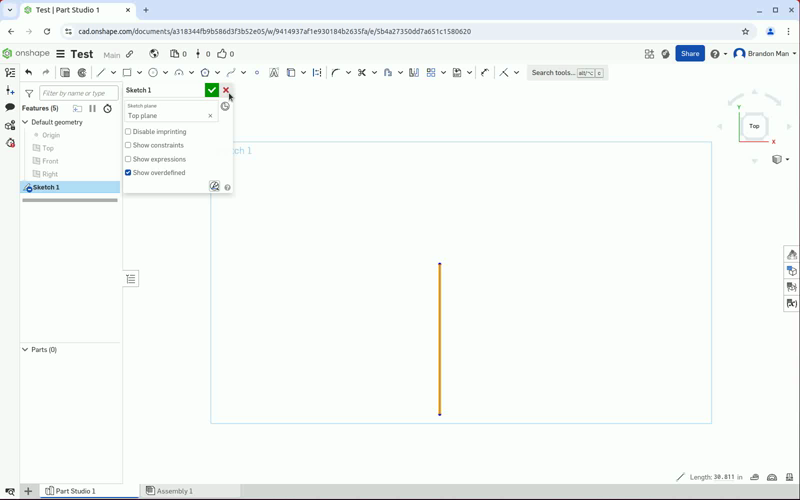
key(shift+h)
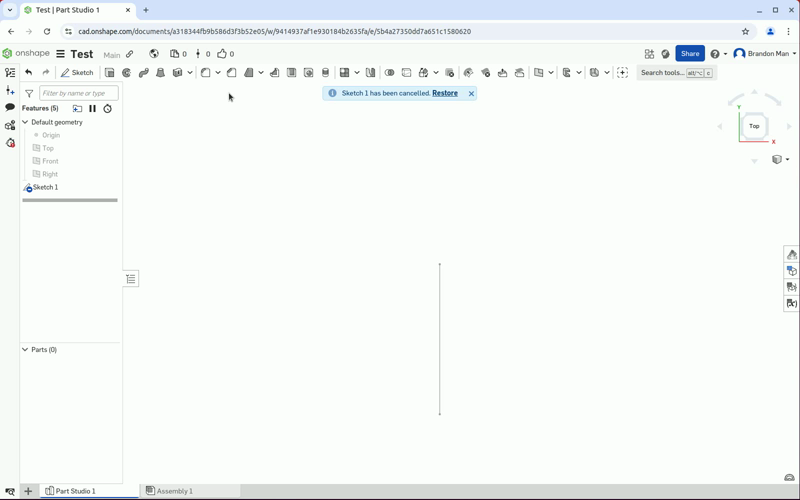
mouse_move(73, 352)
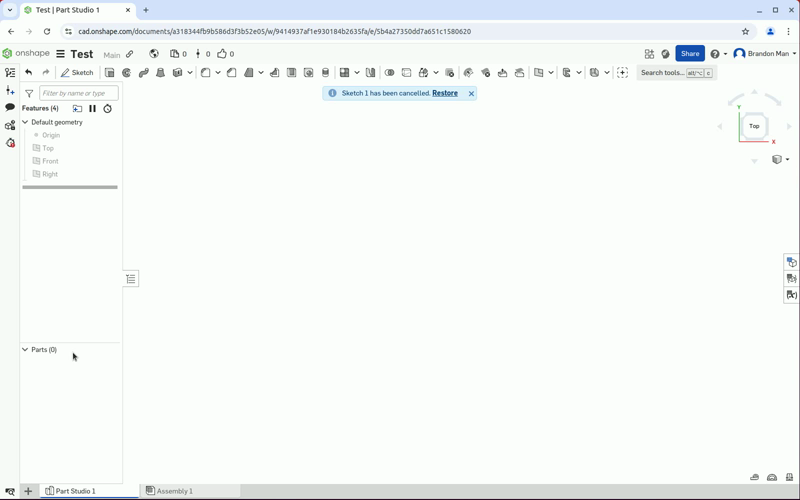
key(y)
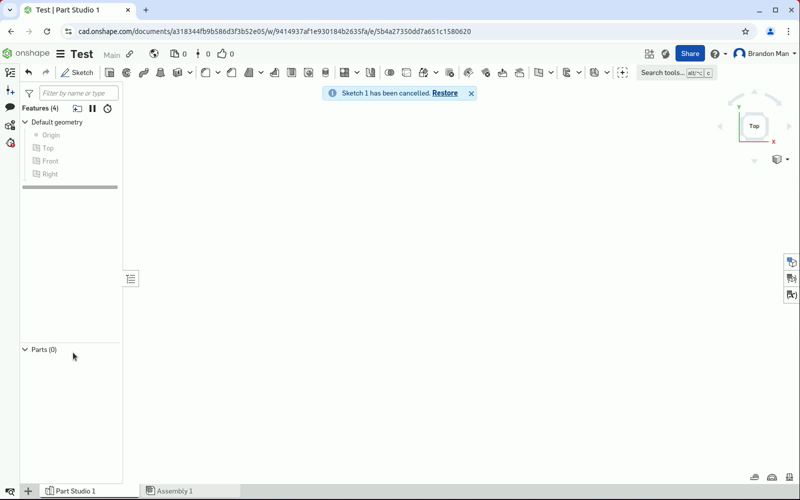
key(shift+p)
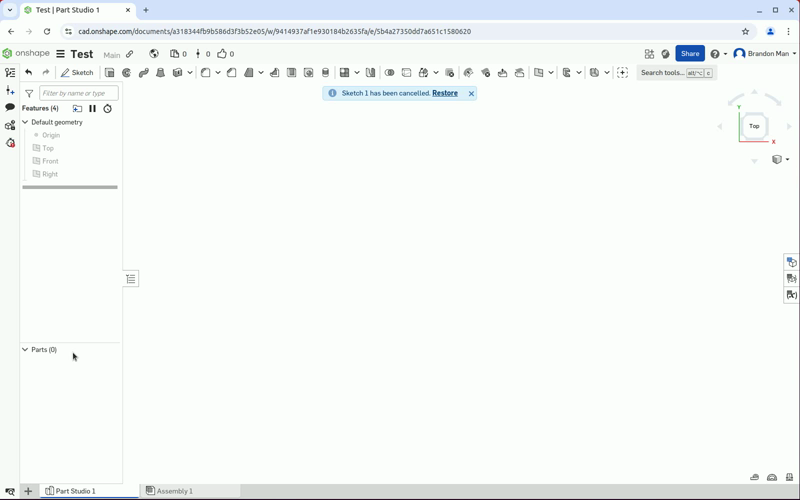
key(space)
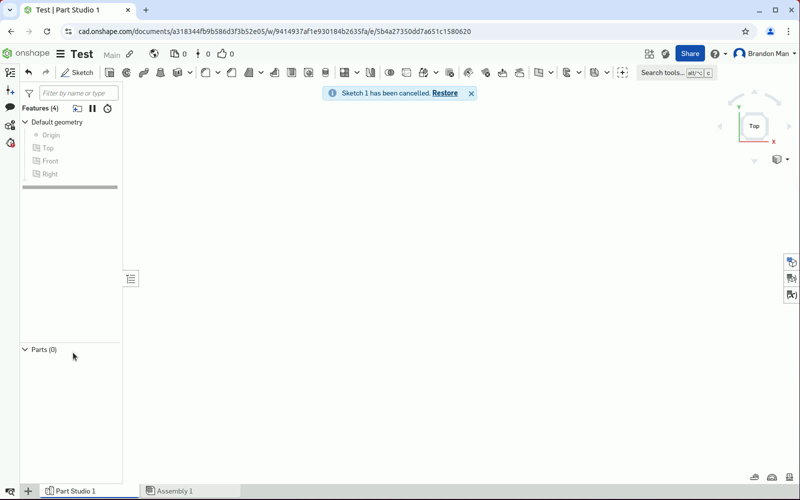
key_down(shift)
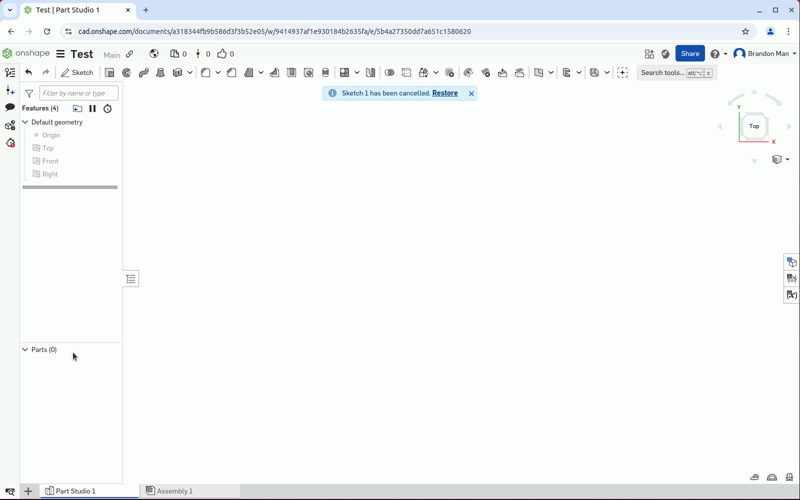
key(up)
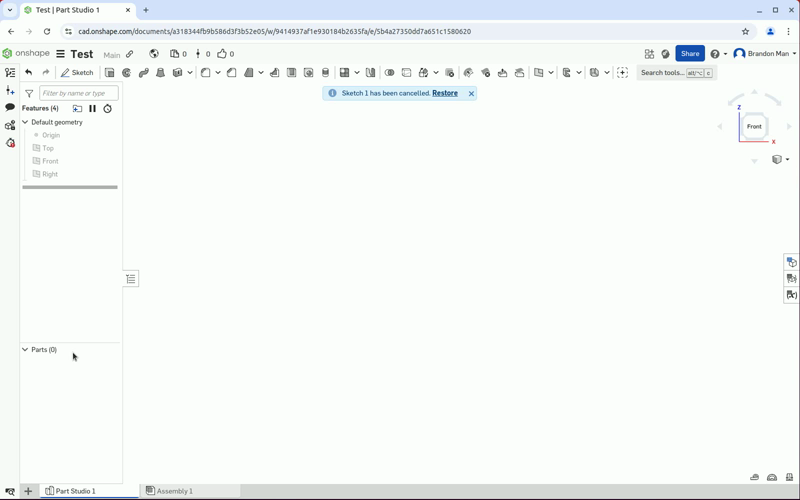
key_up(shift)
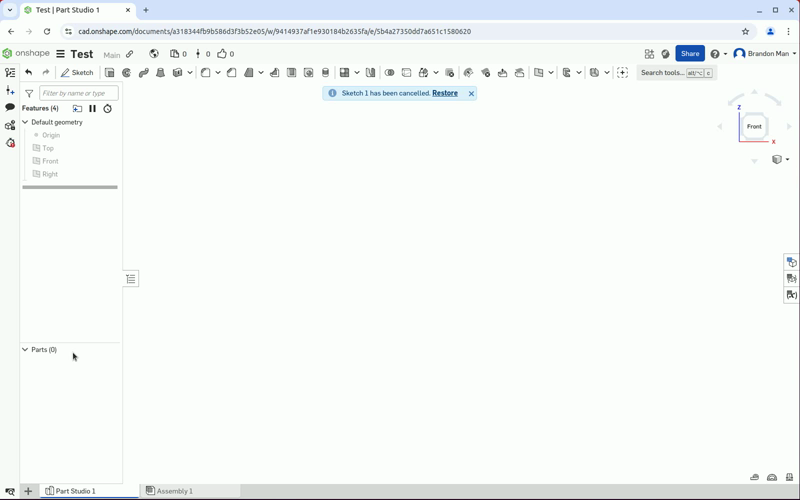
mouse_move(73, 352)
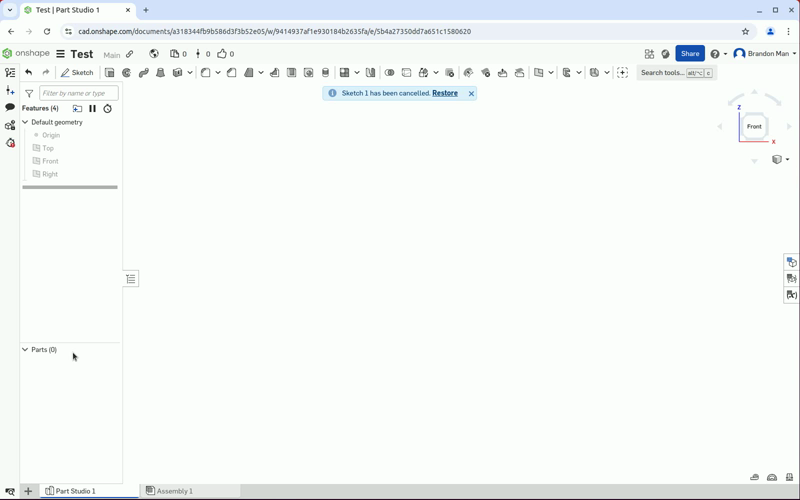
key(shift+y)
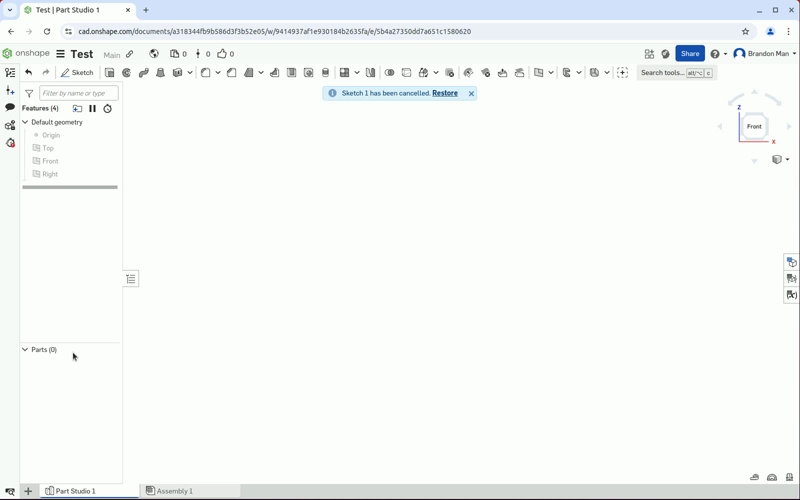
key(shift+s)
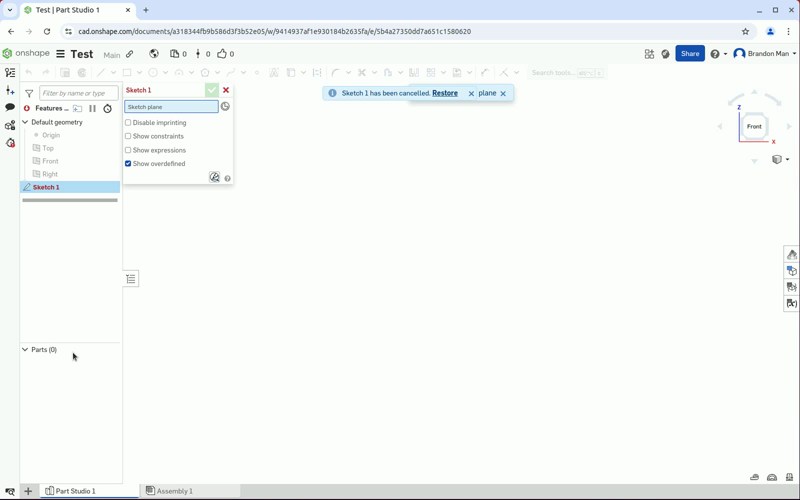
mouse_move(73, 163)
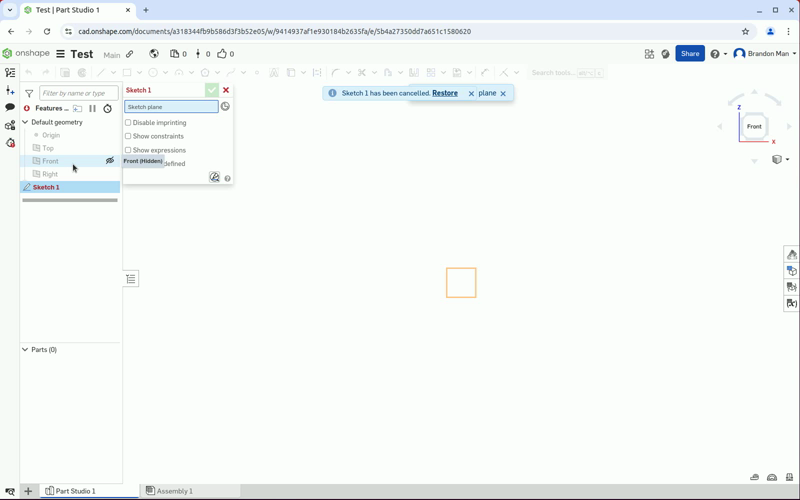
click(73, 163)
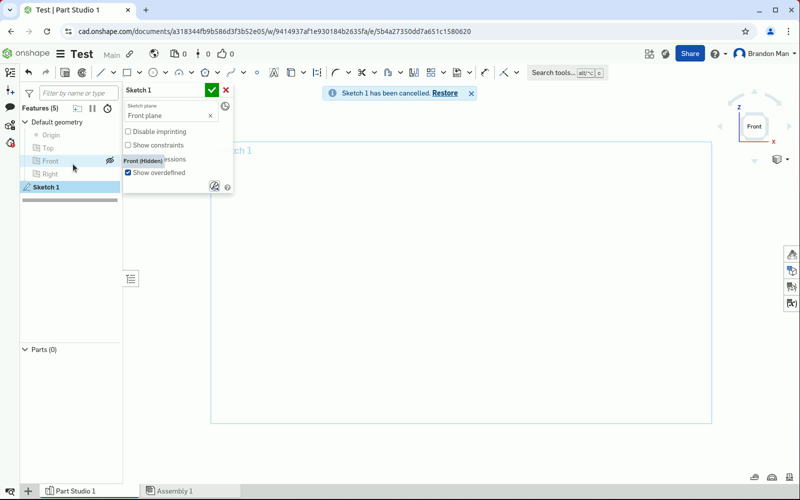
mouse_move(73, 352)
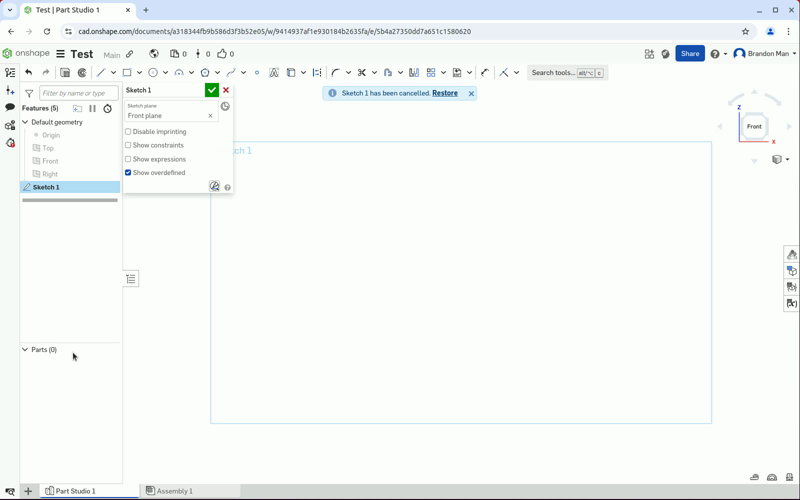
key(y)
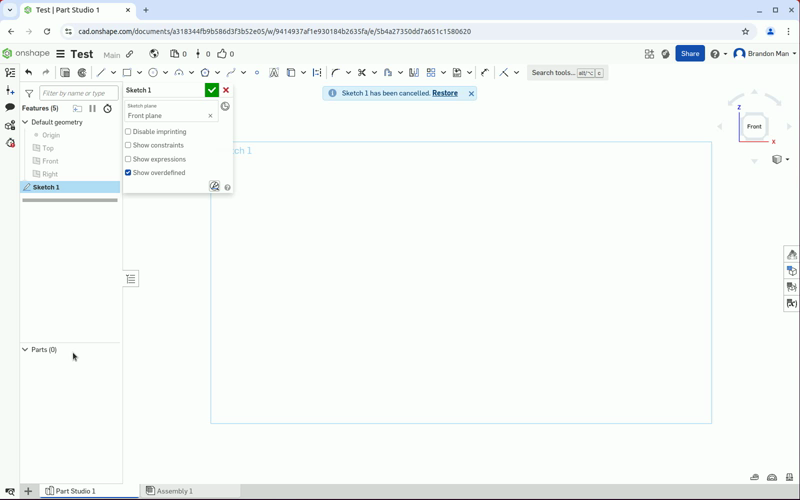
key(a)
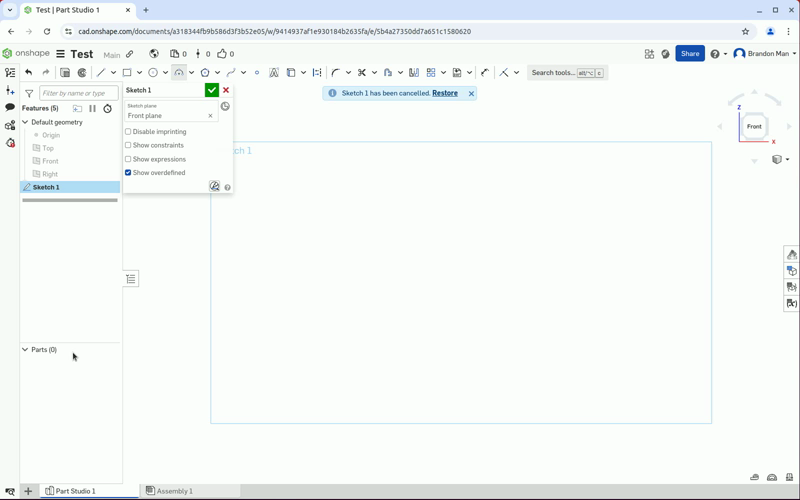
key_down(shift)
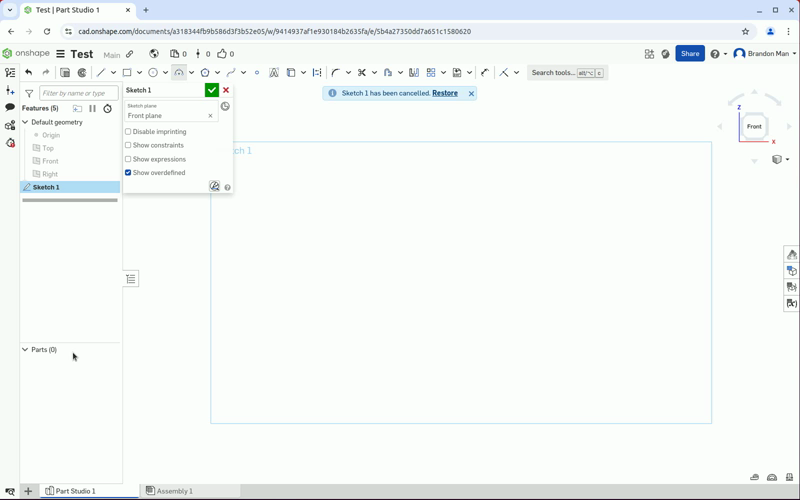
mouse_move(348, 226)
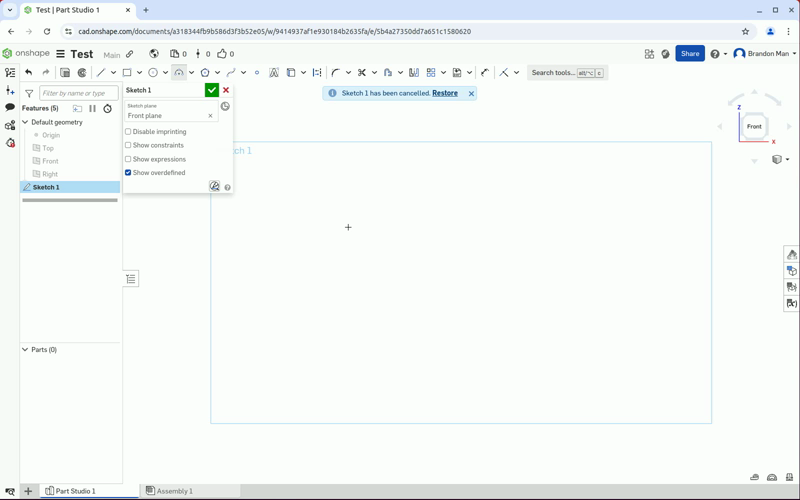
click(348, 226)
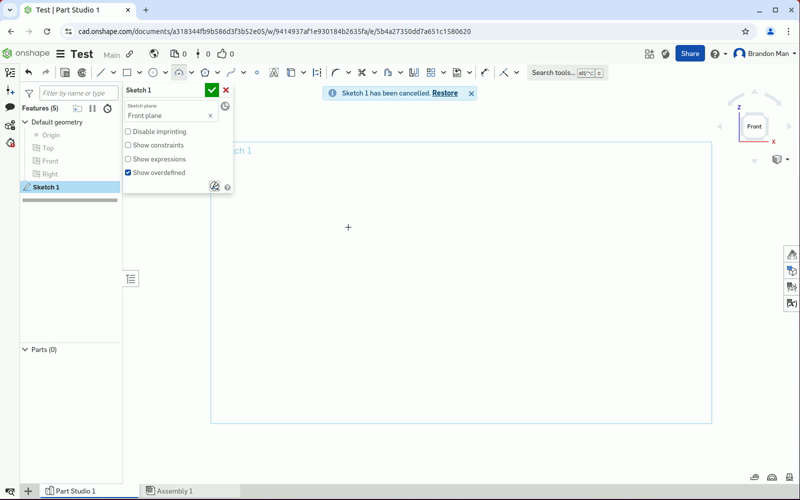
key_up(shift)
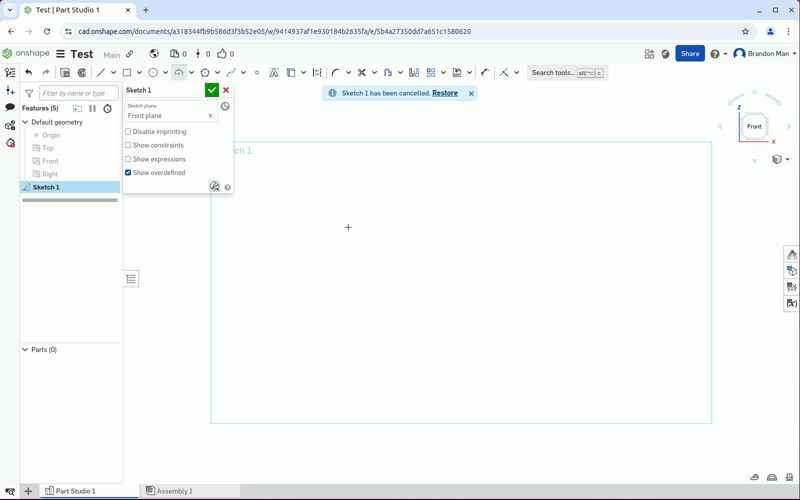
key_down(shift)
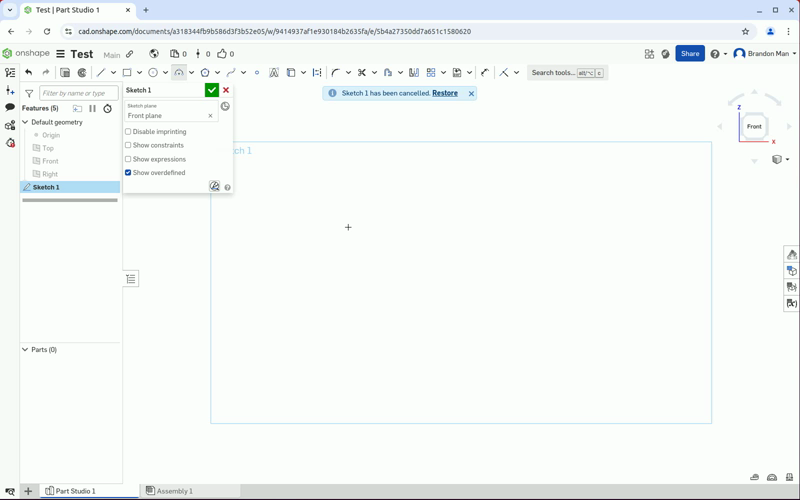
mouse_move(377, 197)
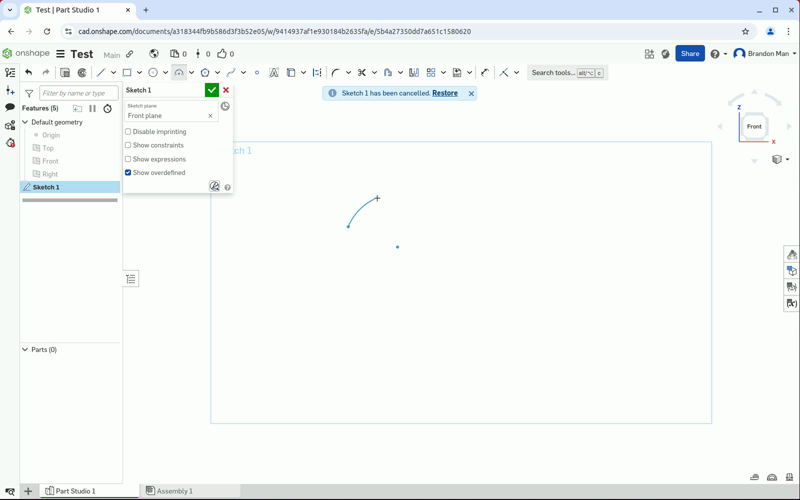
click(377, 197)
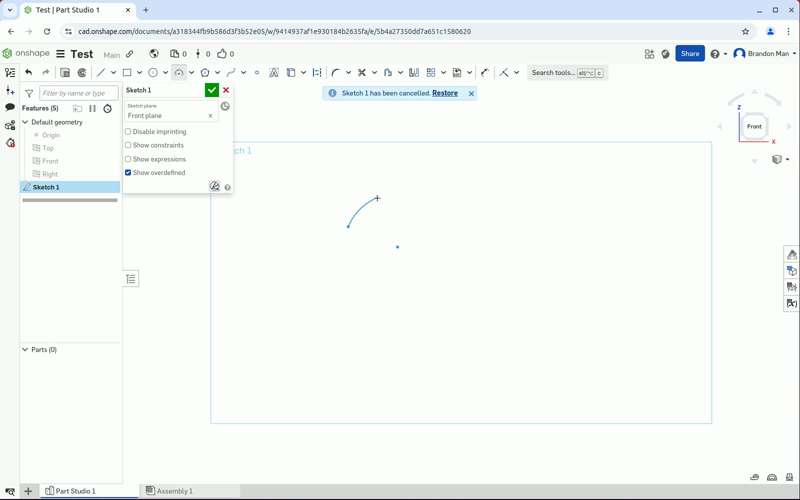
mouse_move(356, 206)
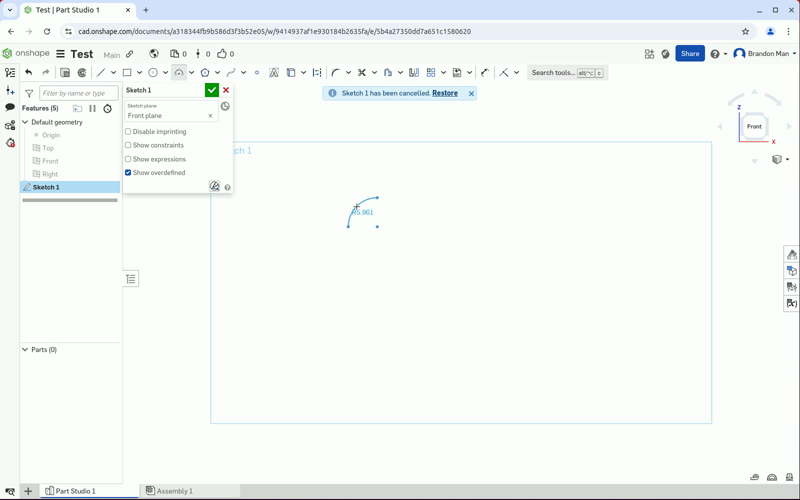
click(356, 206)
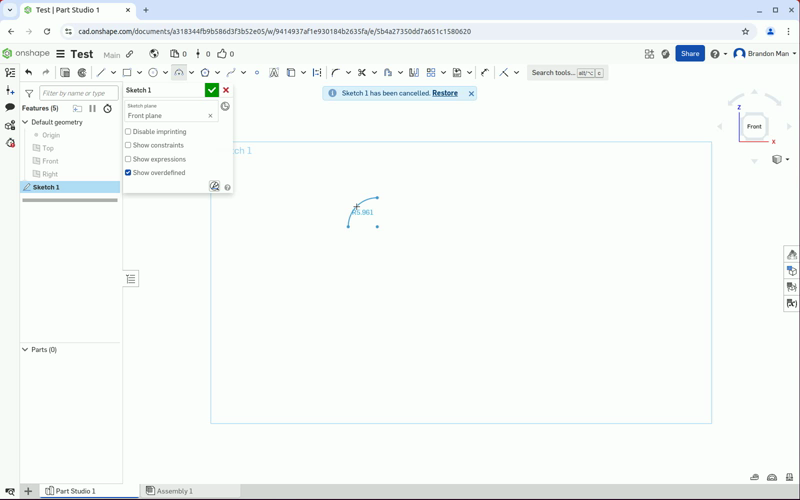
key_up(shift)
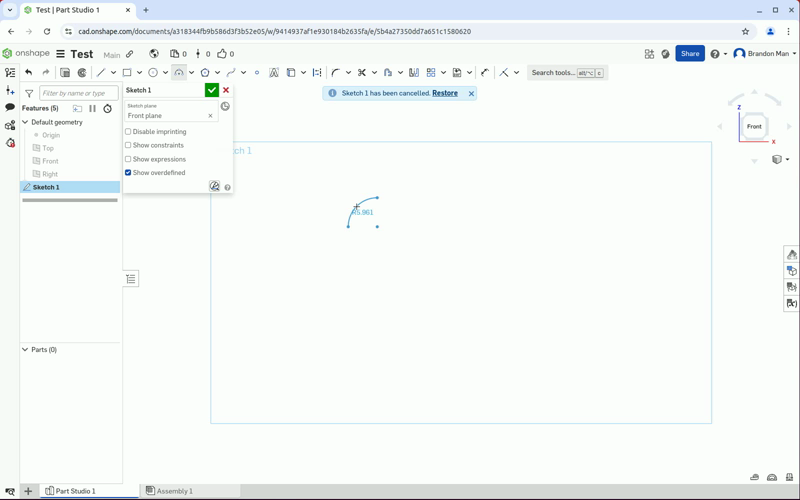
key(esc)
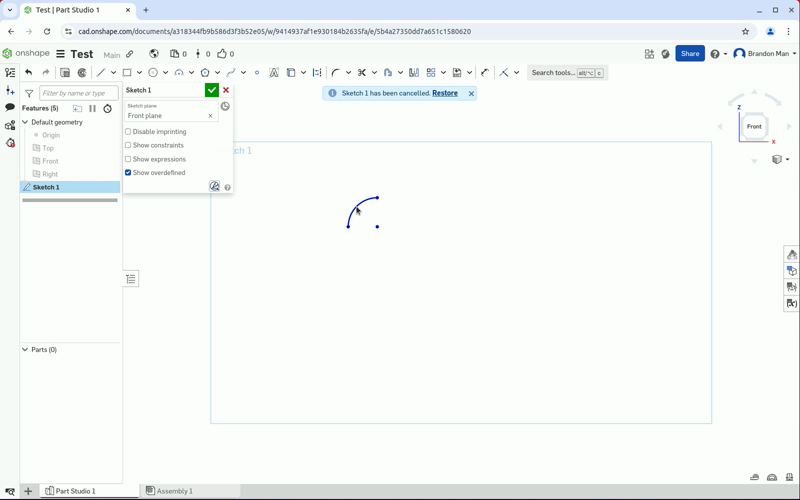
key(l)
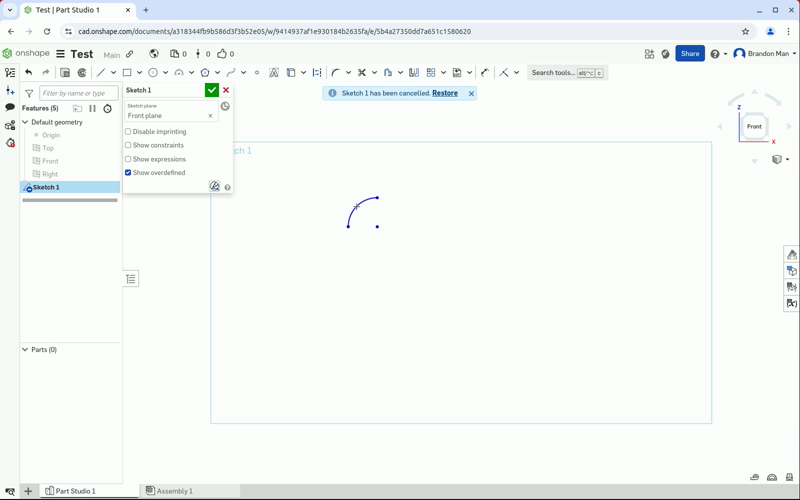
mouse_move(377, 197)
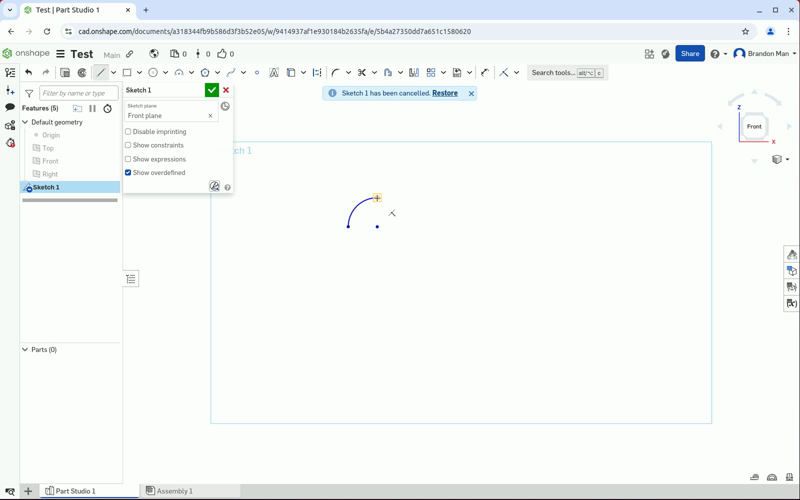
click(377, 197)
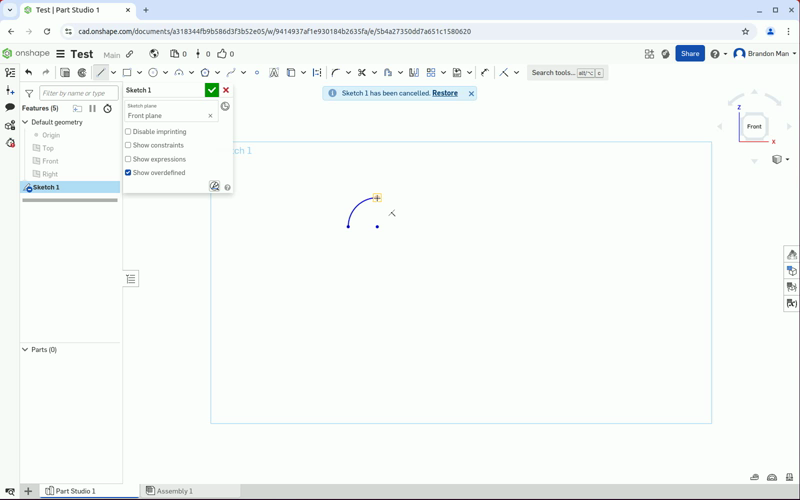
key_down(shift)
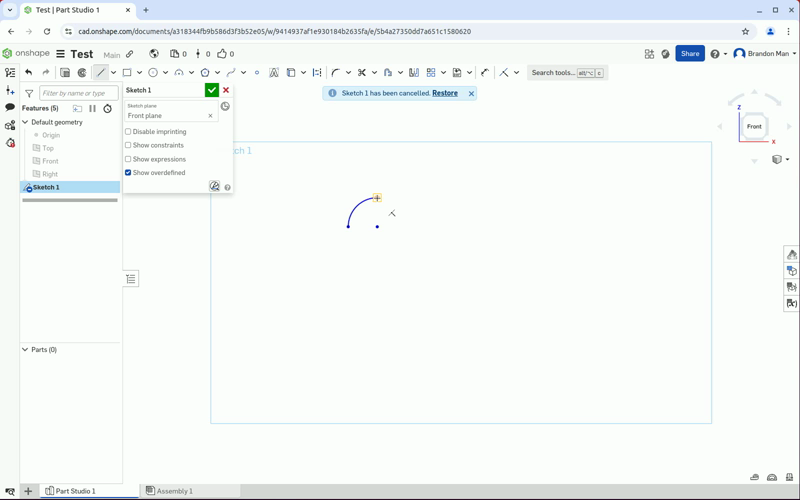
mouse_move(407, 197)
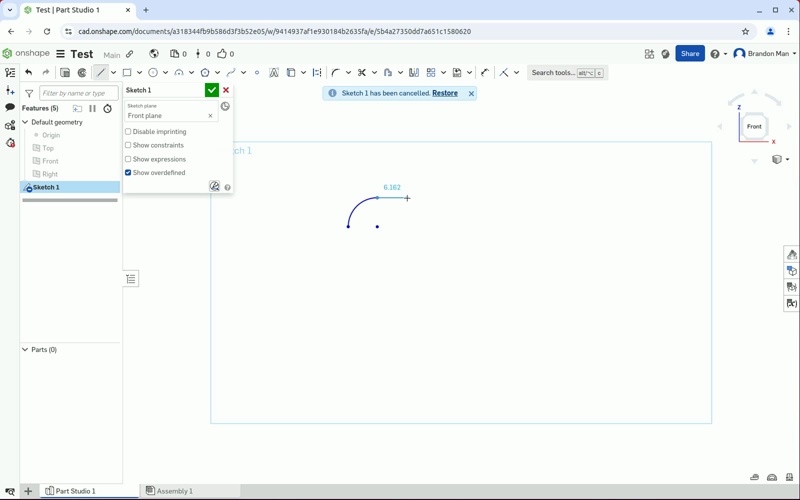
mouse_move(348, 197)
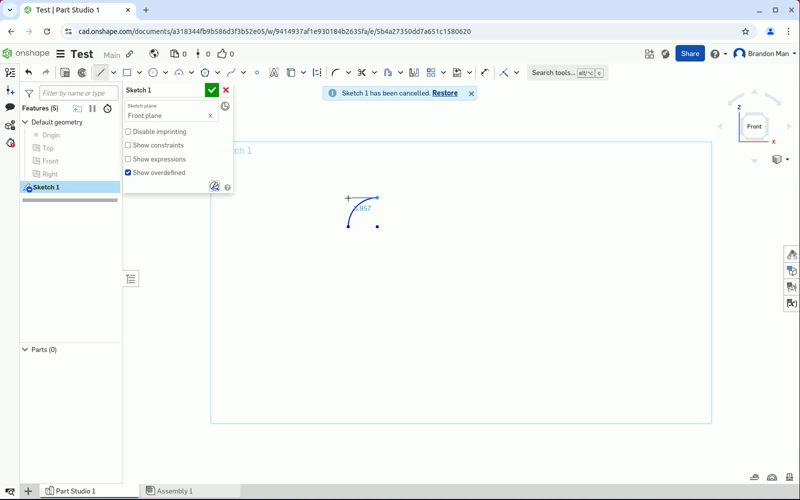
click(348, 197)
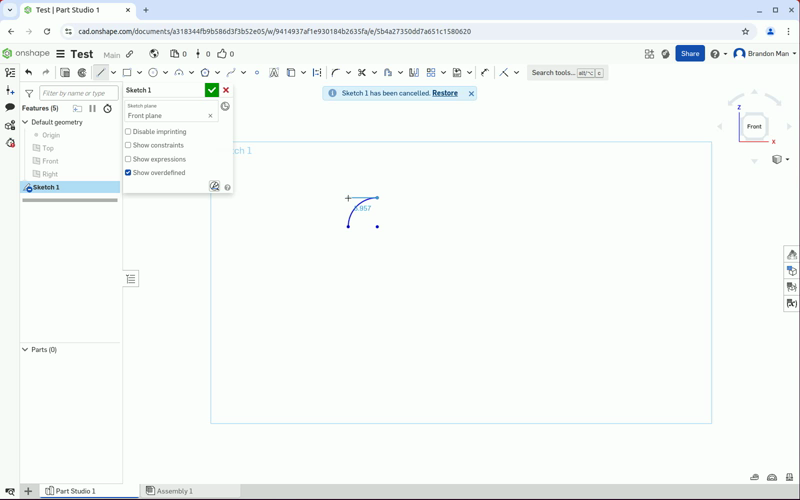
key_up(shift)
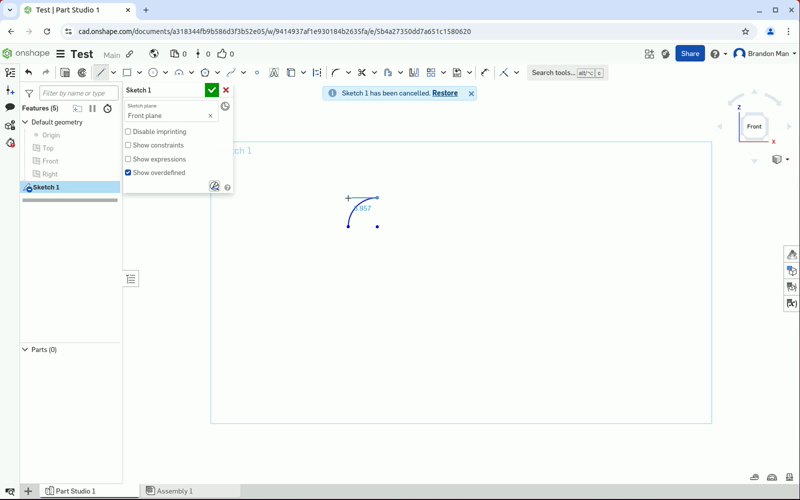
mouse_move(378, 197)
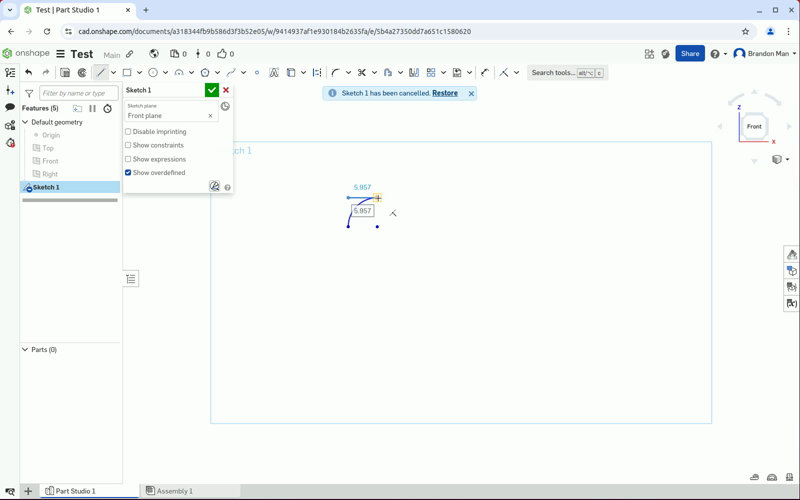
key_down(shift)
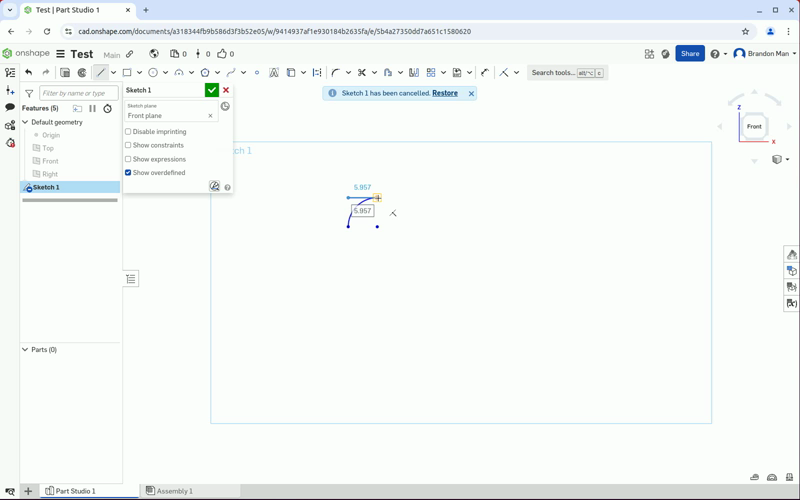
mouse_move(348, 226)
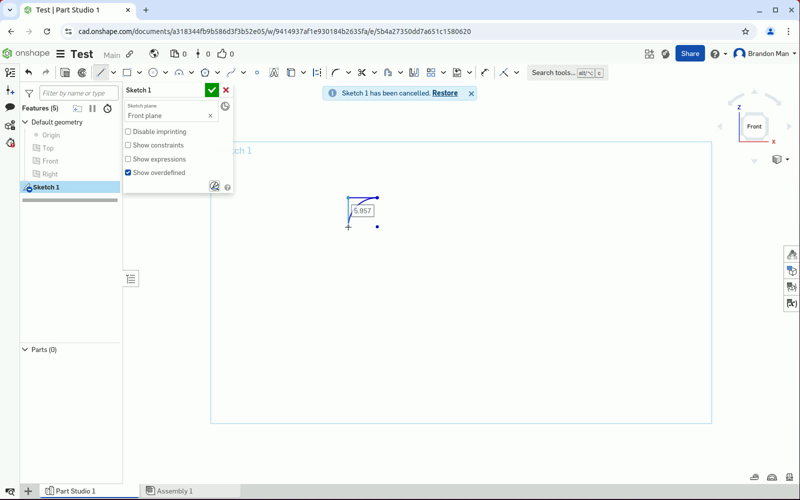
key_up(shift)
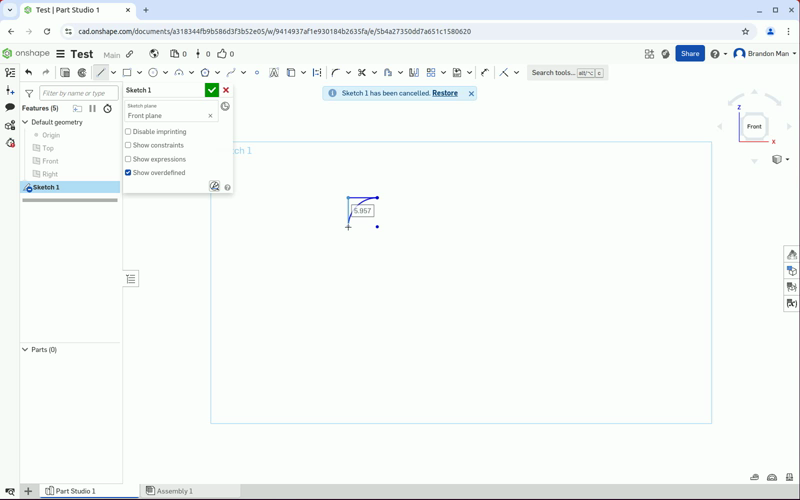
click(348, 226)
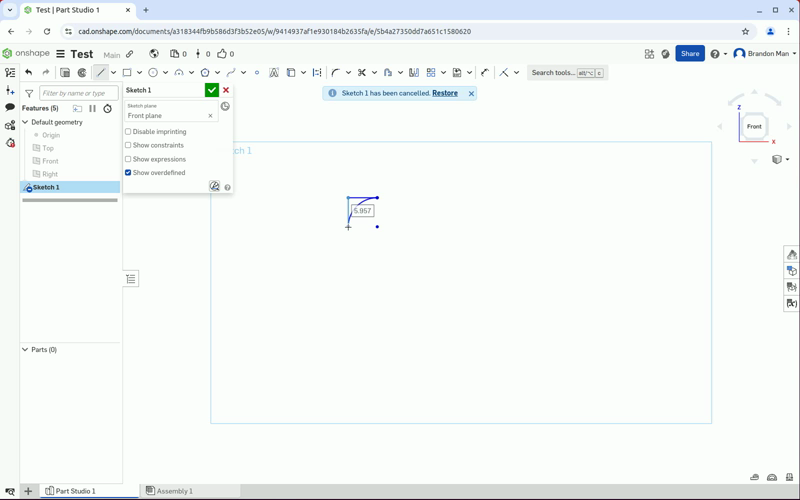
key(esc)
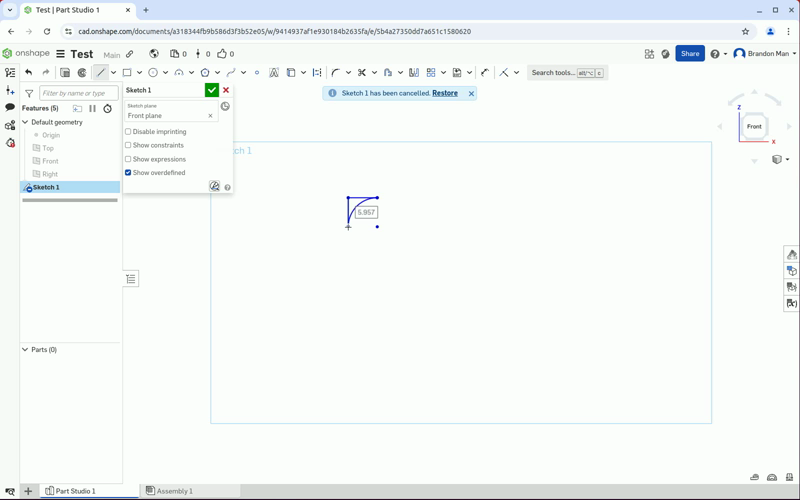
mouse_move(348, 205)
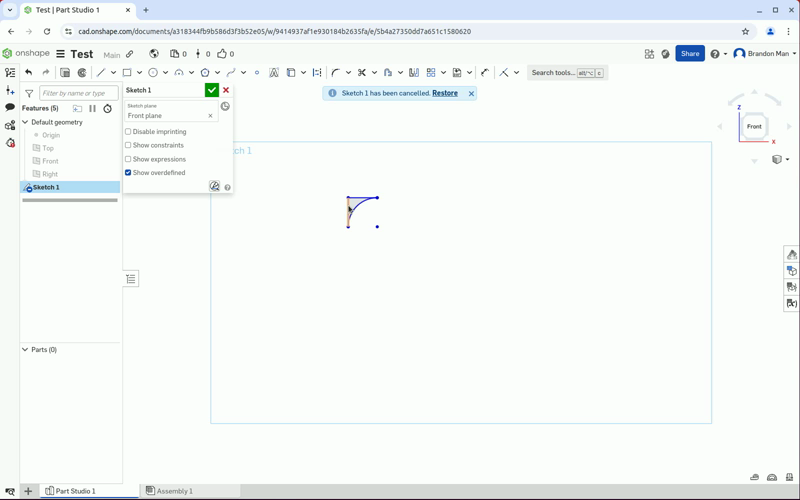
scroll(6)
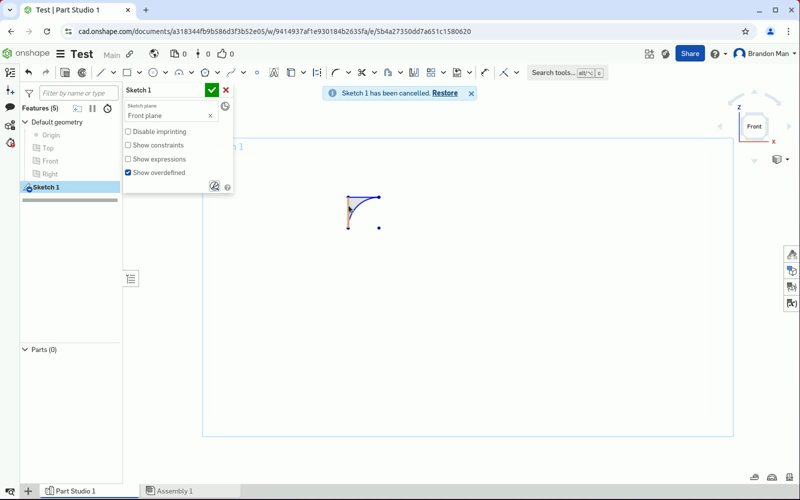
scroll(6)
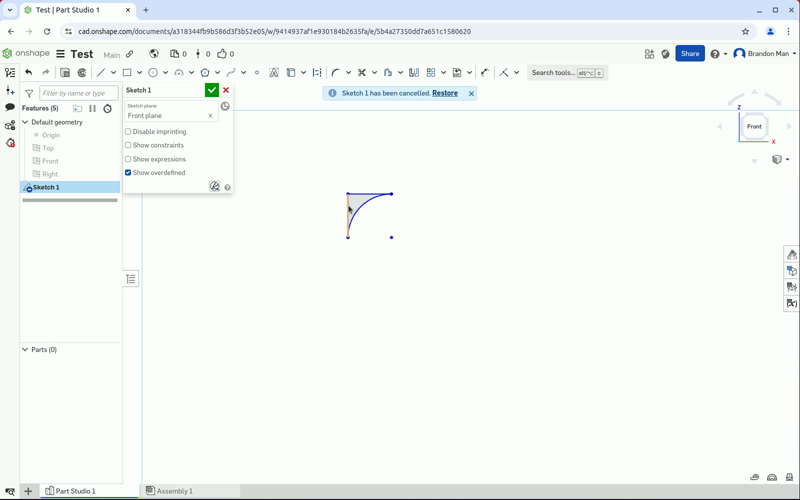
scroll(6)
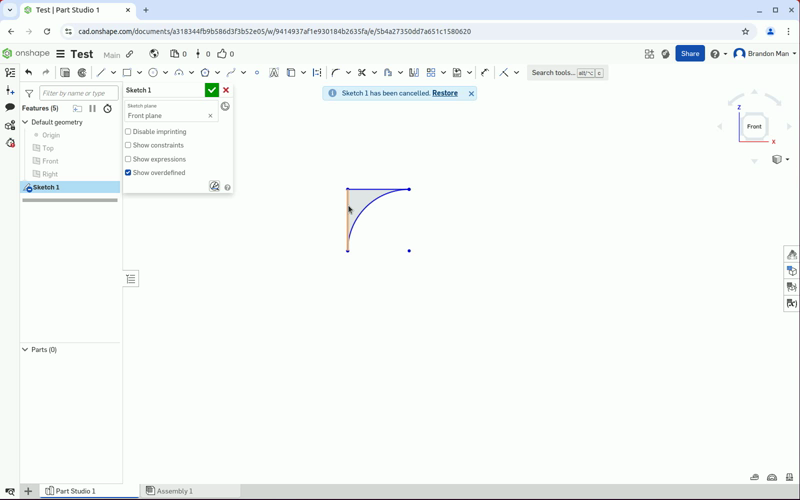
scroll(6)
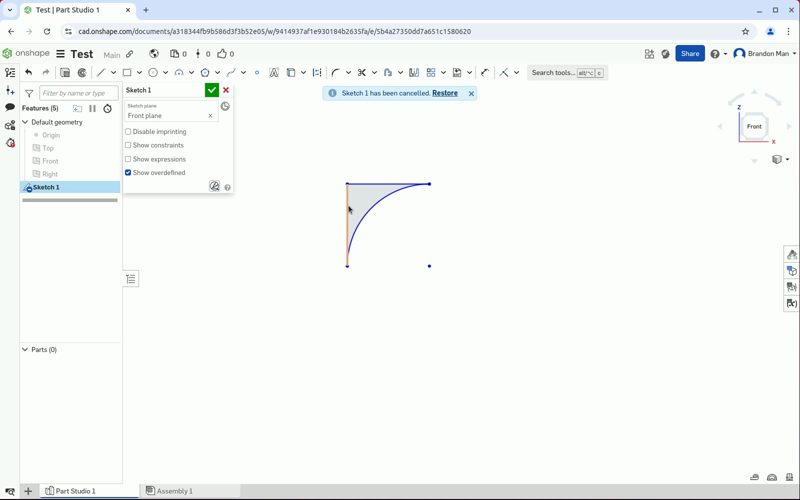
scroll(6)
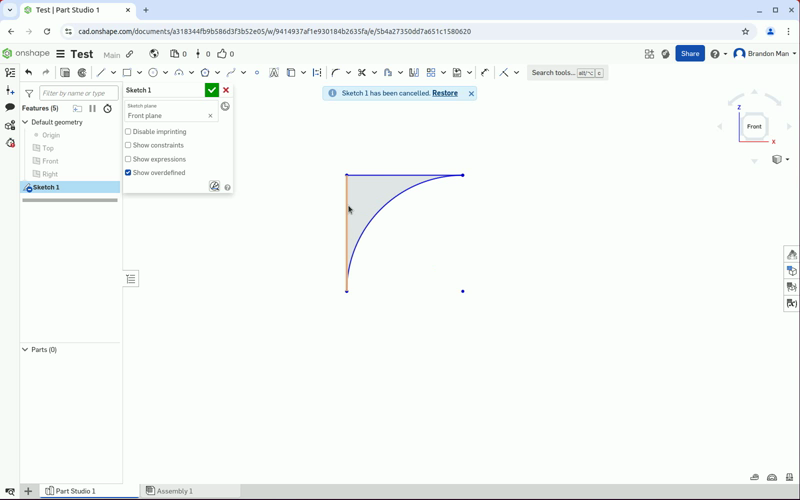
scroll(6)
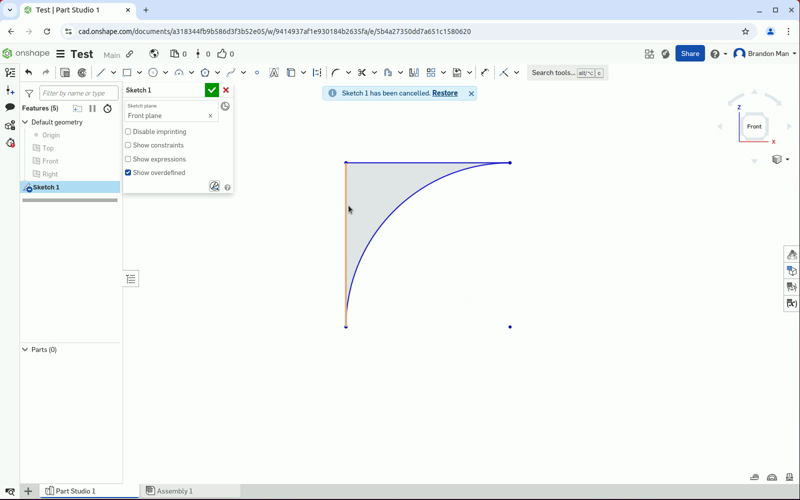
scroll(6)
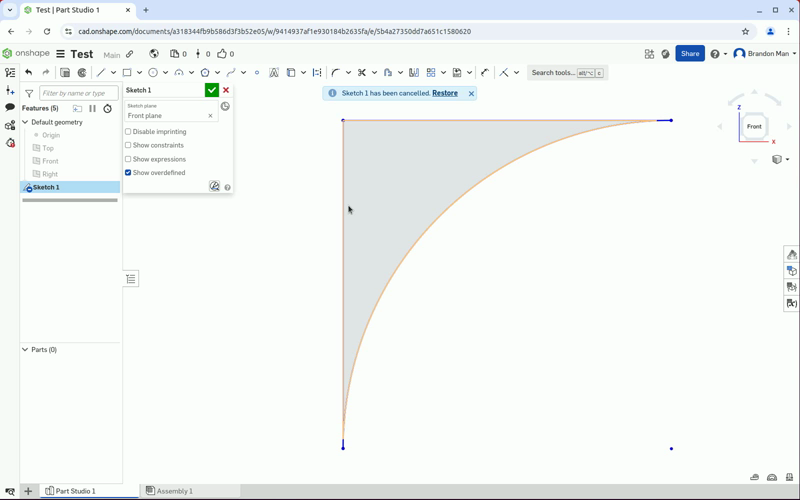
click(348, 205)
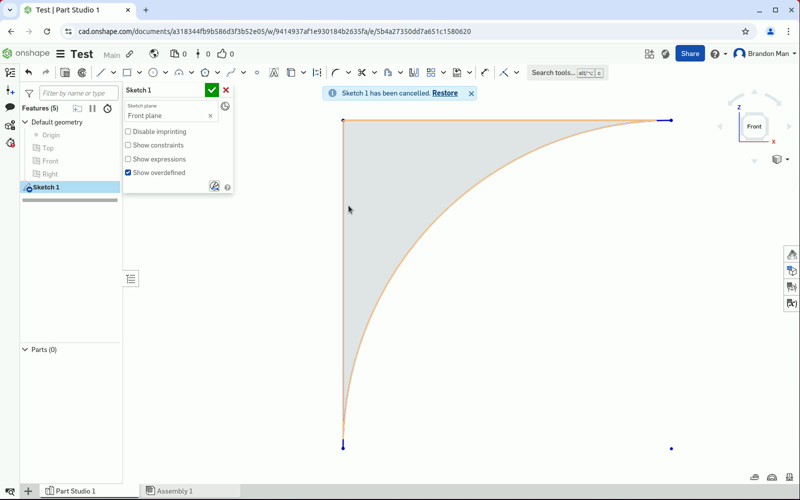
scroll(-6)
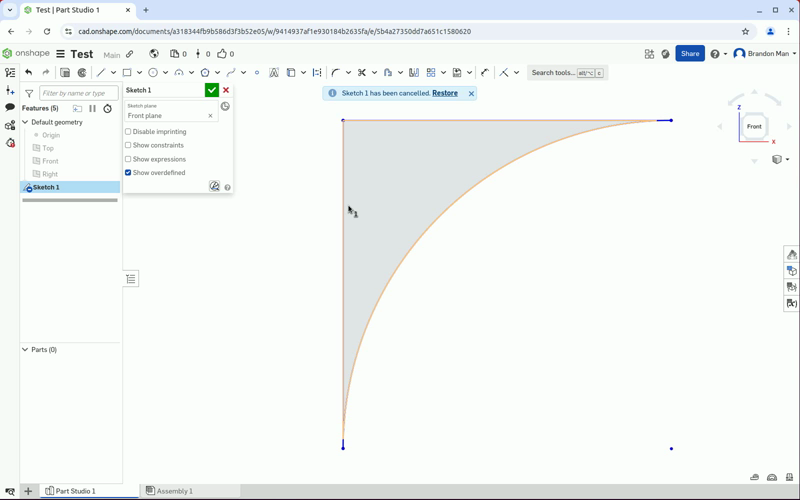
scroll(-6)
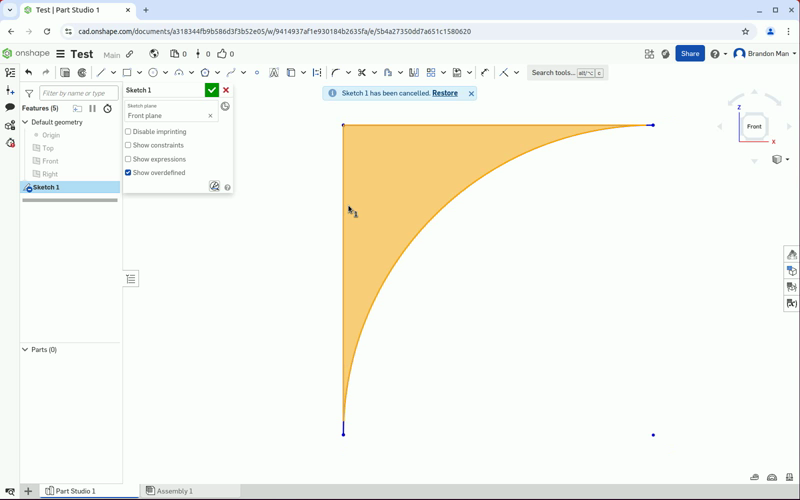
scroll(-6)
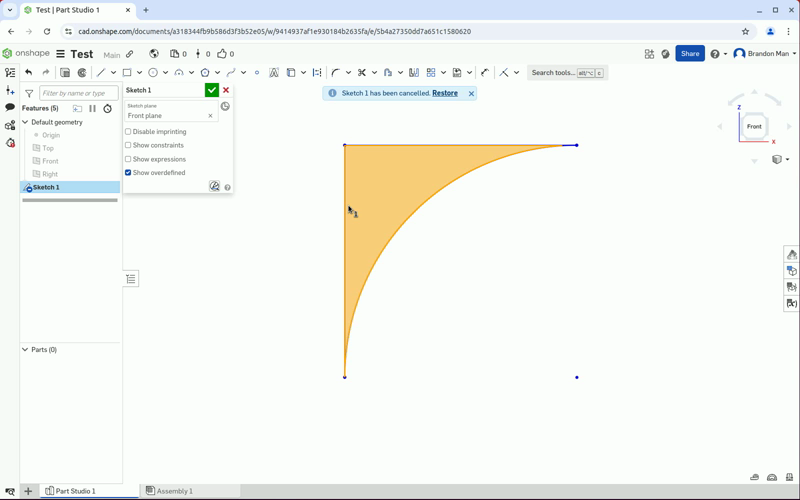
scroll(-6)
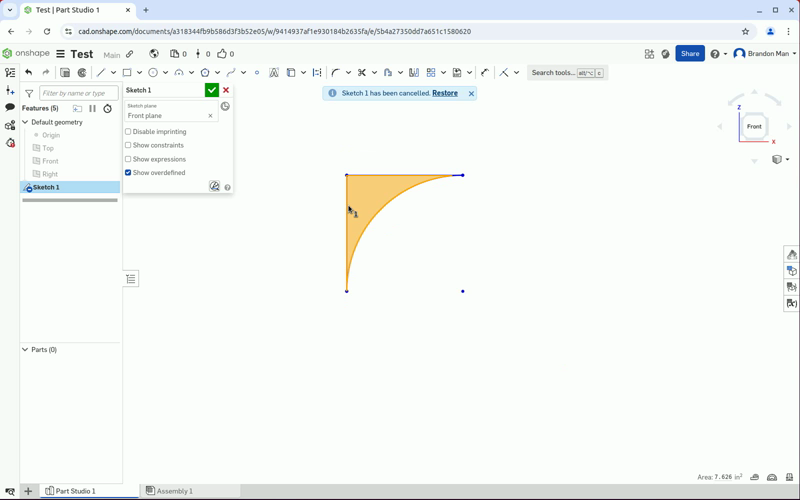
scroll(-6)
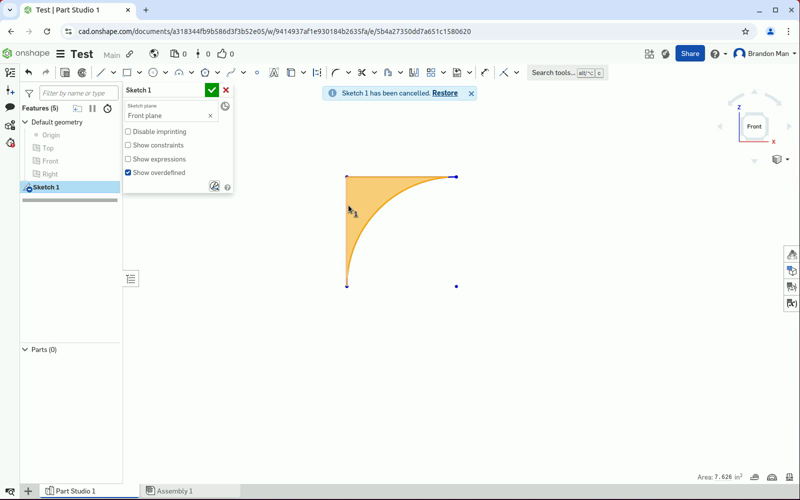
scroll(-6)
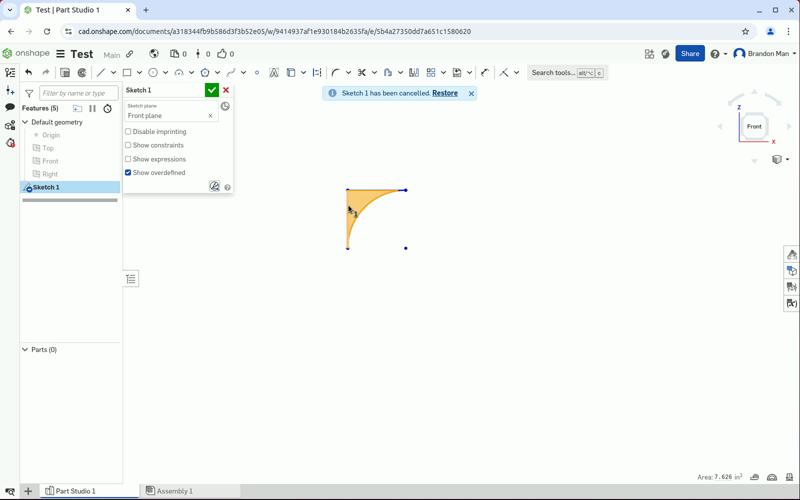
scroll(-6)
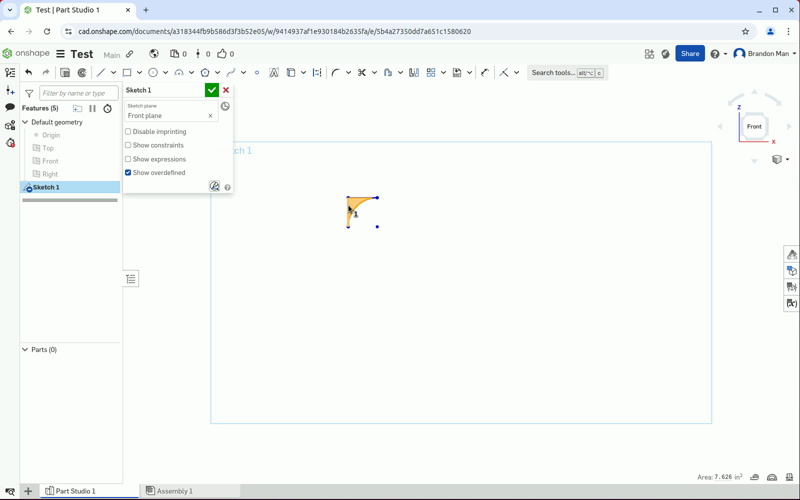
mouse_move(73, 352)
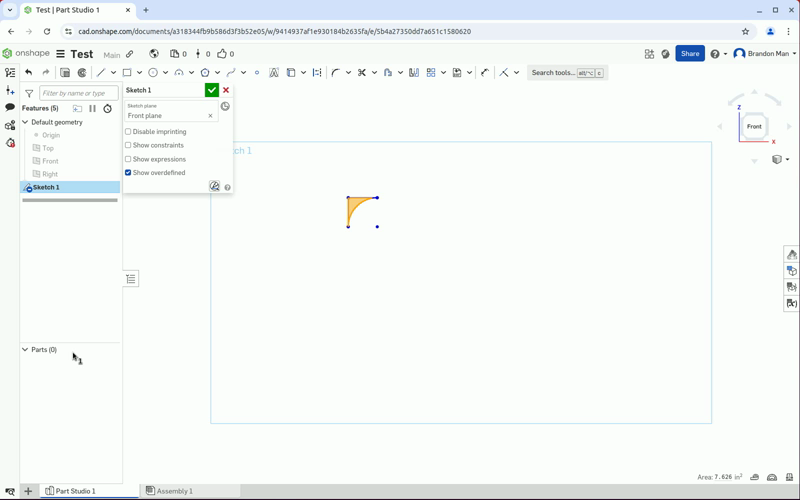
key(shift+y)
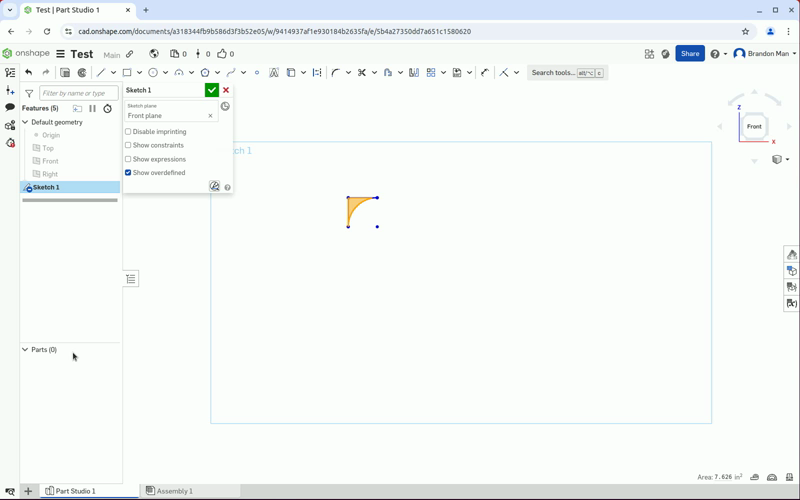
key(shift+e)
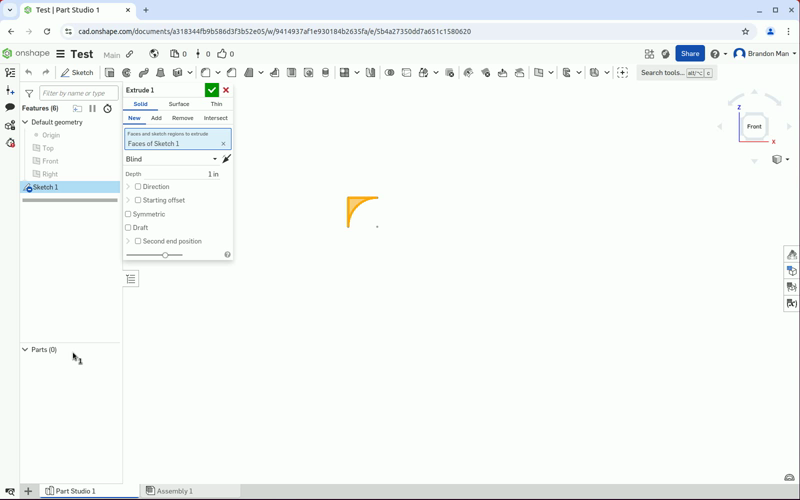
mouse_move(143, 106)
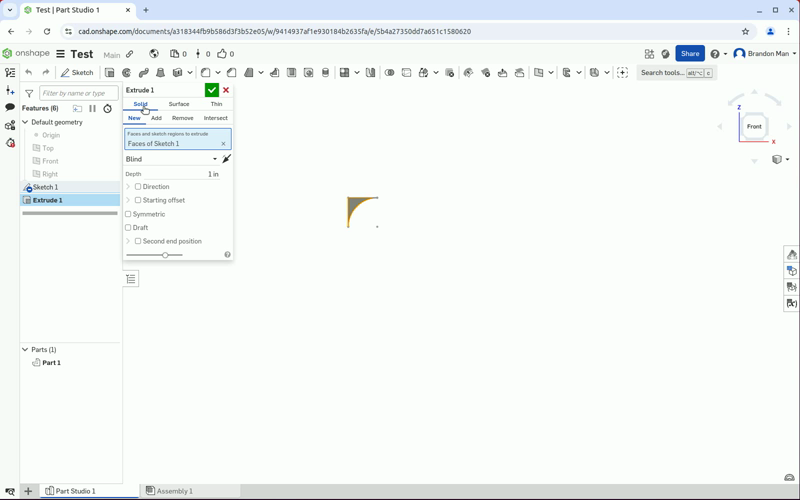
click(143, 106)
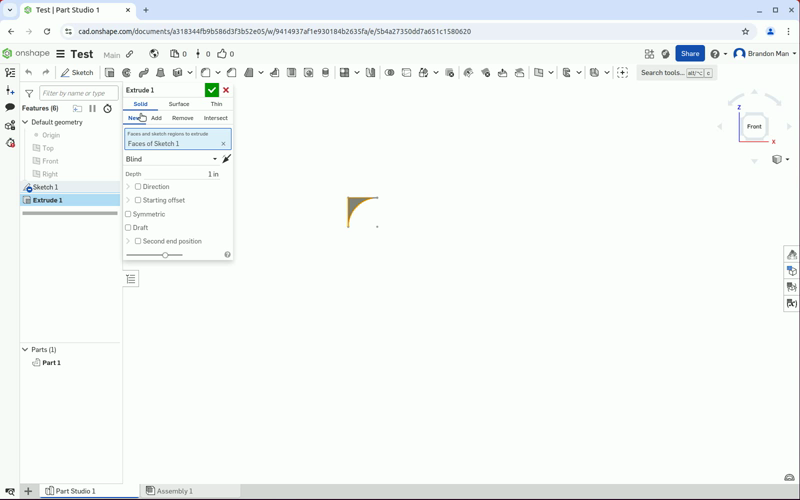
mouse_move(137, 120)
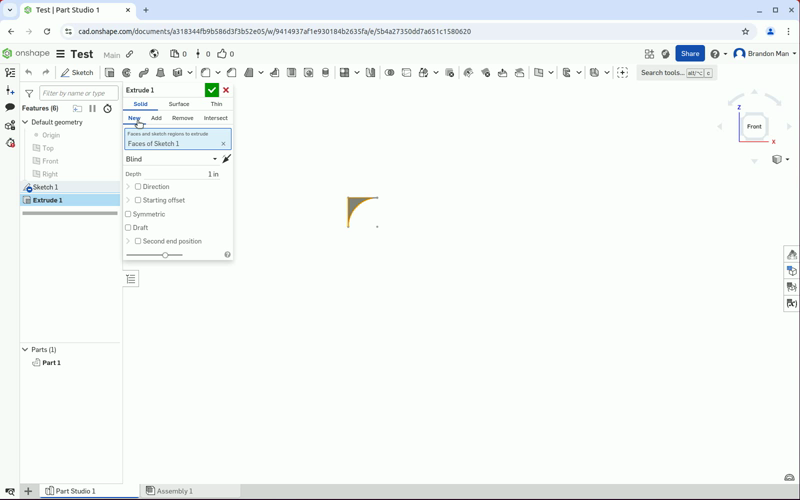
click(137, 120)
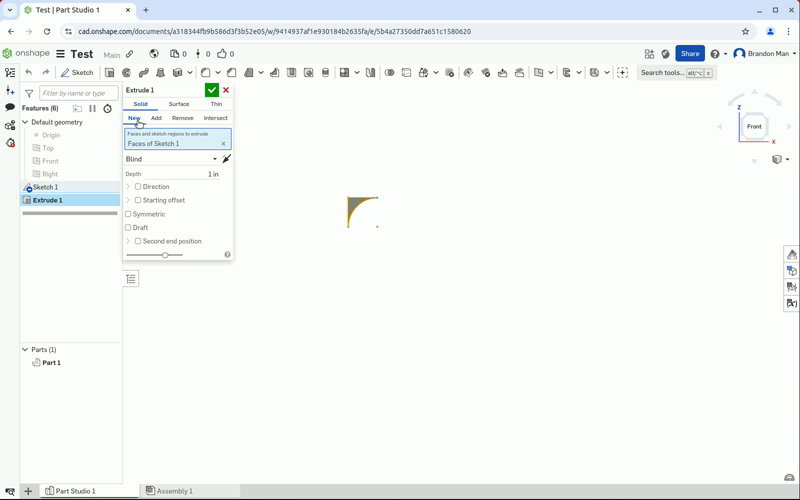
key(tab, 4)
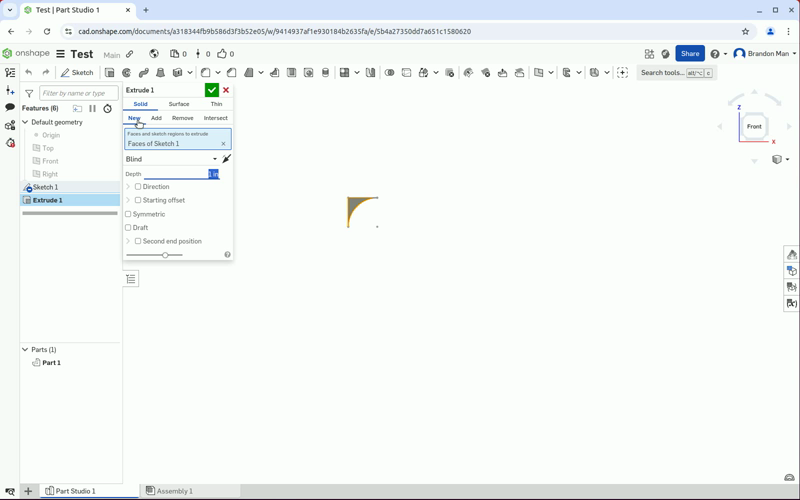
text(11.554)
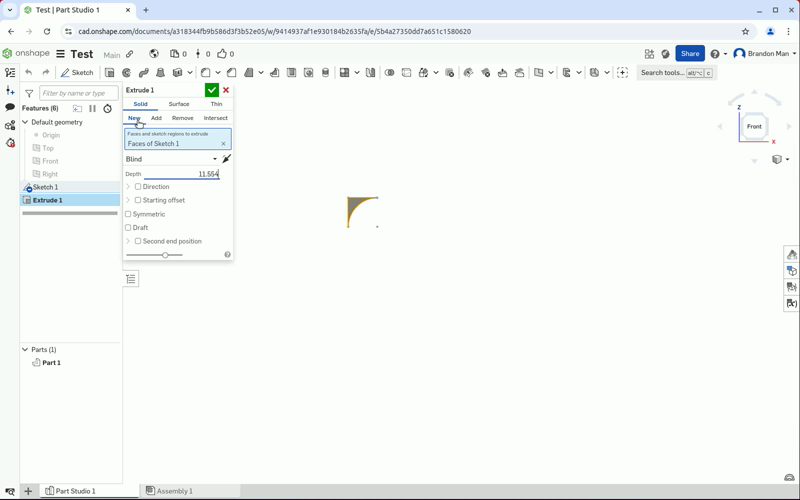
key(enter)
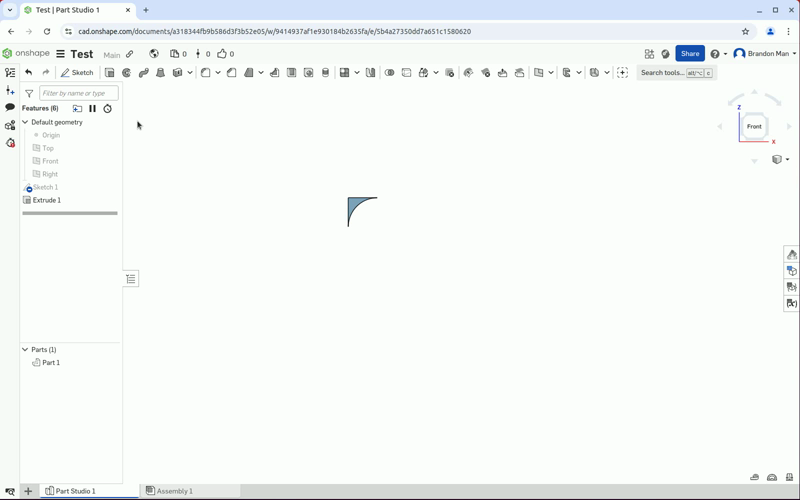
key(shift+h)
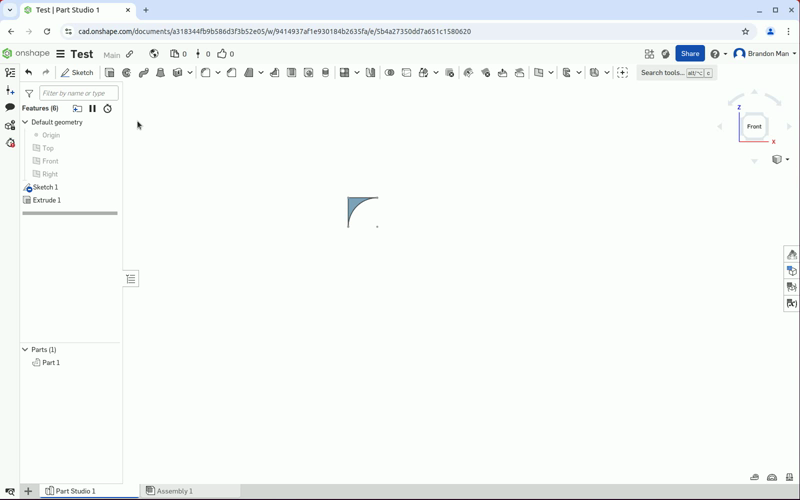
key(shift+h)
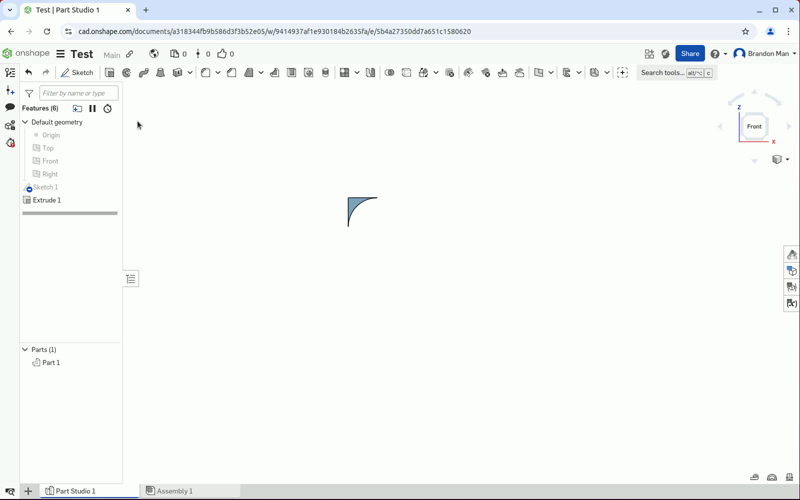
mouse_move(73, 189)
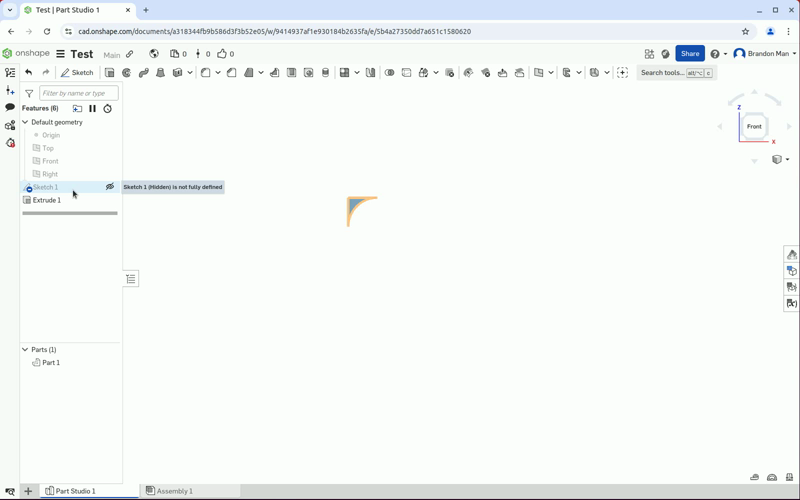
click(73, 189)
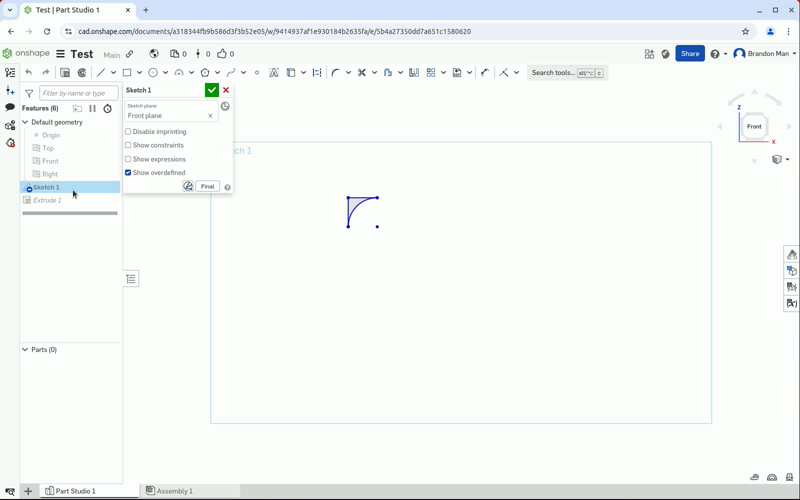
mouse_move(229, 92)
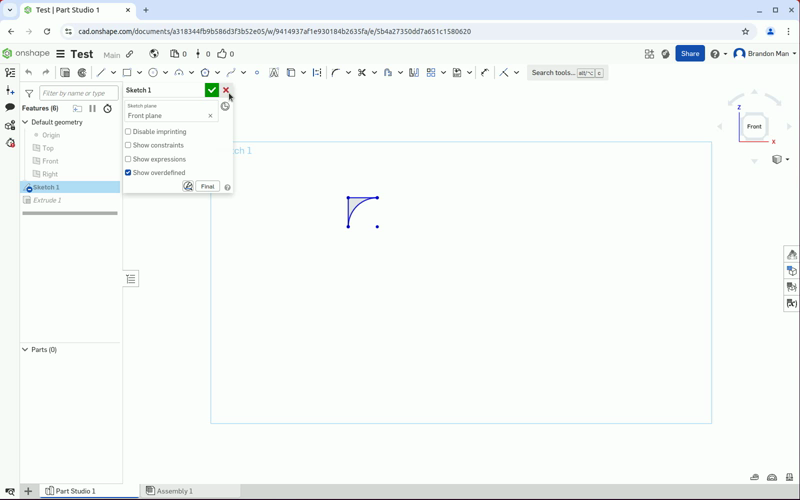
click(229, 92)
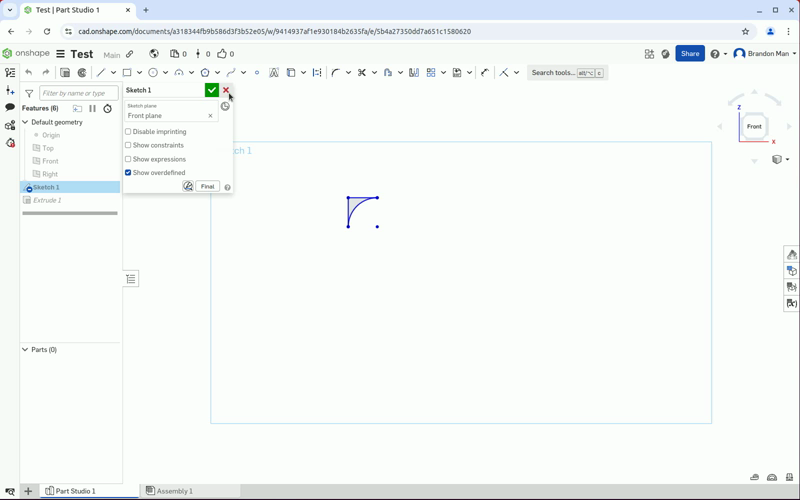
key(shift+s)
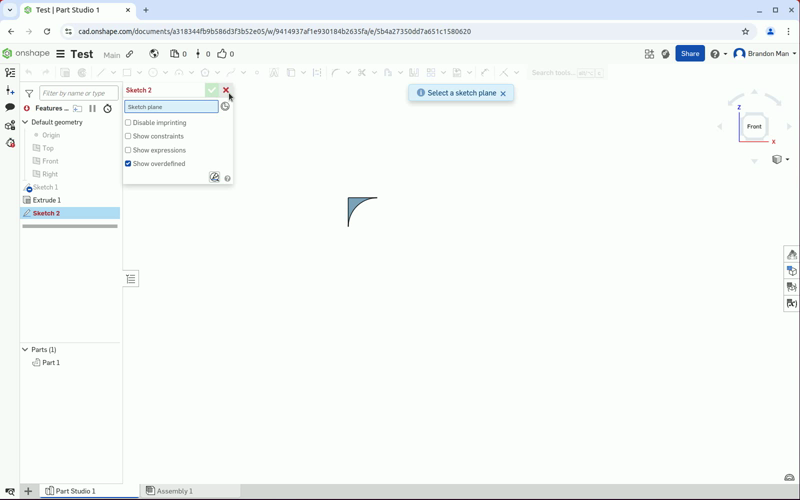
mouse_move(73, 163)
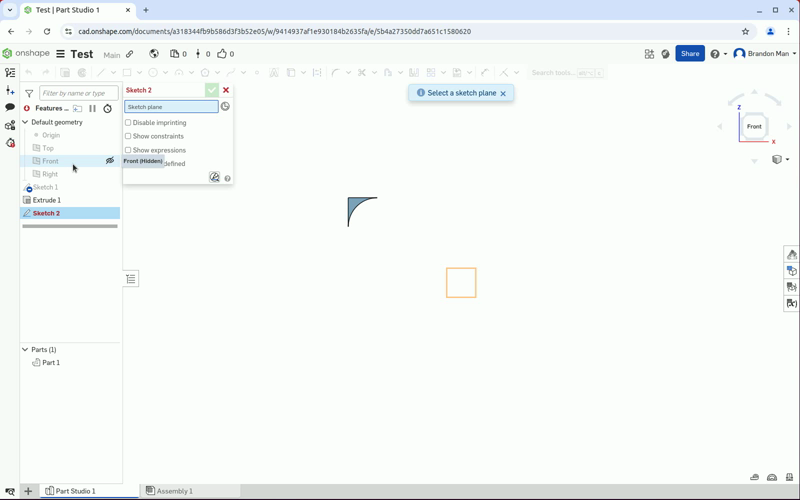
click(73, 163)
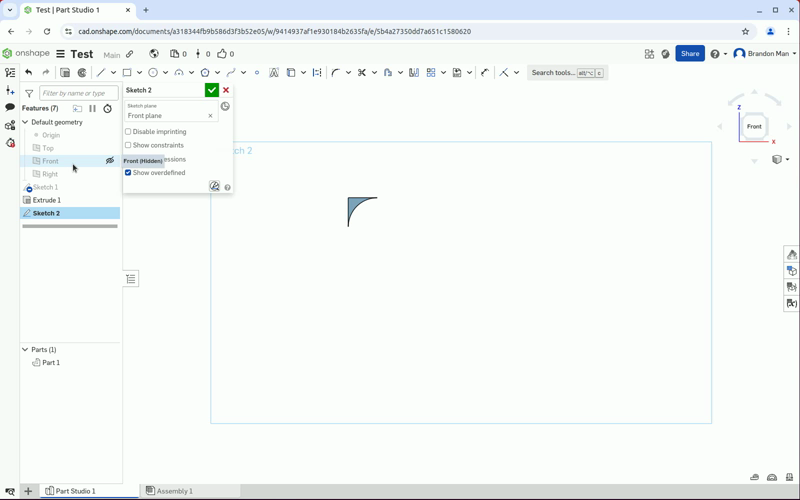
mouse_move(73, 352)
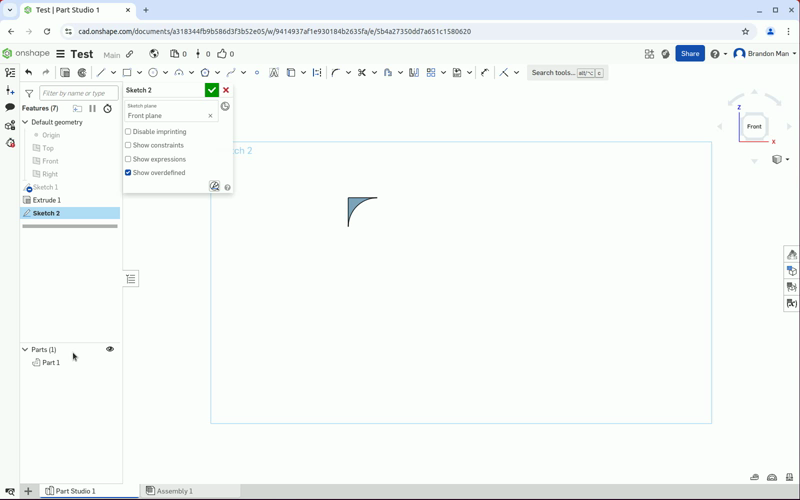
key(y)
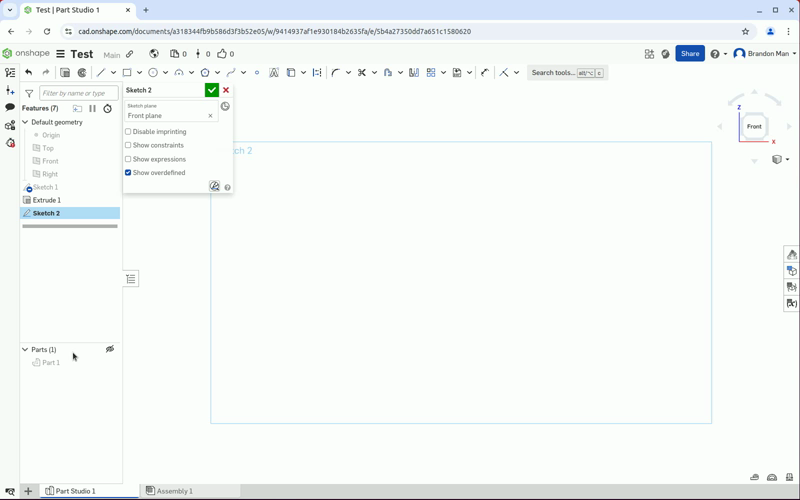
key(l)
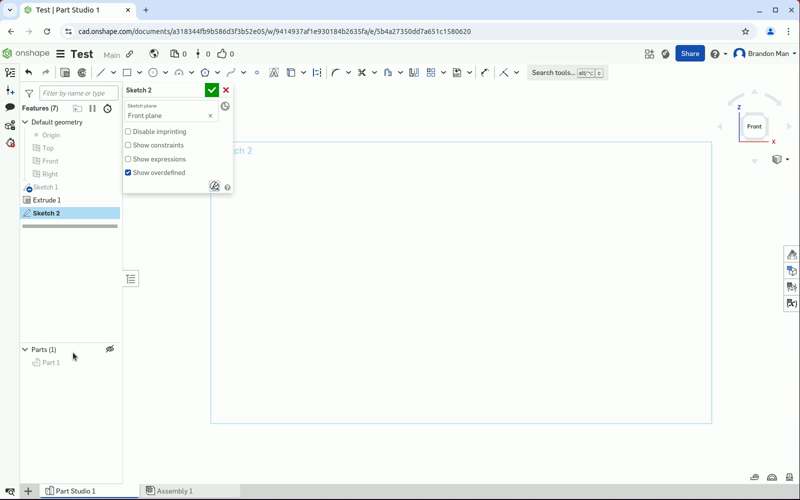
key_down(shift)
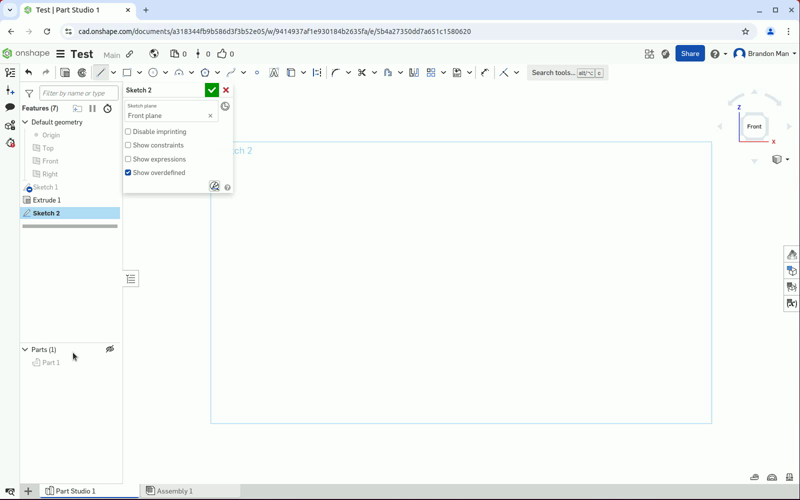
mouse_move(348, 226)
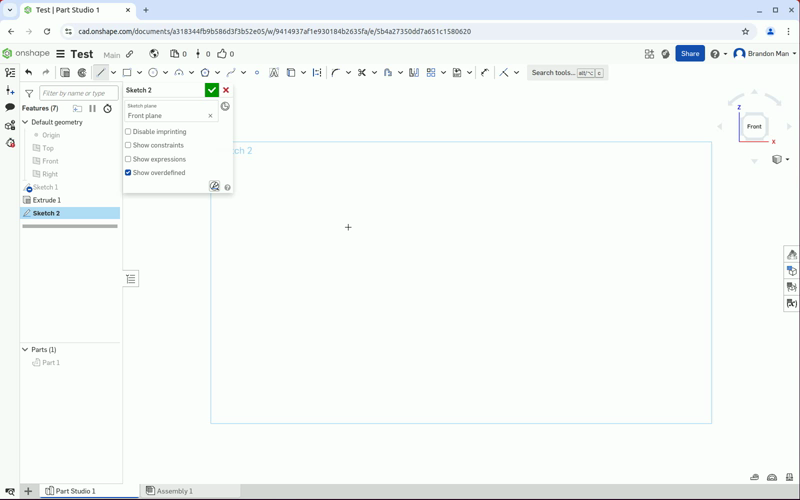
click(348, 226)
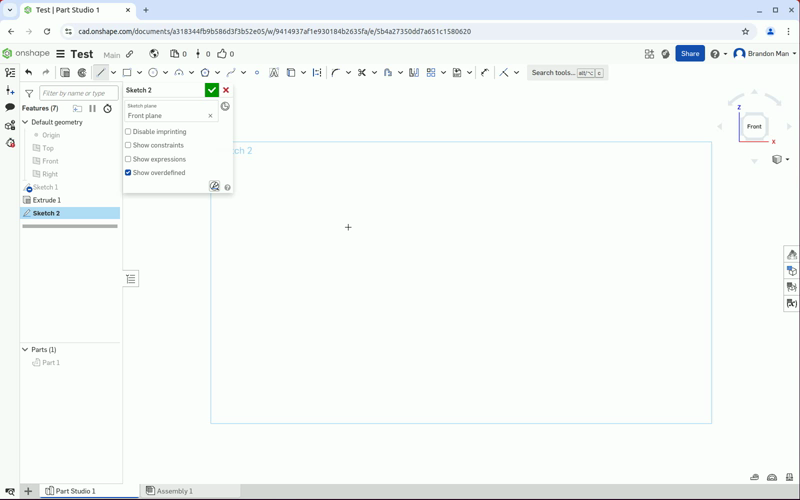
key_up(shift)
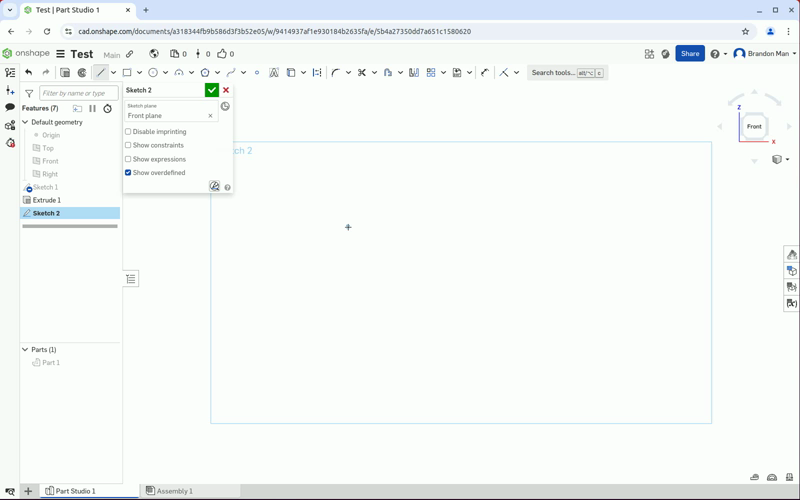
key_down(shift)
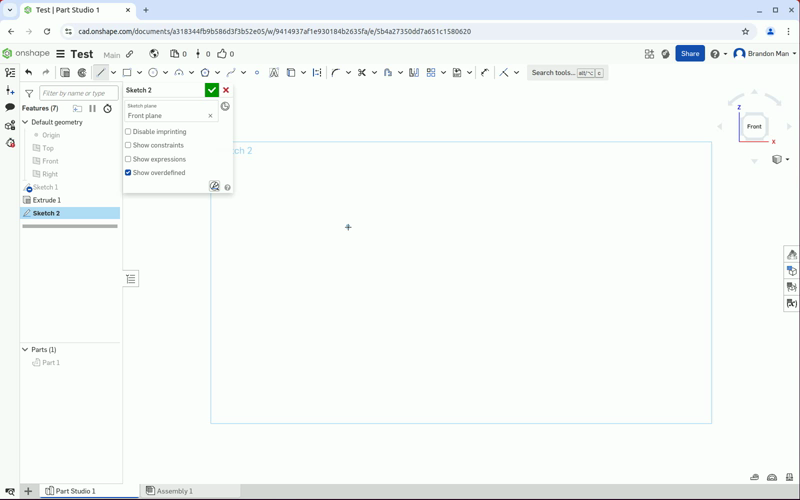
mouse_move(378, 226)
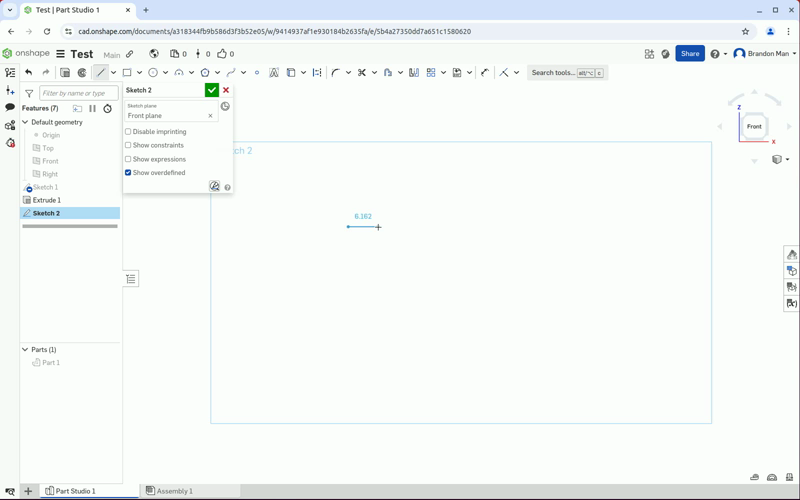
mouse_move(362, 226)
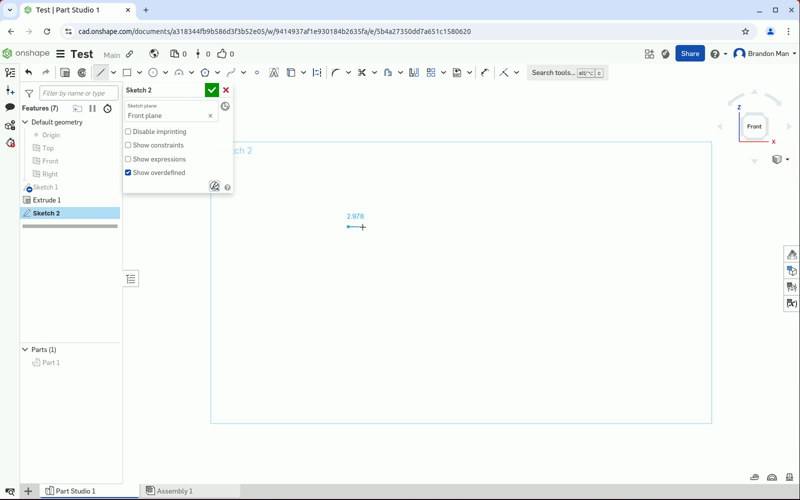
click(362, 226)
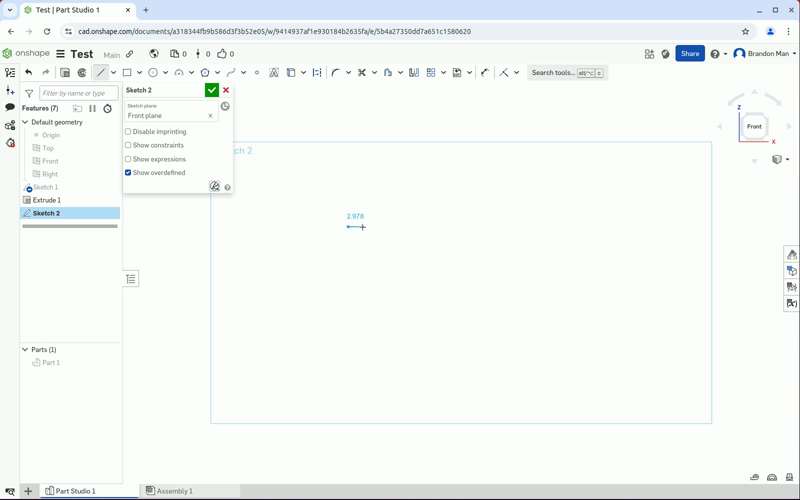
key_up(shift)
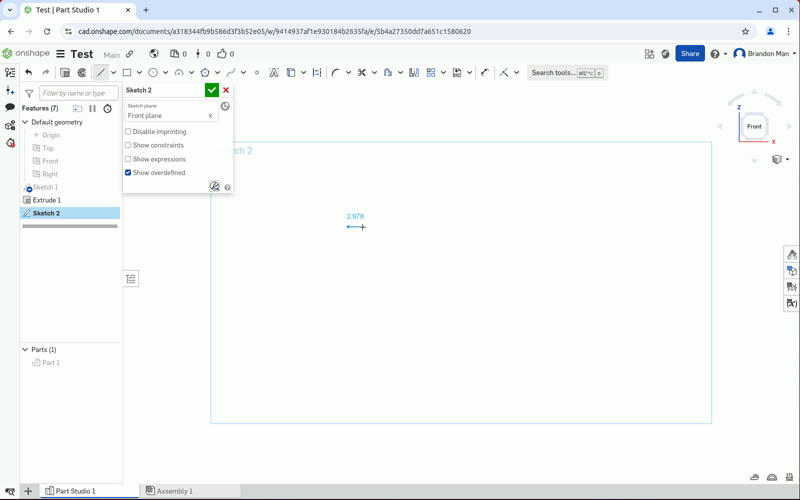
key(esc)
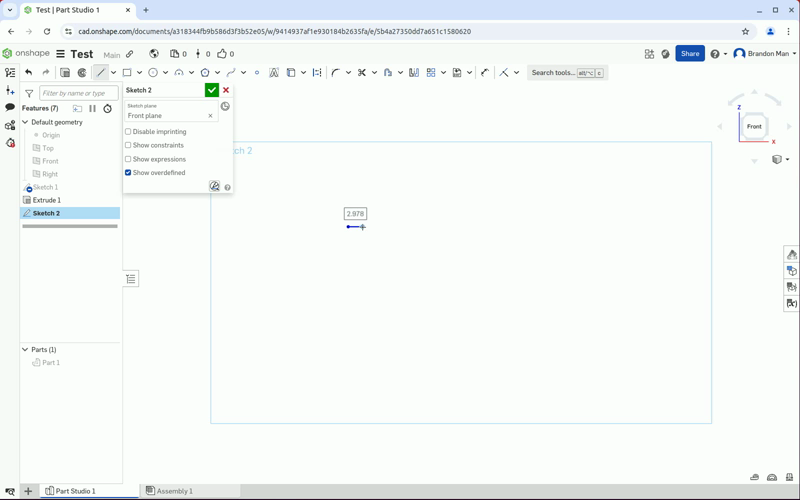
key(a)
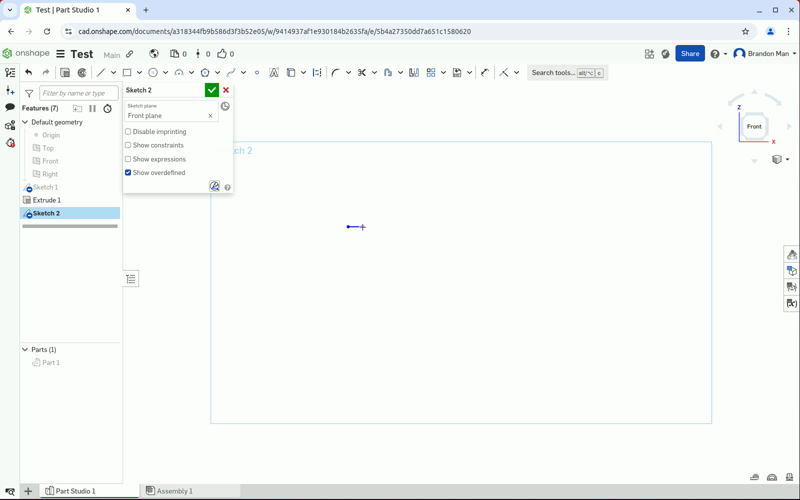
mouse_move(362, 226)
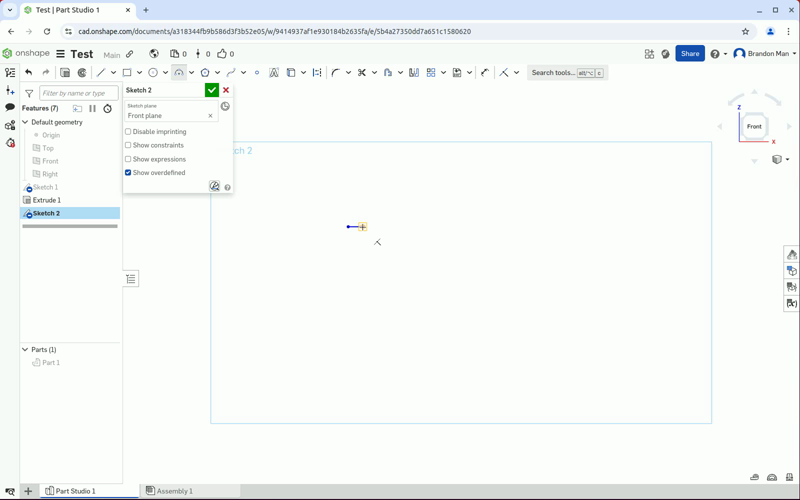
click(362, 226)
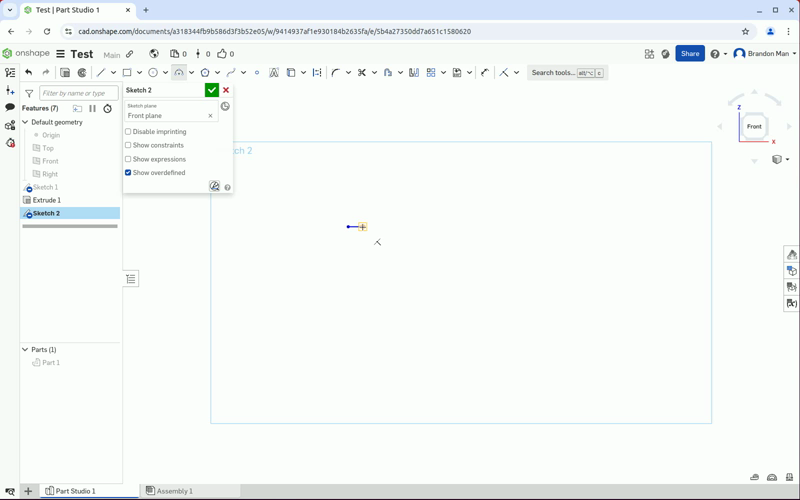
key_down(shift)
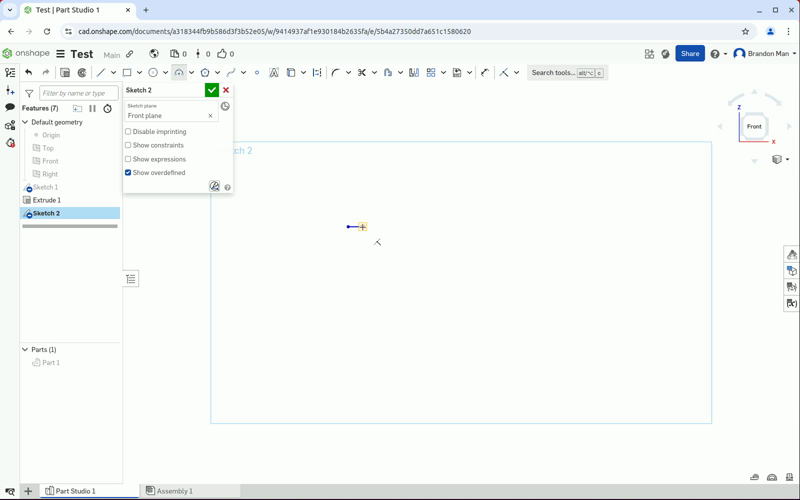
mouse_move(390, 226)
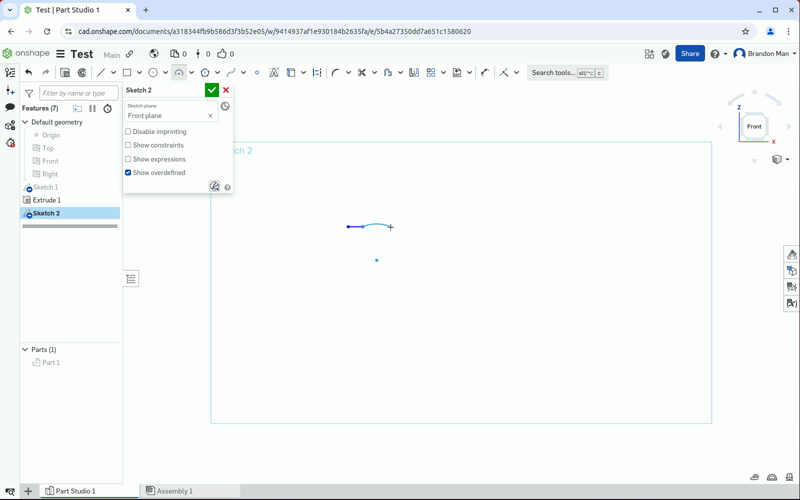
click(390, 226)
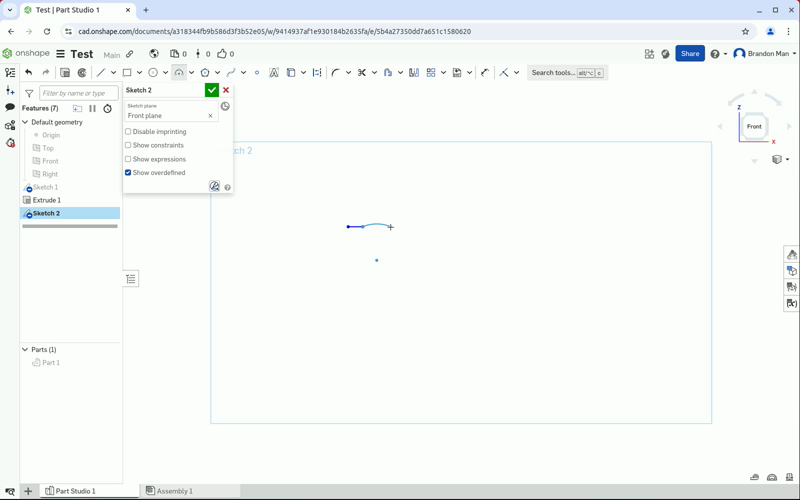
mouse_move(376, 240)
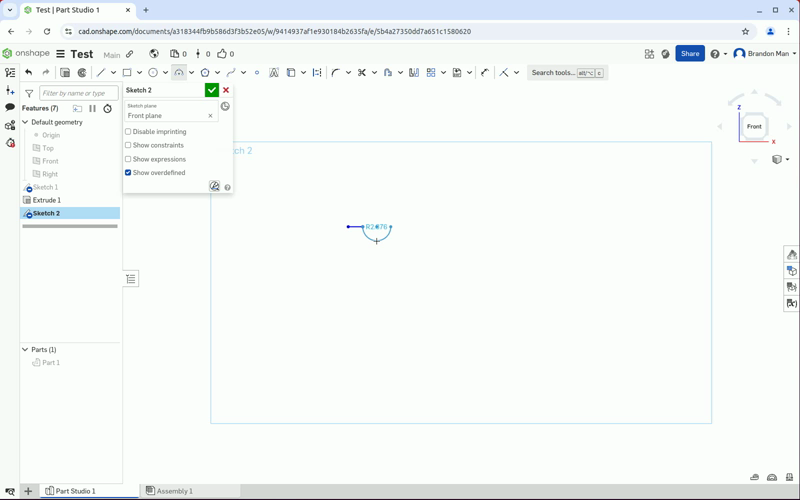
click(376, 240)
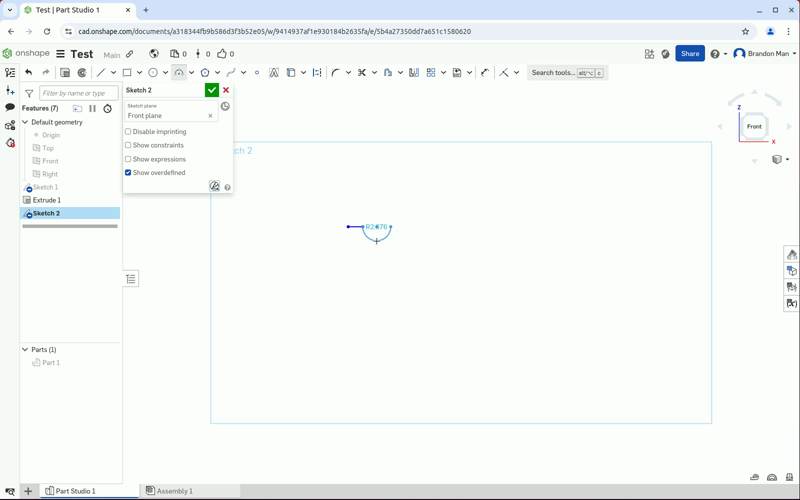
key_up(shift)
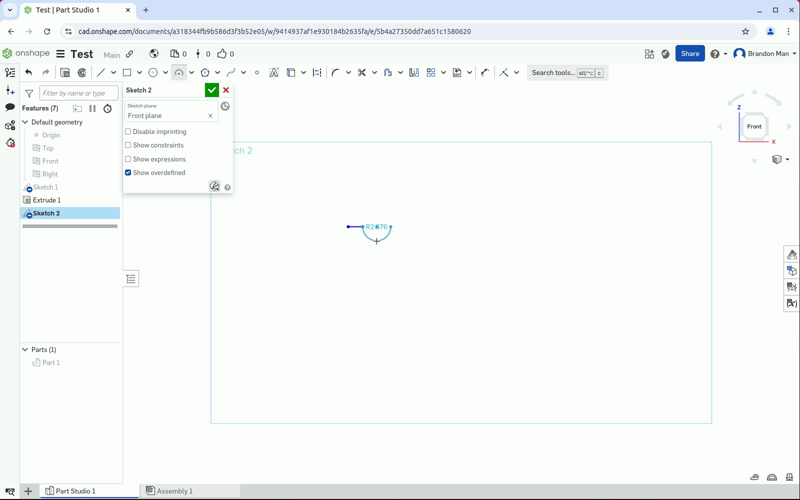
key(esc)
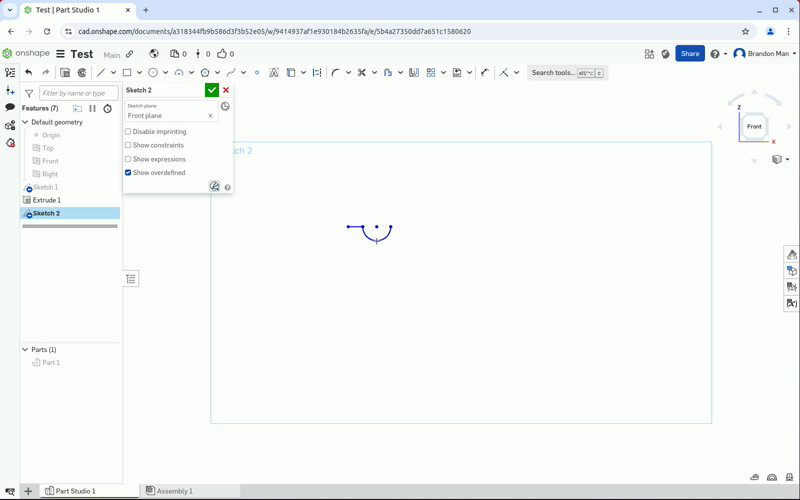
key(l)
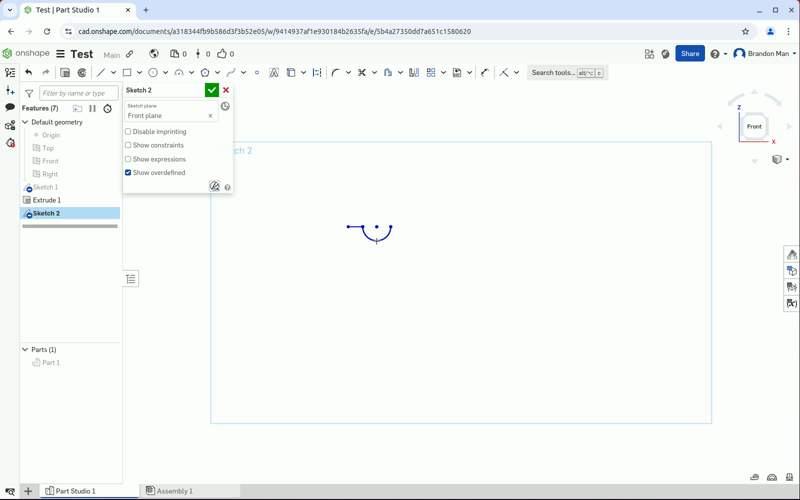
mouse_move(390, 226)
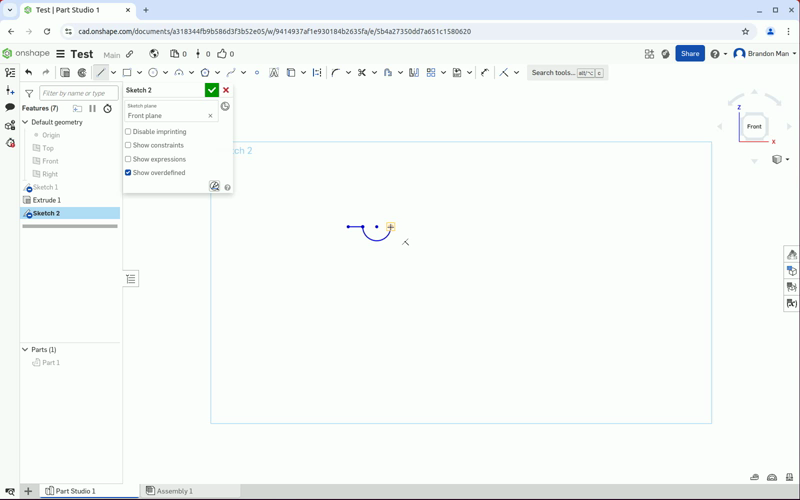
click(390, 226)
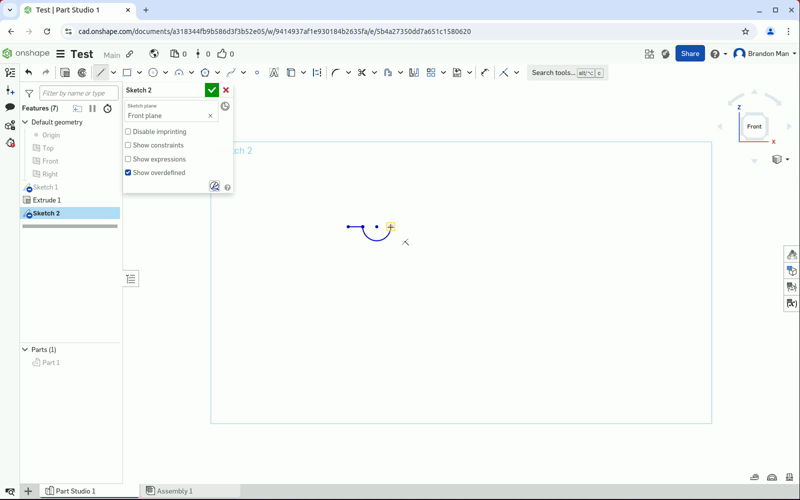
key_down(shift)
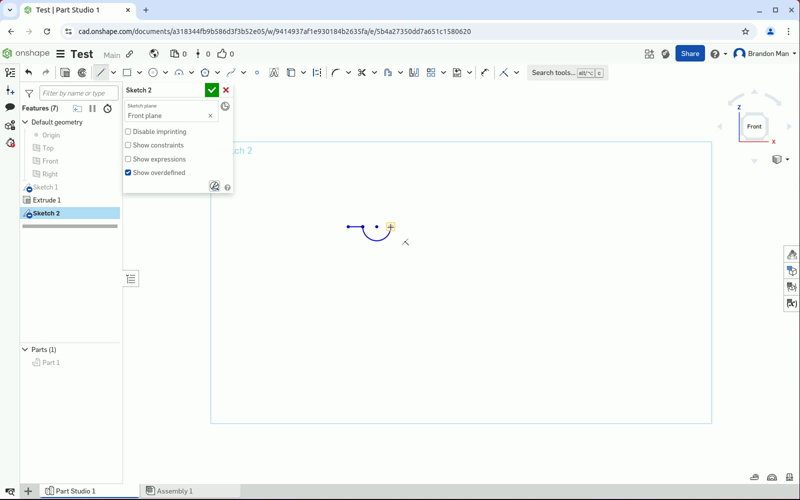
mouse_move(420, 226)
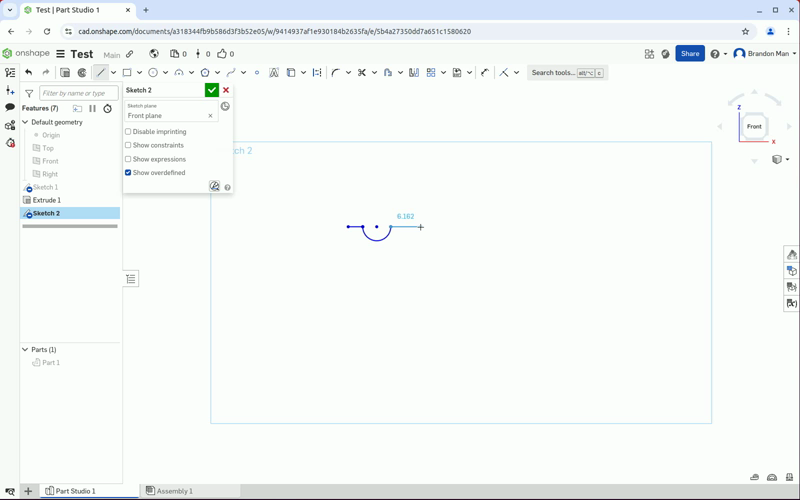
mouse_move(404, 226)
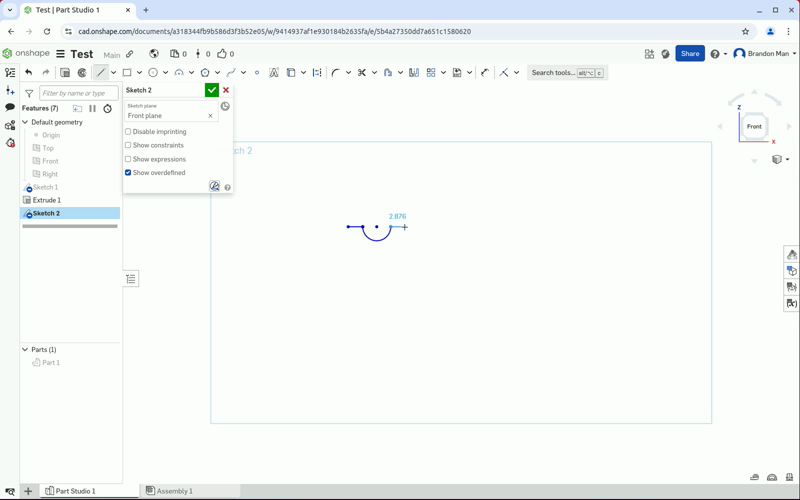
click(404, 226)
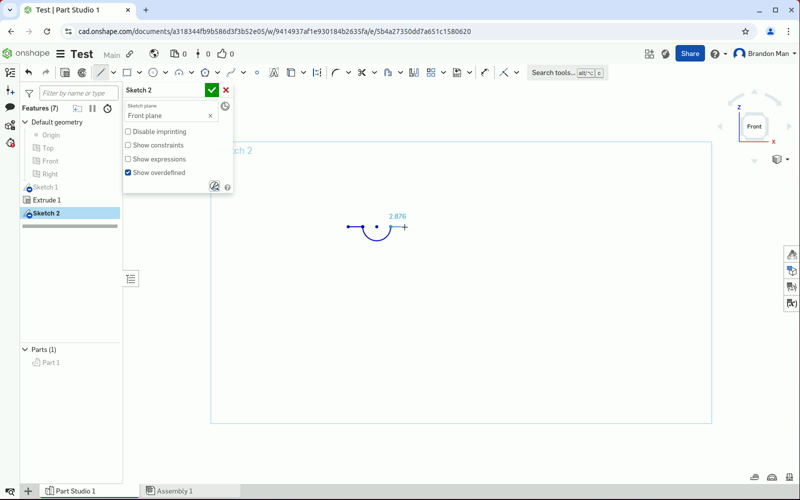
key_up(shift)
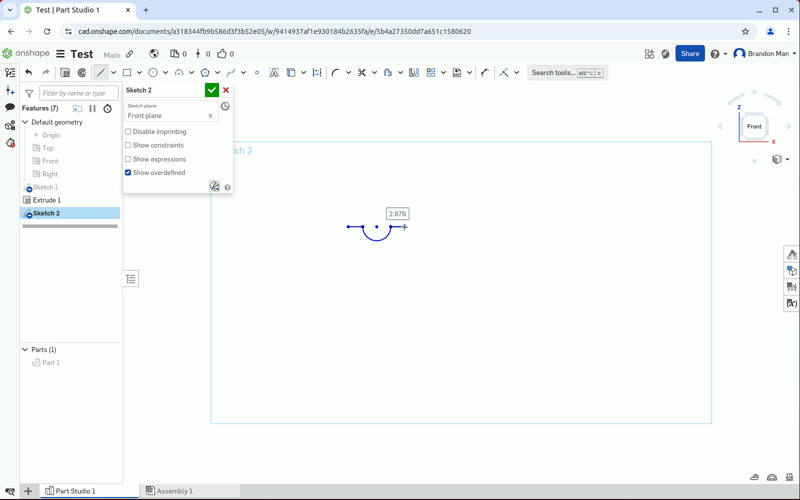
key(esc)
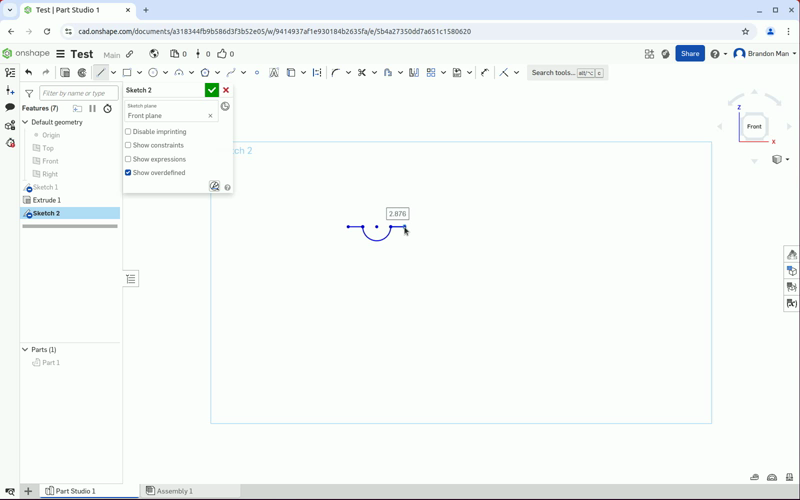
key(a)
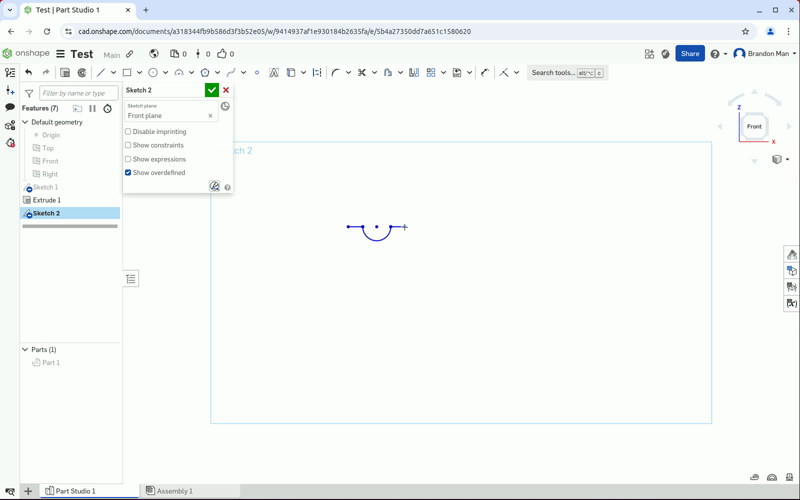
mouse_move(404, 226)
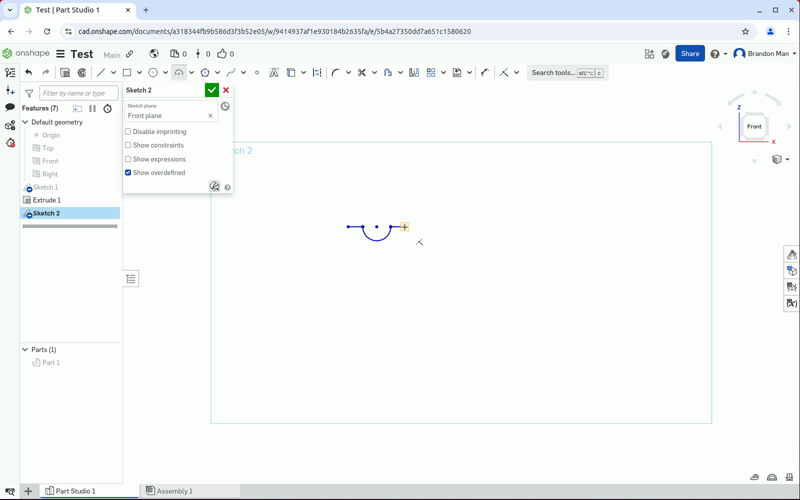
click(404, 226)
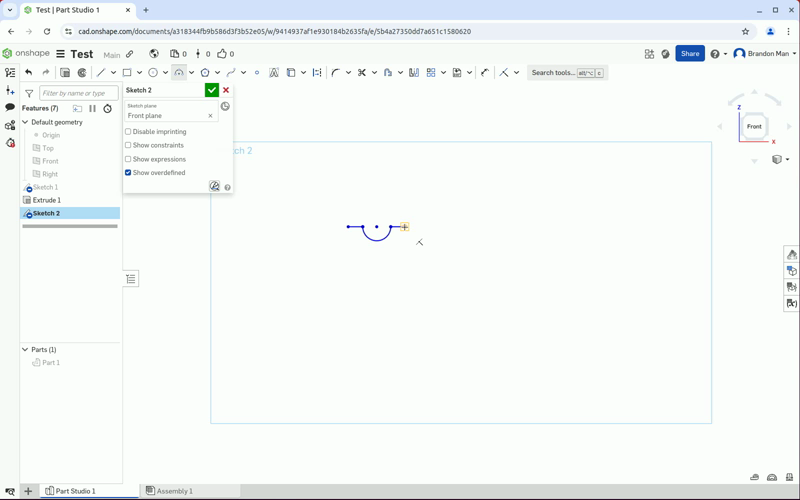
mouse_move(348, 226)
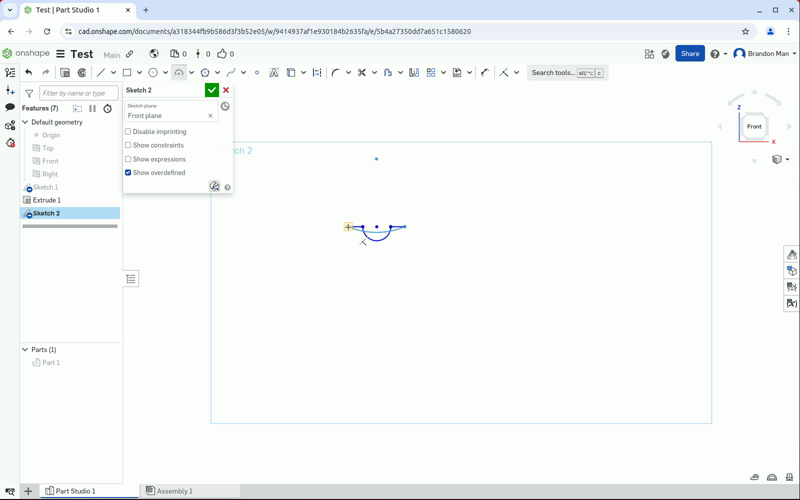
click(348, 226)
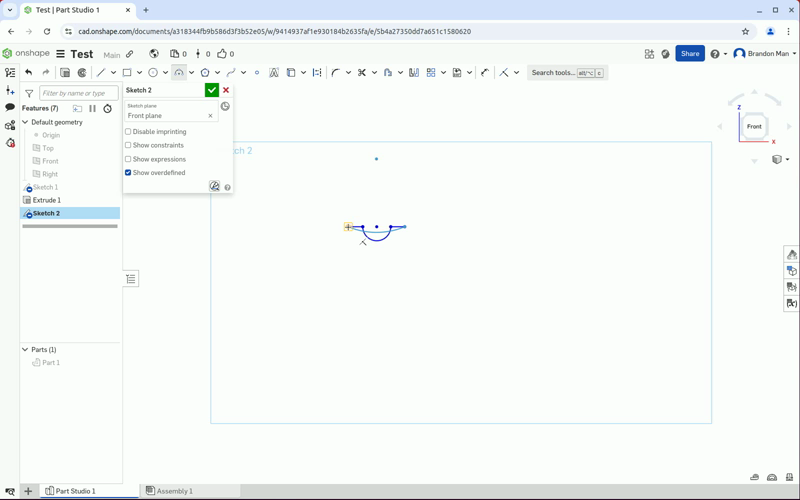
key_down(shift)
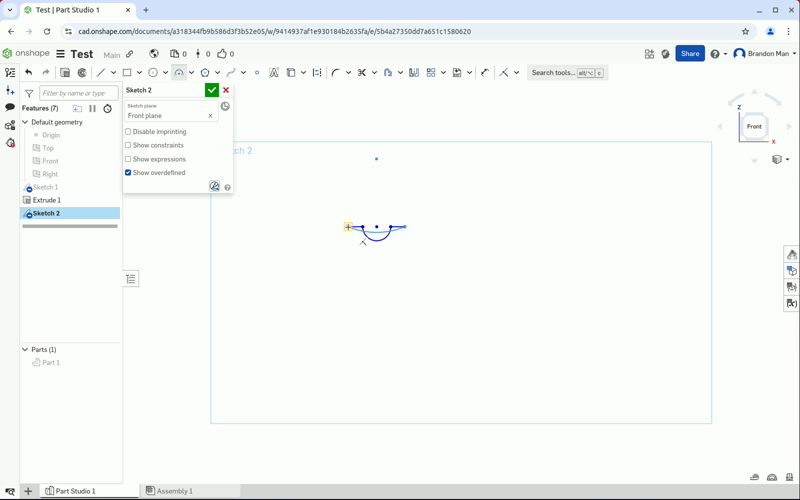
mouse_move(376, 198)
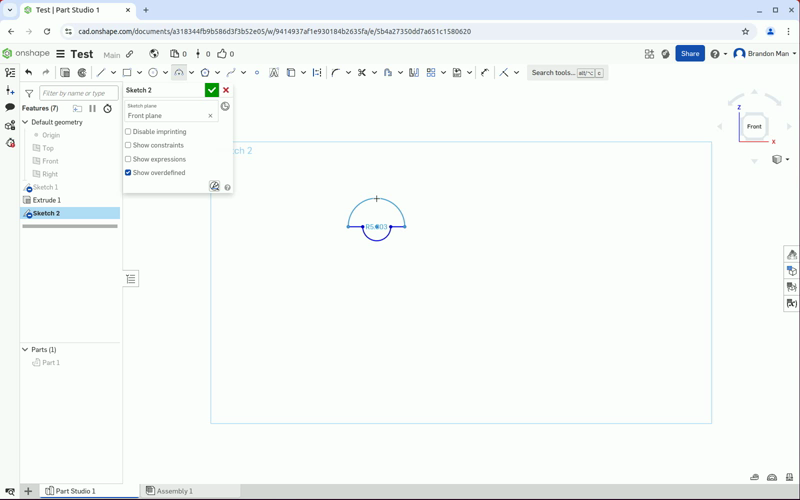
click(376, 198)
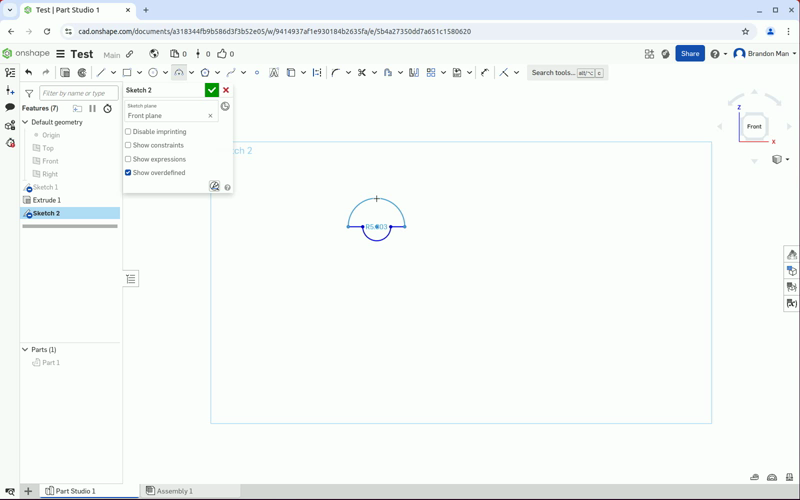
key_up(shift)
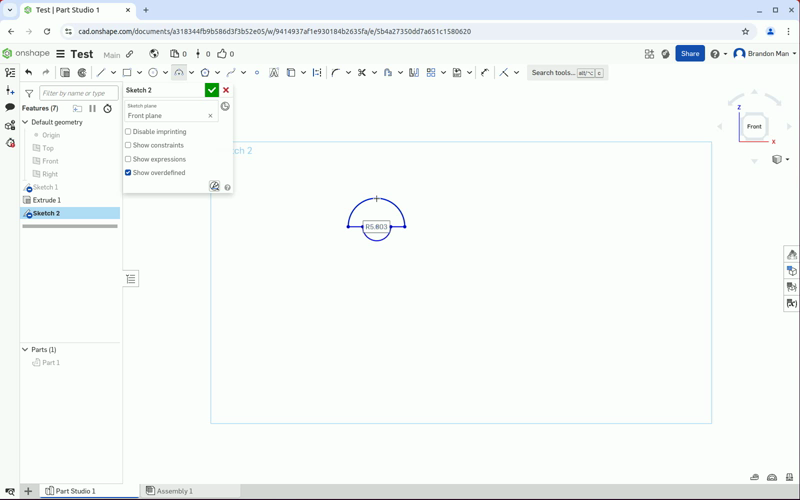
key(esc)
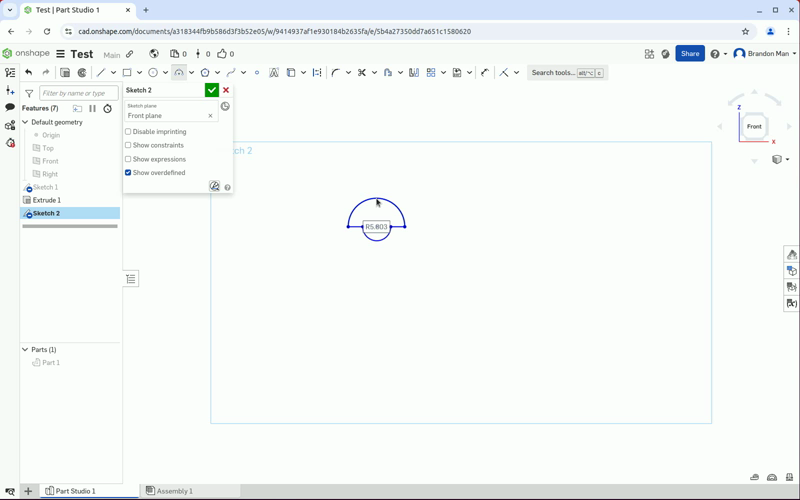
mouse_move(382, 215)
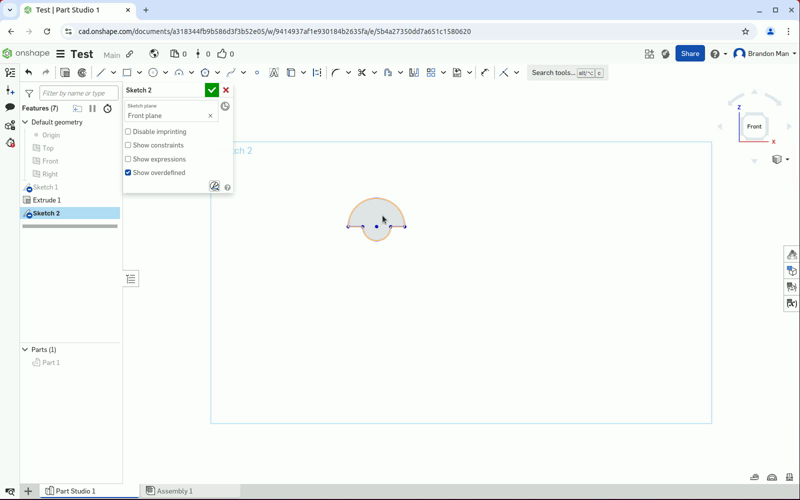
scroll(6)
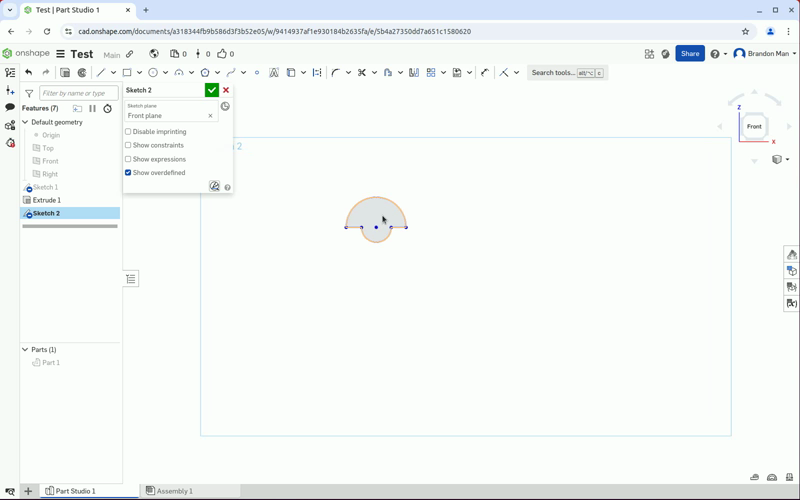
scroll(6)
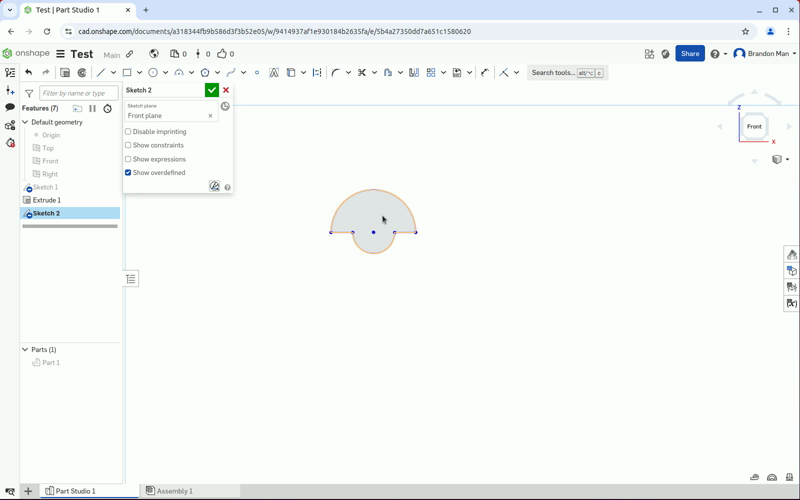
scroll(6)
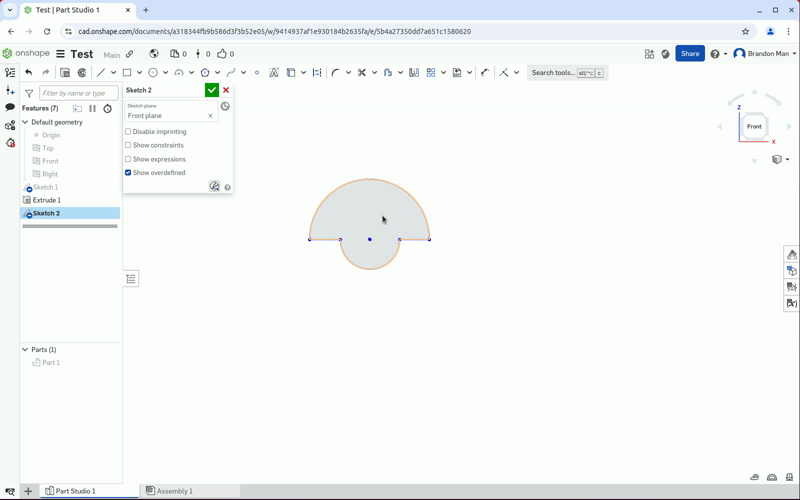
scroll(6)
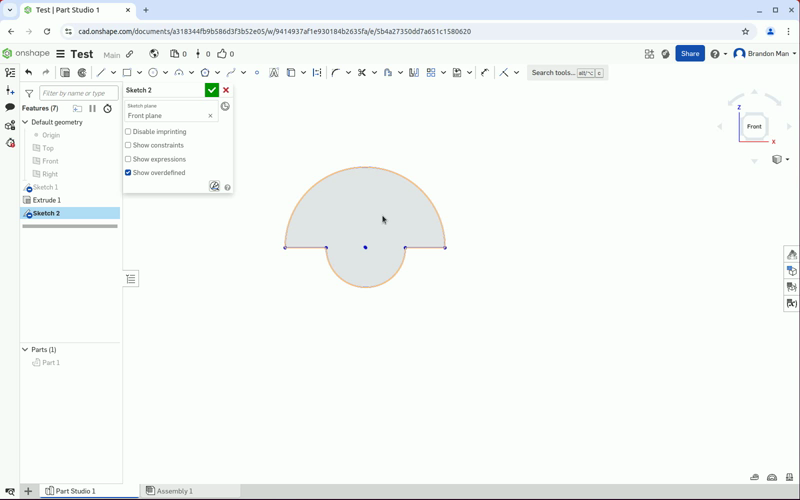
scroll(6)
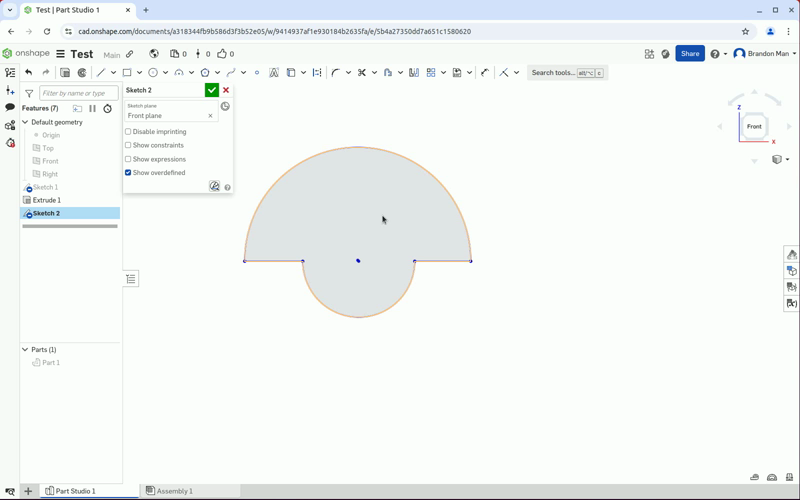
scroll(6)
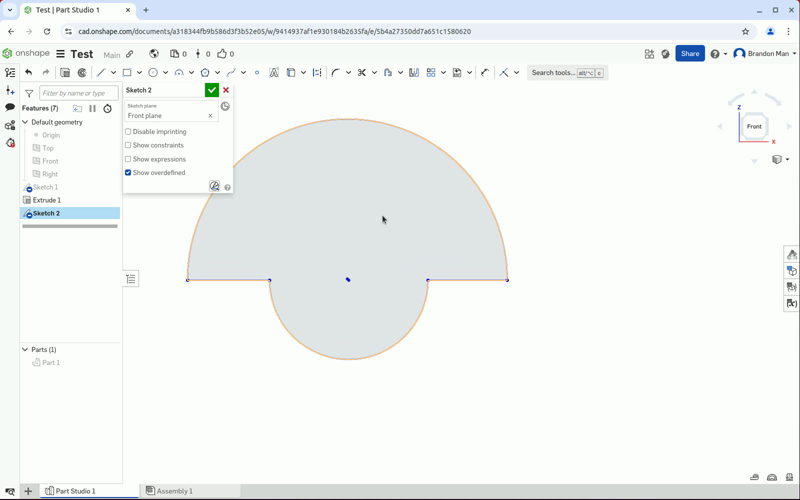
scroll(6)
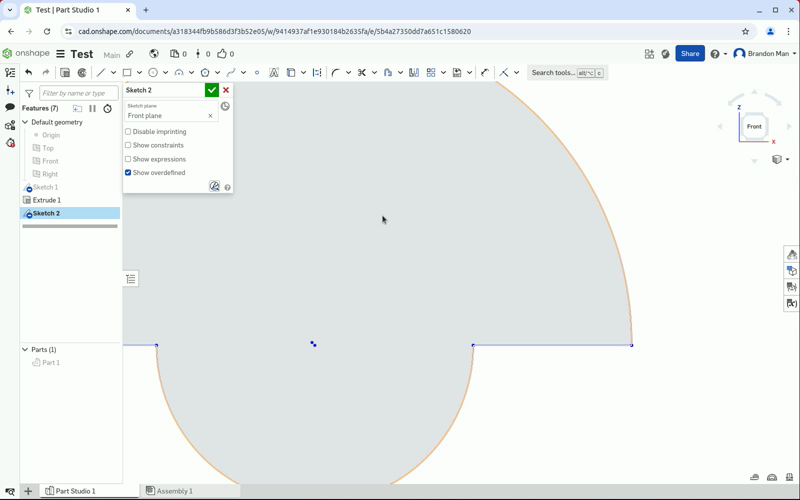
click(382, 215)
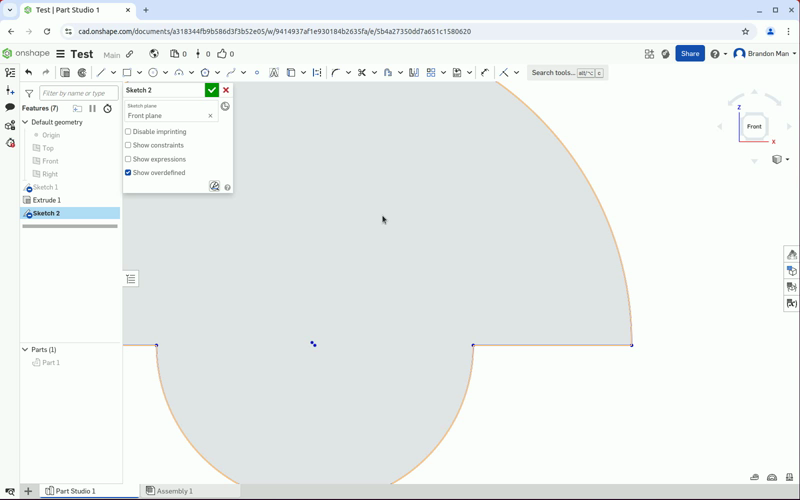
scroll(-6)
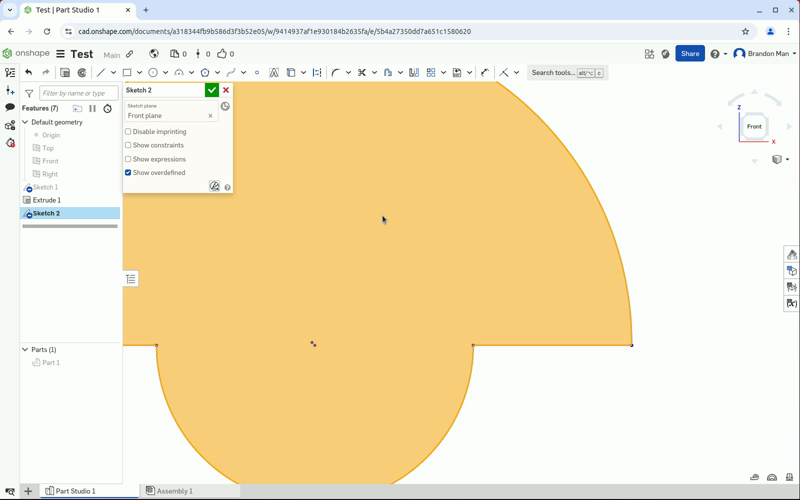
scroll(-6)
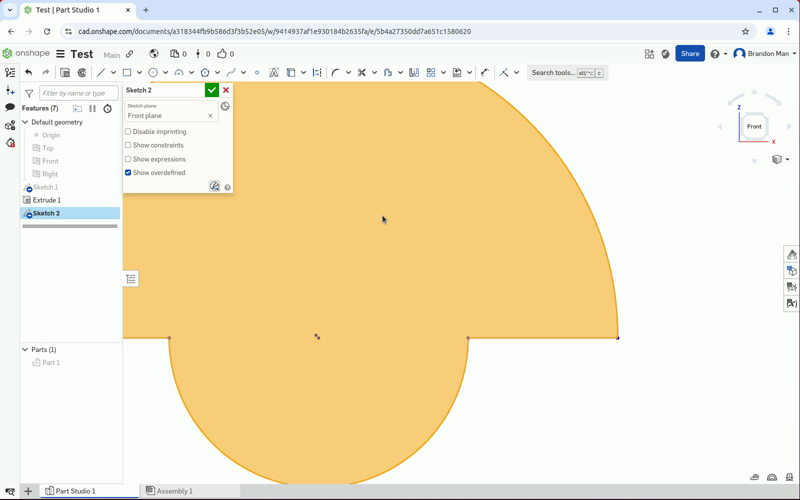
scroll(-6)
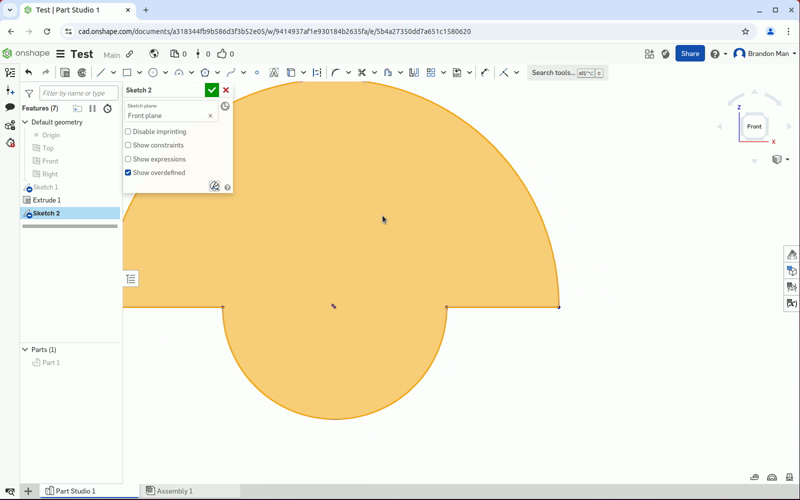
scroll(-6)
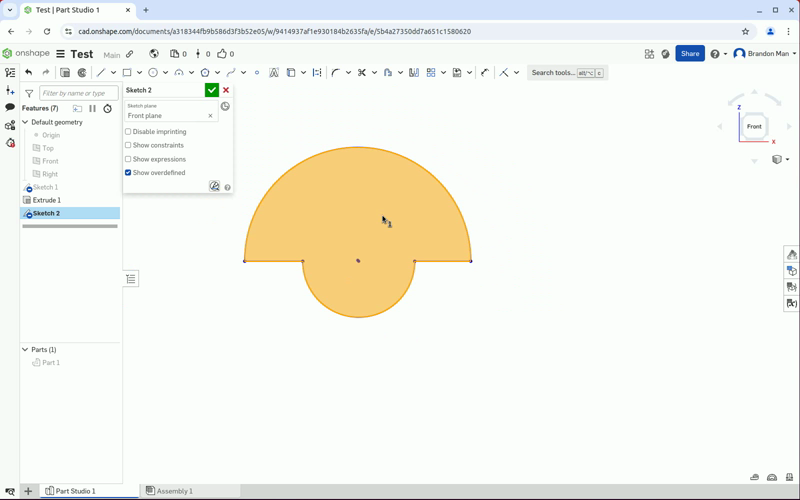
scroll(-6)
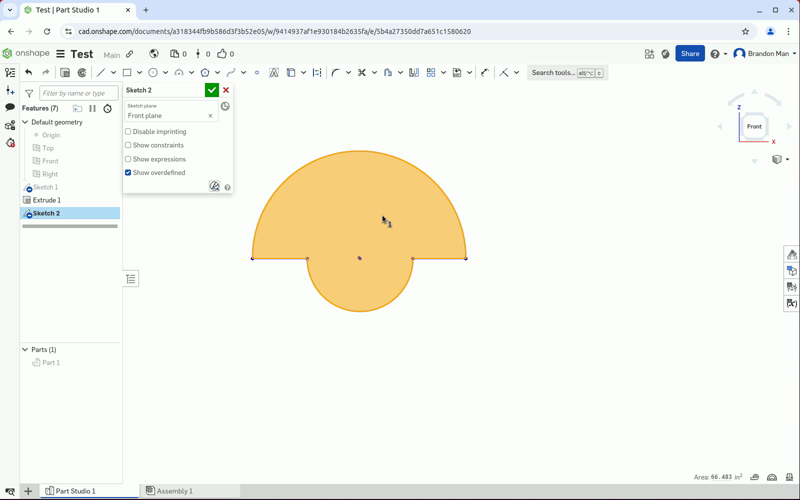
scroll(-6)
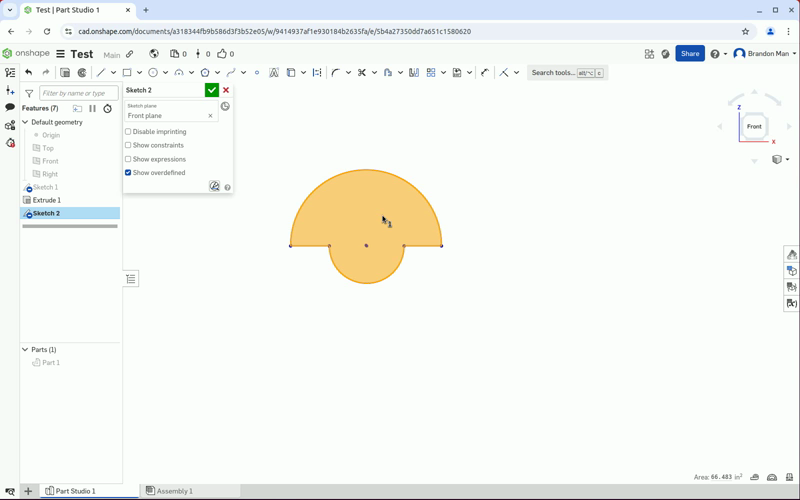
scroll(-6)
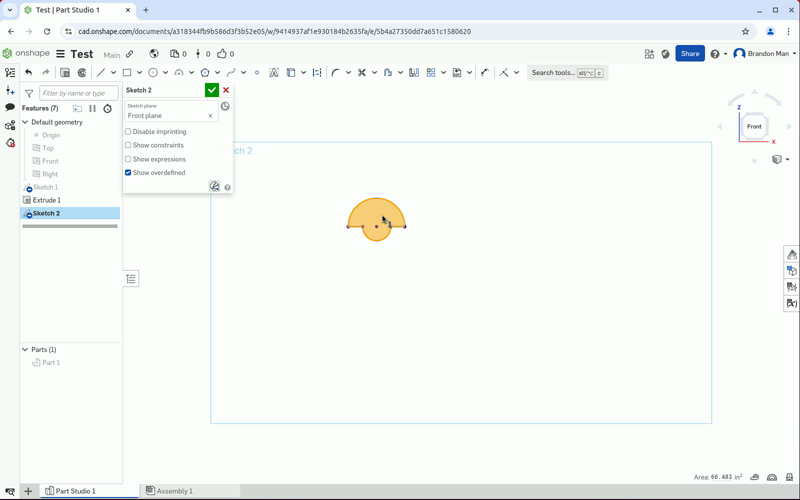
mouse_move(73, 352)
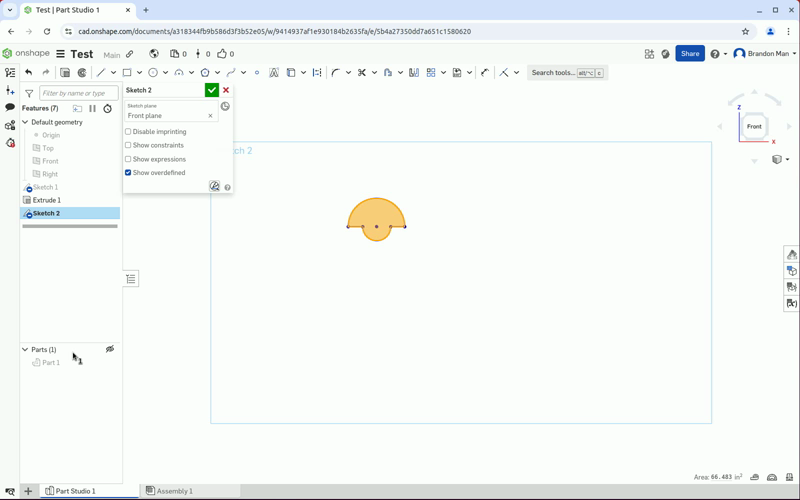
key(shift+y)
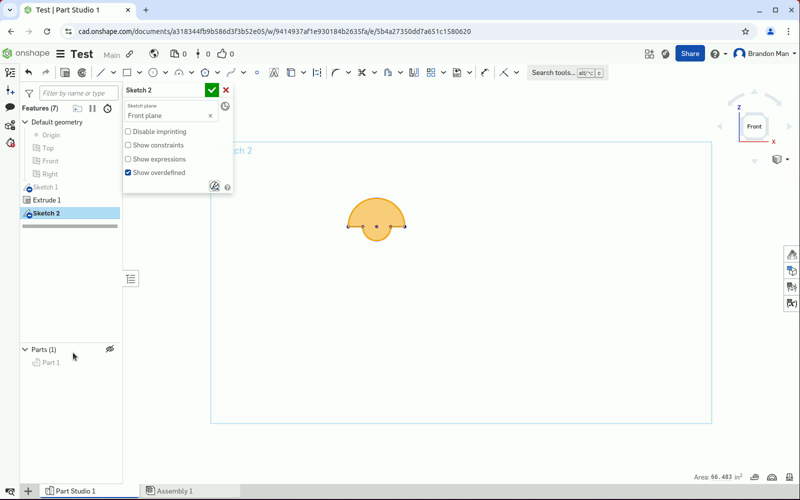
key(shift+e)
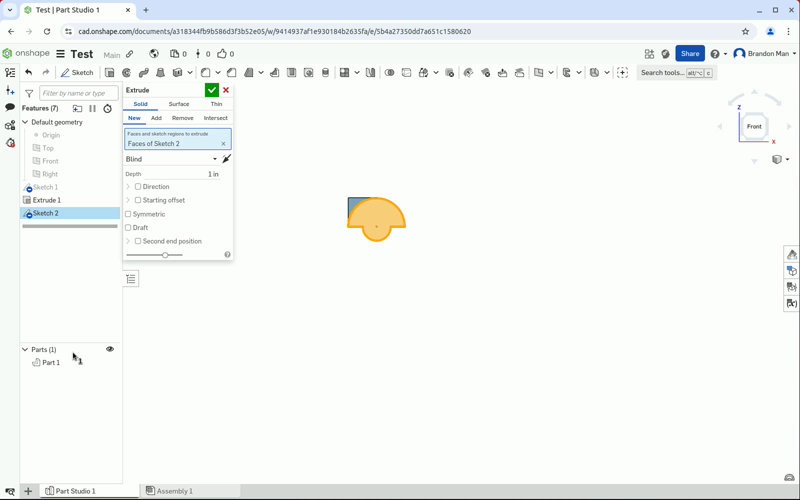
mouse_move(143, 106)
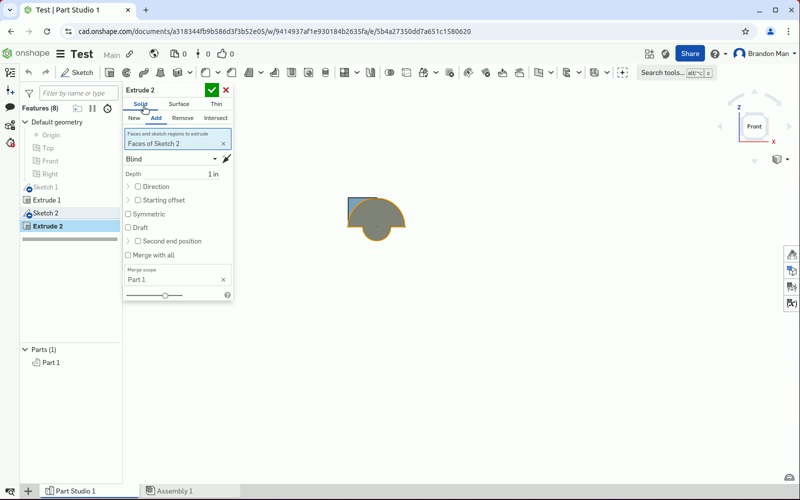
click(143, 106)
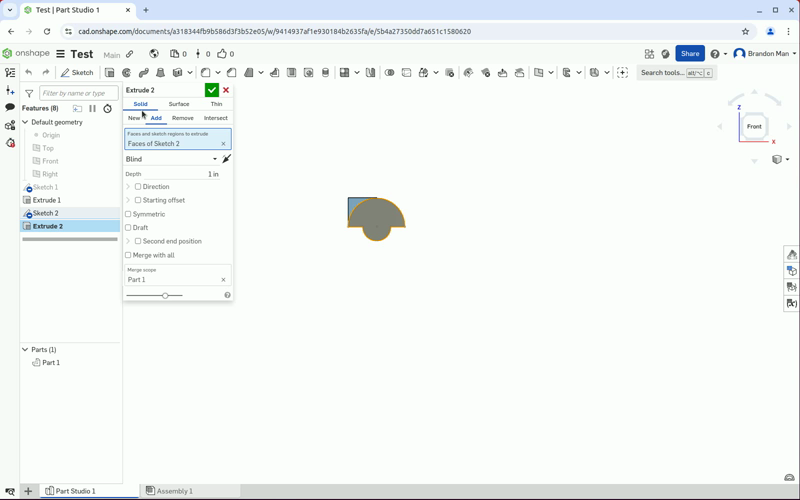
mouse_move(137, 120)
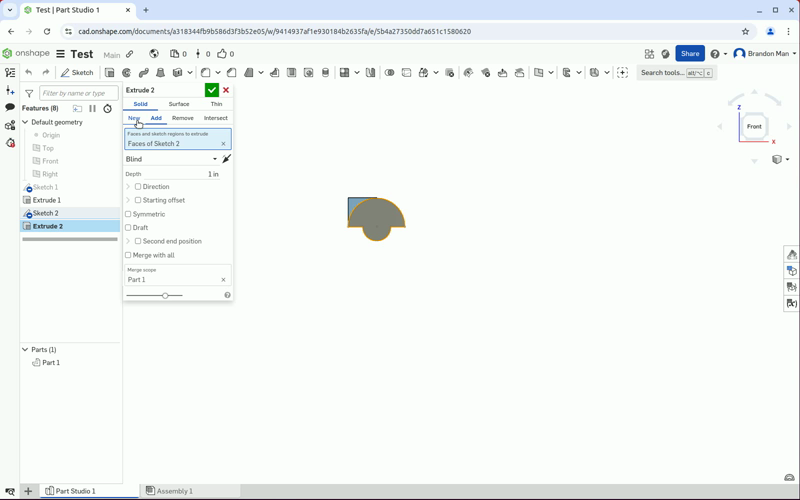
click(137, 120)
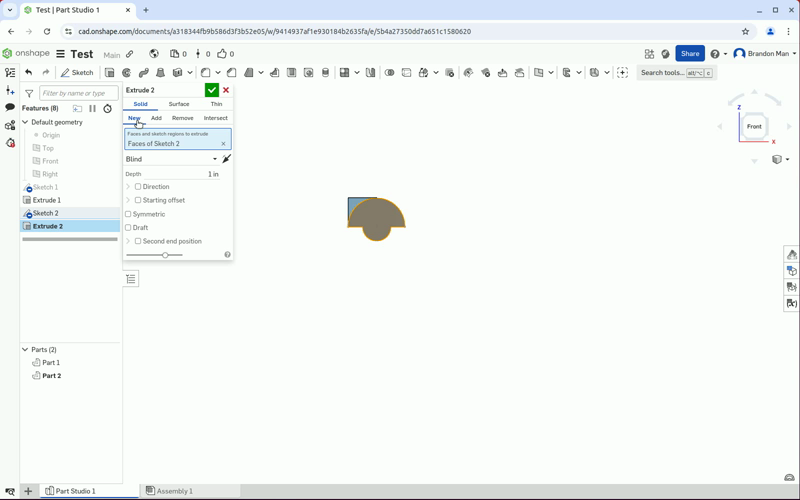
key(tab, 4)
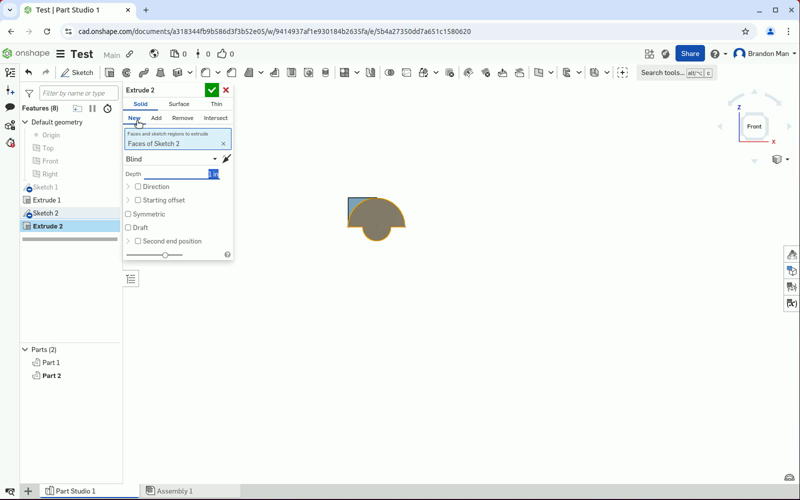
text(11.554)
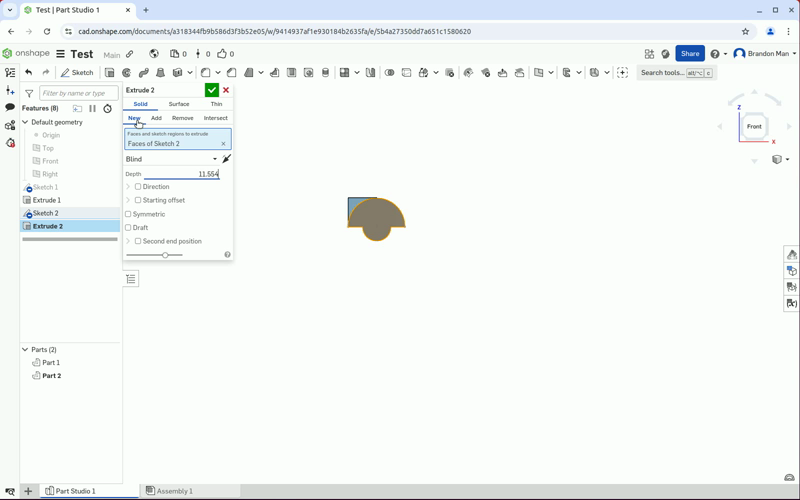
key(enter)
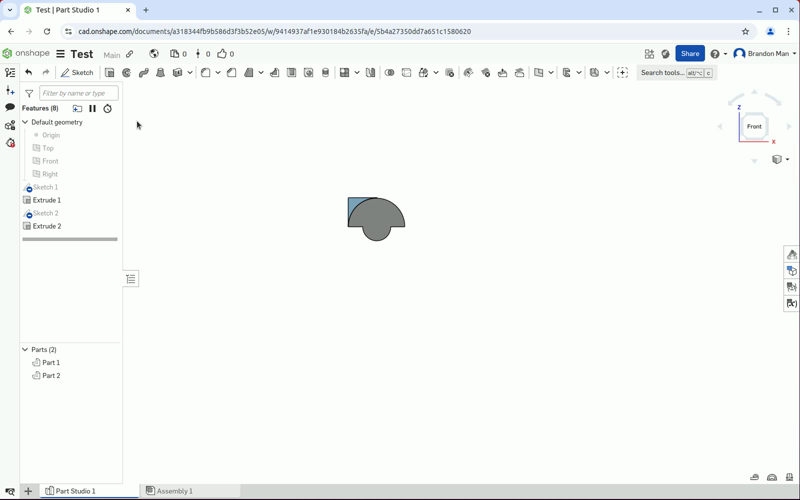
key(shift+h)
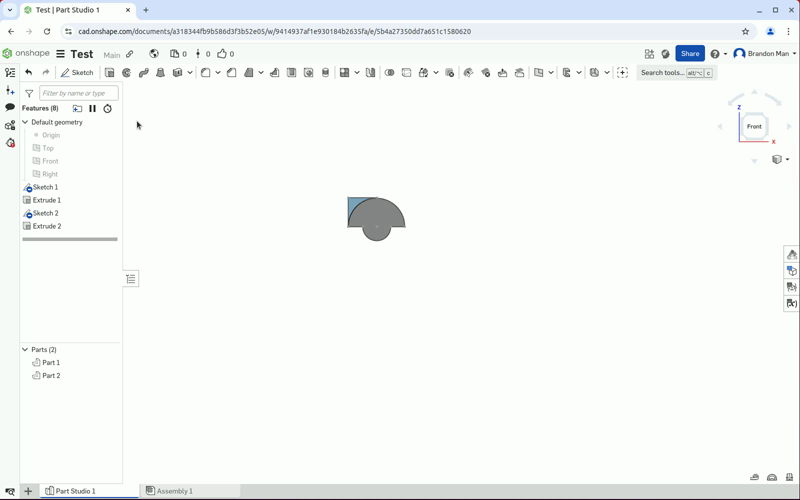
key(shift+h)
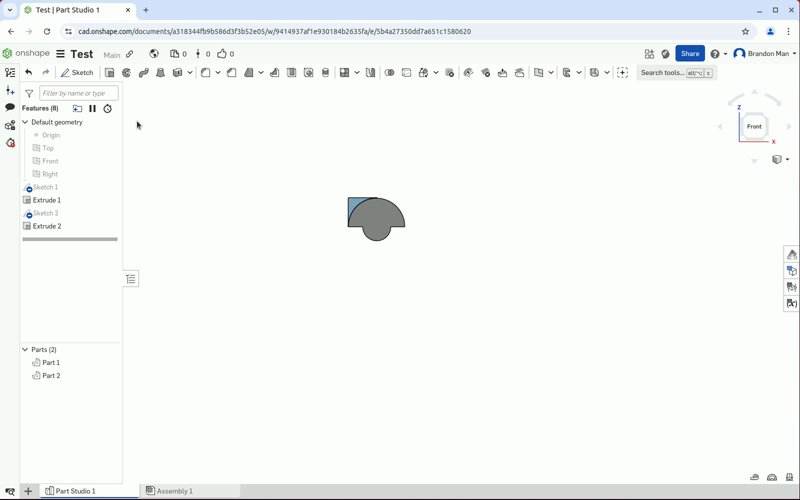
mouse_move(73, 189)
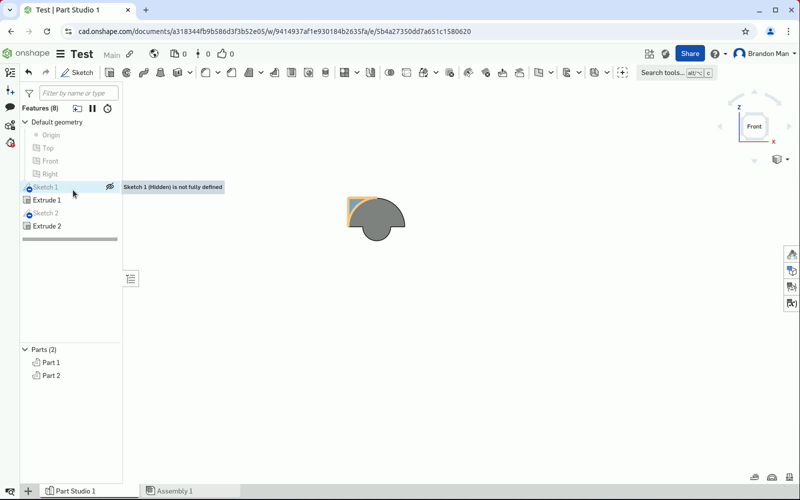
click(73, 189)
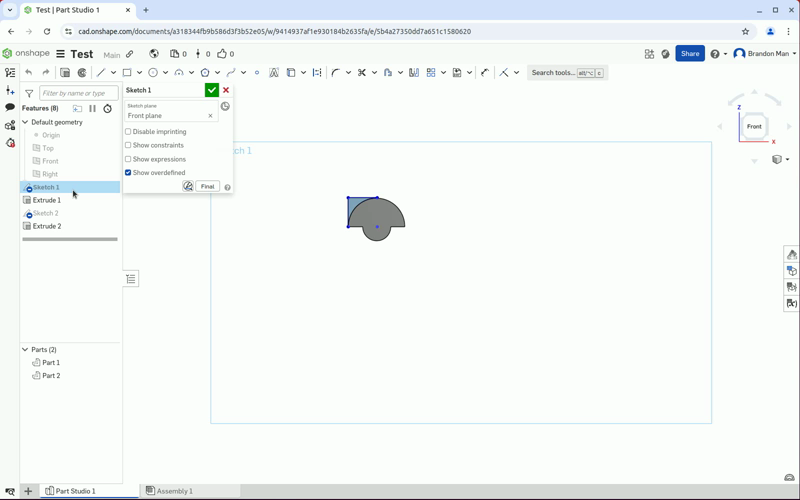
mouse_move(229, 92)
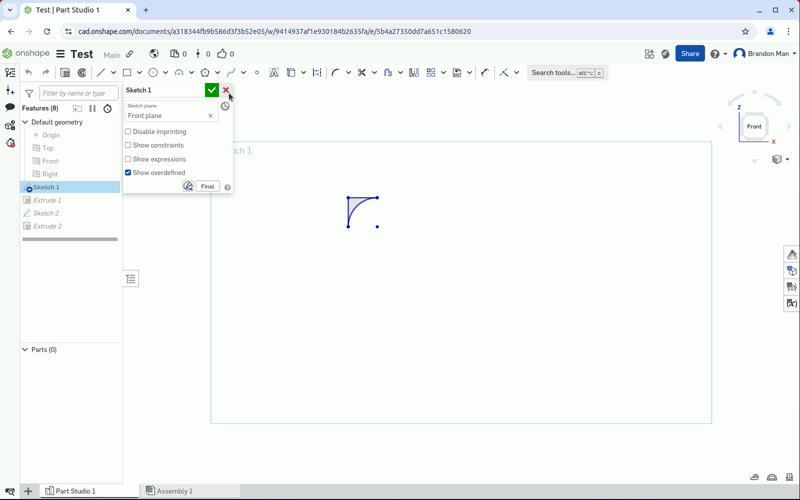
click(229, 92)
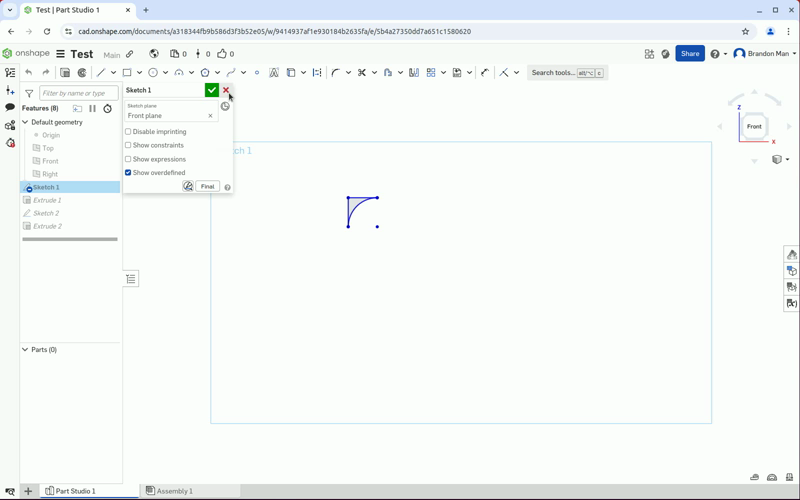
key(shift+s)
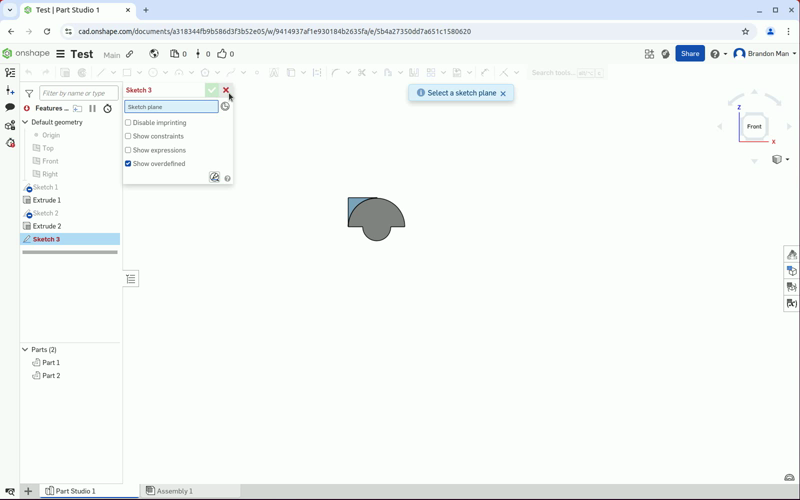
mouse_move(73, 163)
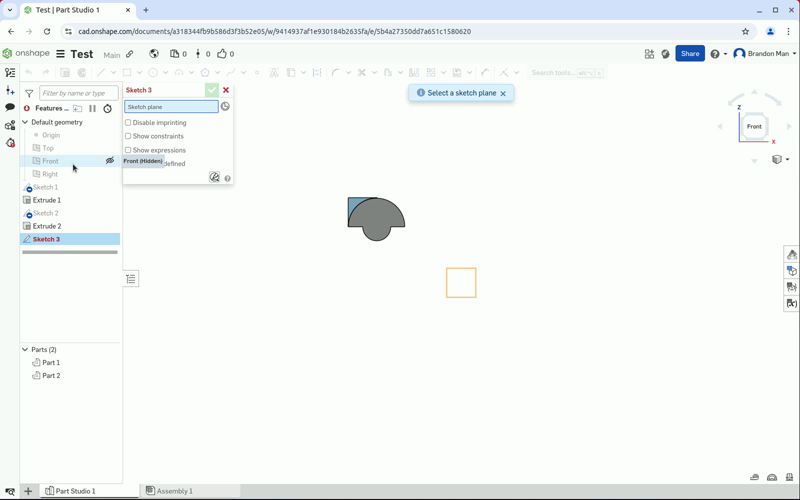
click(73, 163)
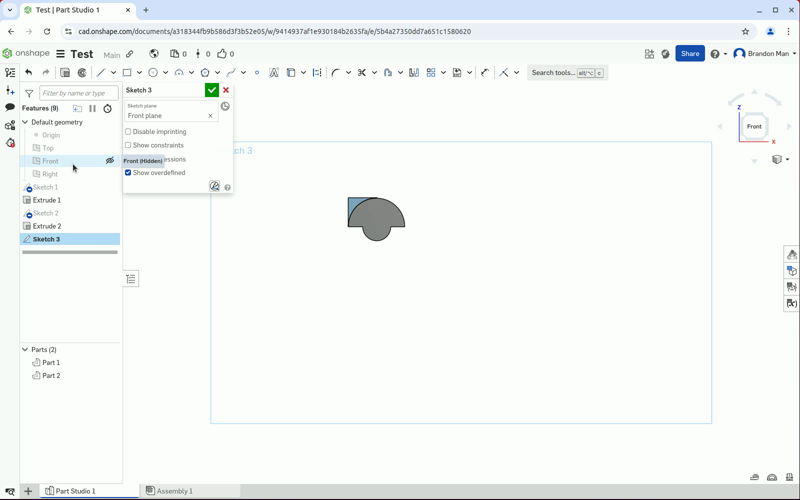
mouse_move(73, 352)
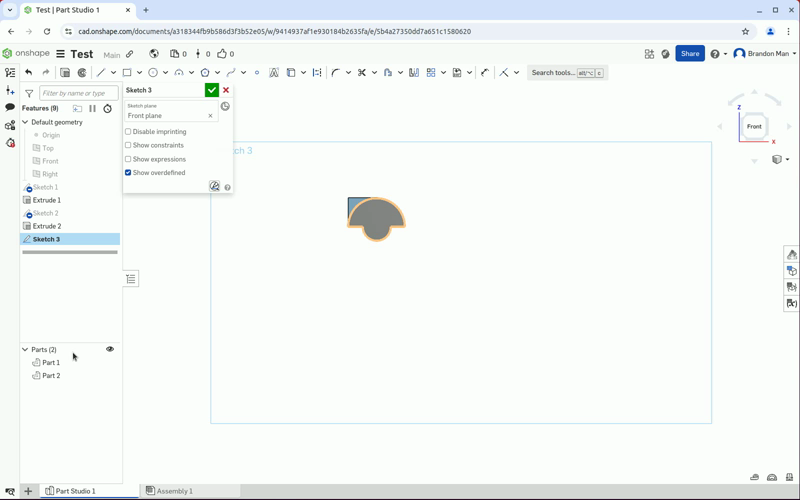
key(y)
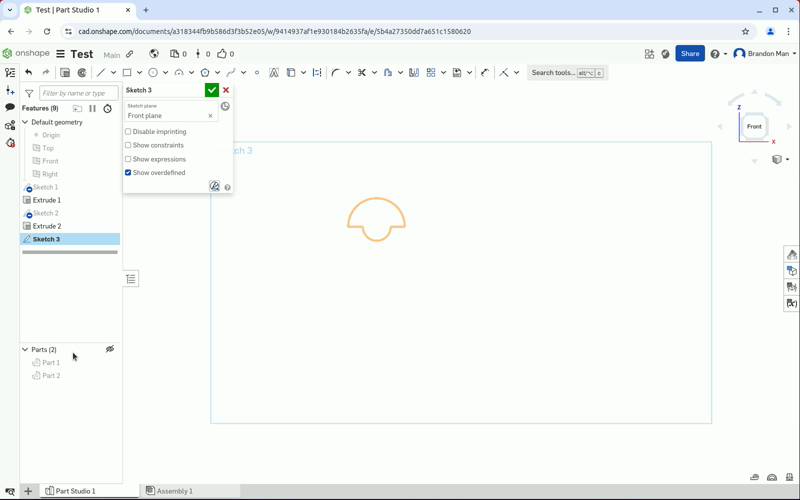
key(a)
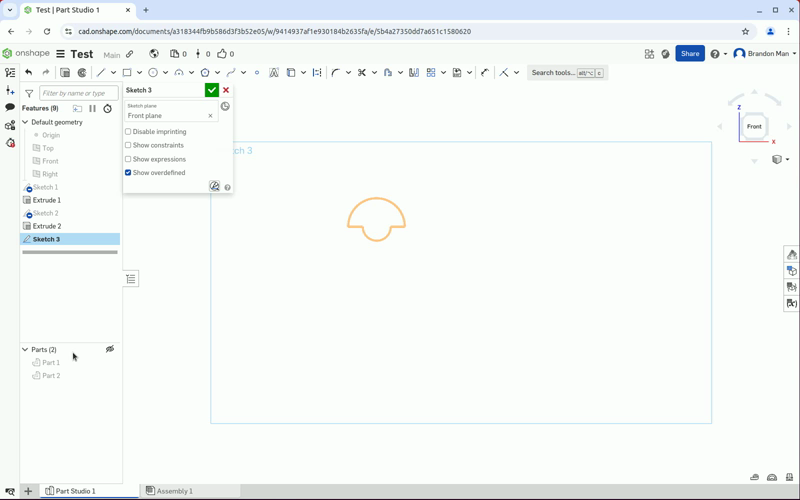
key_down(shift)
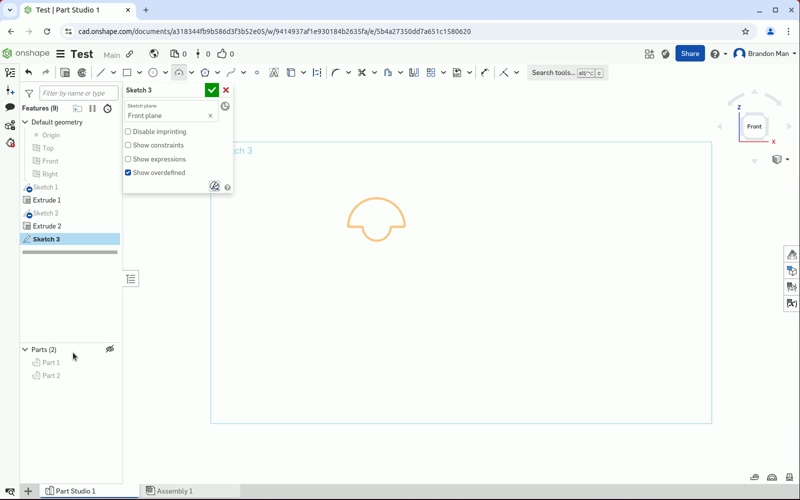
mouse_move(376, 198)
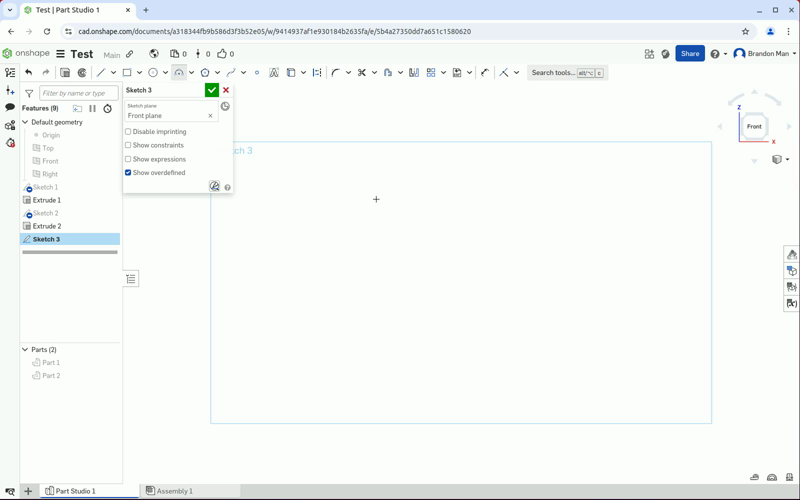
click(376, 198)
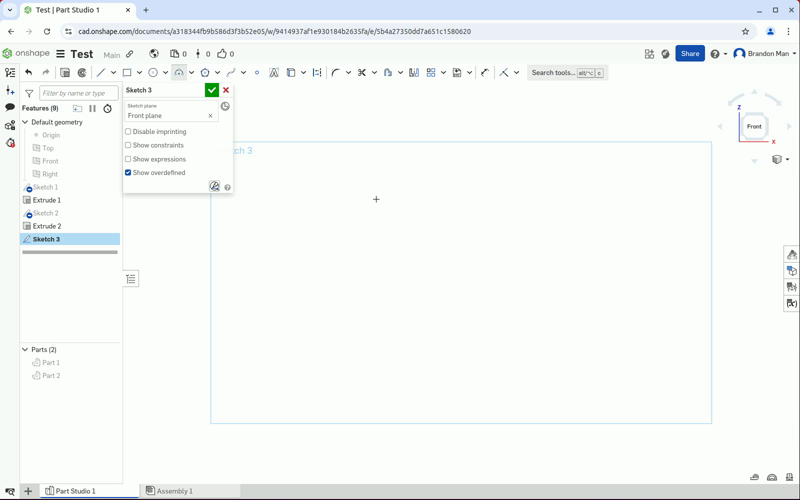
key_up(shift)
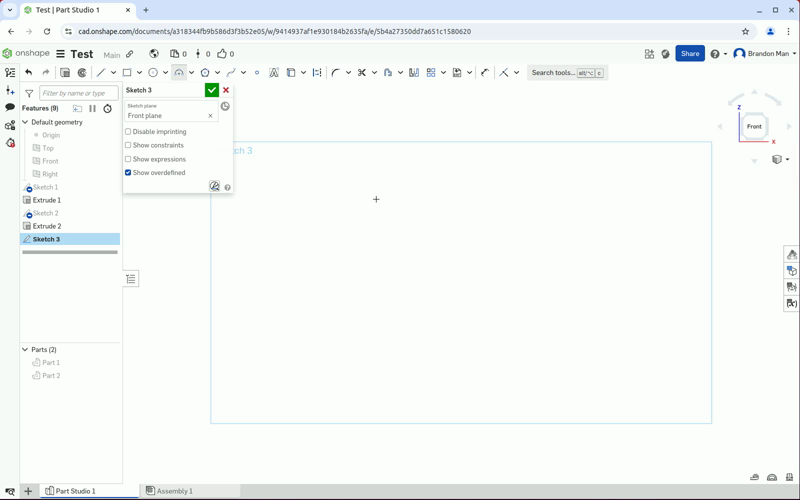
key_down(shift)
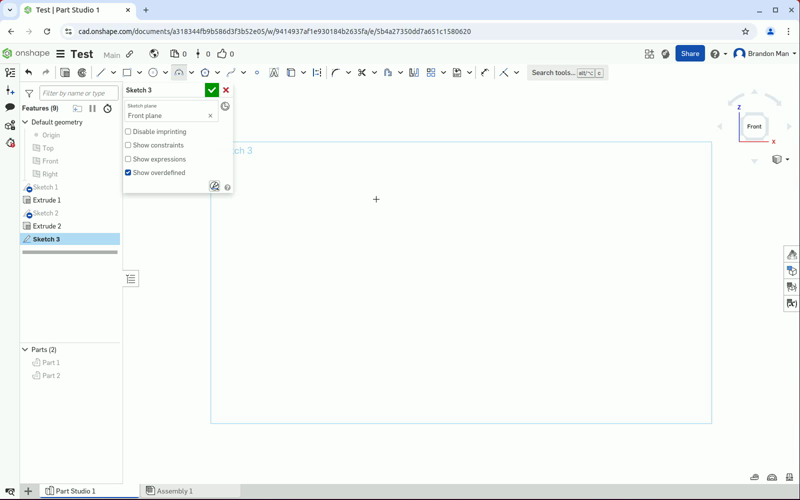
mouse_move(405, 227)
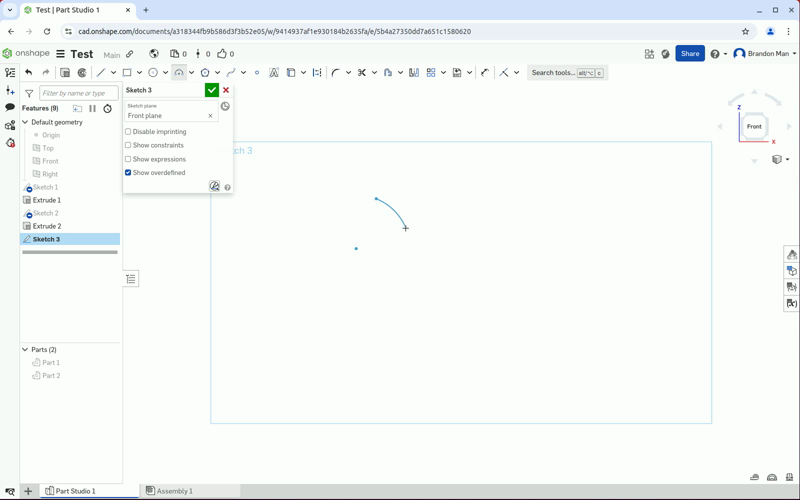
click(405, 227)
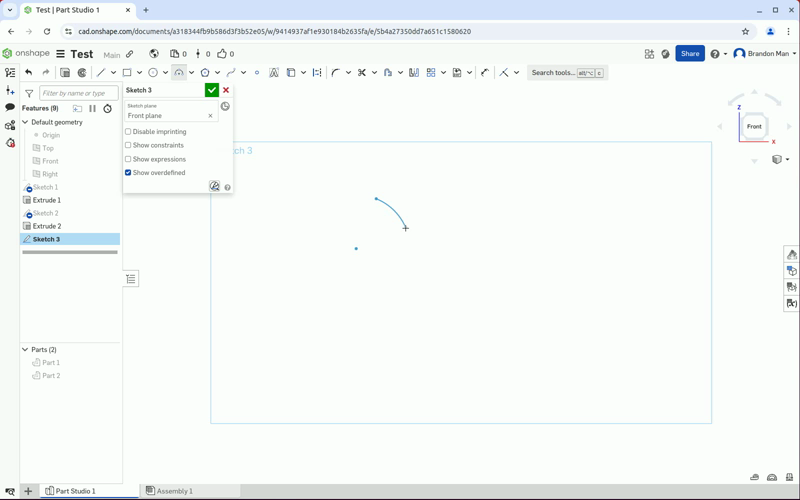
mouse_move(396, 207)
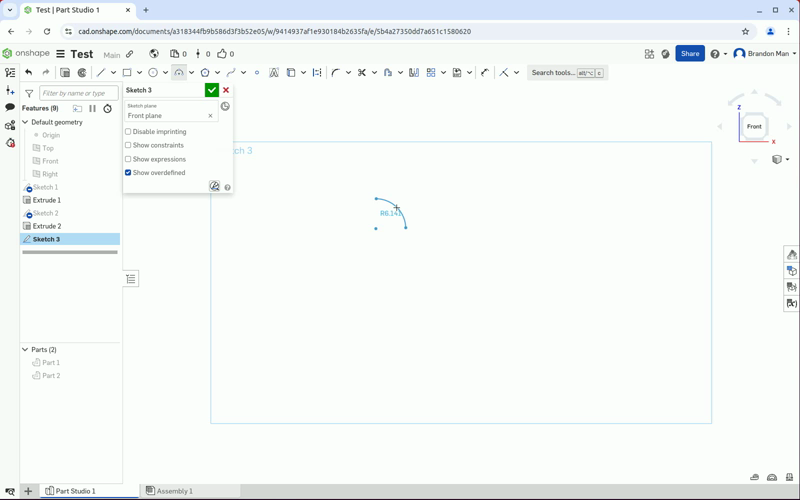
click(396, 207)
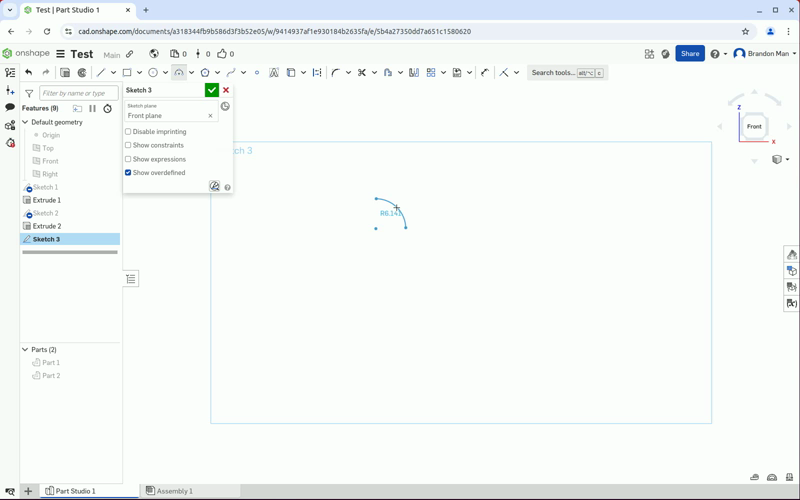
key_up(shift)
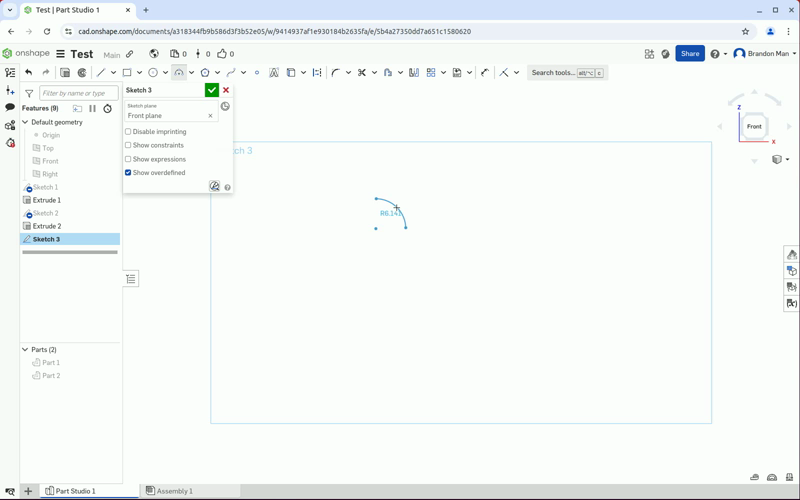
key(esc)
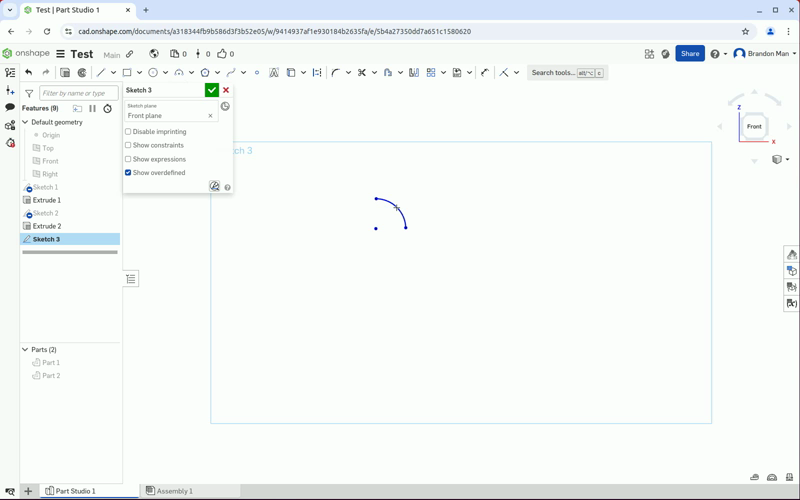
key(l)
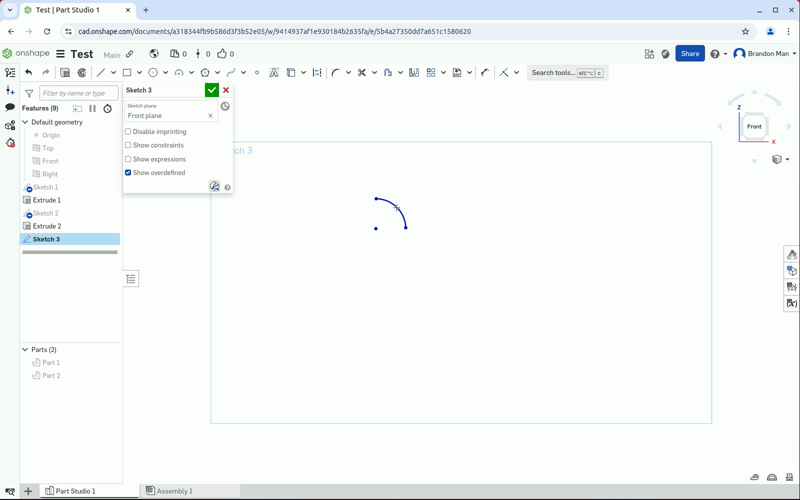
mouse_move(405, 227)
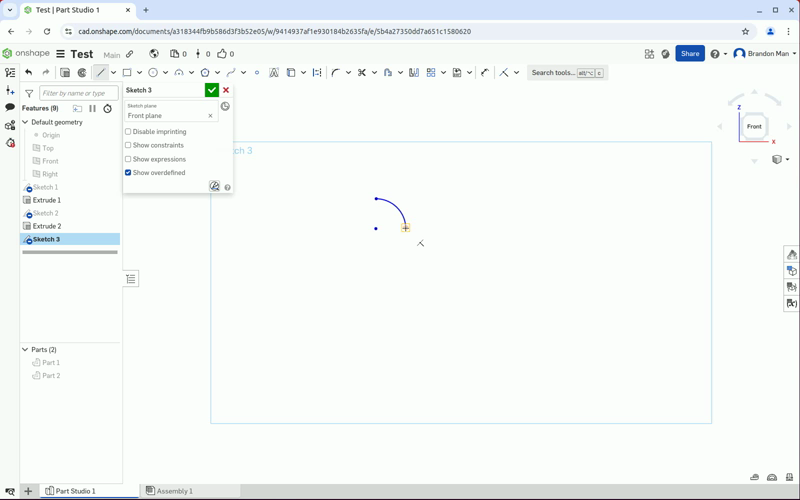
click(405, 227)
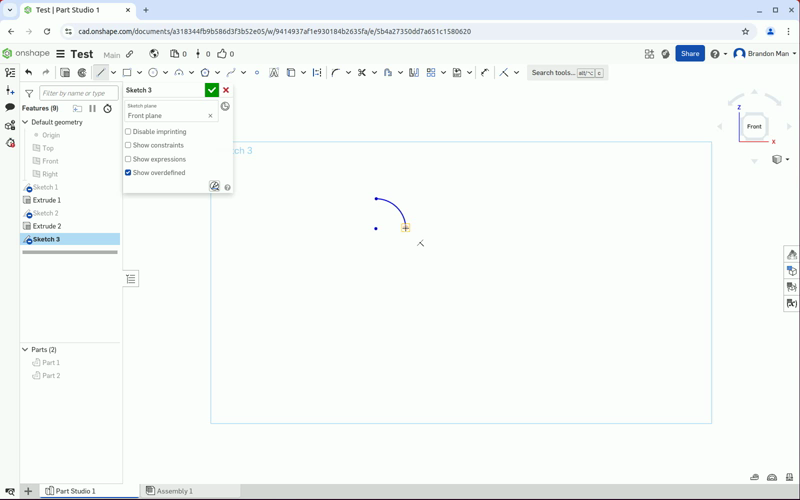
key_down(shift)
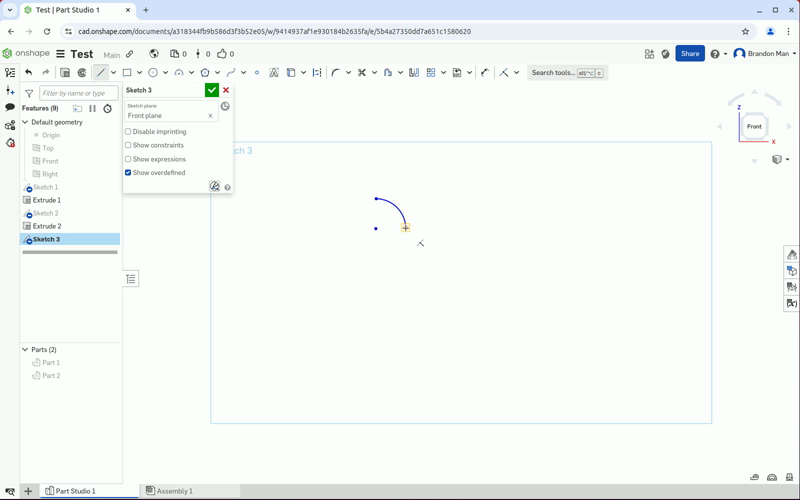
mouse_move(435, 227)
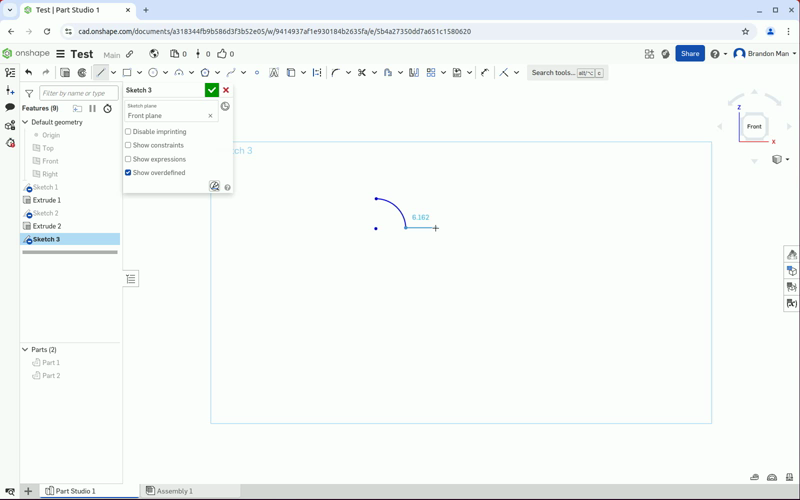
mouse_move(405, 198)
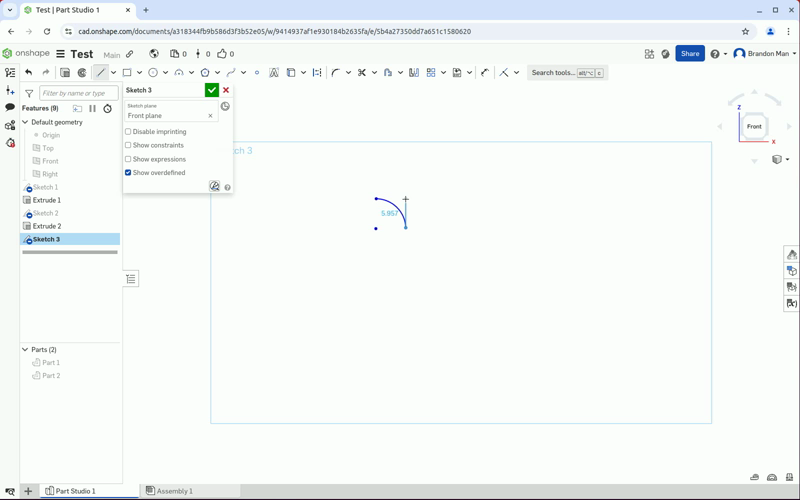
click(405, 198)
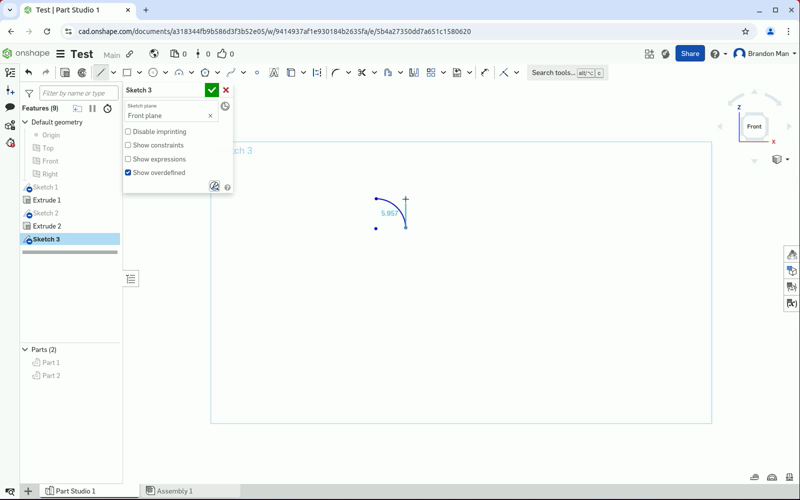
key_up(shift)
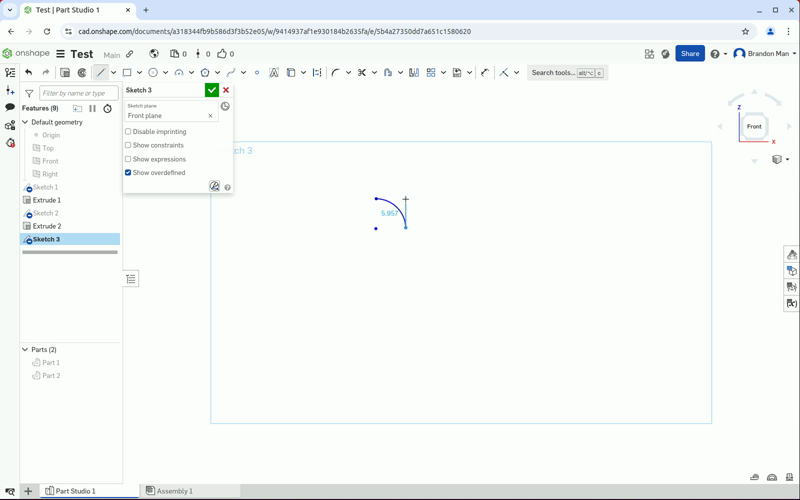
mouse_move(435, 198)
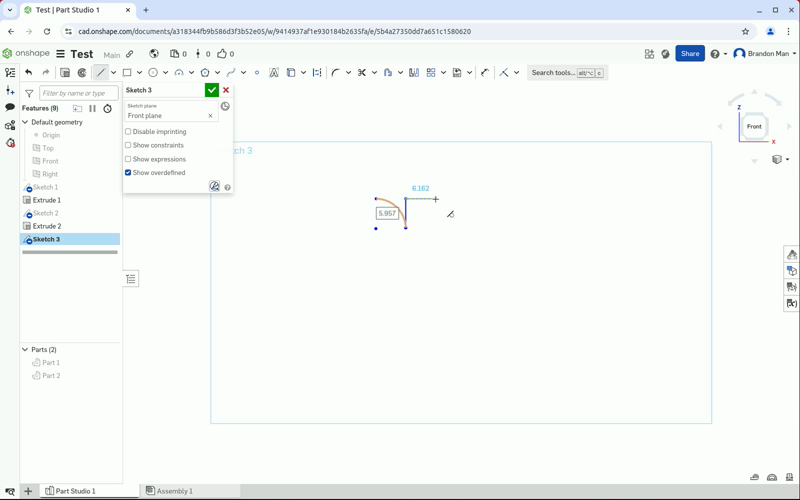
key_down(shift)
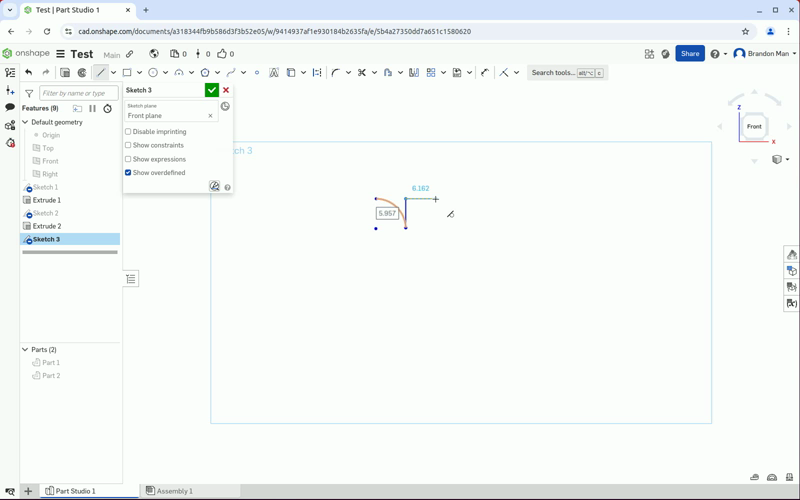
mouse_move(376, 198)
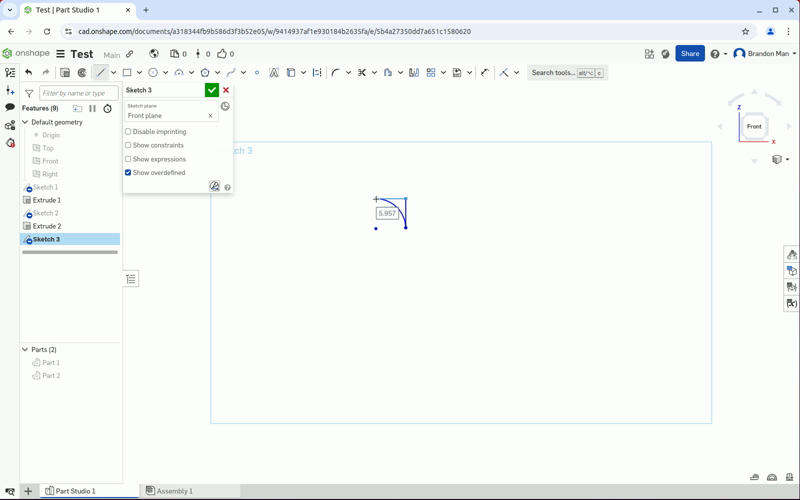
key_up(shift)
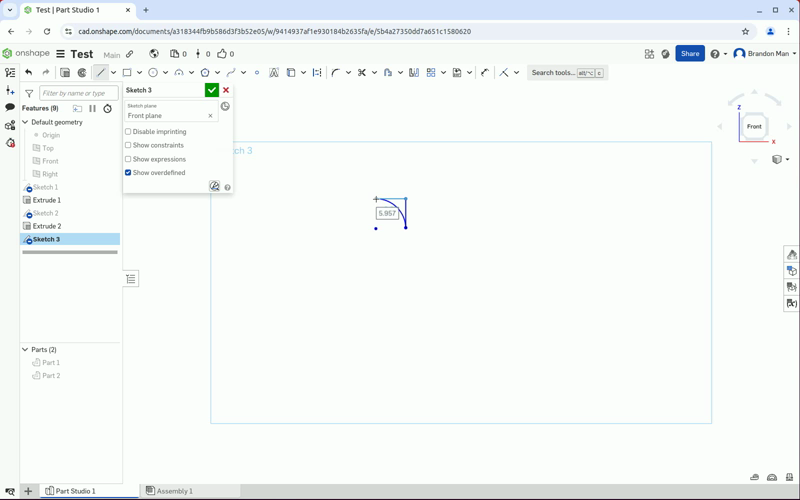
click(376, 198)
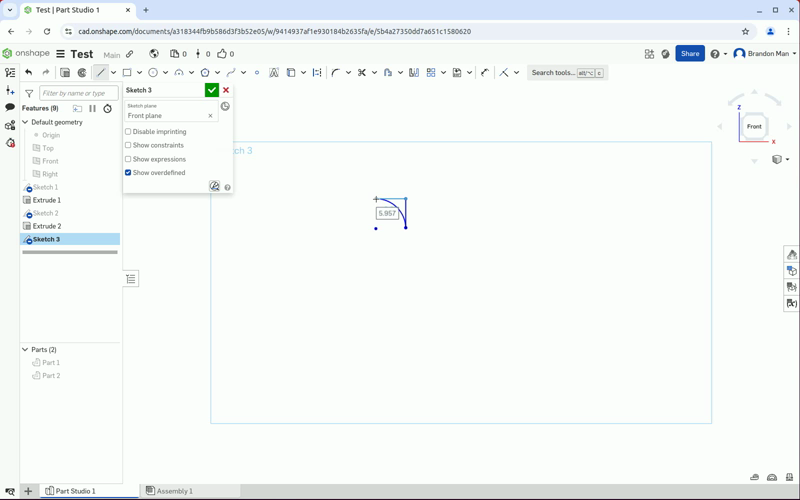
key(esc)
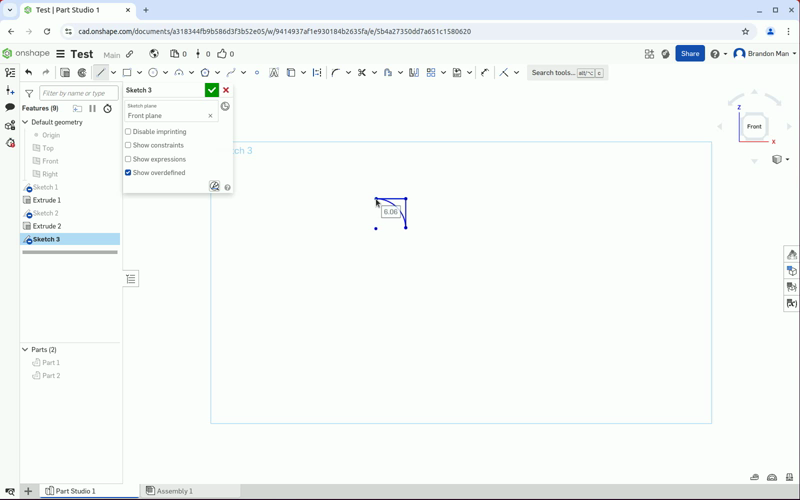
mouse_move(403, 205)
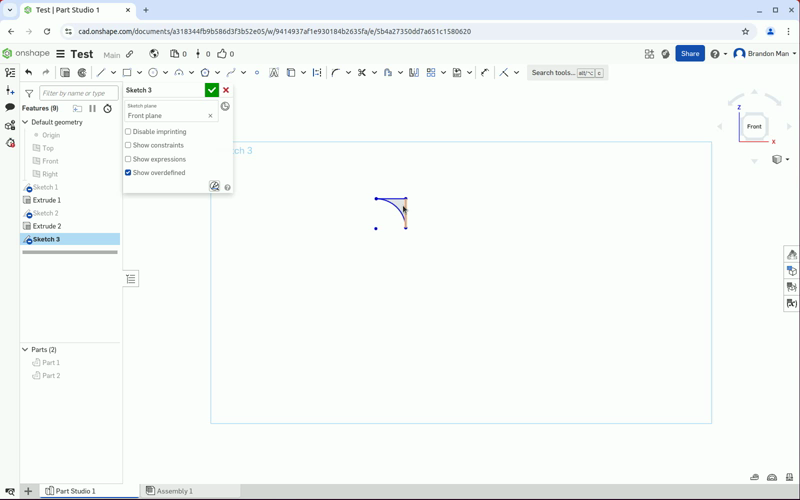
scroll(6)
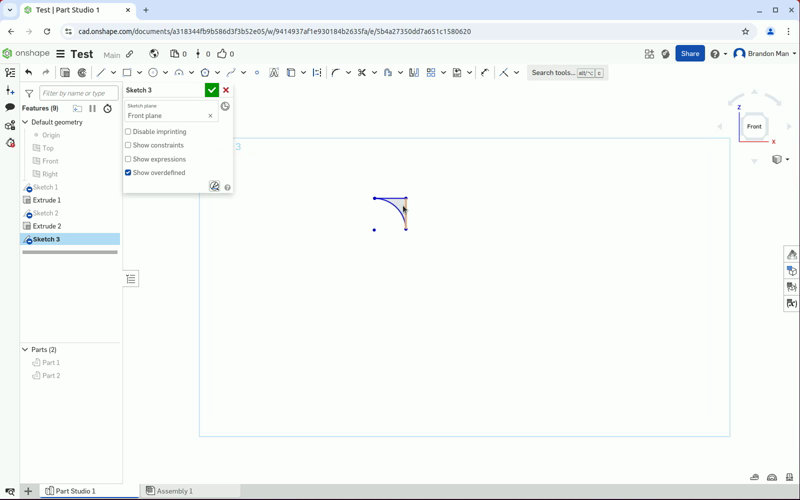
scroll(6)
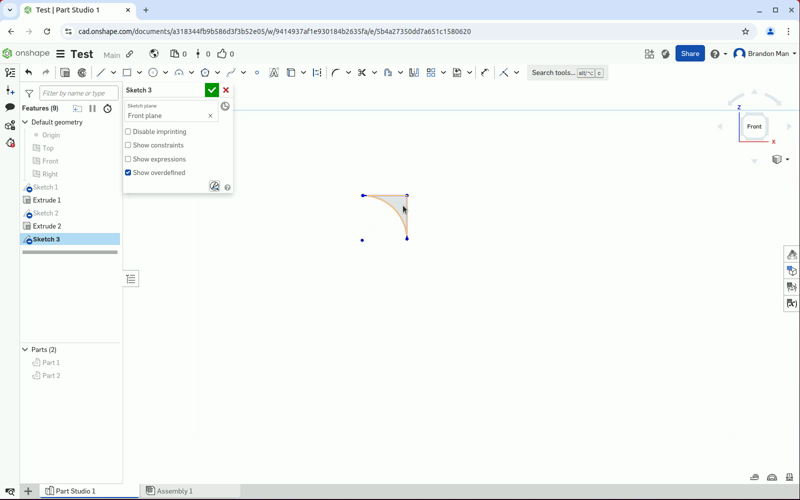
scroll(6)
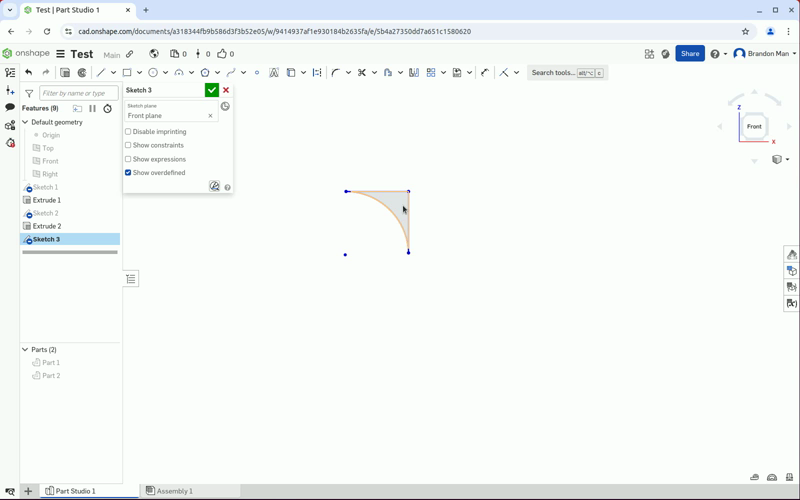
scroll(6)
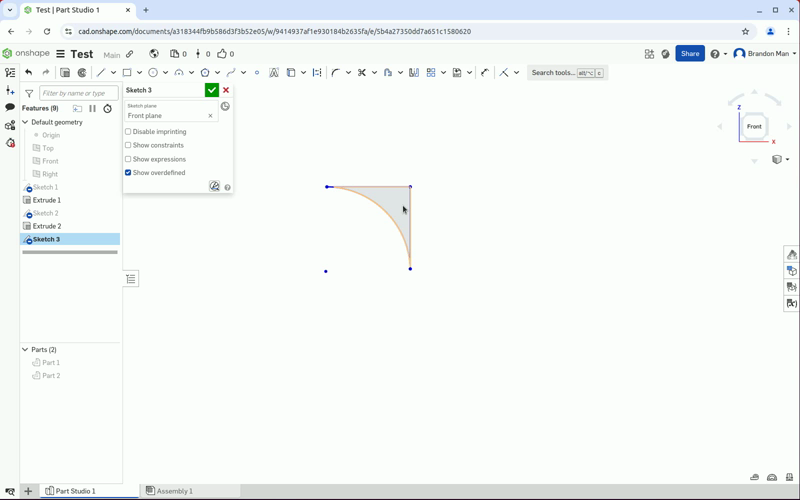
scroll(6)
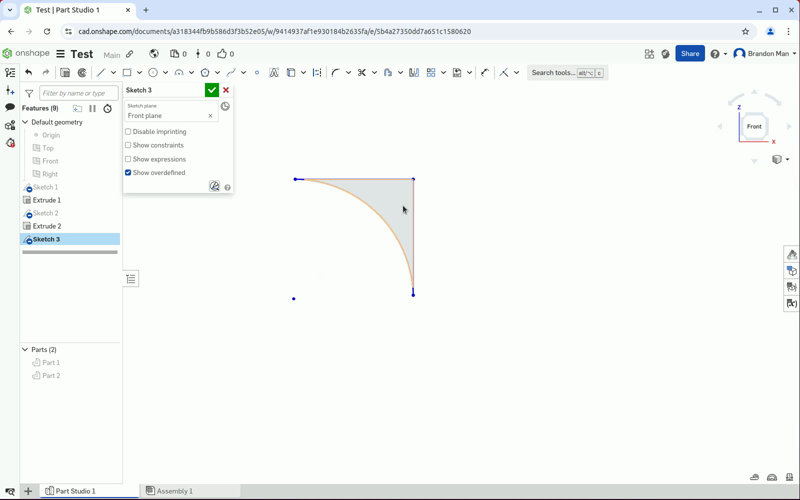
scroll(6)
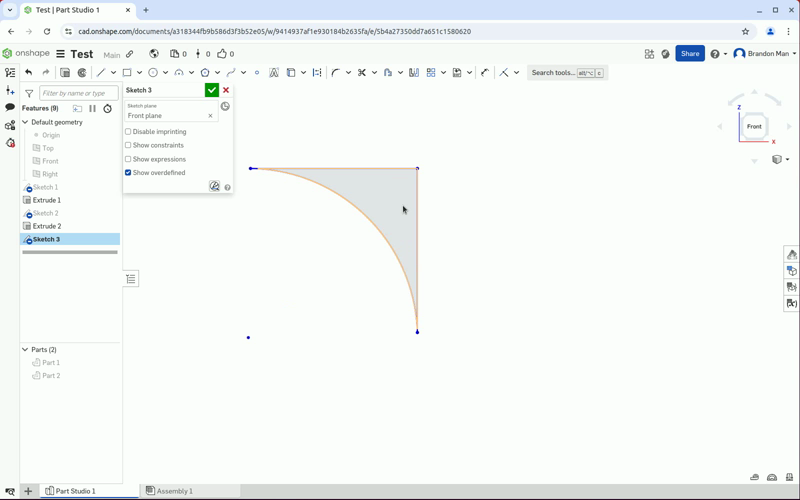
scroll(6)
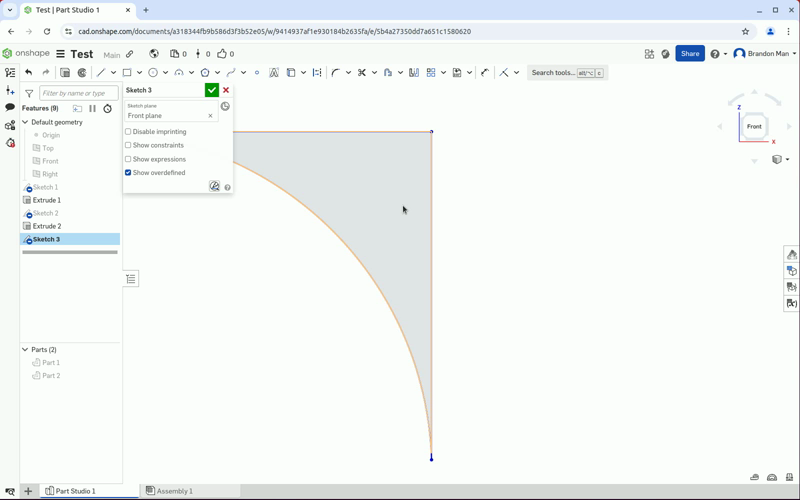
click(403, 205)
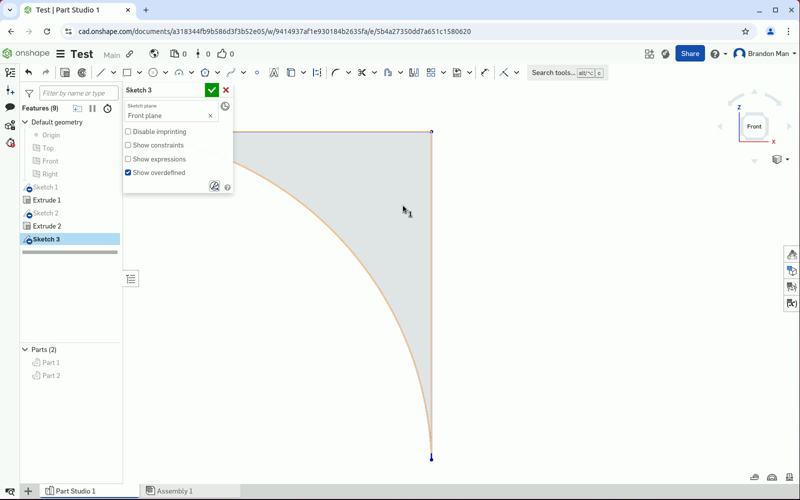
scroll(-6)
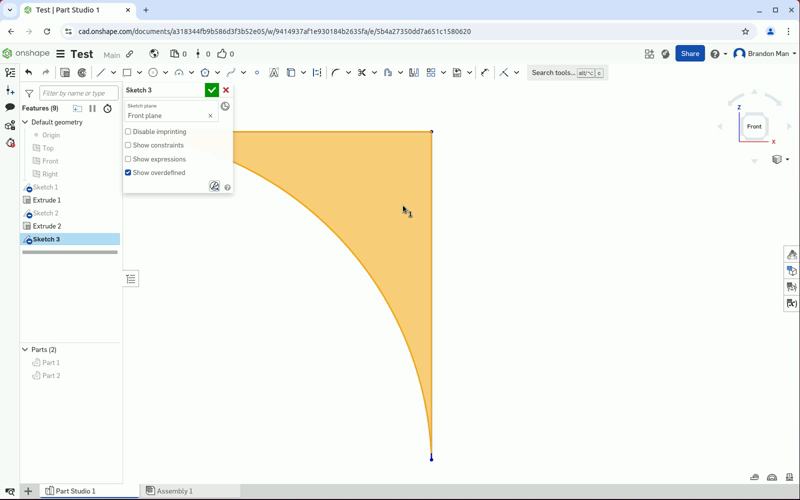
scroll(-6)
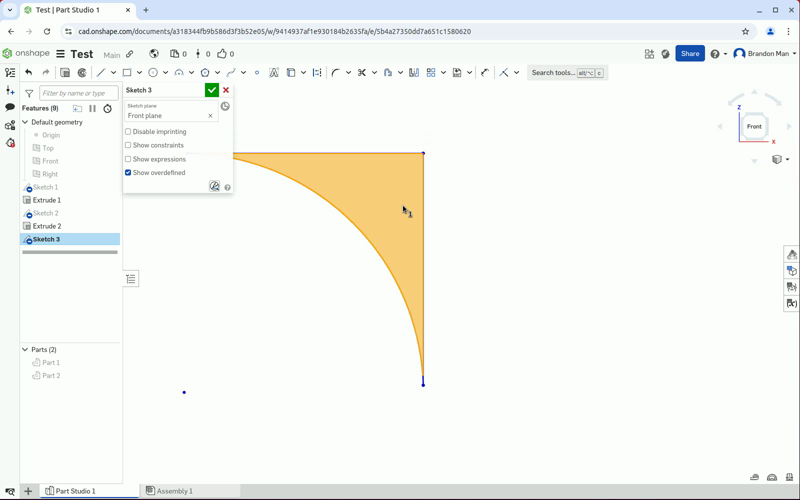
scroll(-6)
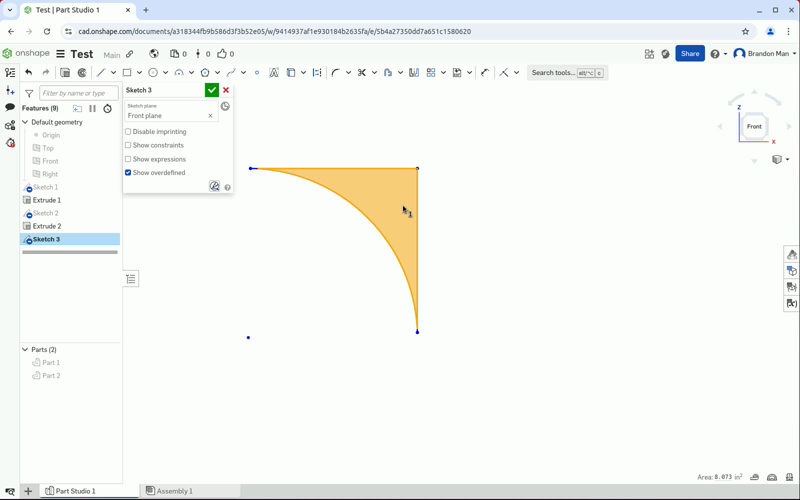
scroll(-6)
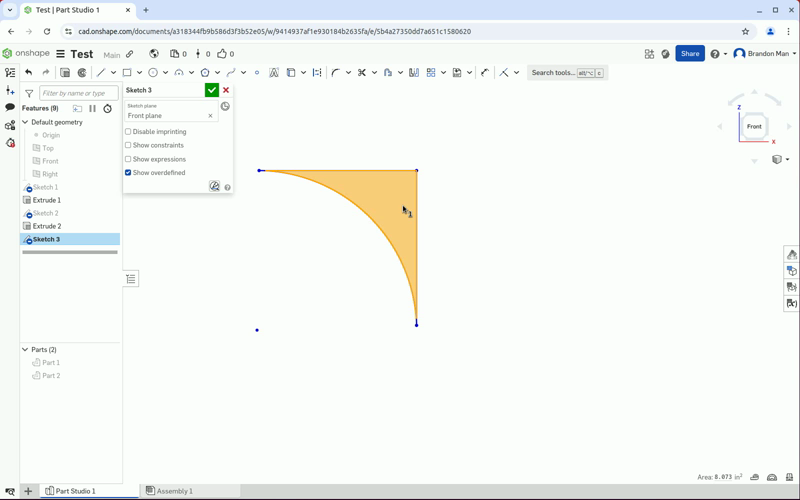
scroll(-6)
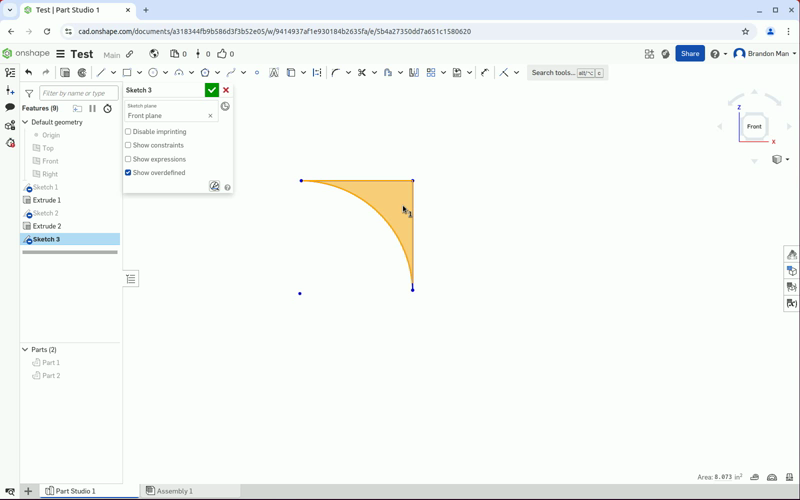
scroll(-6)
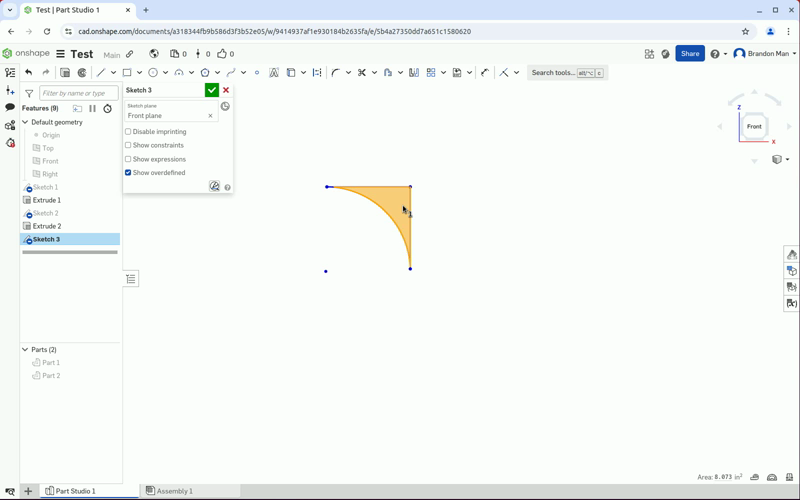
scroll(-6)
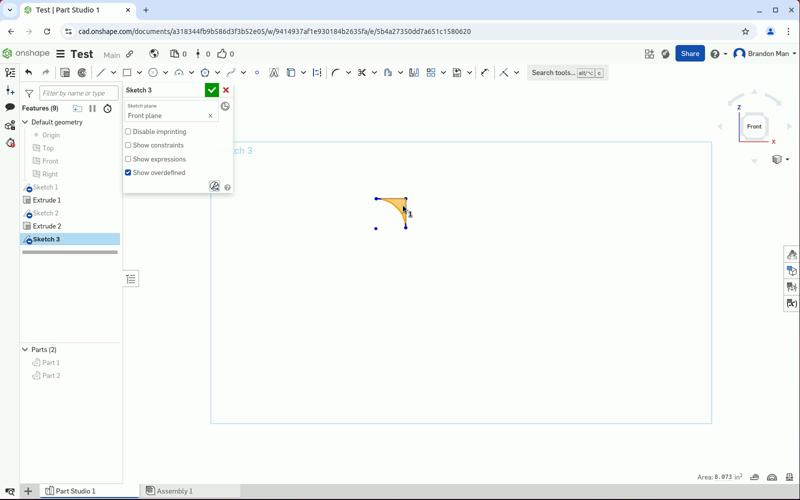
mouse_move(73, 352)
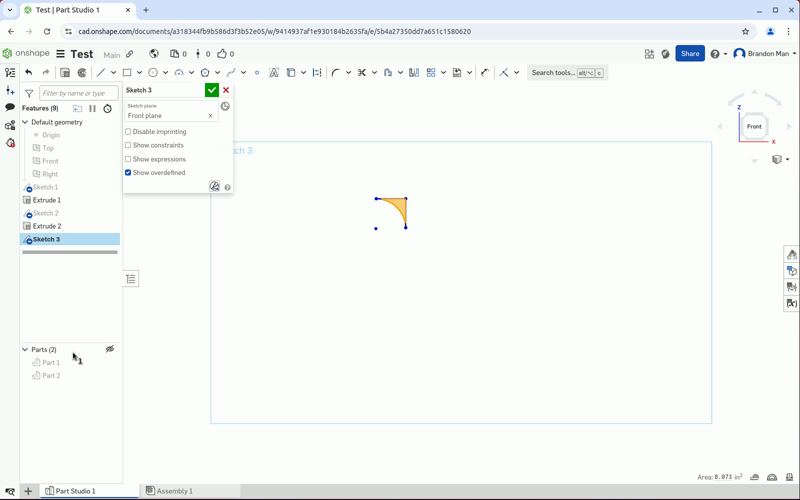
key(shift+y)
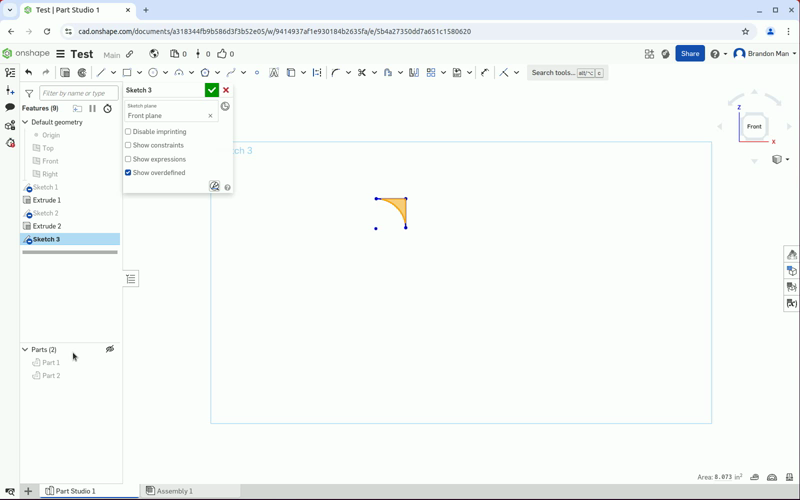
key(shift+e)
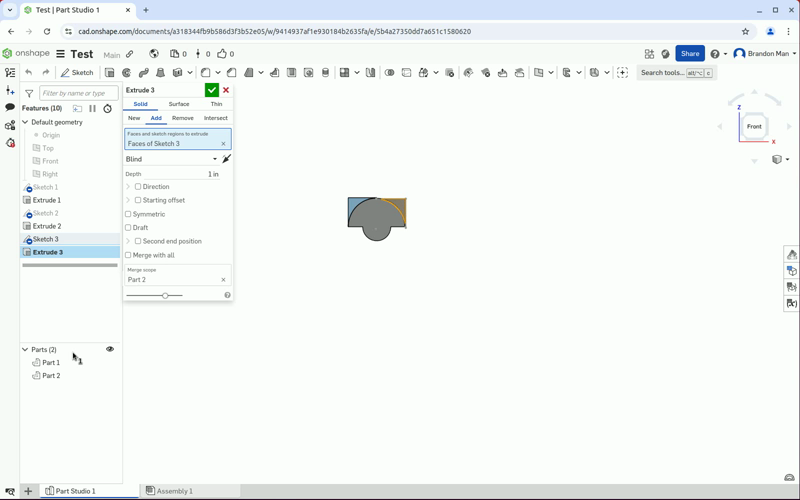
mouse_move(143, 106)
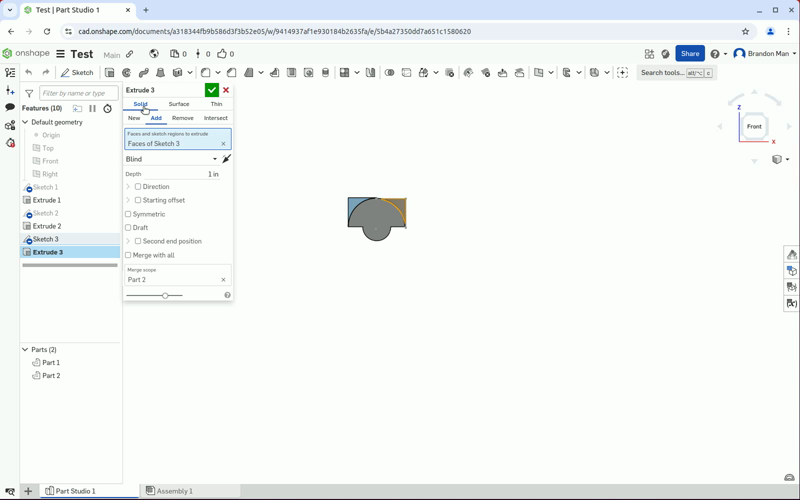
click(143, 106)
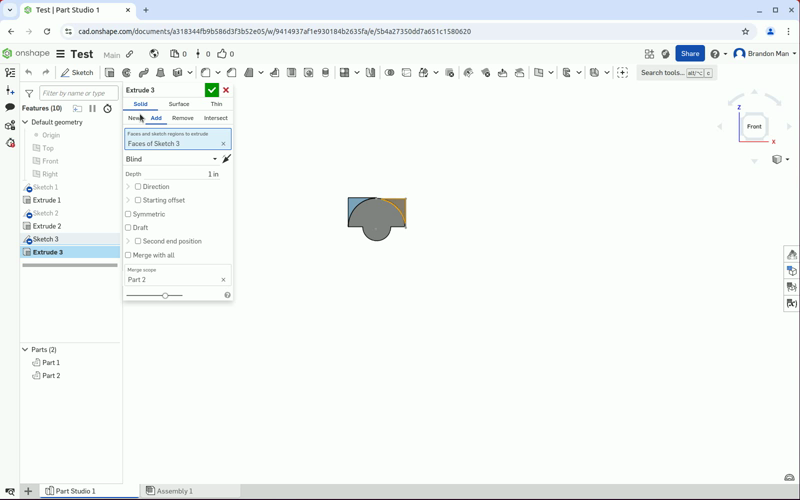
mouse_move(137, 120)
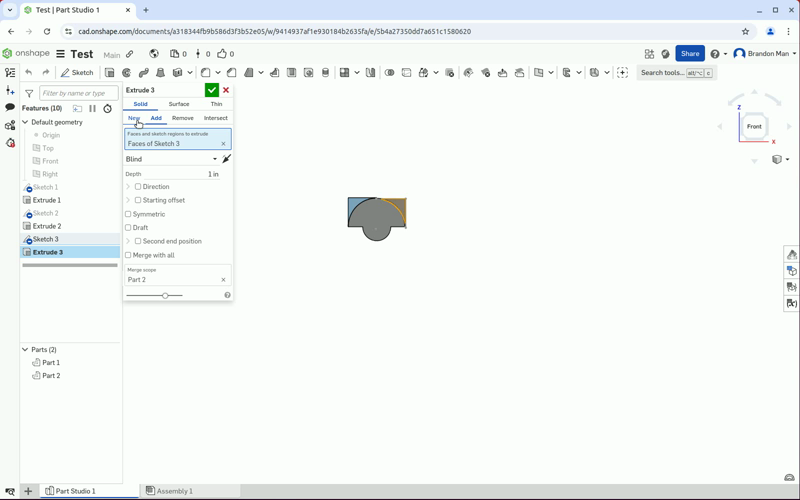
click(137, 120)
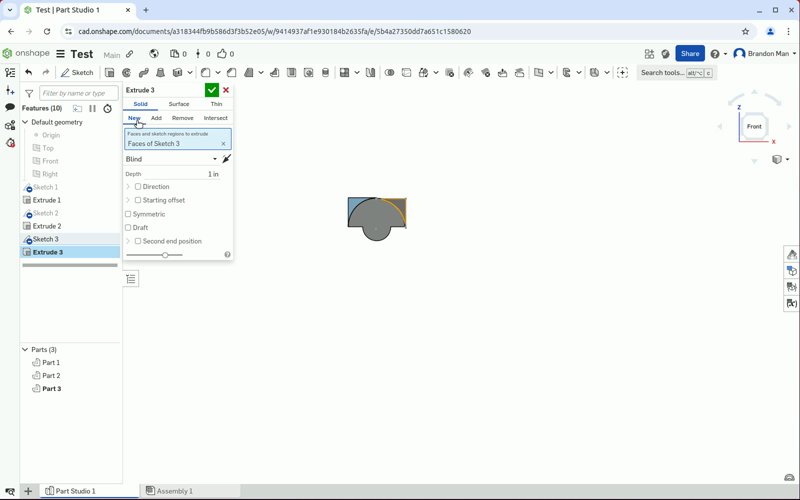
key(tab, 4)
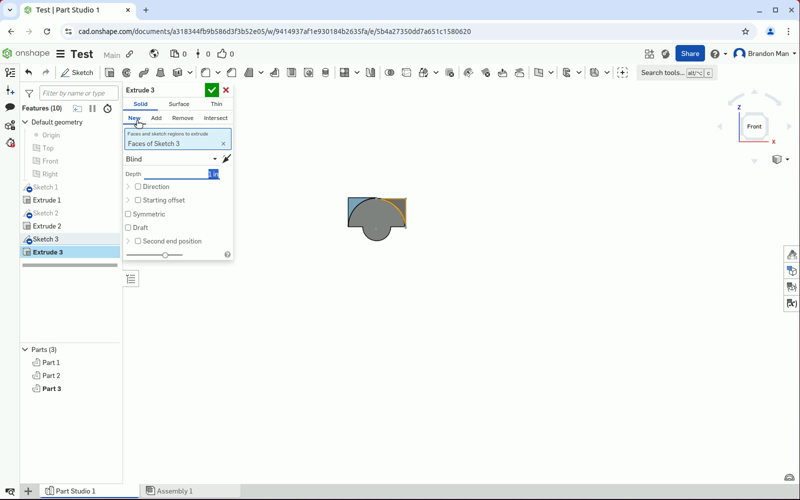
text(11.554)
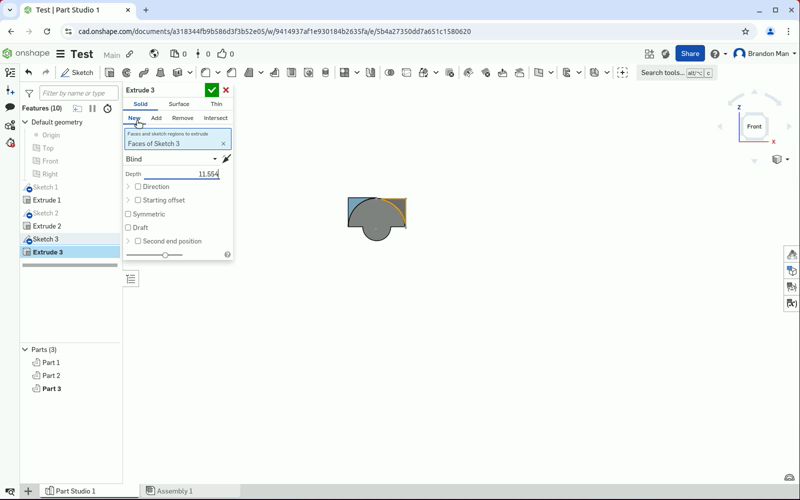
key(enter)
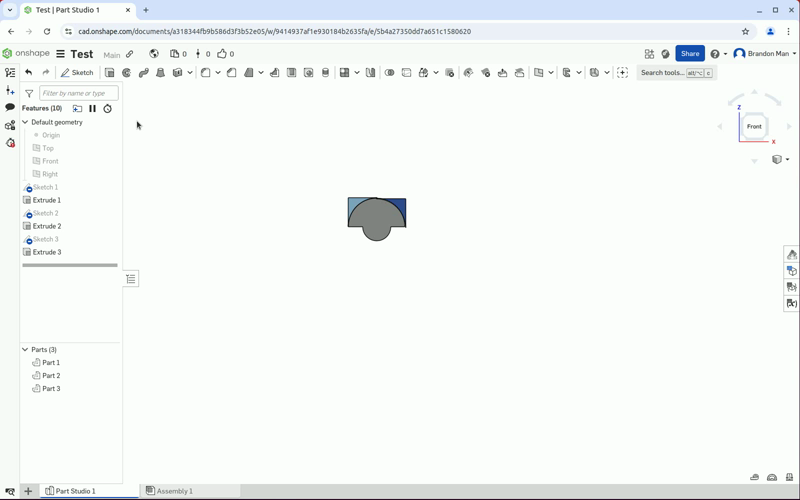
key(shift+h)
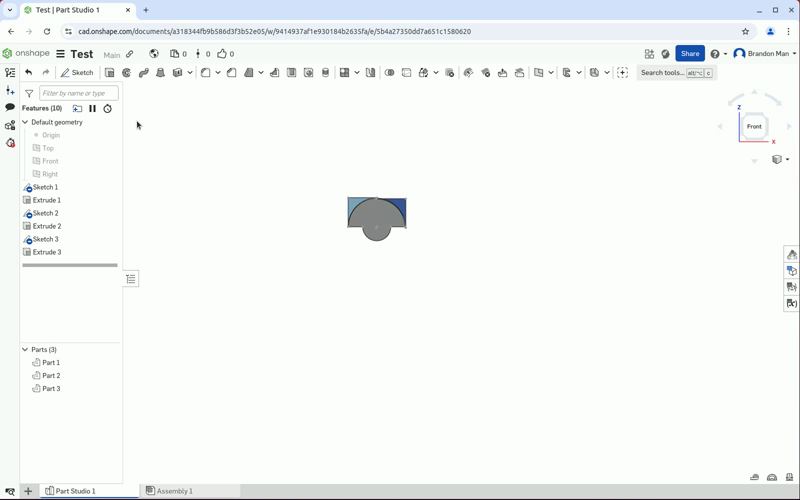
key(shift+h)
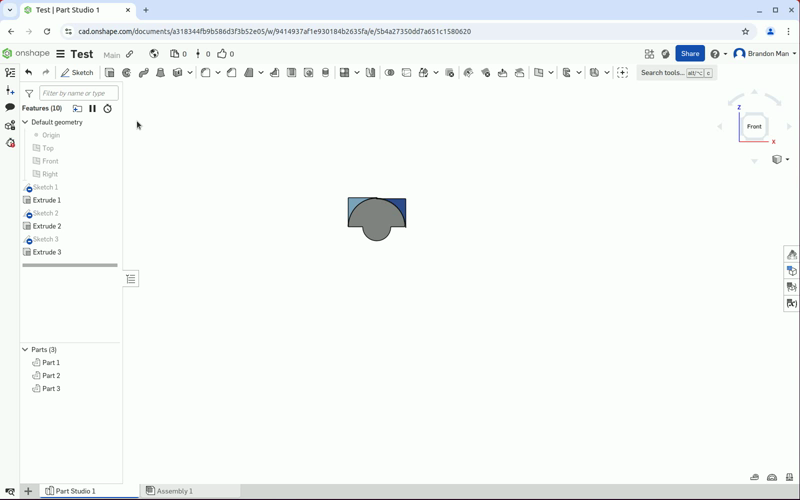
mouse_move(73, 189)
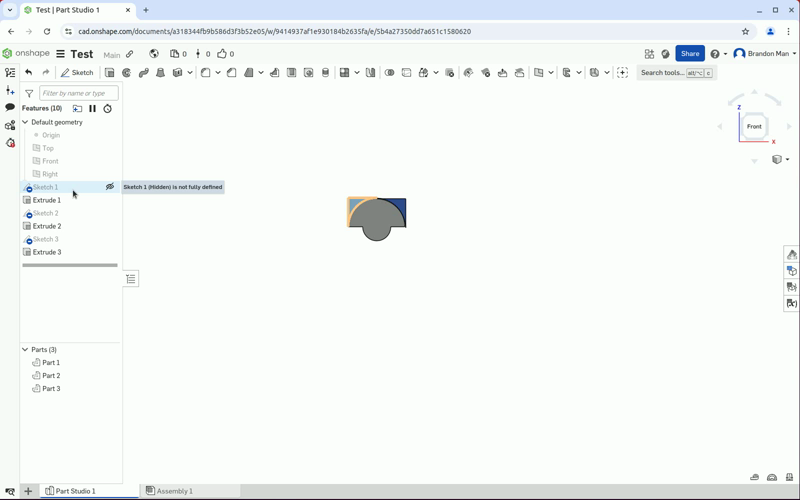
click(73, 189)
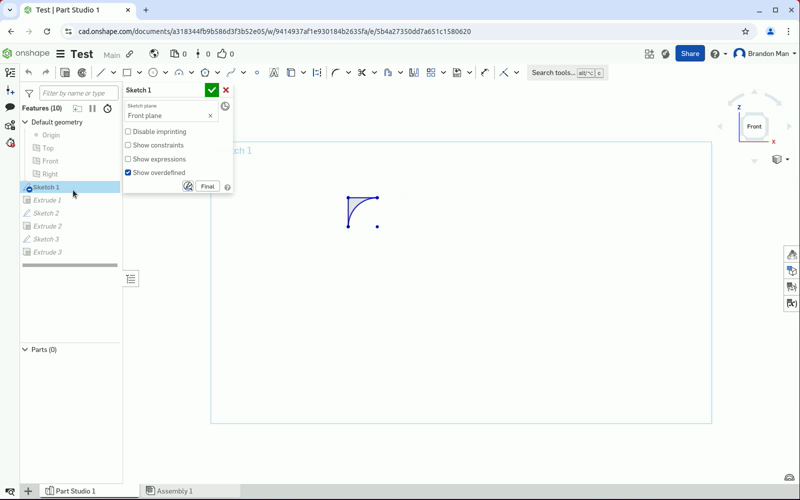
mouse_move(229, 92)
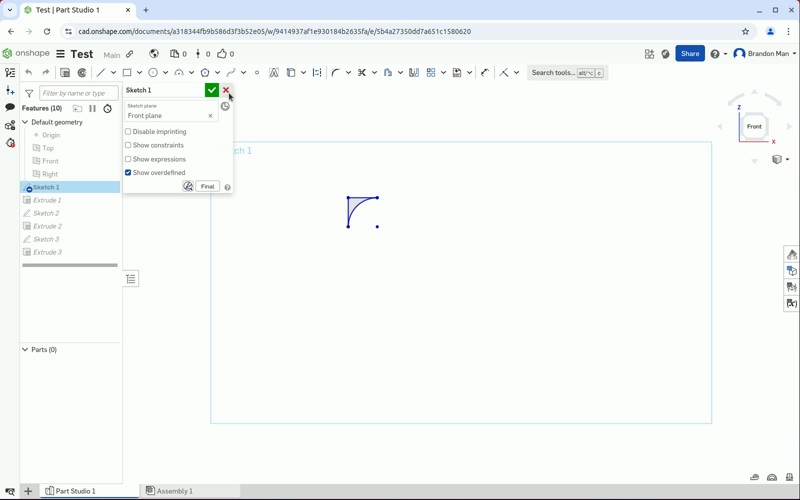
click(229, 92)
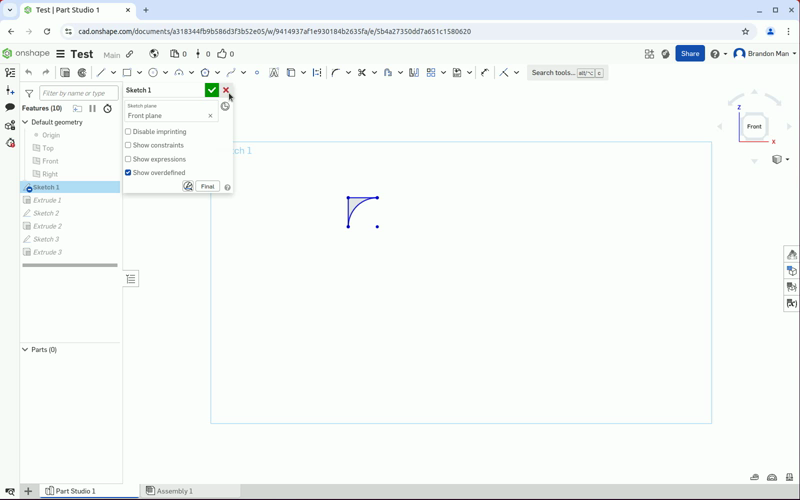
key(shift+s)
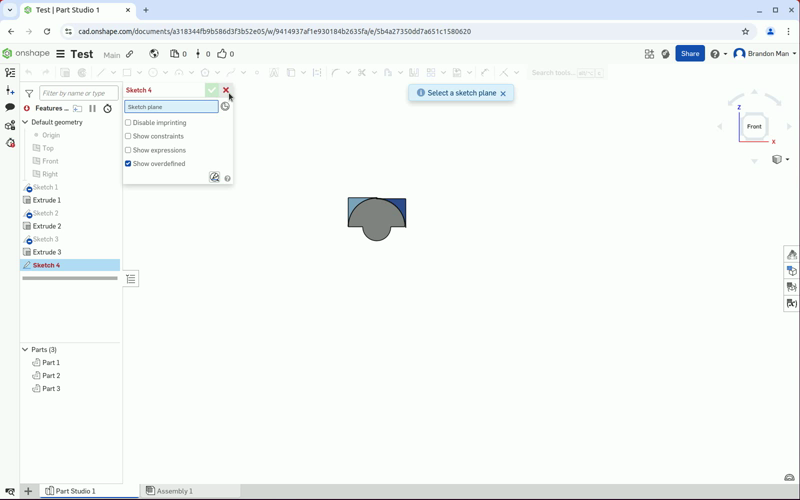
mouse_move(73, 163)
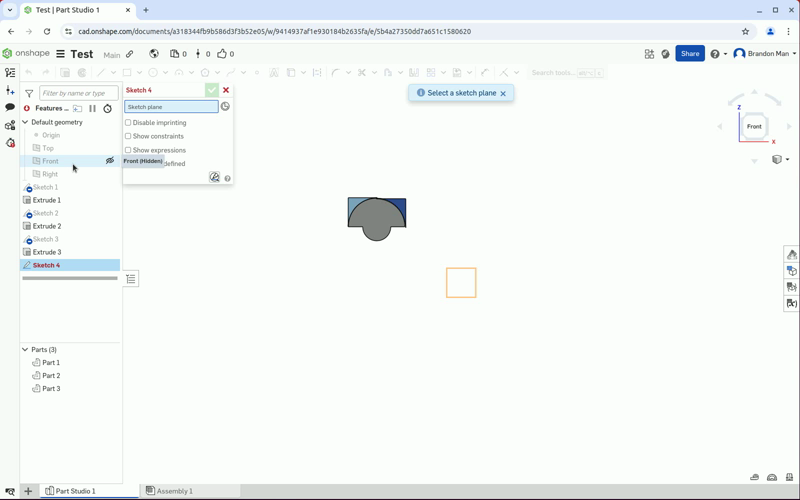
click(73, 163)
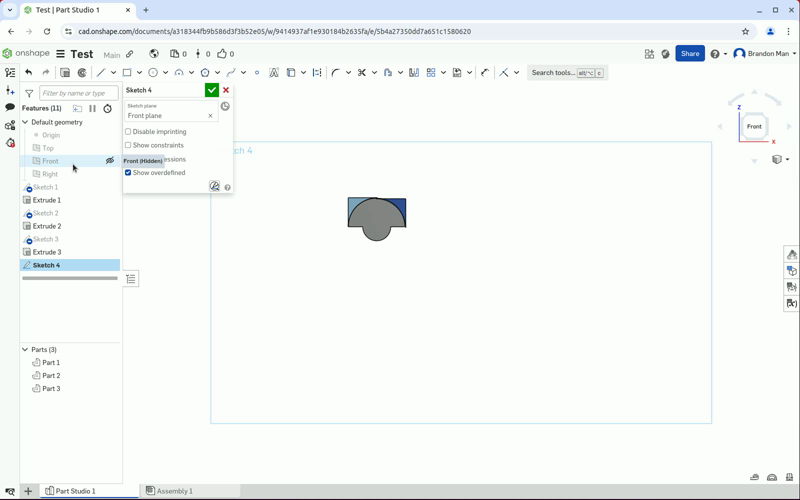
mouse_move(73, 352)
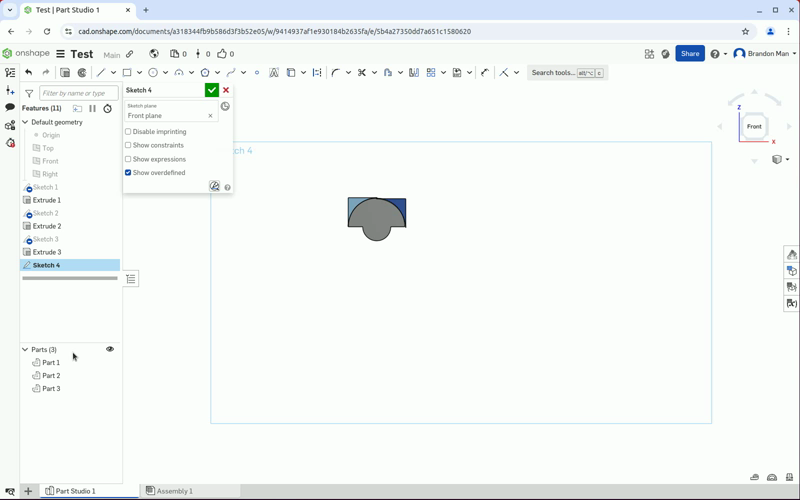
key(y)
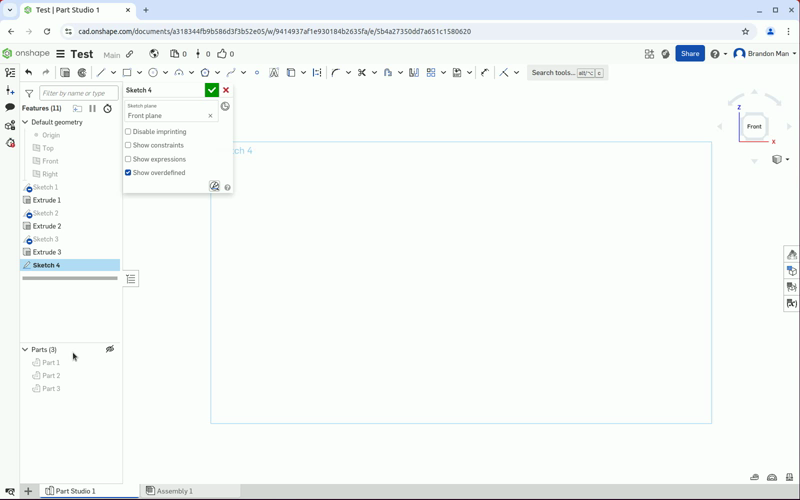
key(a)
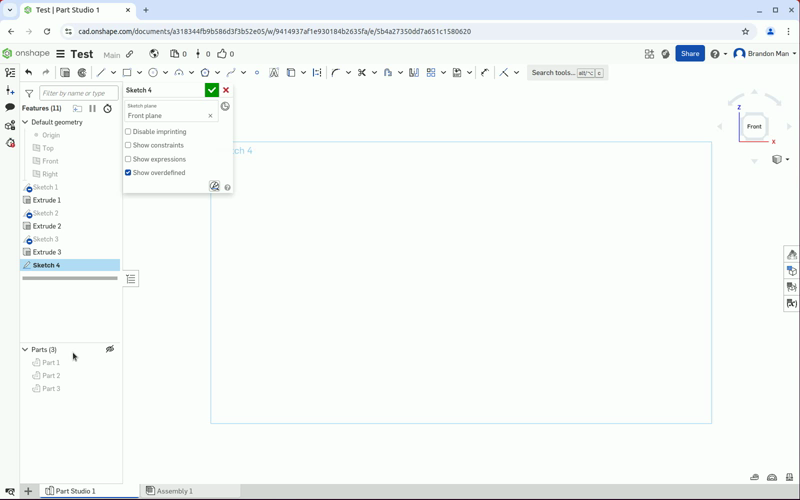
key_down(shift)
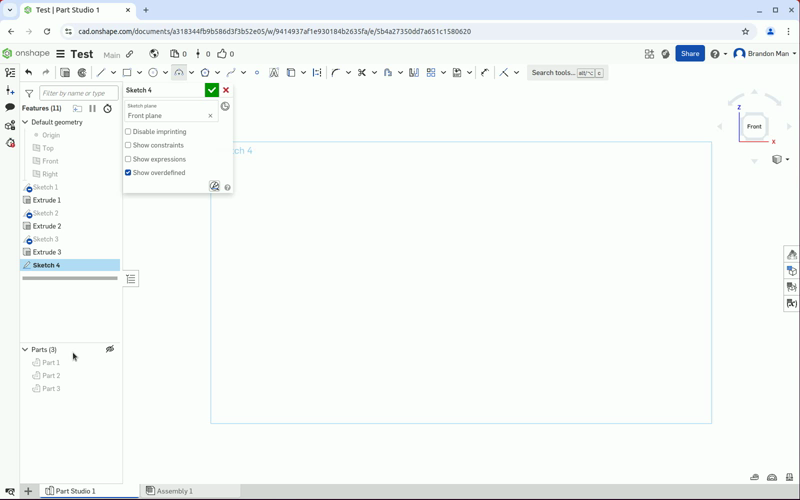
mouse_move(362, 226)
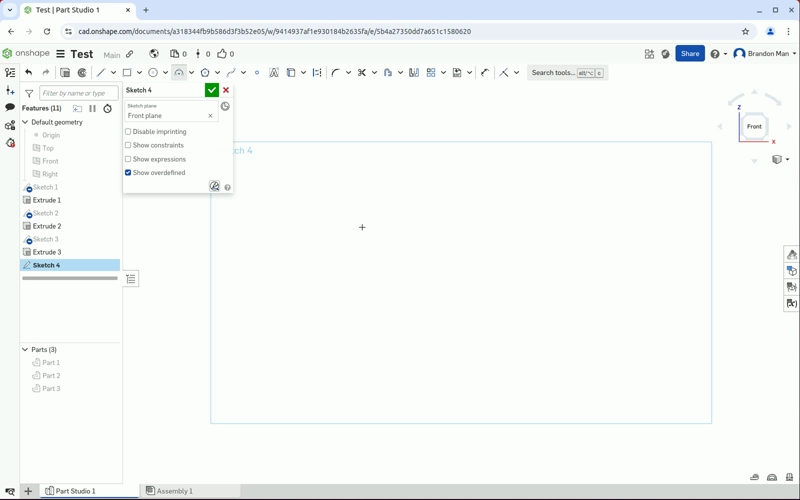
click(362, 226)
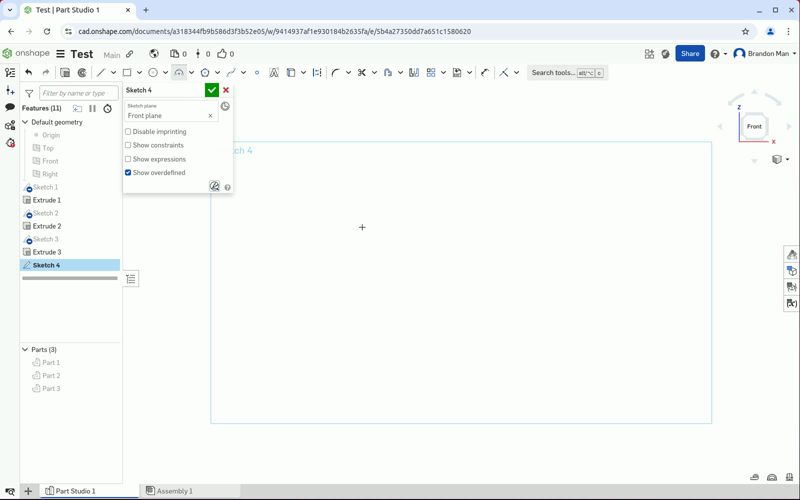
key_up(shift)
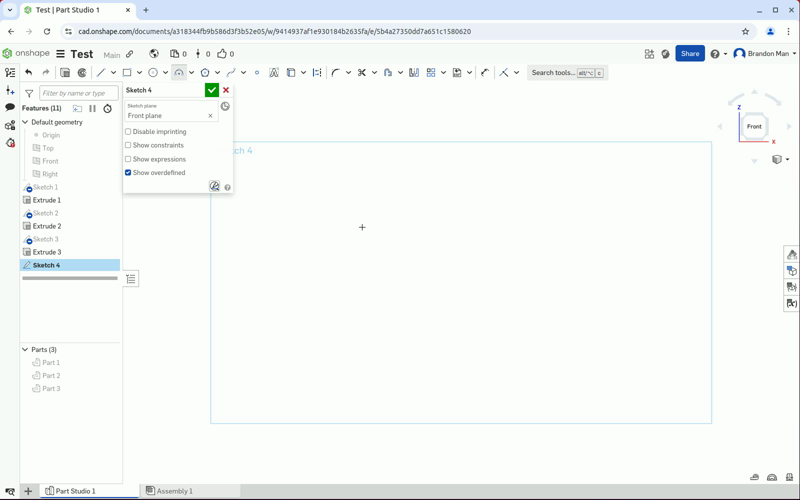
key_down(shift)
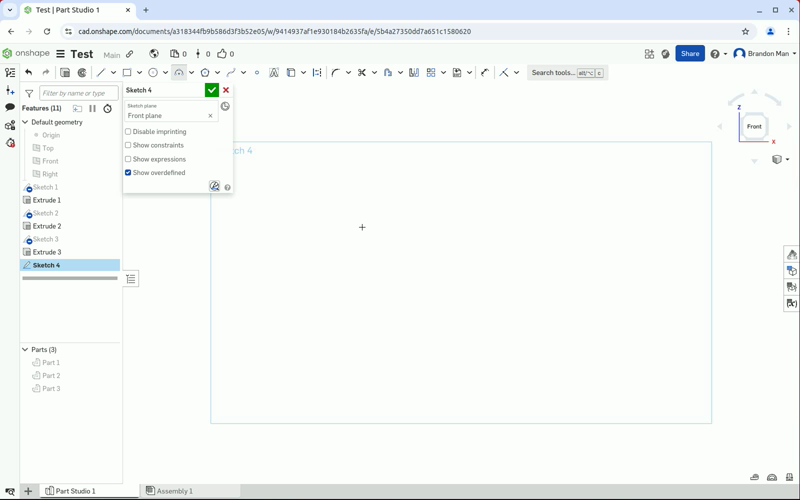
mouse_move(391, 226)
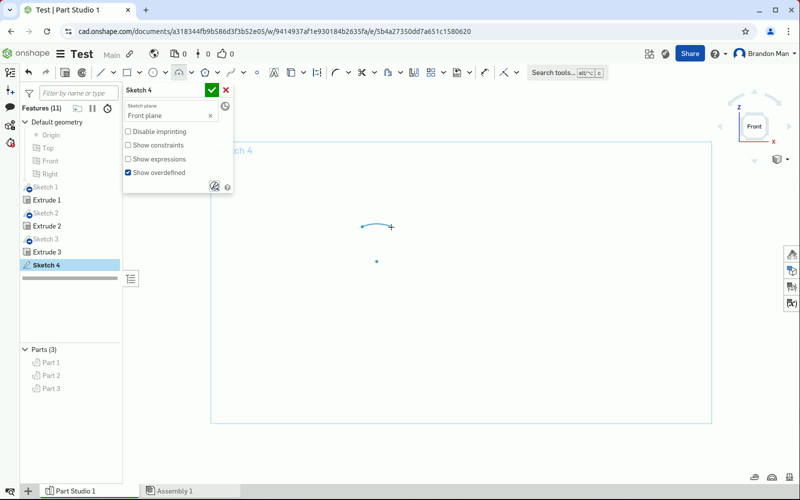
click(391, 226)
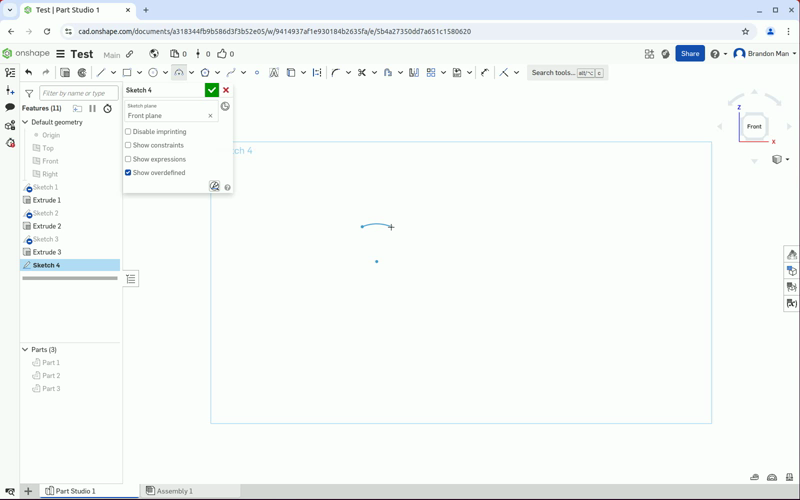
mouse_move(376, 241)
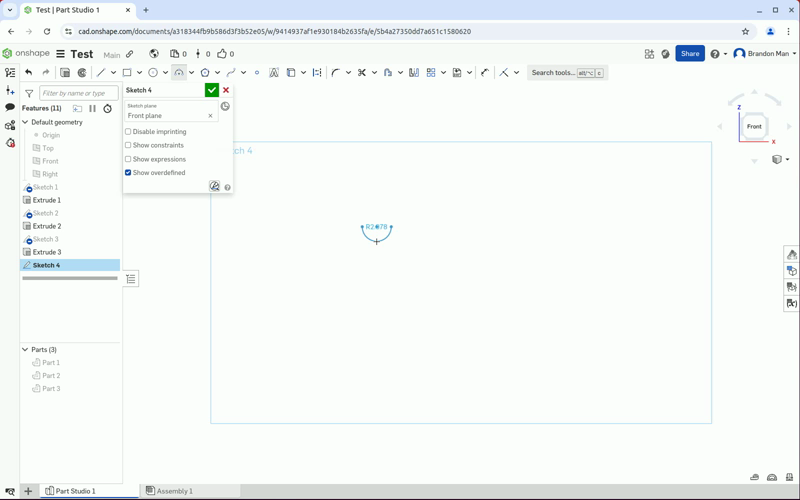
click(376, 241)
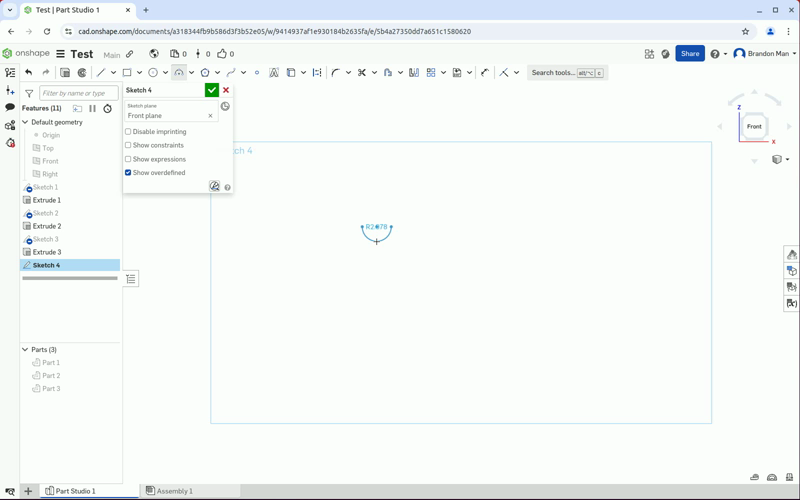
key_up(shift)
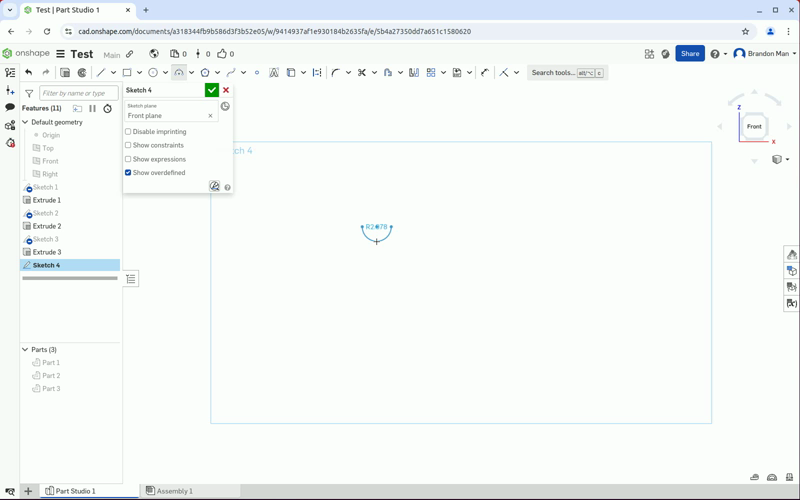
key(esc)
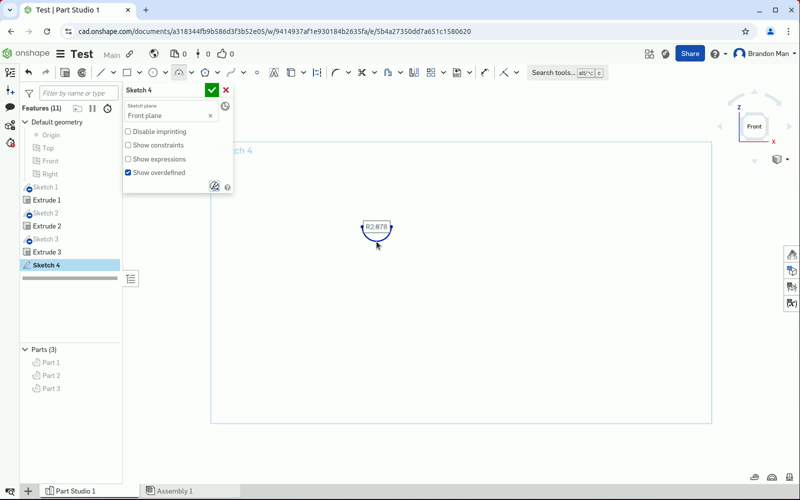
key(l)
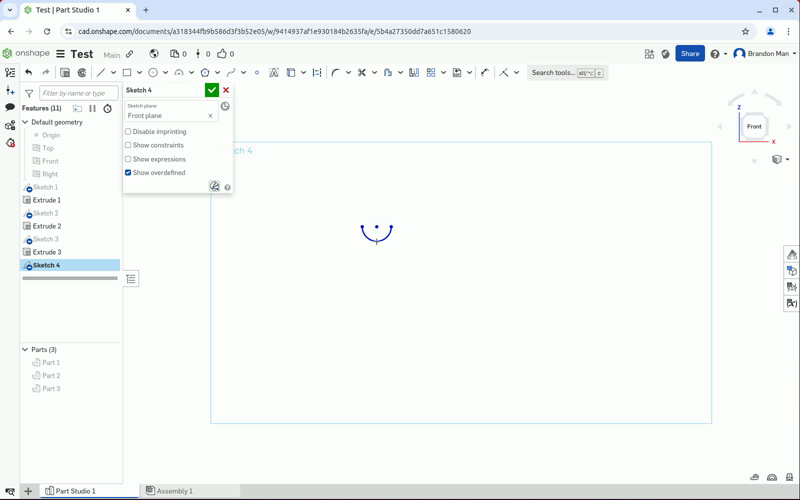
mouse_move(391, 226)
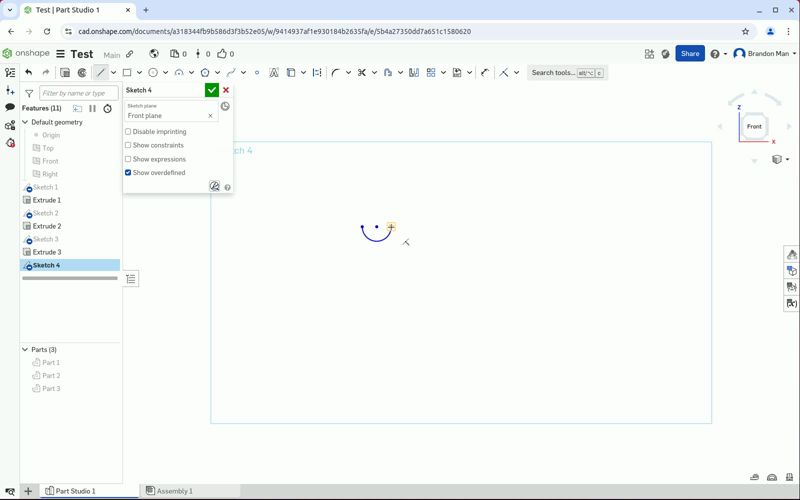
click(391, 226)
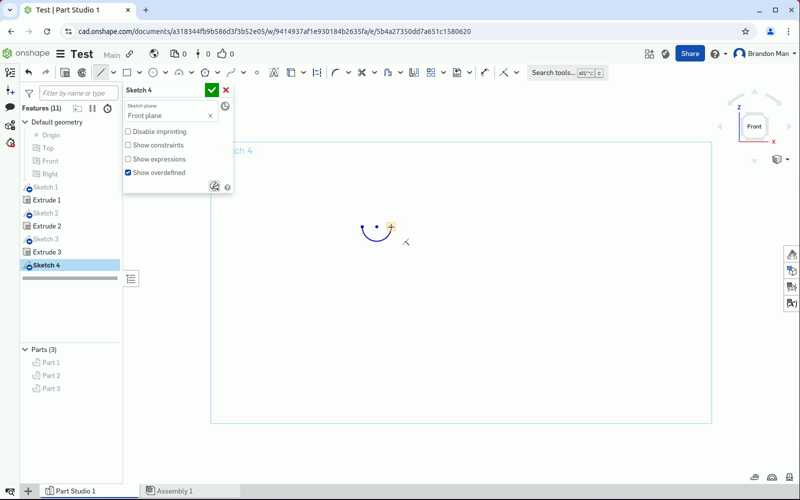
mouse_move(421, 226)
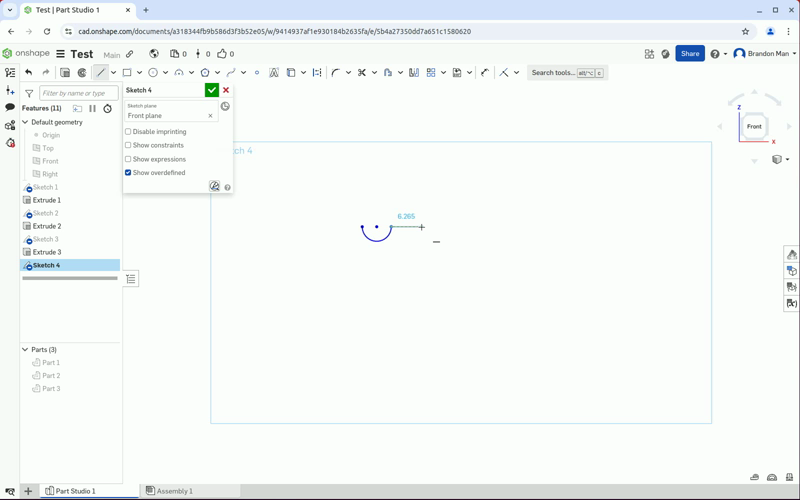
key_down(shift)
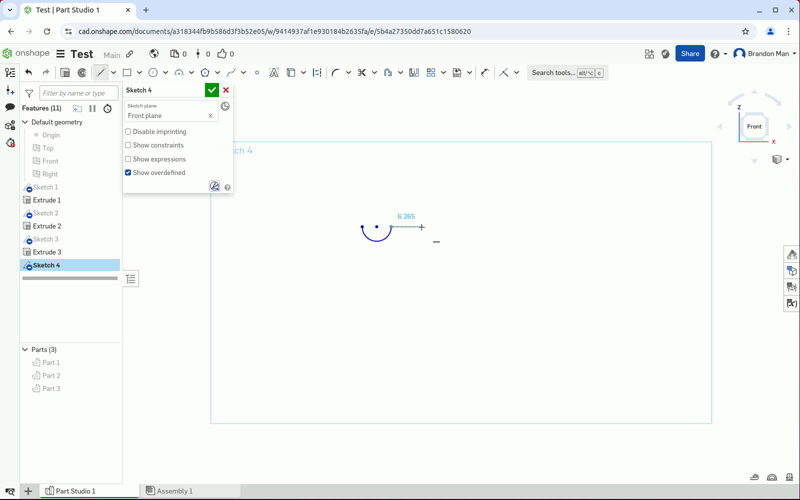
mouse_move(362, 226)
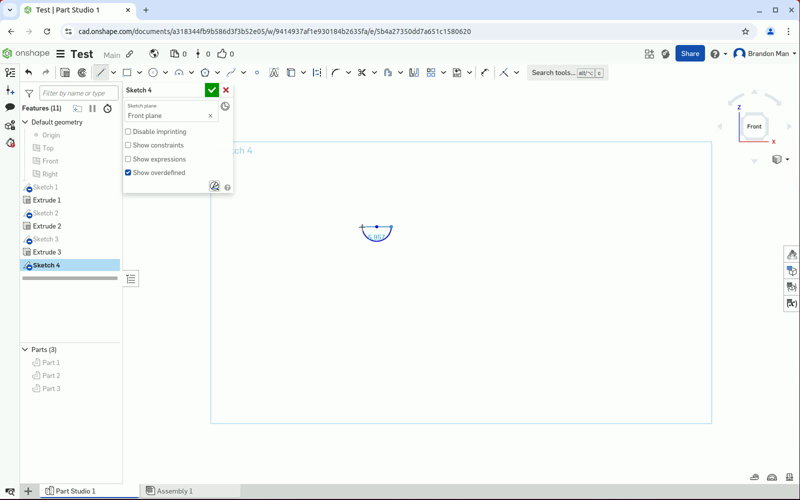
key_up(shift)
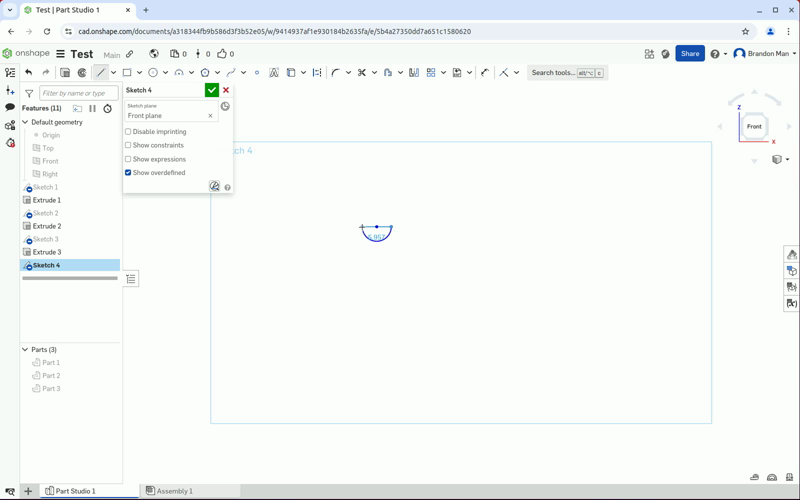
click(362, 226)
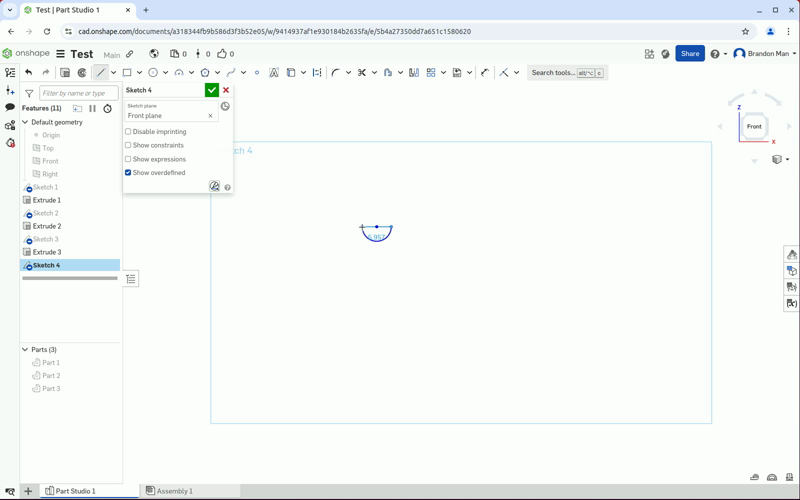
key(esc)
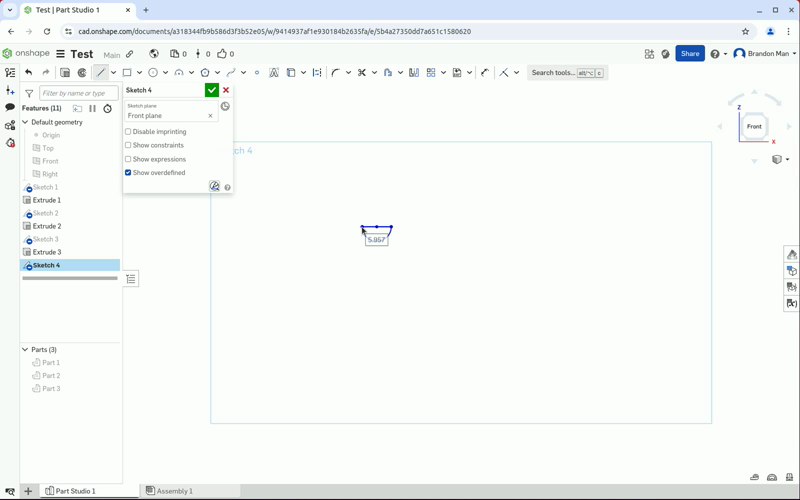
mouse_move(382, 229)
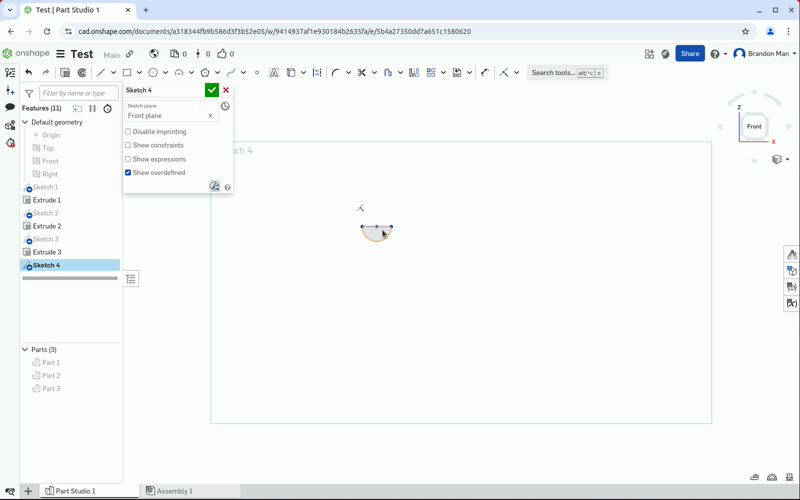
scroll(6)
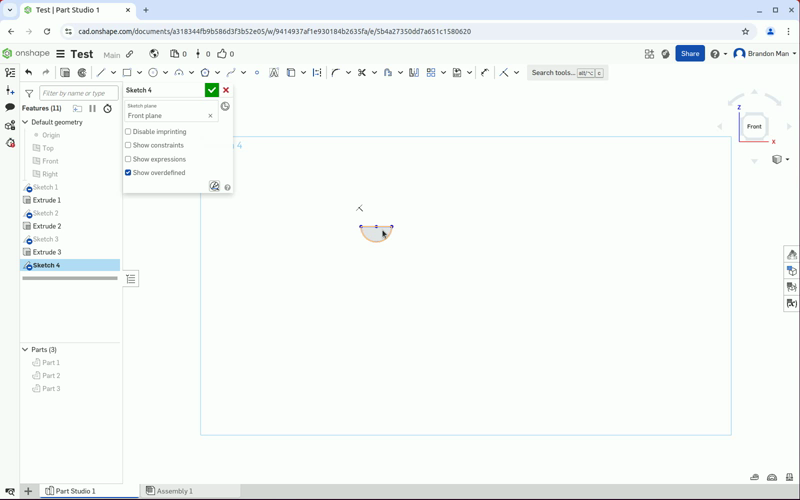
scroll(6)
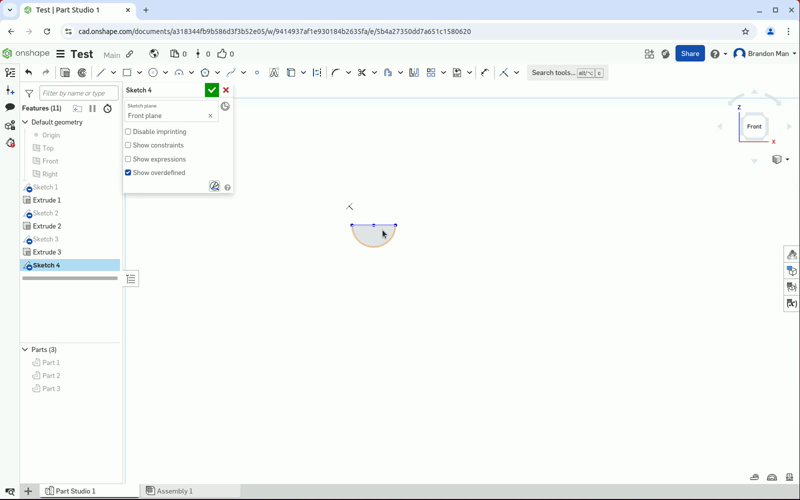
scroll(6)
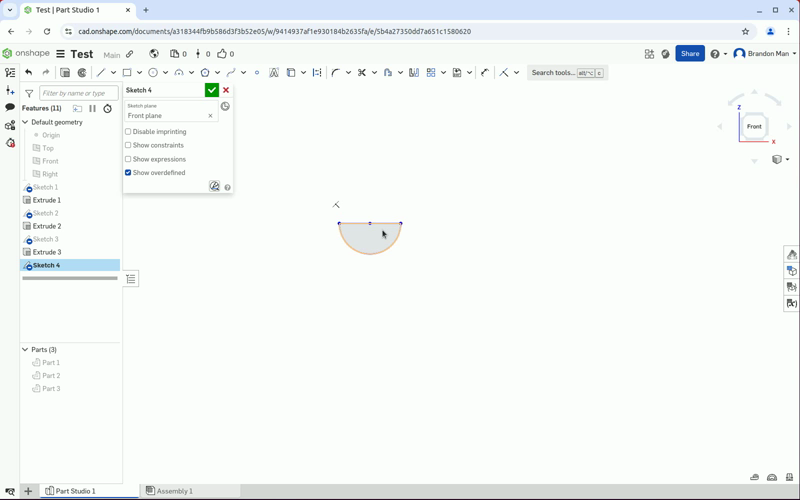
scroll(6)
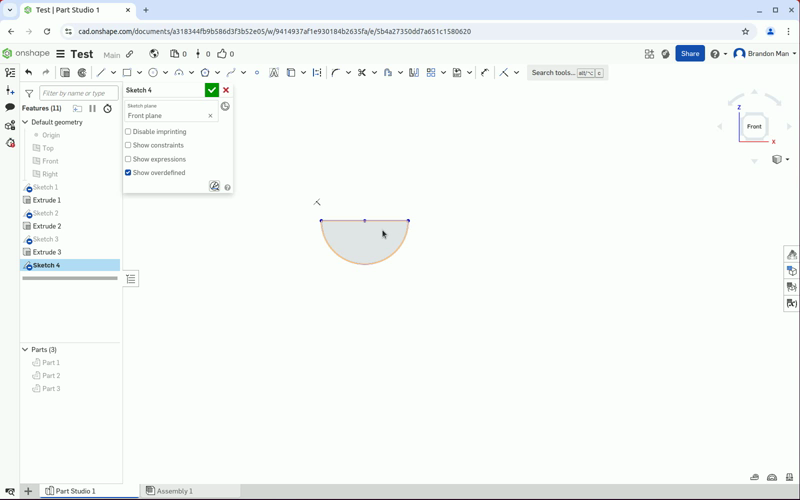
scroll(6)
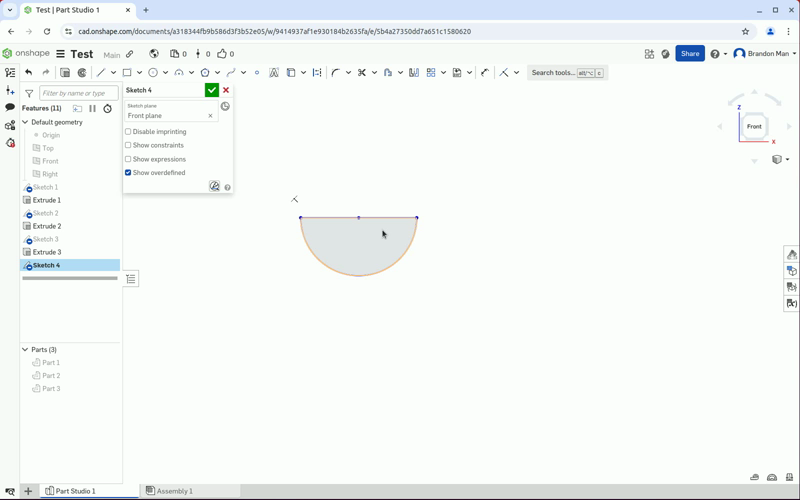
scroll(6)
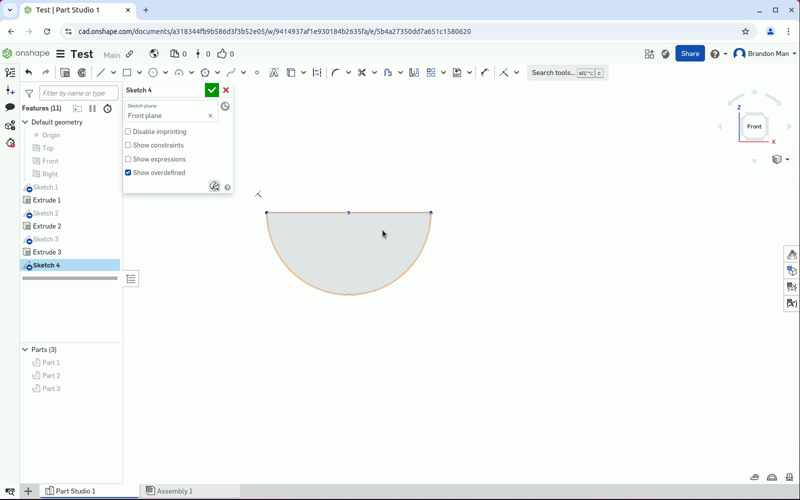
scroll(6)
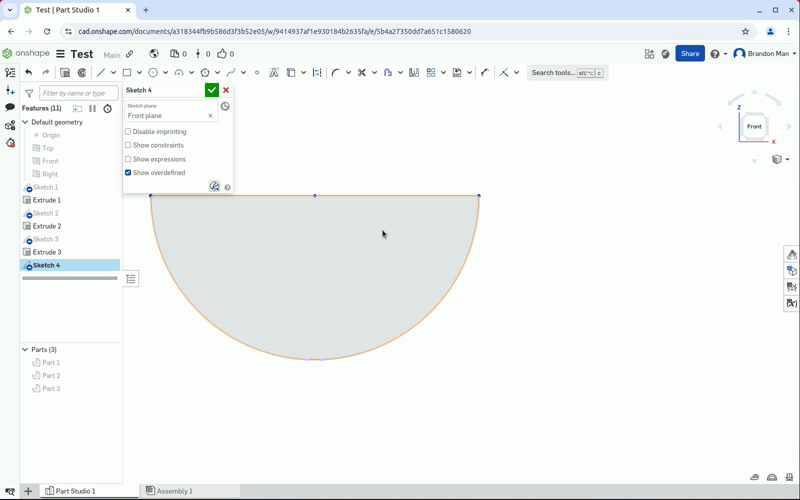
click(382, 229)
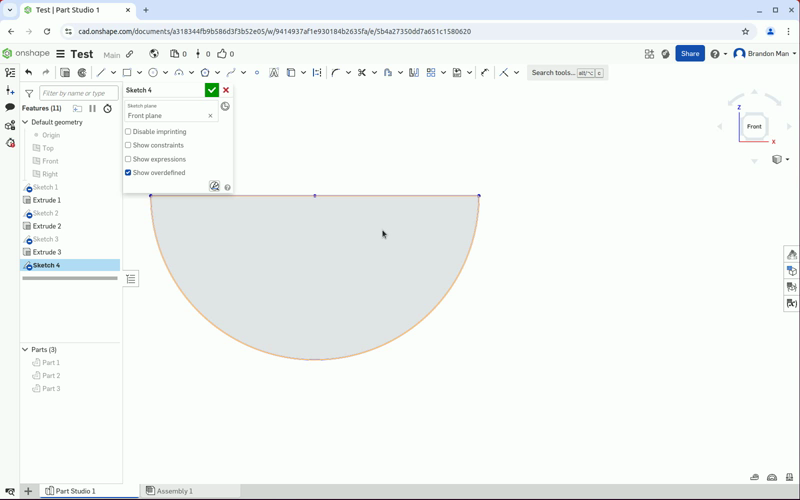
scroll(-6)
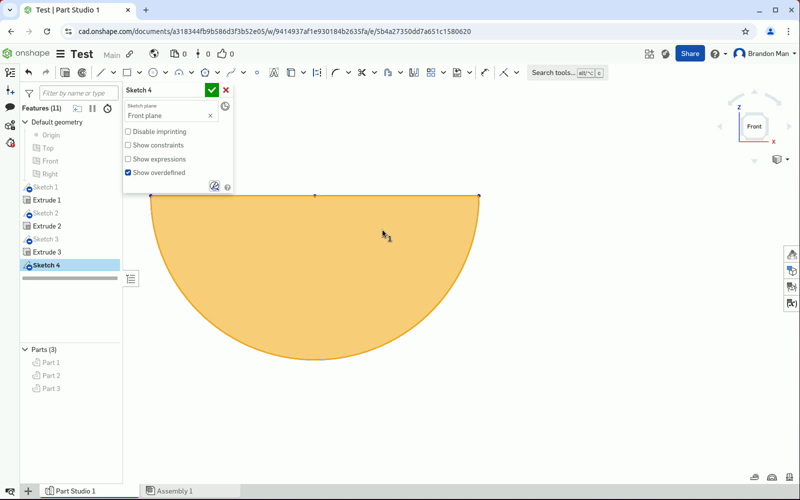
scroll(-6)
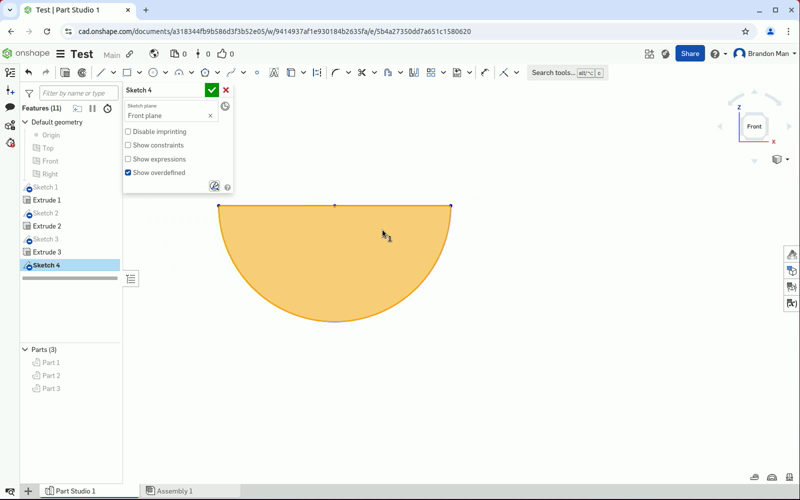
scroll(-6)
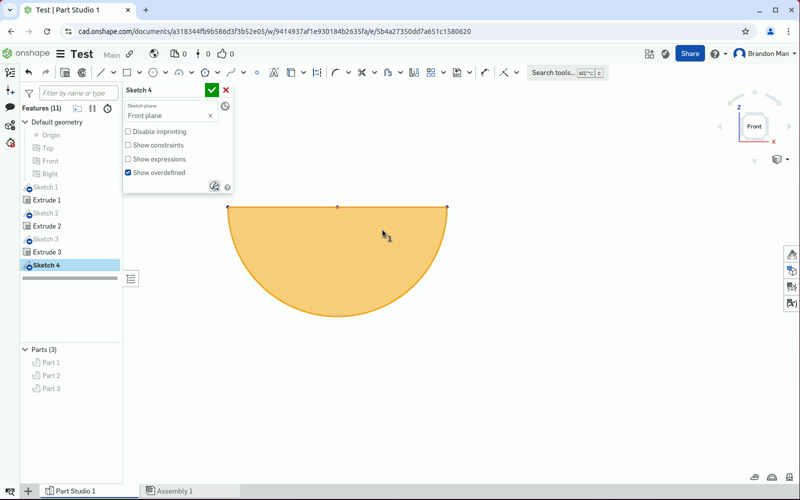
scroll(-6)
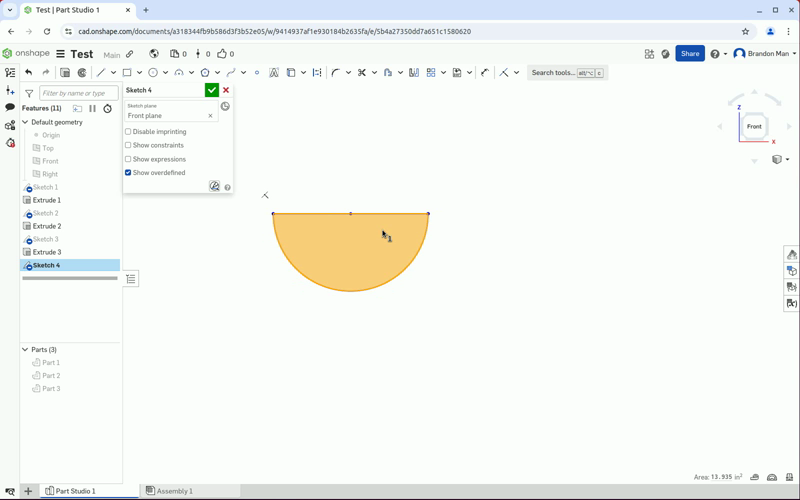
scroll(-6)
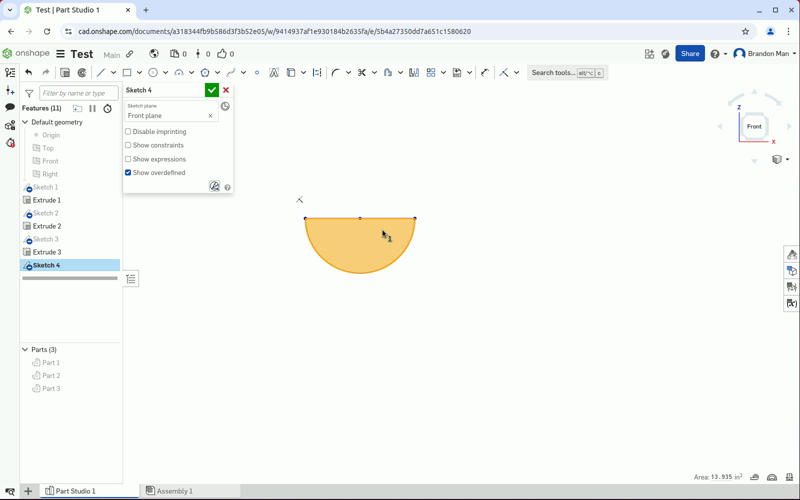
scroll(-6)
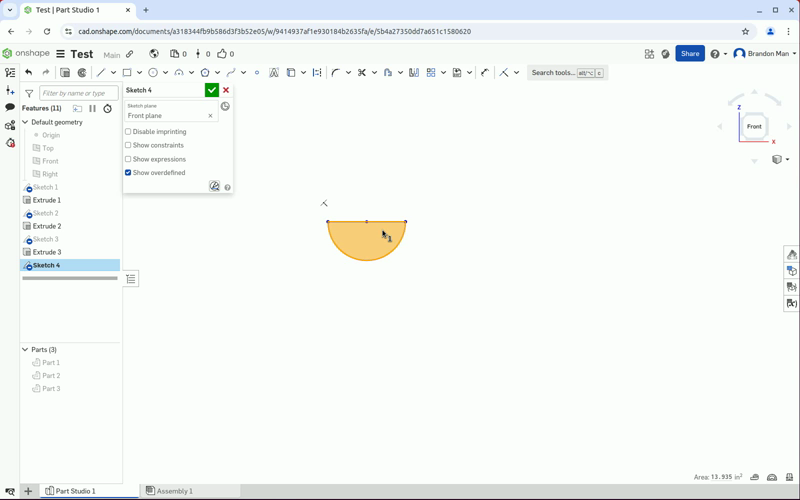
scroll(-6)
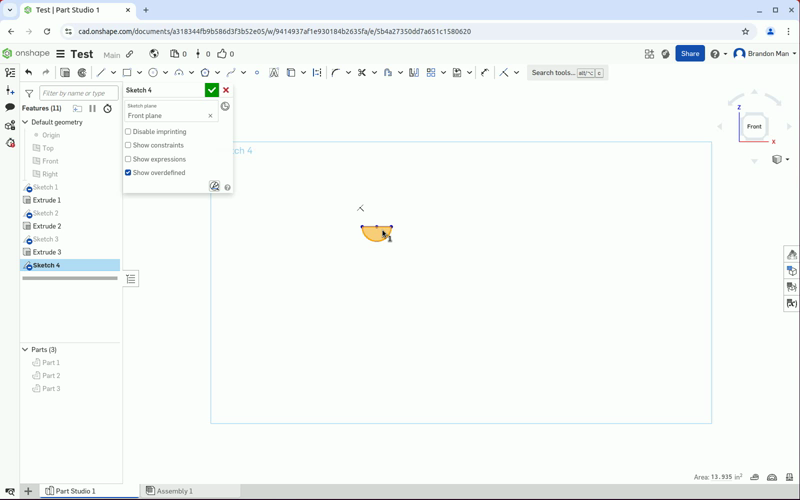
mouse_move(73, 352)
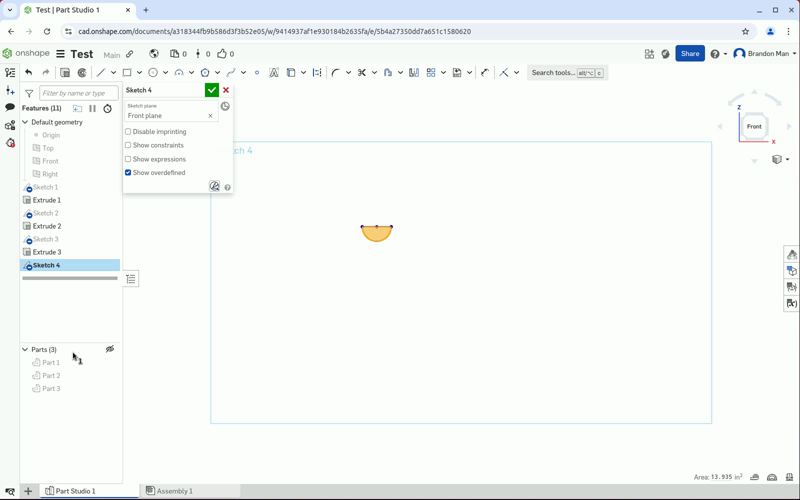
key(shift+y)
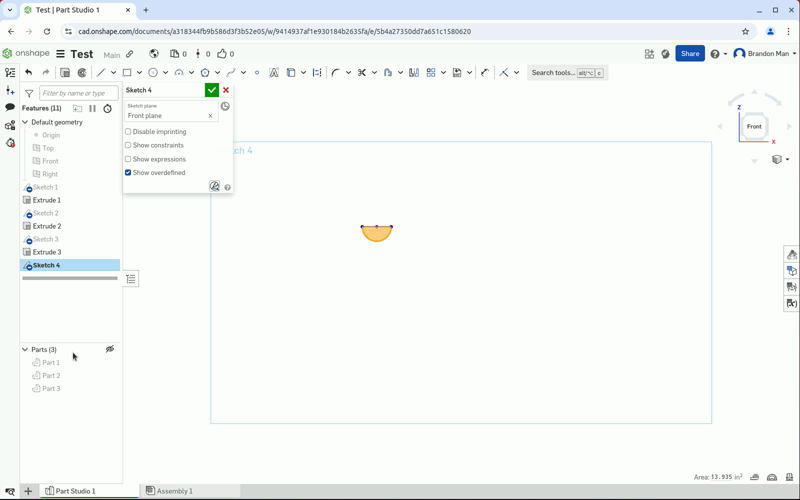
key(shift+e)
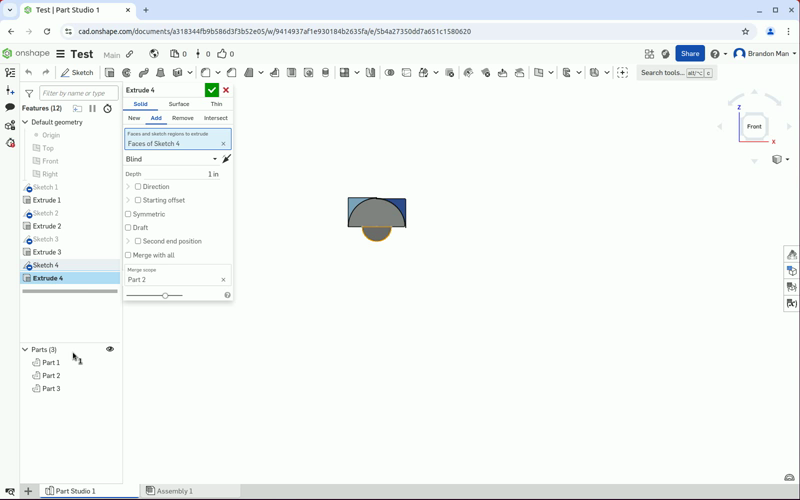
mouse_move(143, 106)
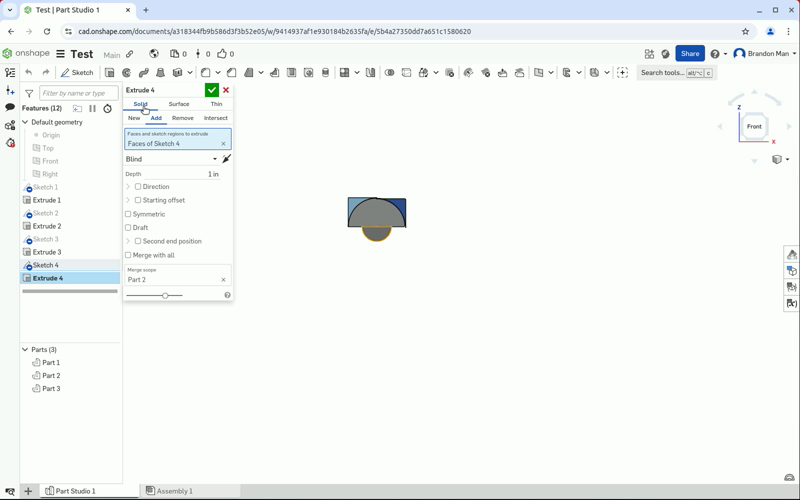
click(143, 106)
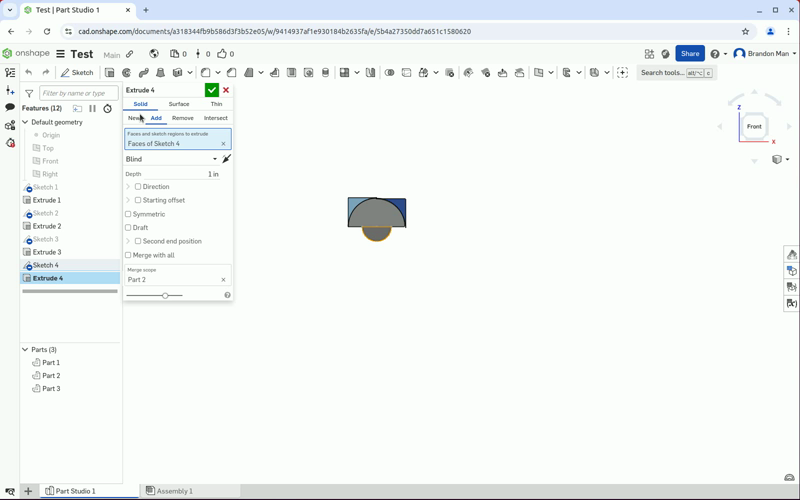
mouse_move(137, 120)
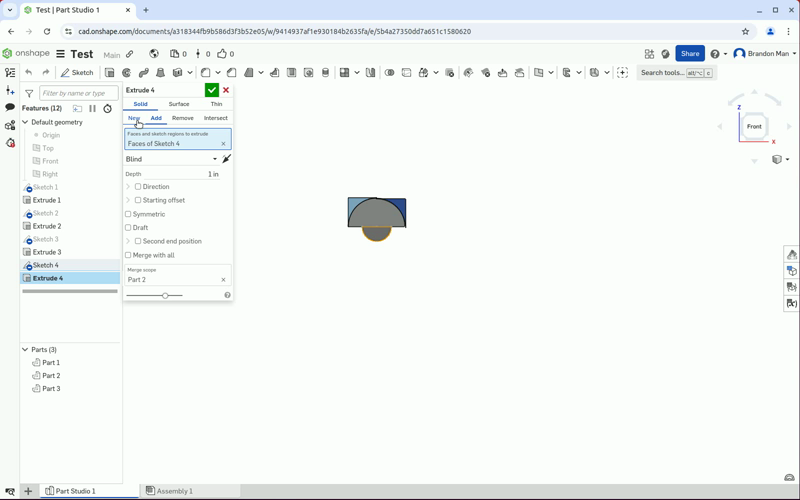
click(137, 120)
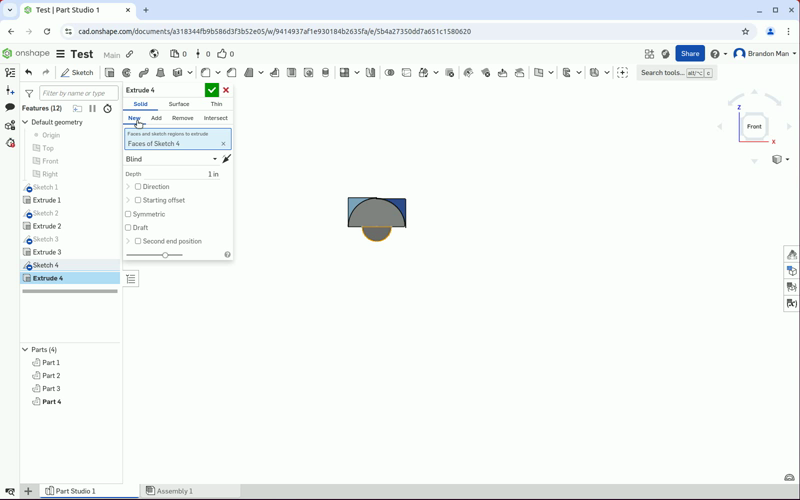
key(tab, 4)
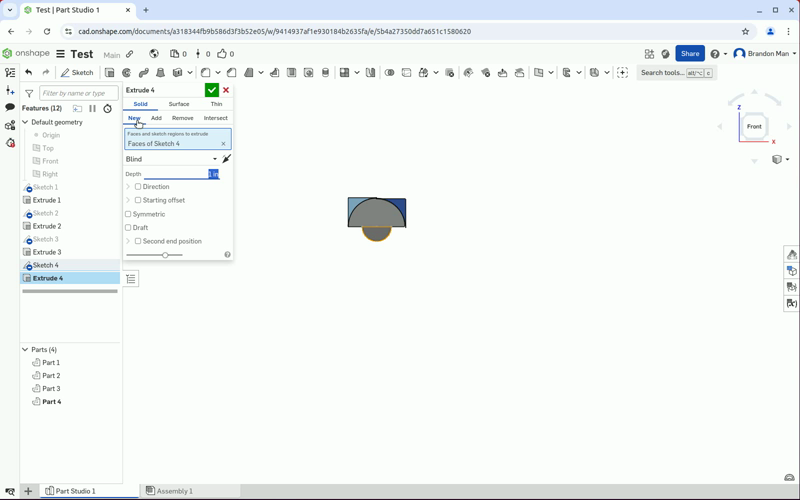
text(11.554)
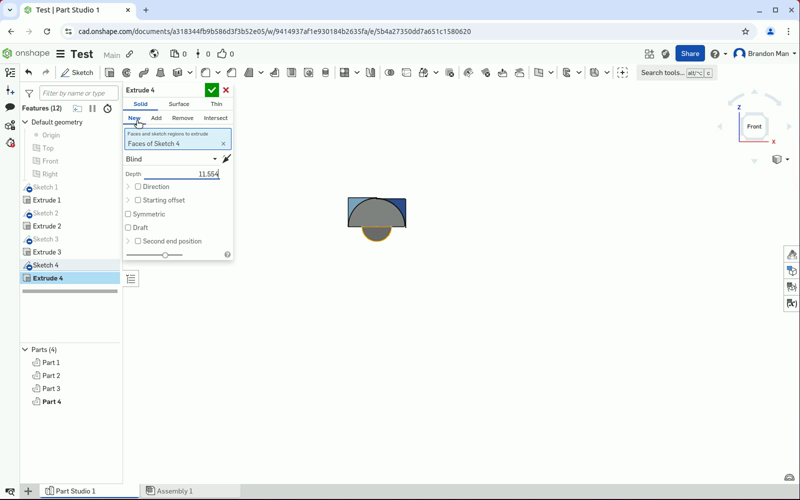
key(enter)
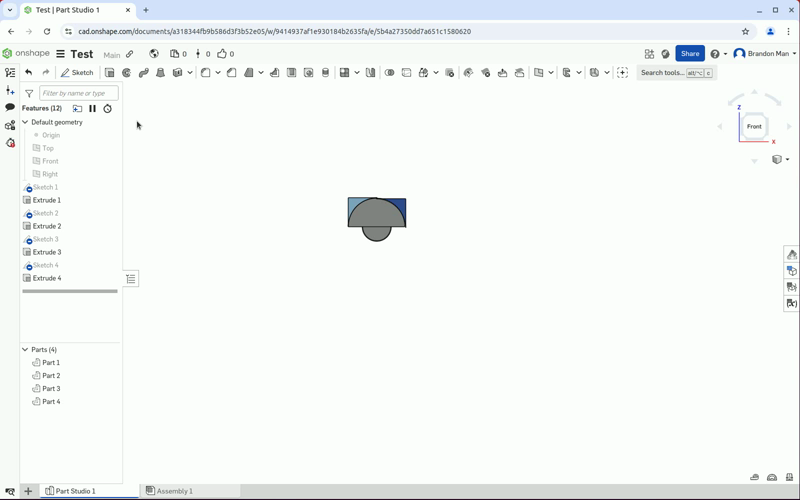
key(shift+h)
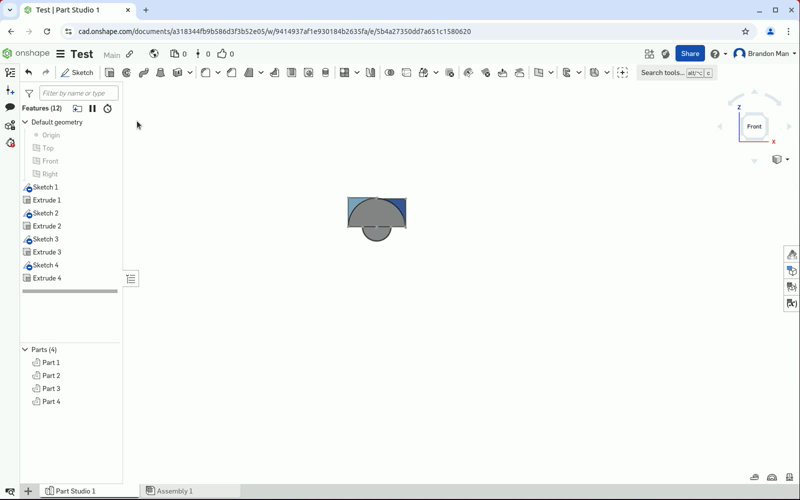
key(shift+h)
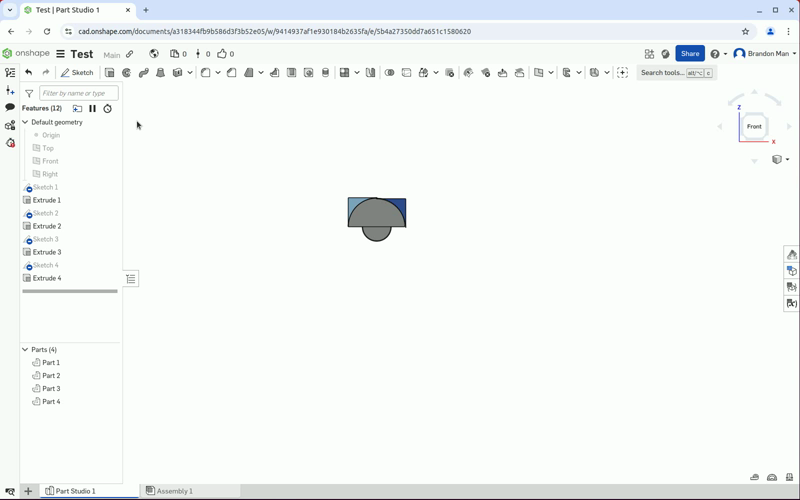
mouse_move(73, 189)
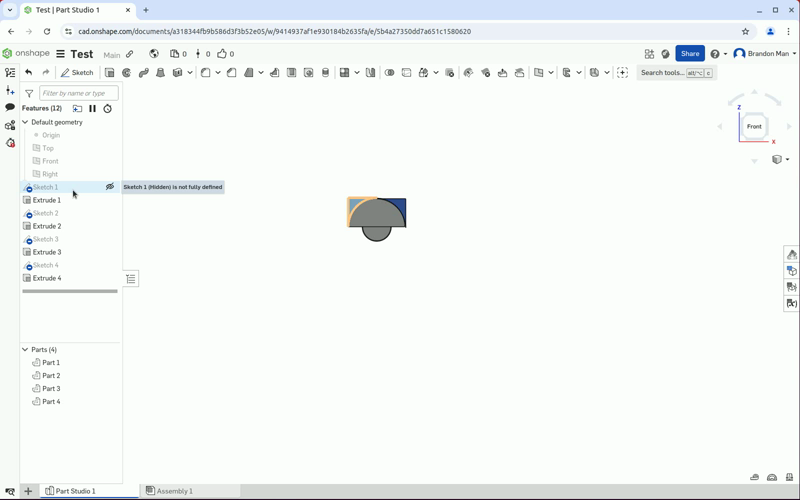
click(73, 189)
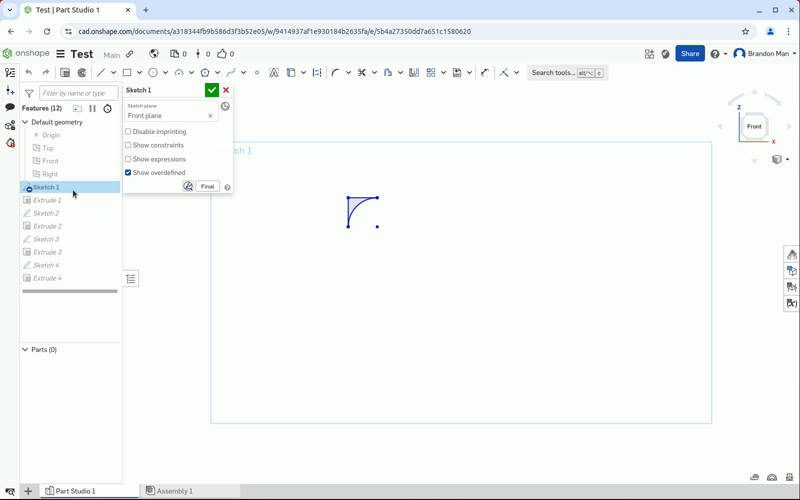
mouse_move(229, 92)
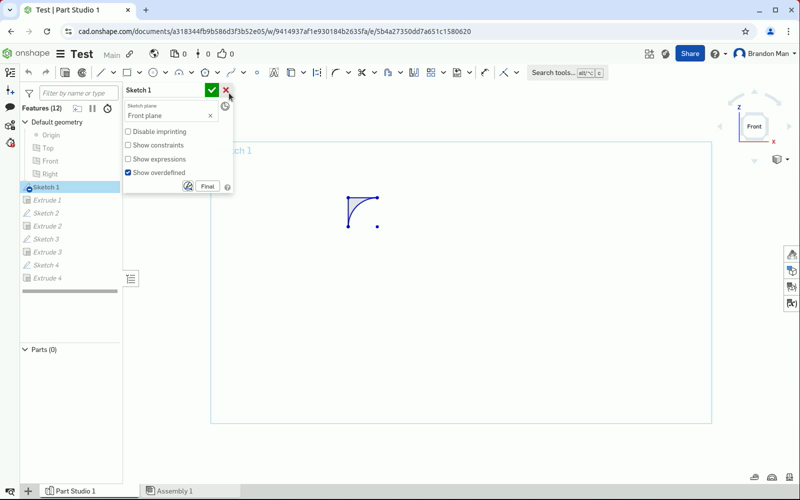
click(229, 92)
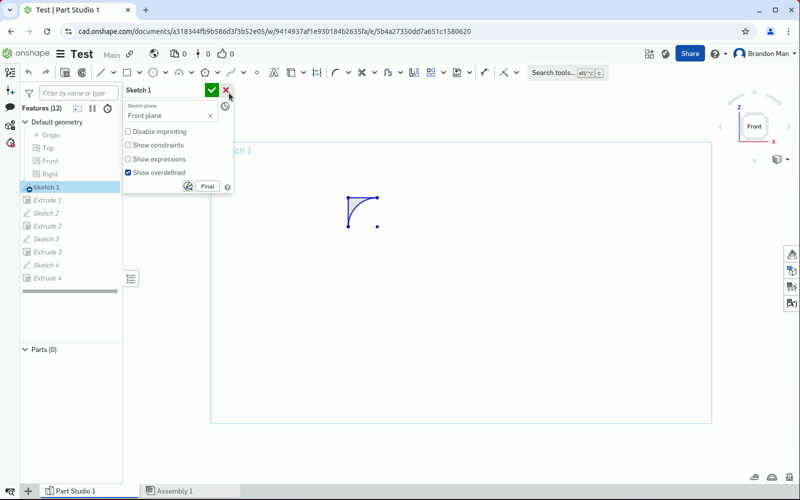
key(shift+s)
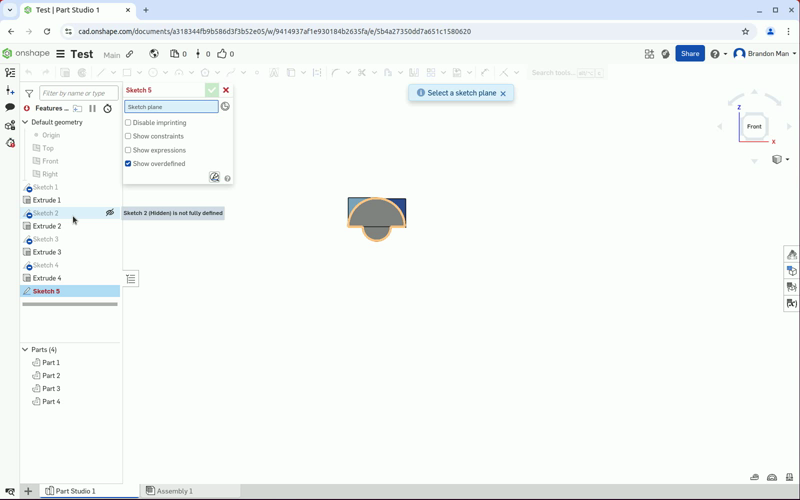
scroll(3)
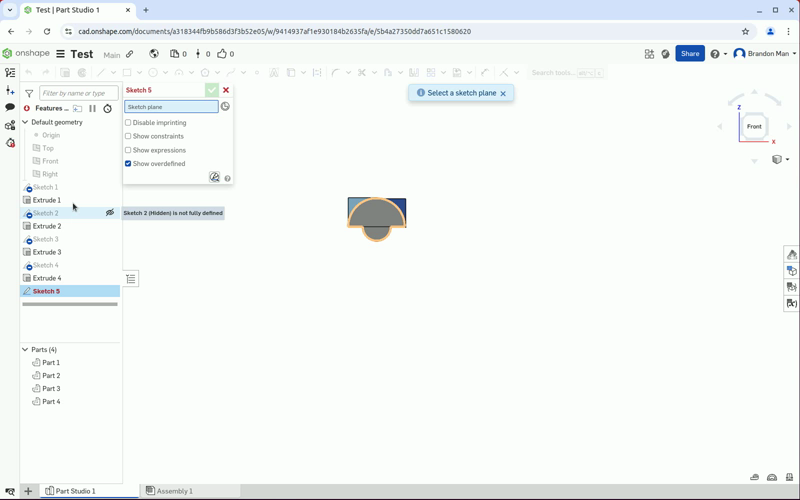
mouse_move(73, 163)
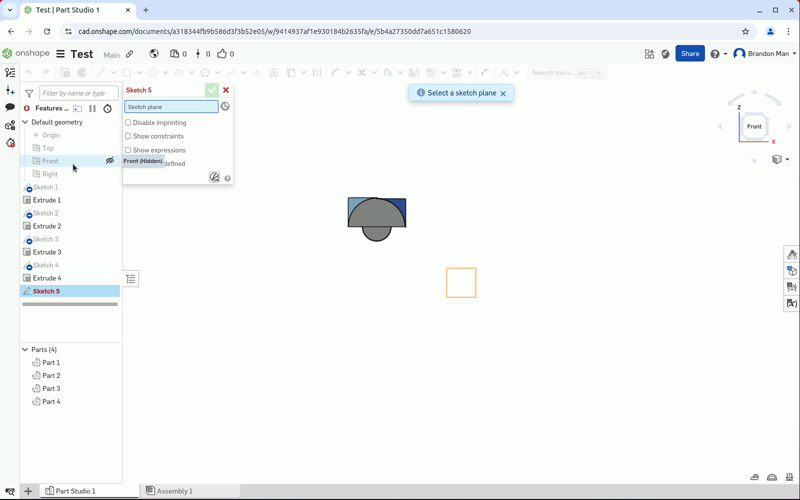
click(73, 163)
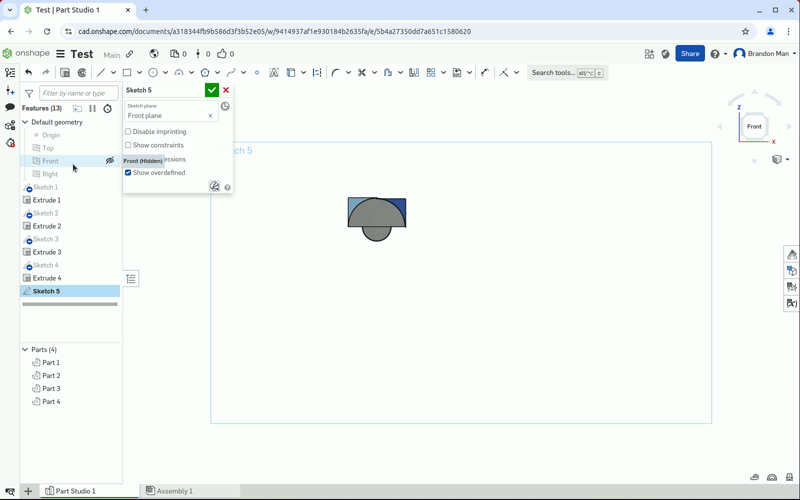
mouse_move(73, 352)
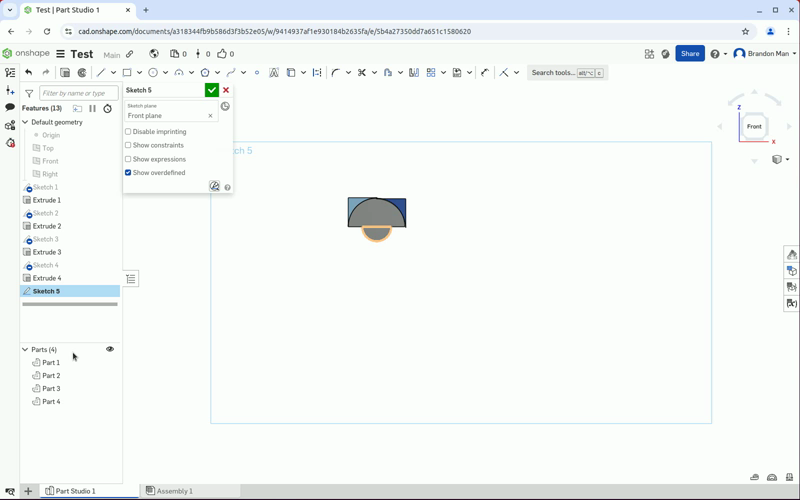
key(y)
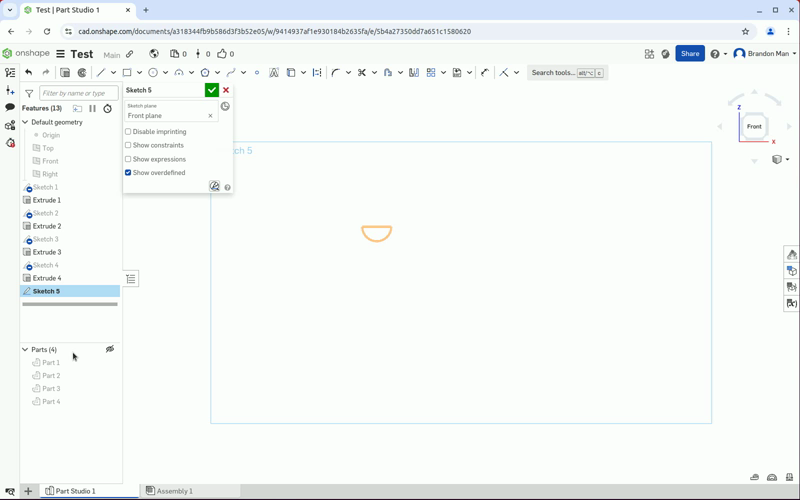
key(a)
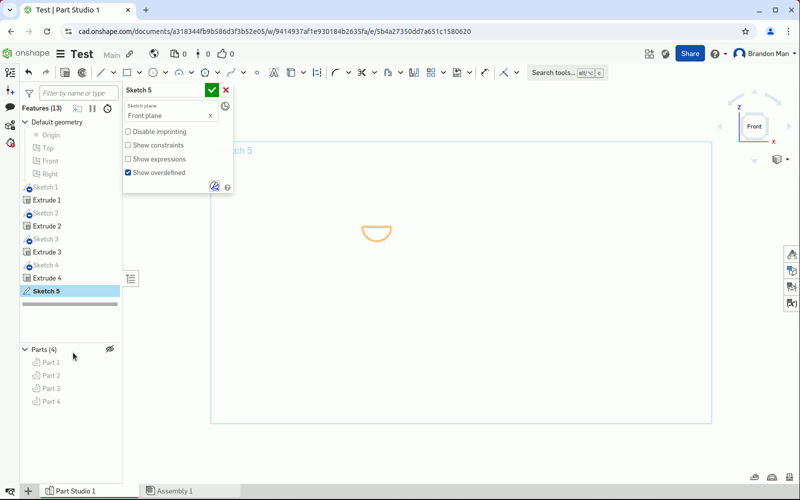
key_down(shift)
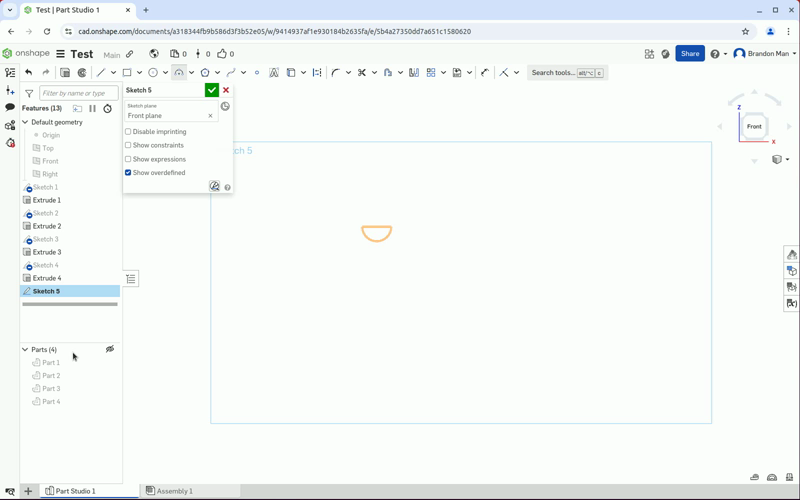
mouse_move(362, 226)
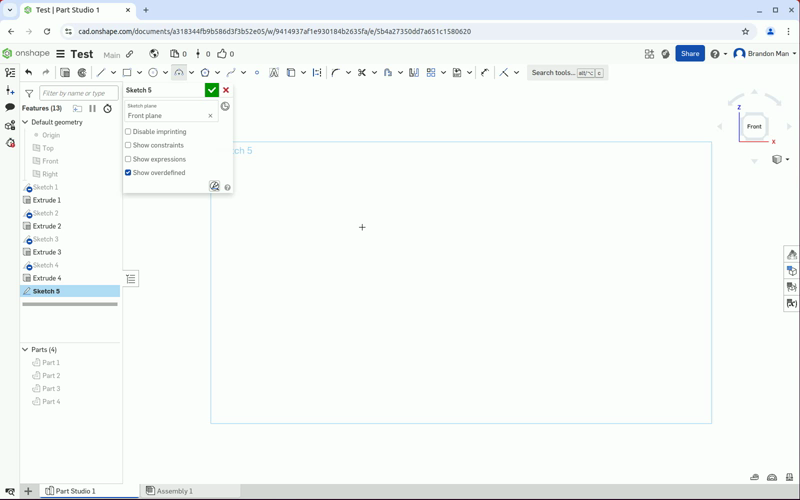
click(362, 226)
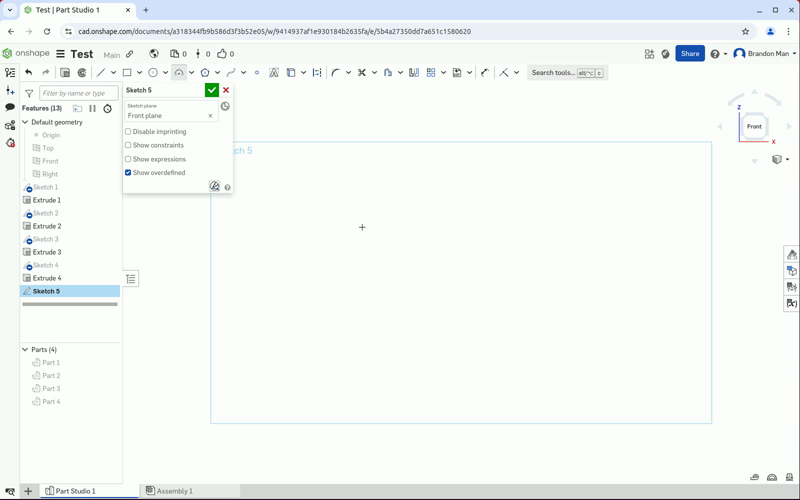
key_up(shift)
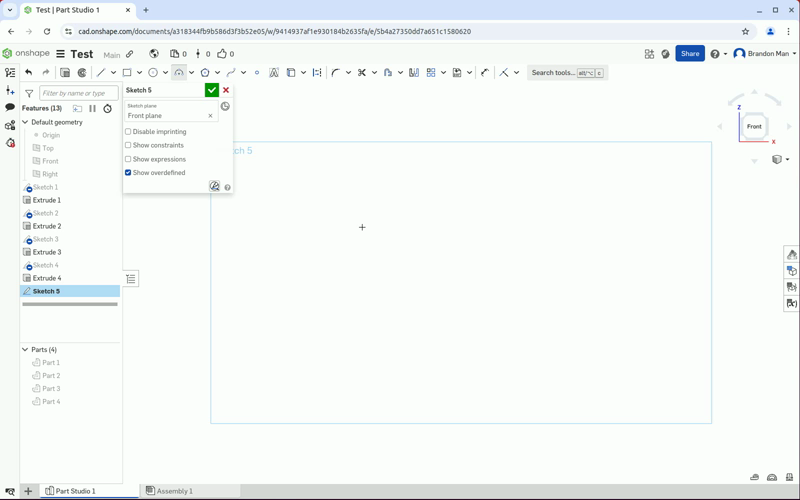
key_down(shift)
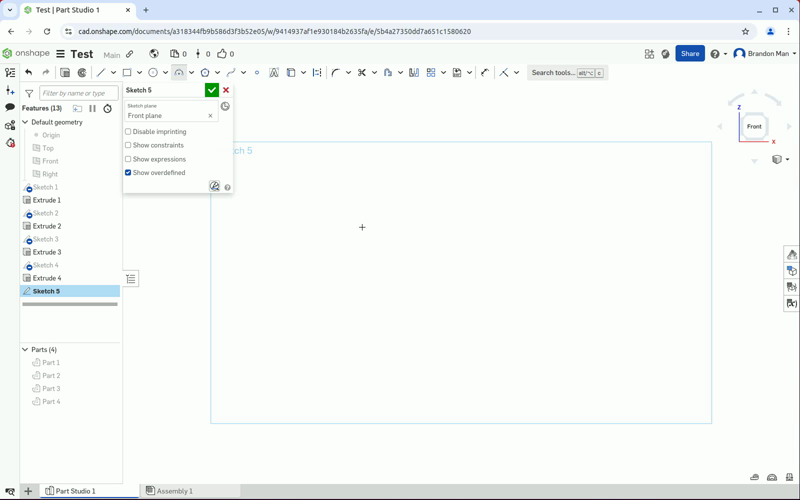
mouse_move(391, 226)
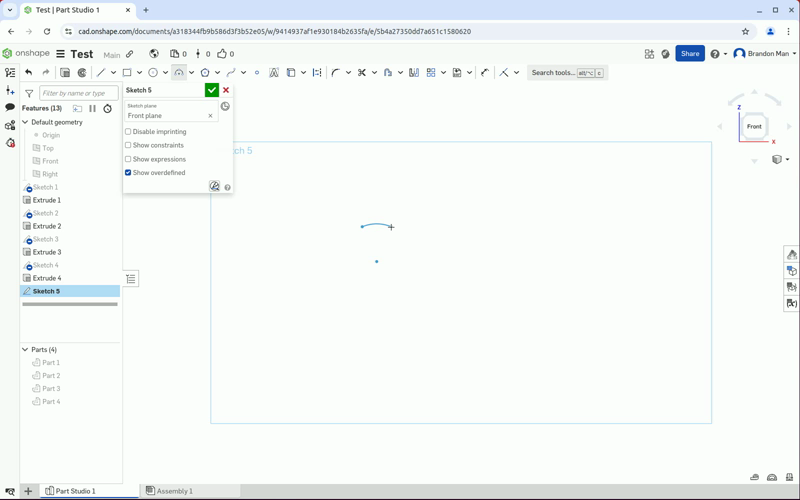
click(391, 226)
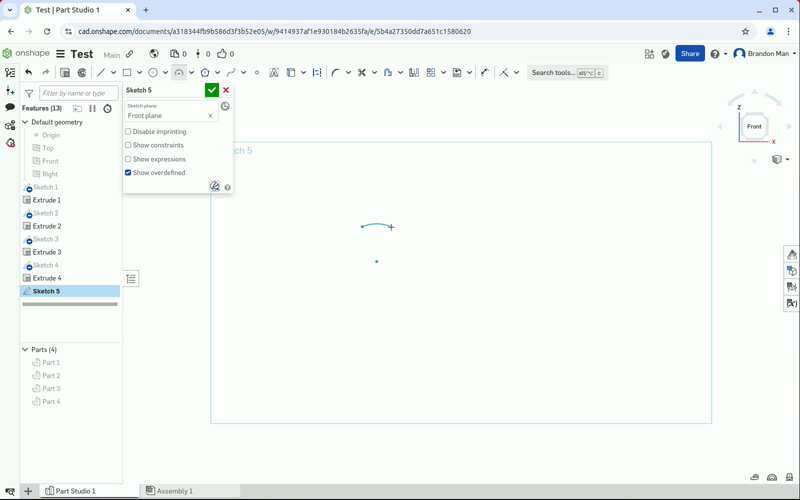
mouse_move(376, 241)
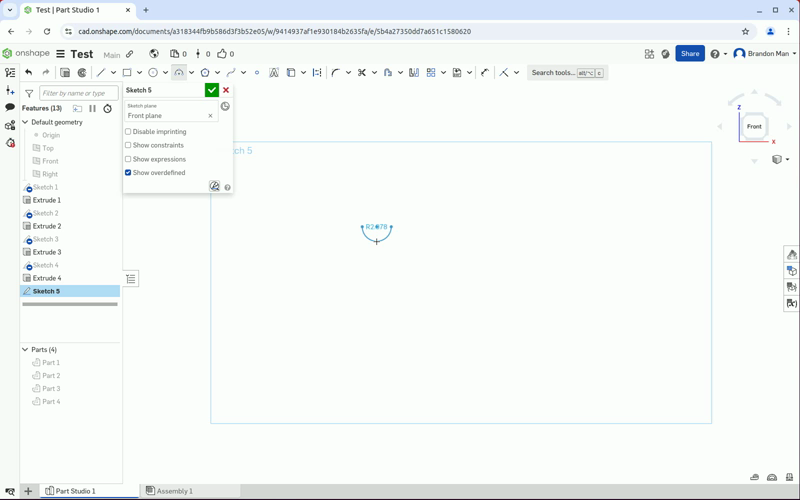
click(376, 241)
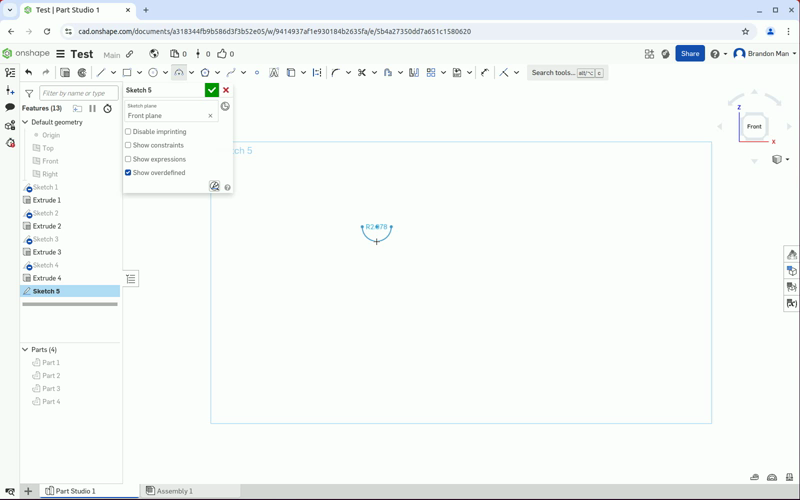
key_up(shift)
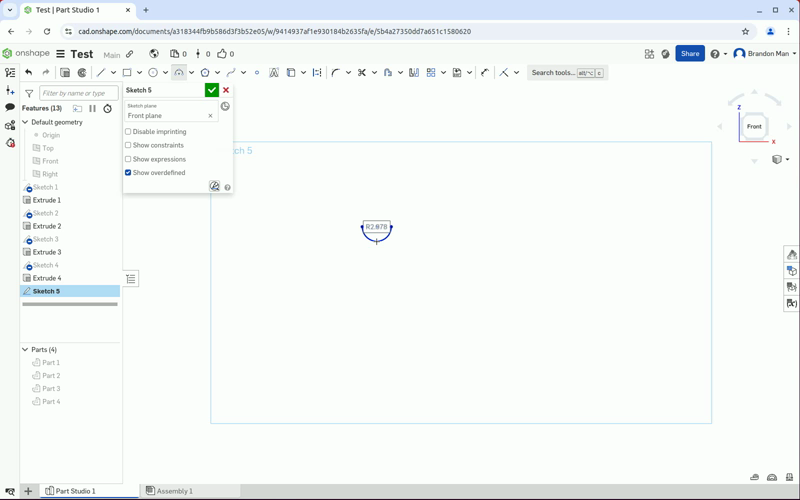
key(esc)
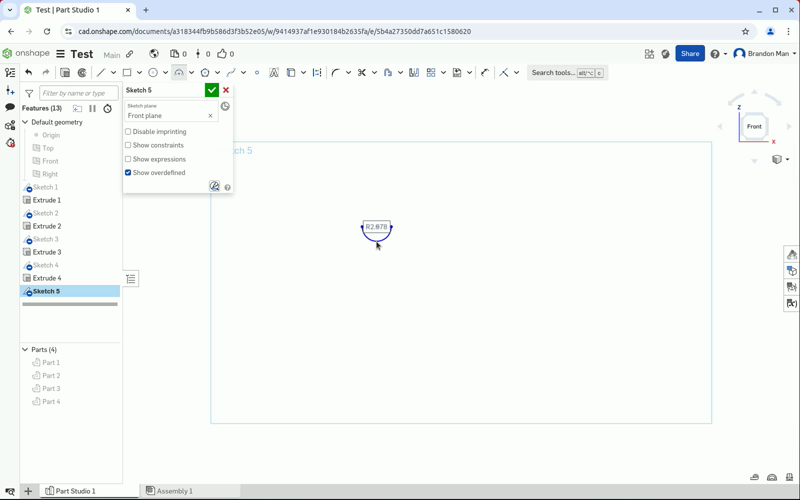
key(l)
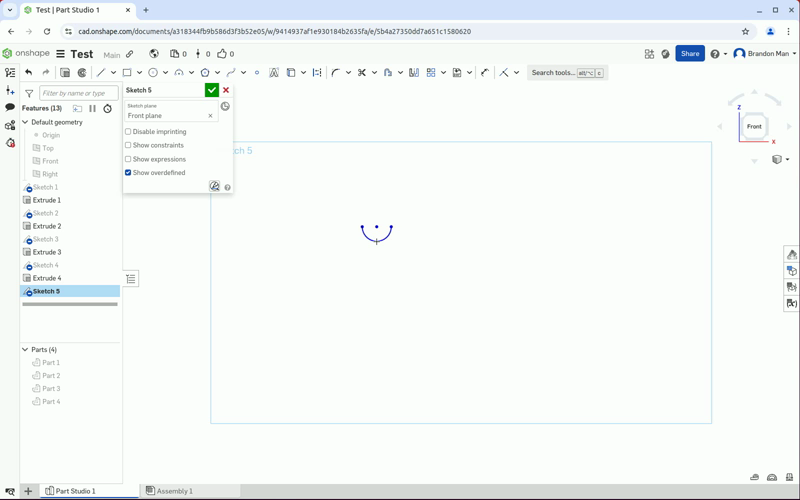
mouse_move(391, 226)
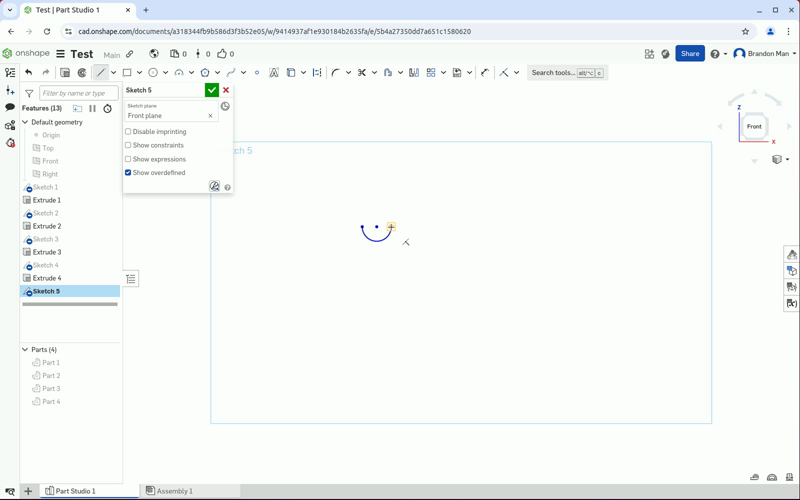
click(391, 226)
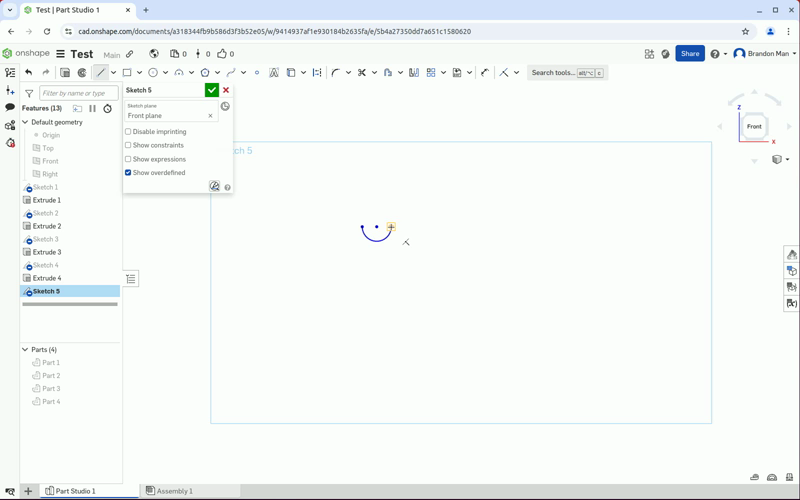
mouse_move(421, 226)
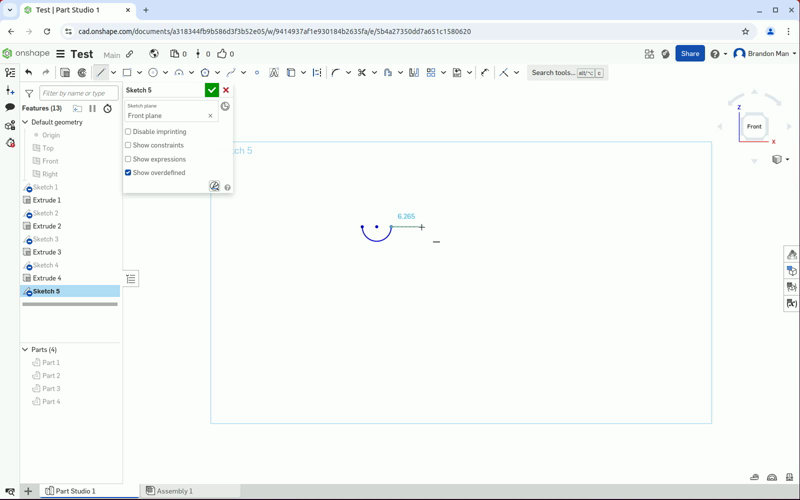
key_down(shift)
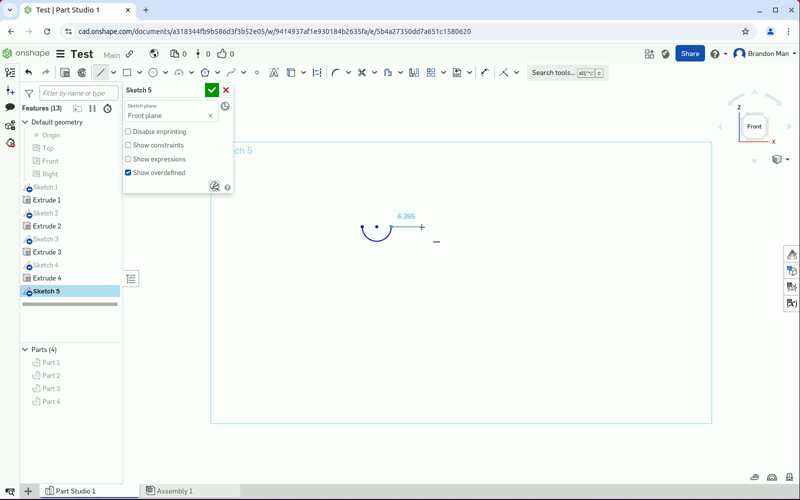
mouse_move(362, 226)
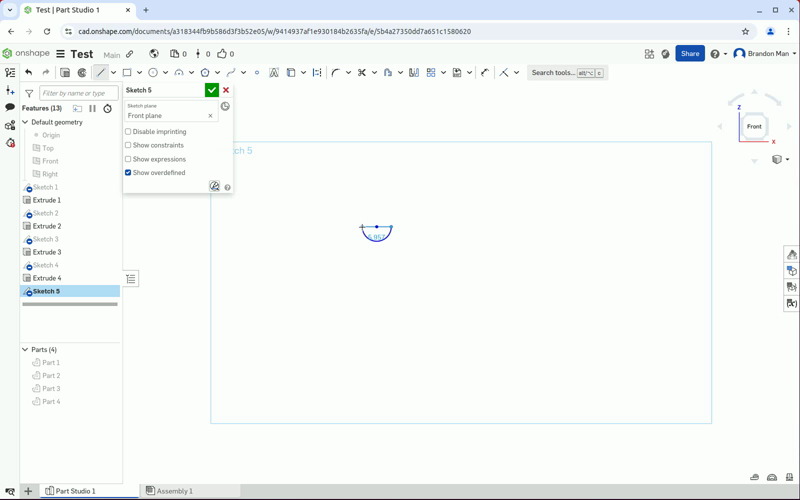
key_up(shift)
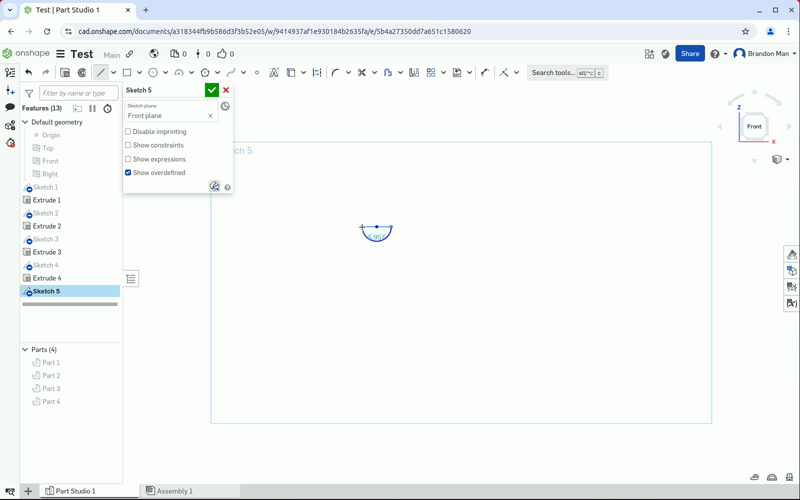
click(362, 226)
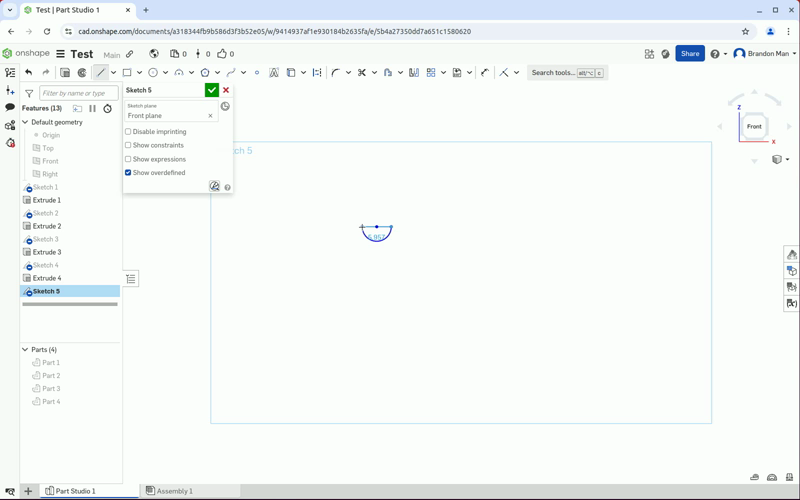
key(esc)
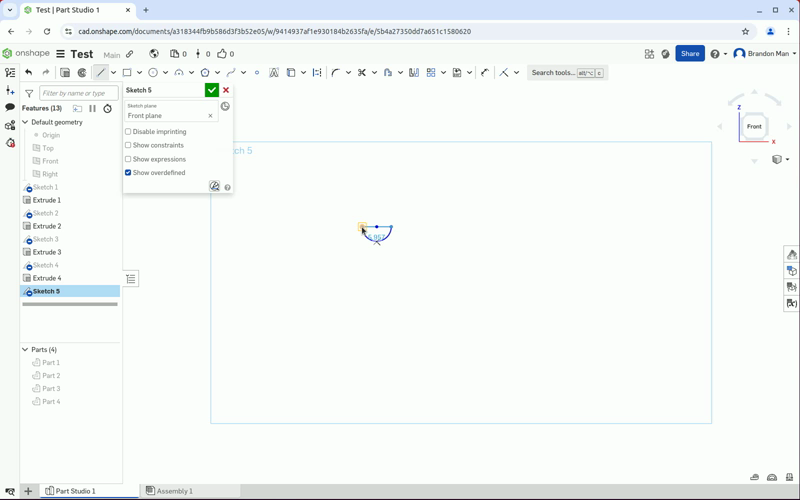
mouse_move(380, 240)
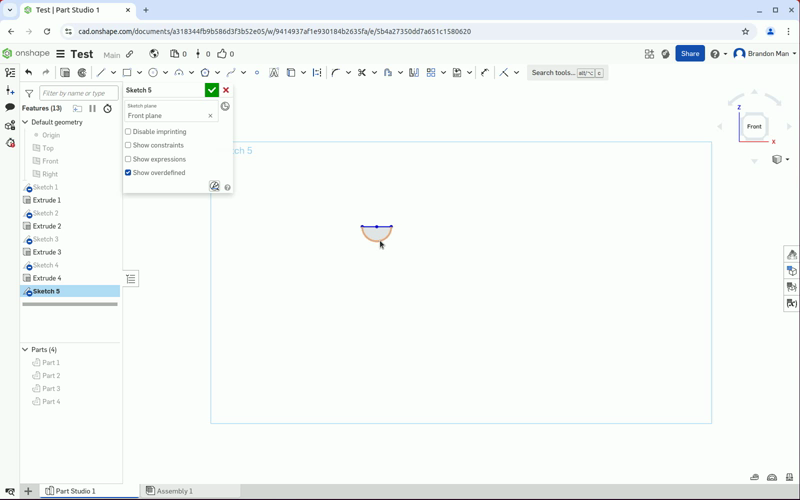
scroll(6)
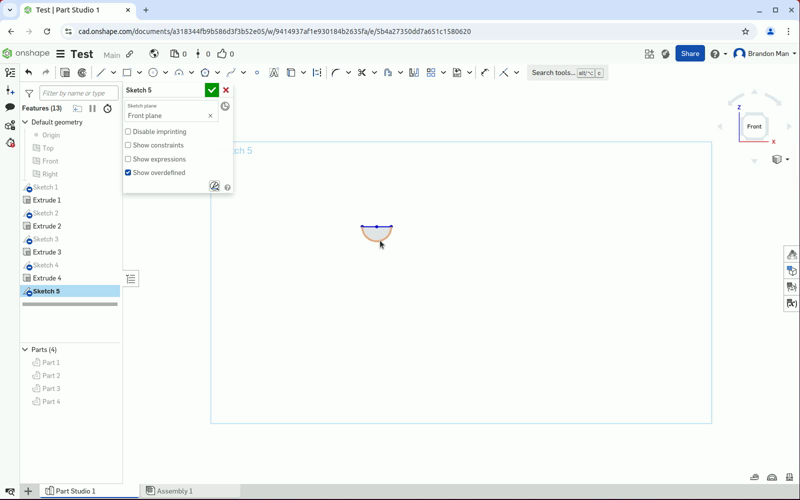
scroll(6)
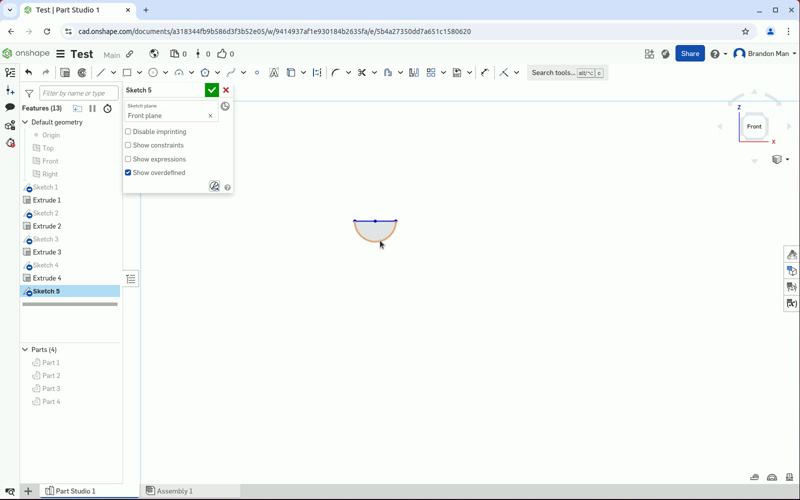
scroll(6)
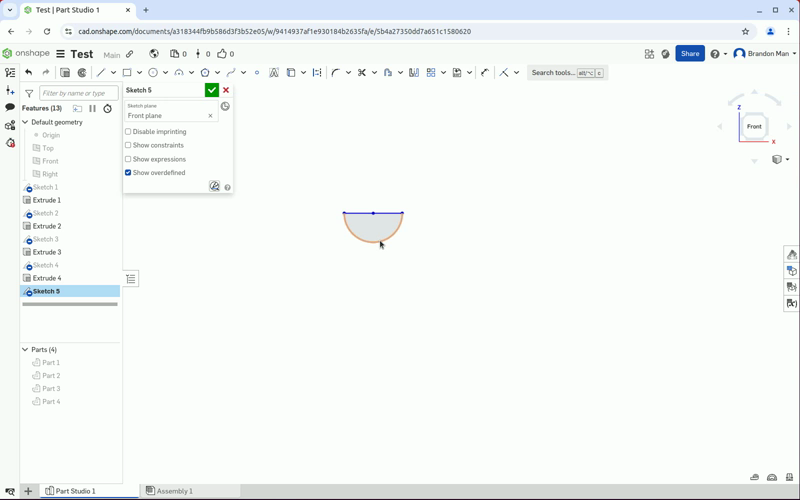
scroll(6)
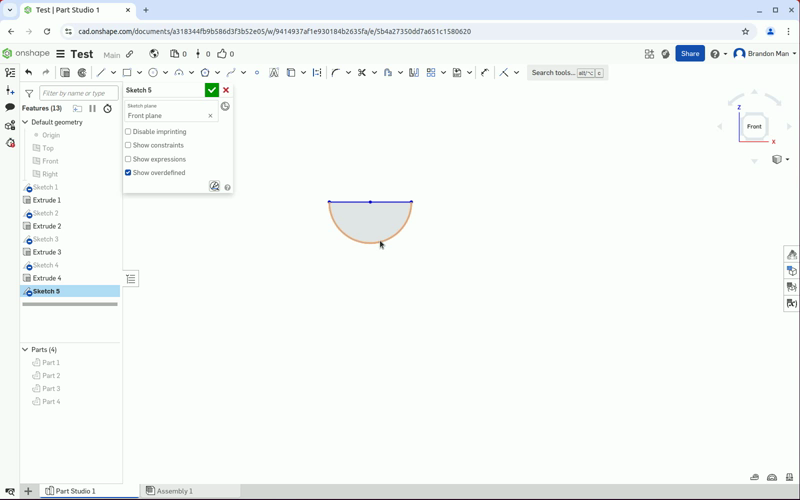
scroll(6)
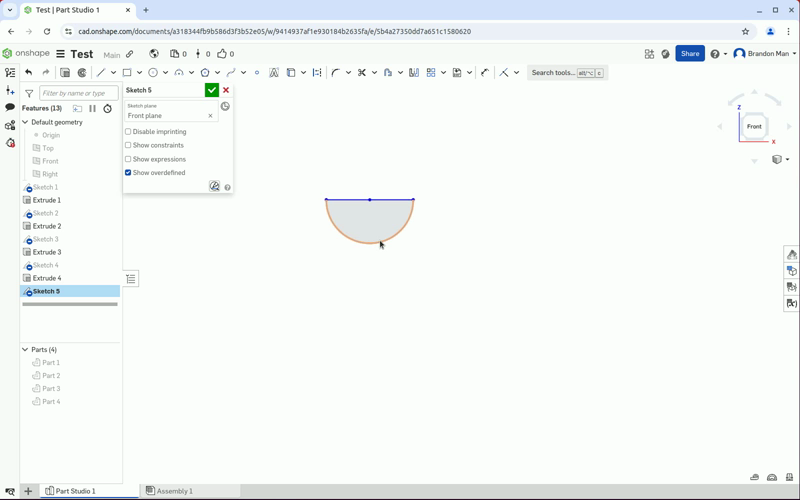
scroll(6)
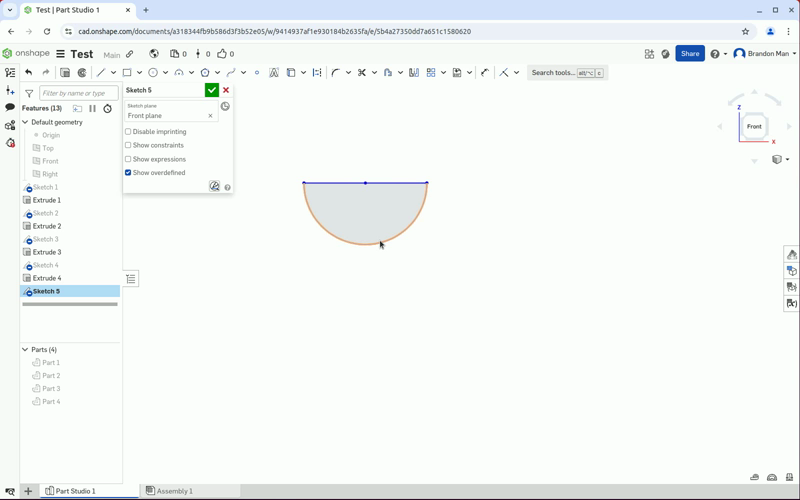
scroll(6)
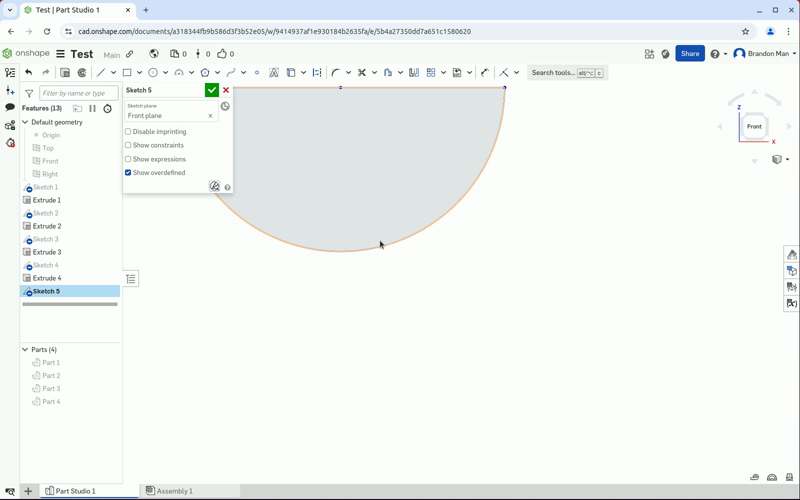
click(380, 240)
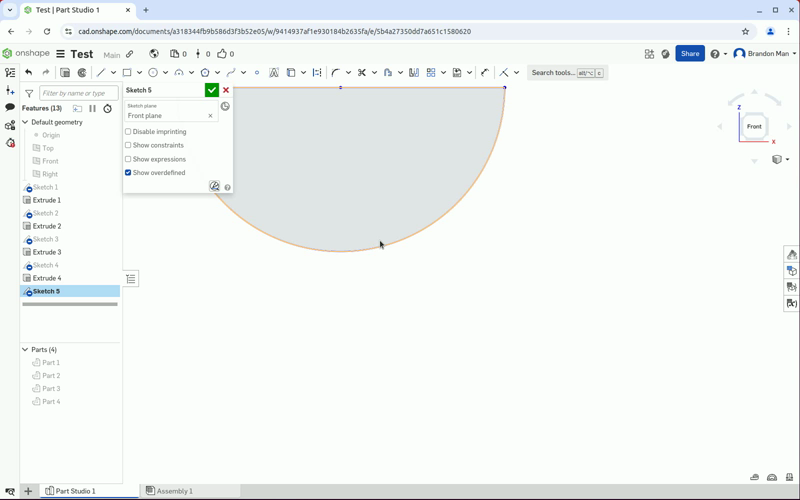
scroll(-6)
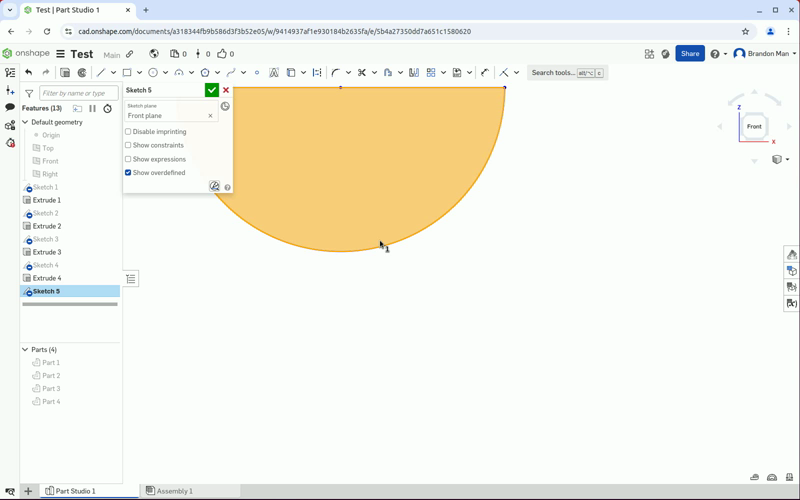
scroll(-6)
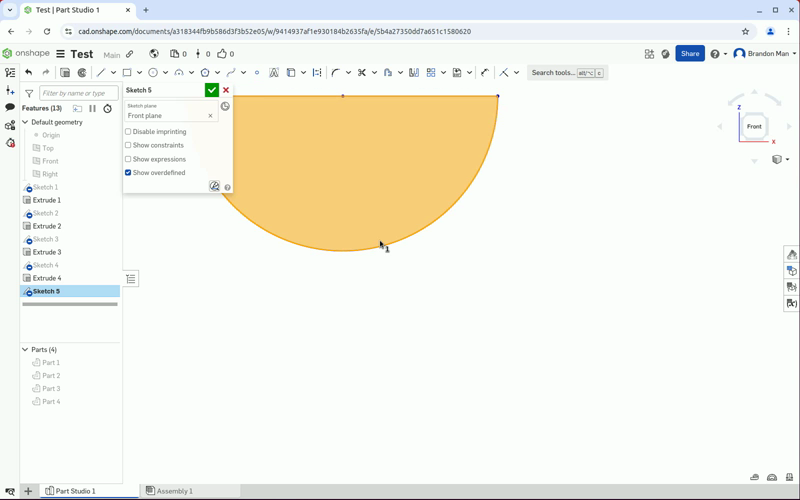
scroll(-6)
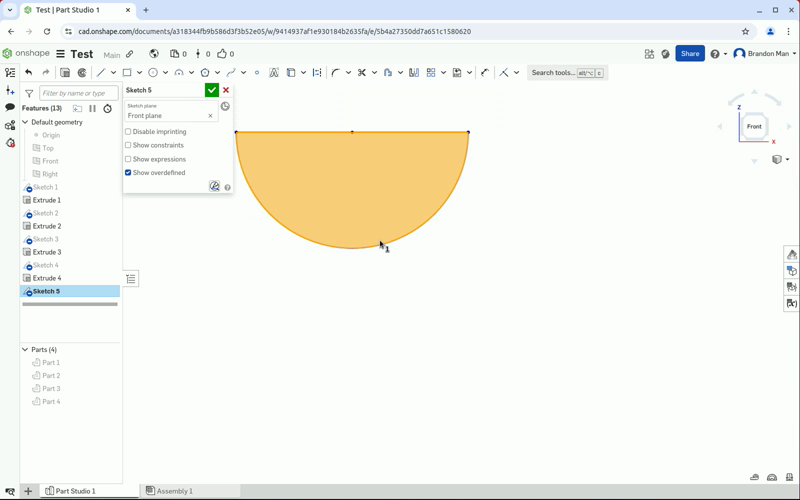
scroll(-6)
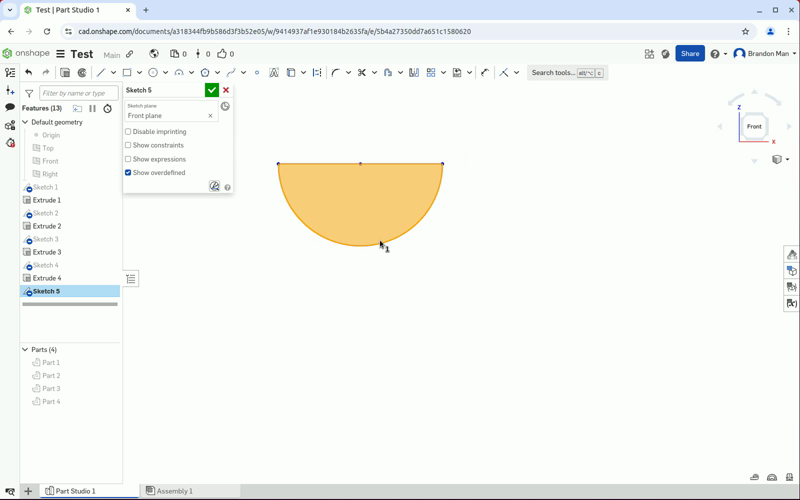
scroll(-6)
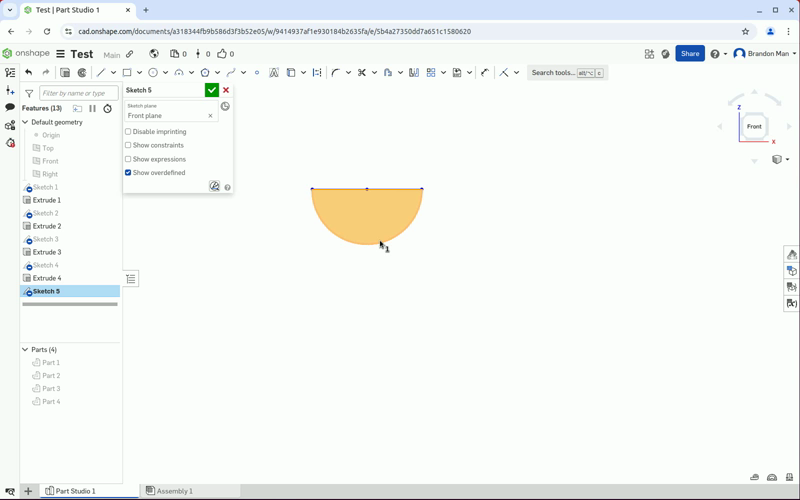
scroll(-6)
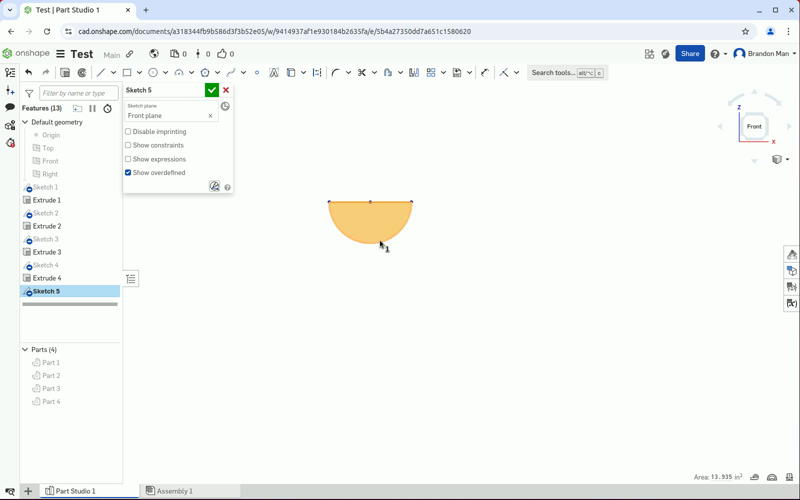
scroll(-6)
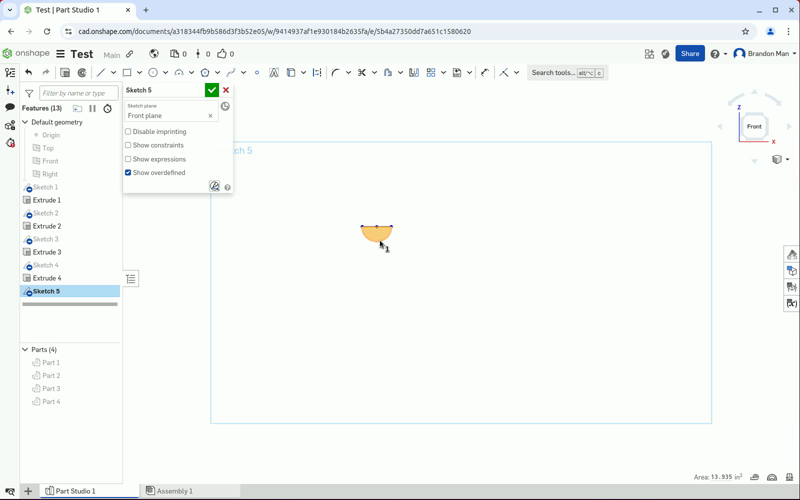
mouse_move(73, 352)
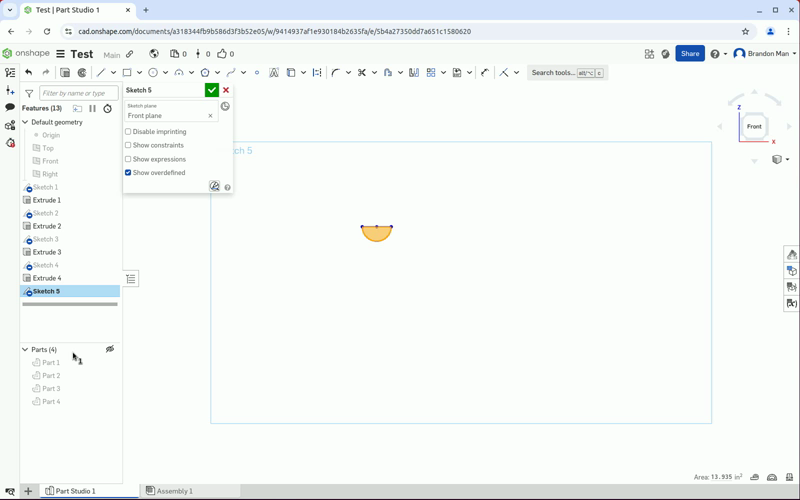
key(shift+y)
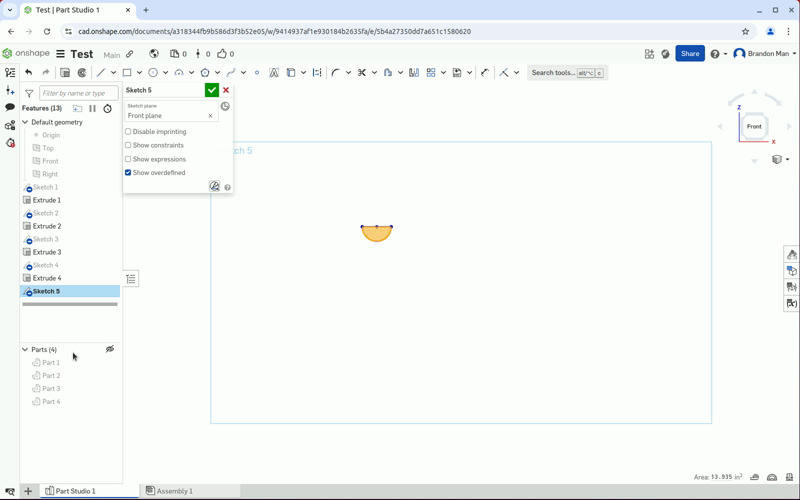
key(shift+e)
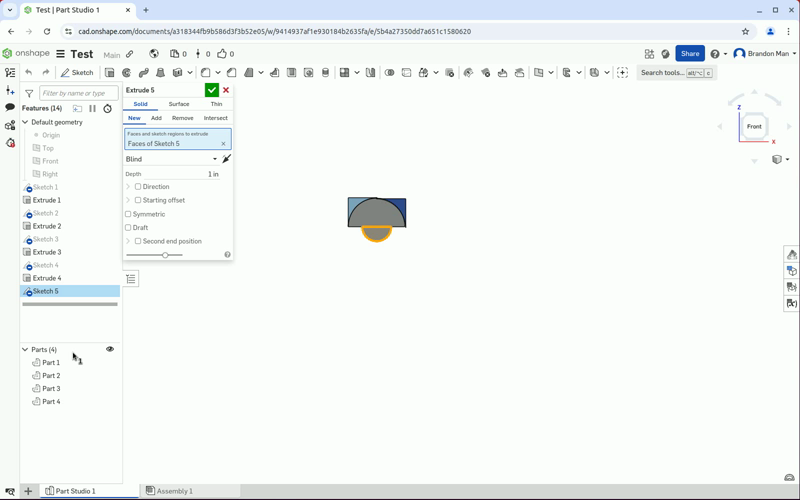
mouse_move(143, 106)
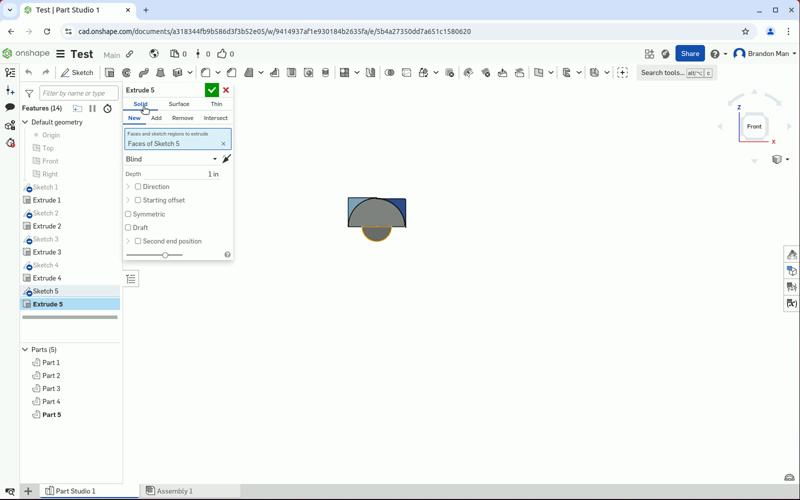
click(143, 106)
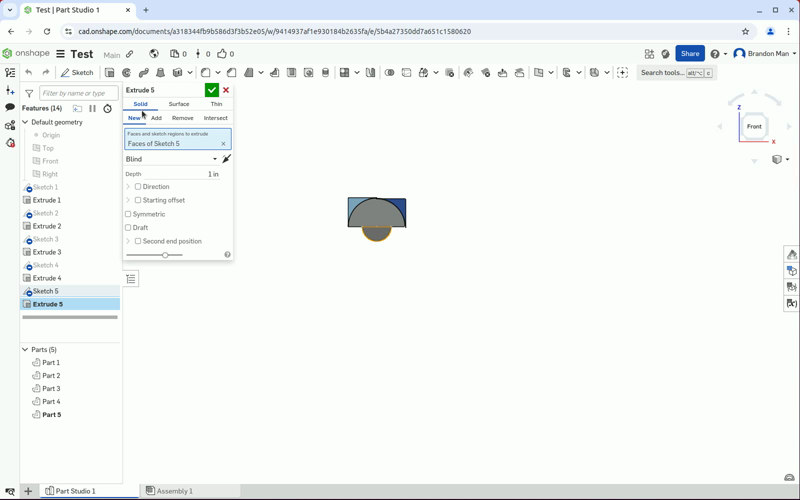
mouse_move(137, 120)
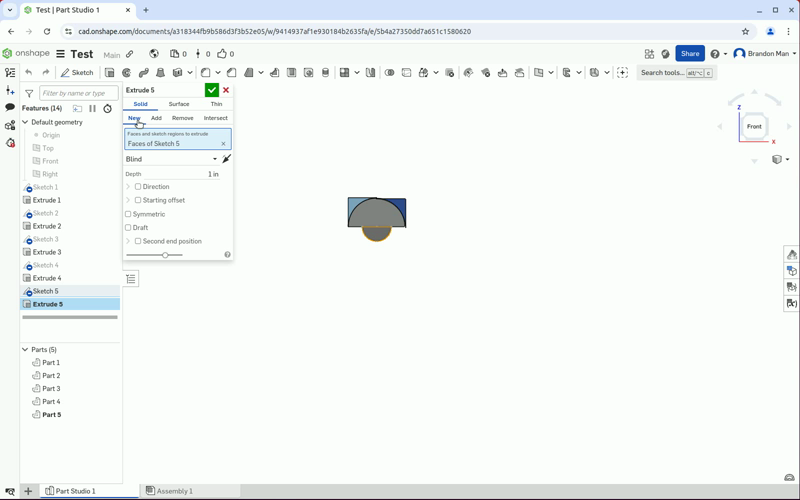
click(137, 120)
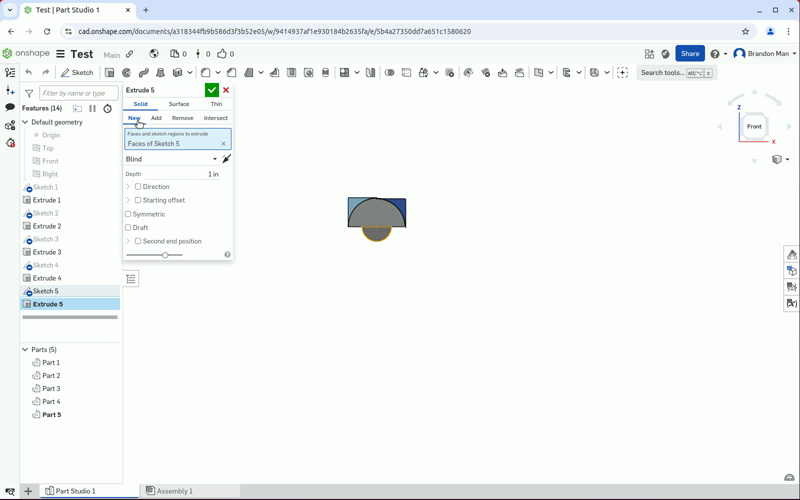
key(tab, 4)
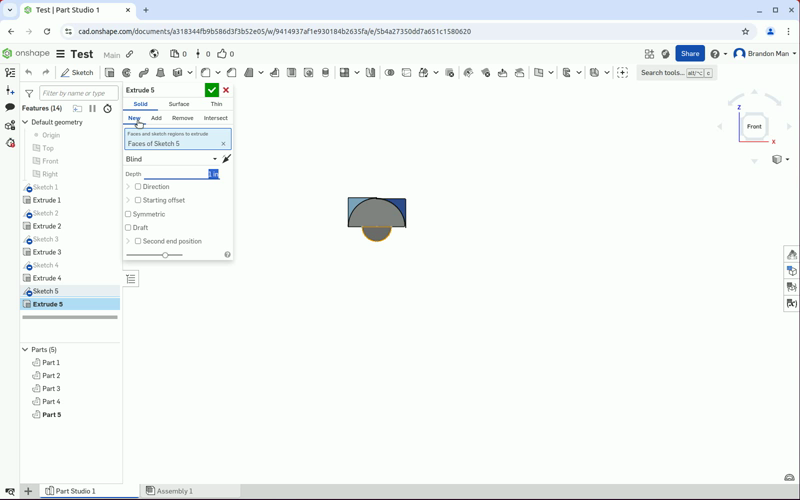
text(11.554)
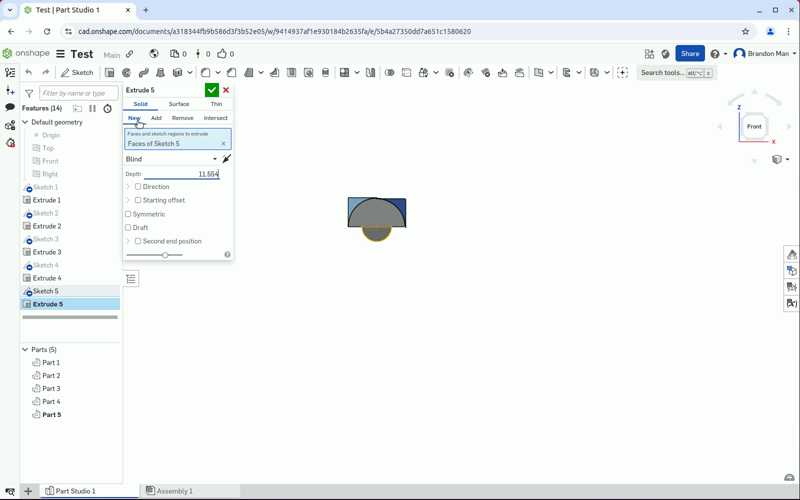
key(enter)
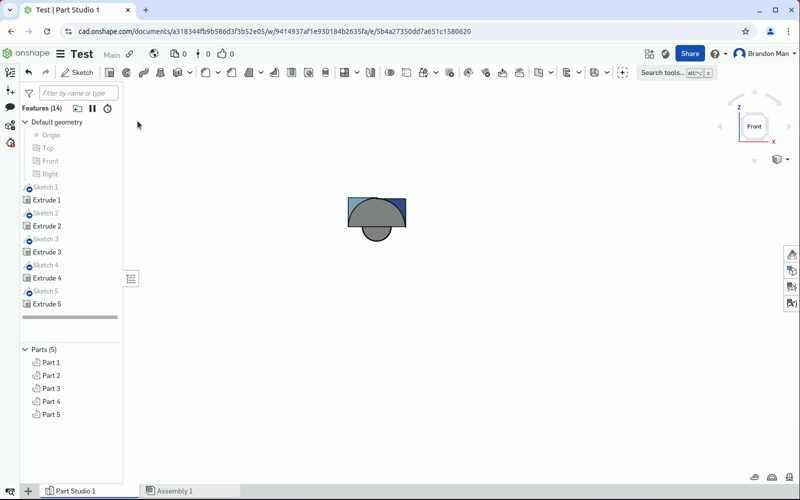
key(shift+h)
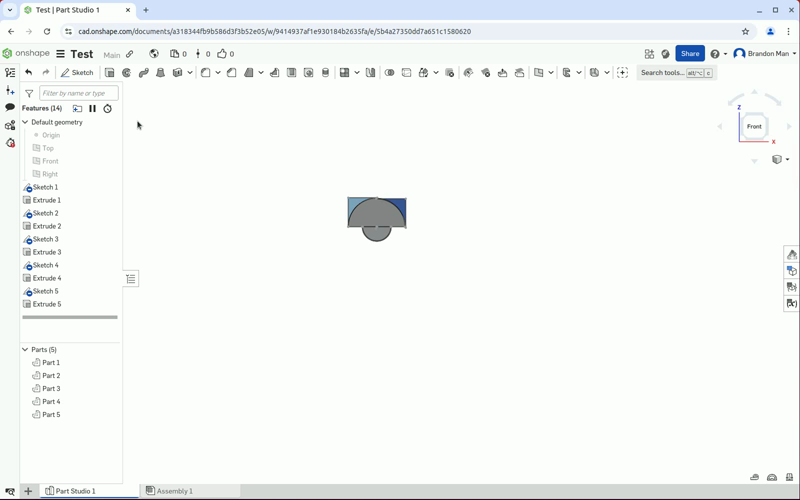
key(shift+h)
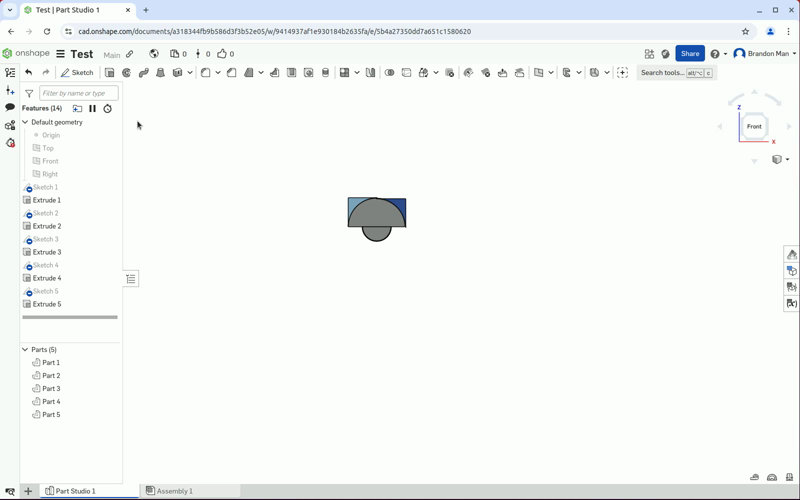
mouse_move(73, 189)
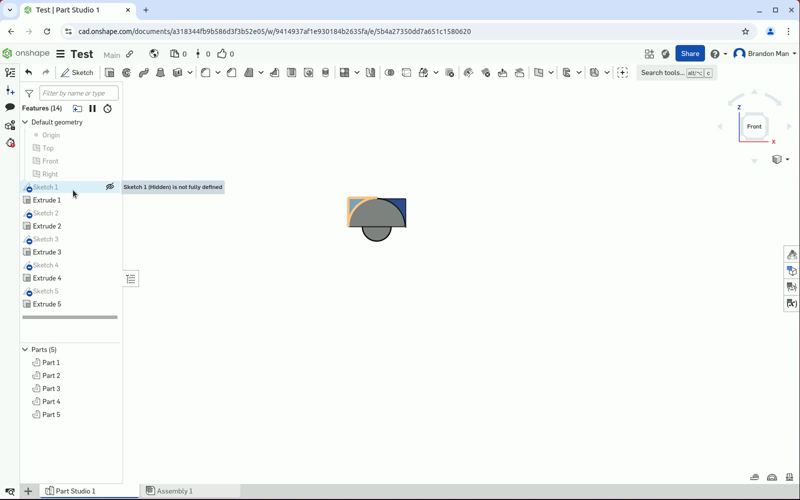
click(73, 189)
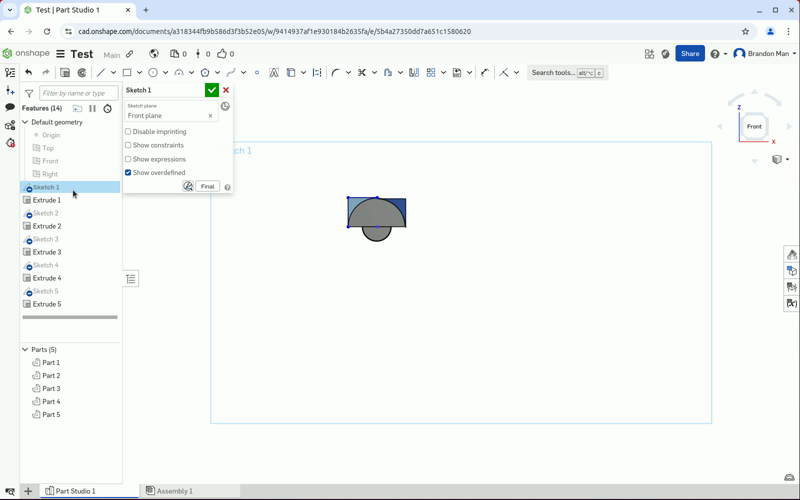
mouse_move(229, 92)
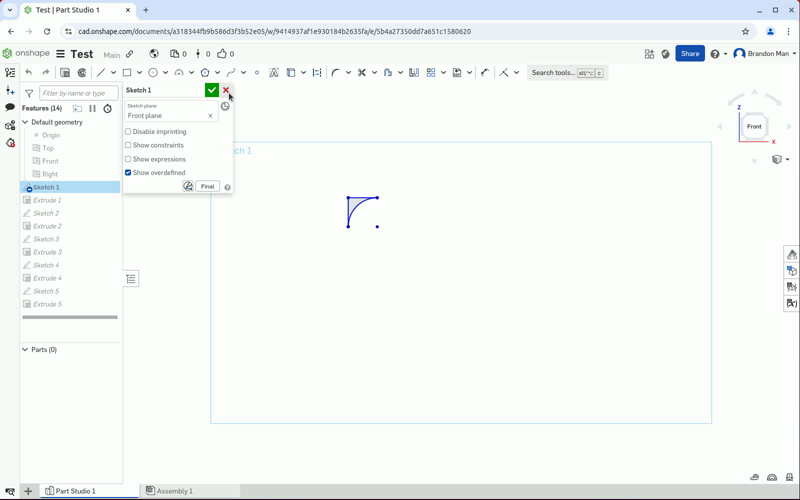
click(229, 92)
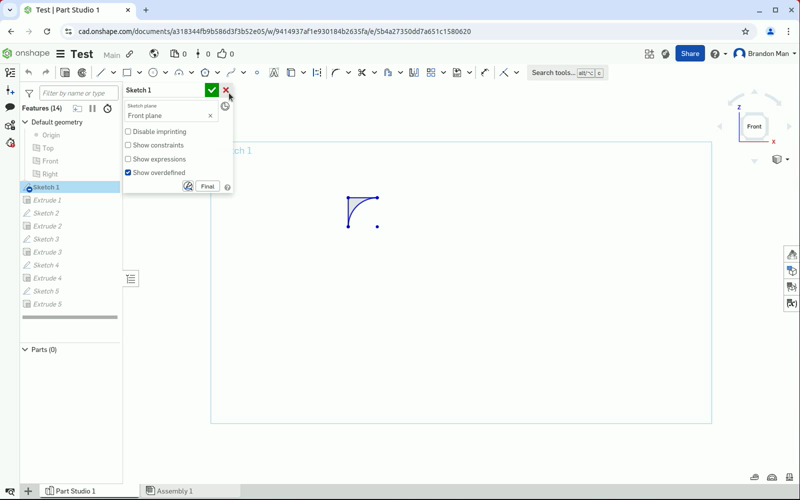
key(shift+s)
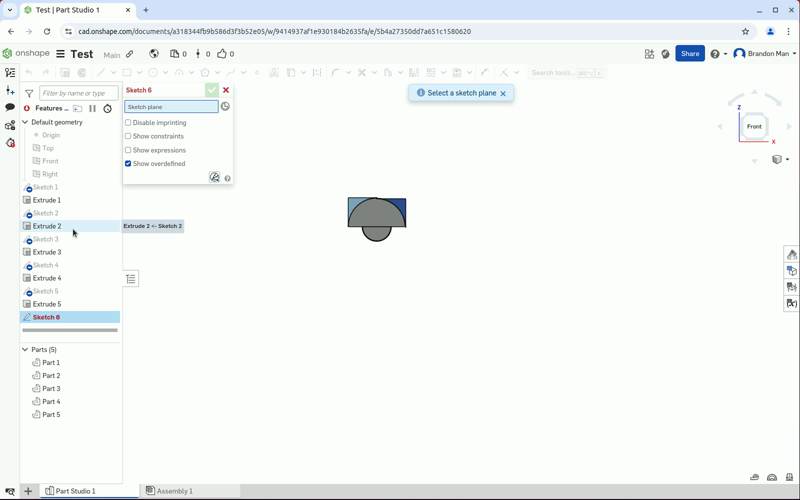
scroll(3)
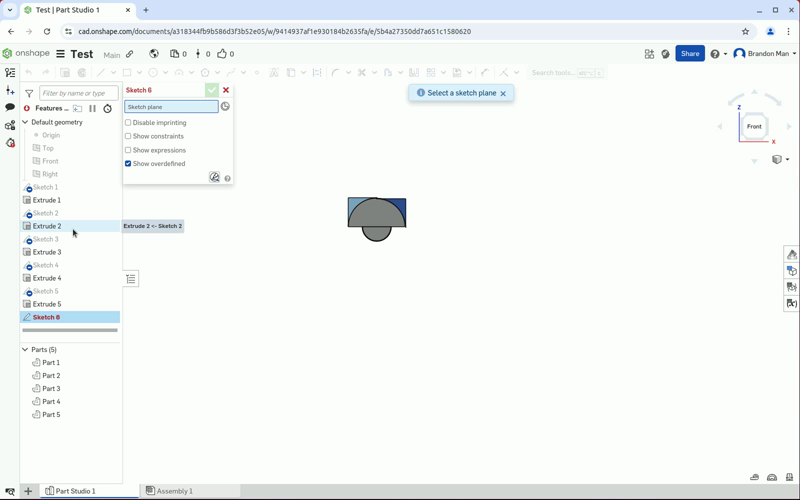
mouse_move(73, 163)
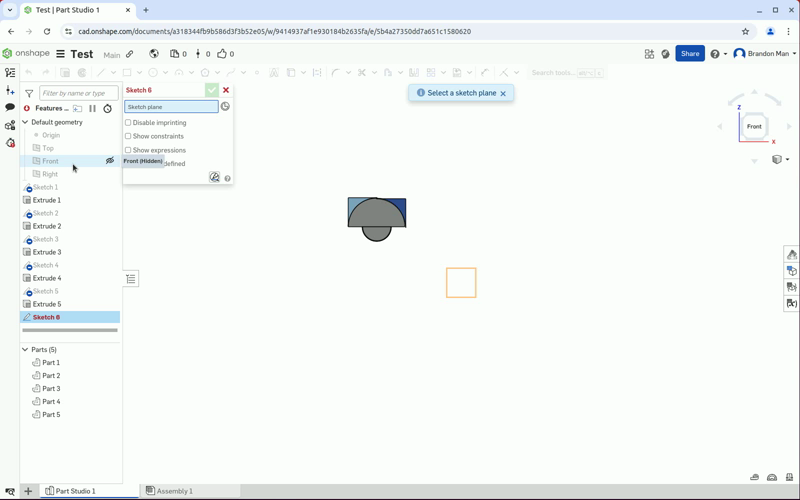
click(73, 163)
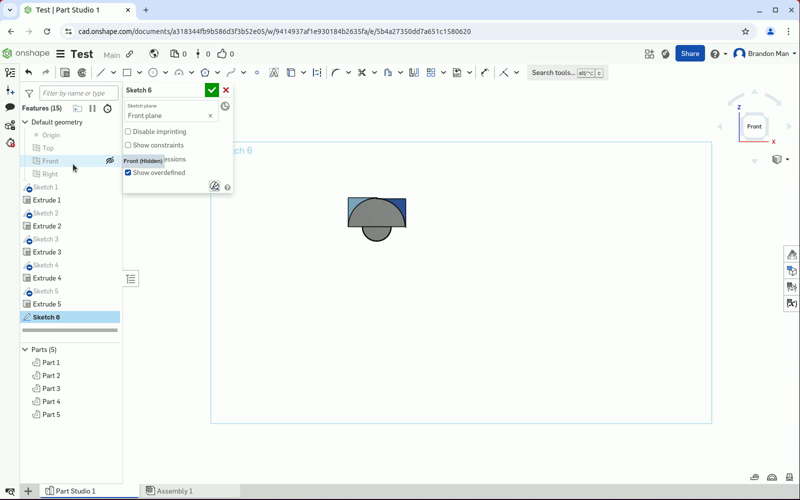
mouse_move(73, 352)
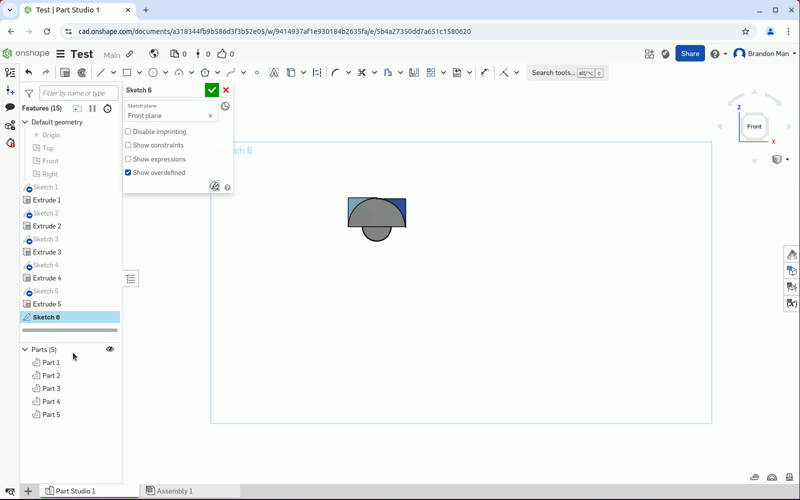
key(y)
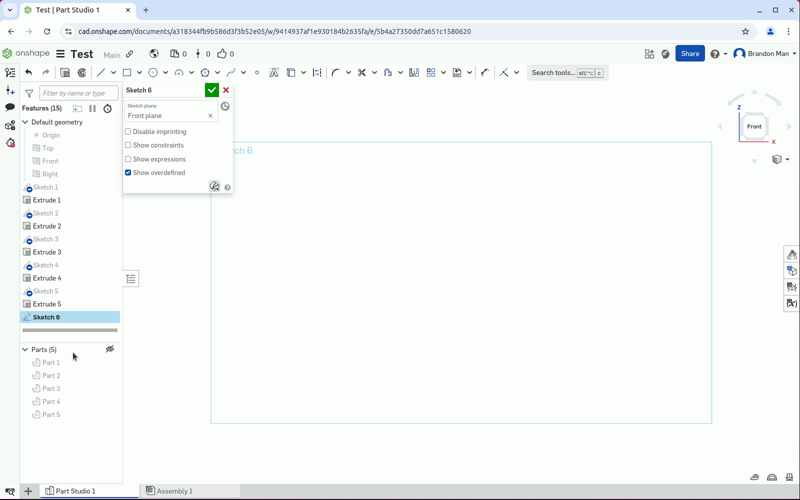
key(l)
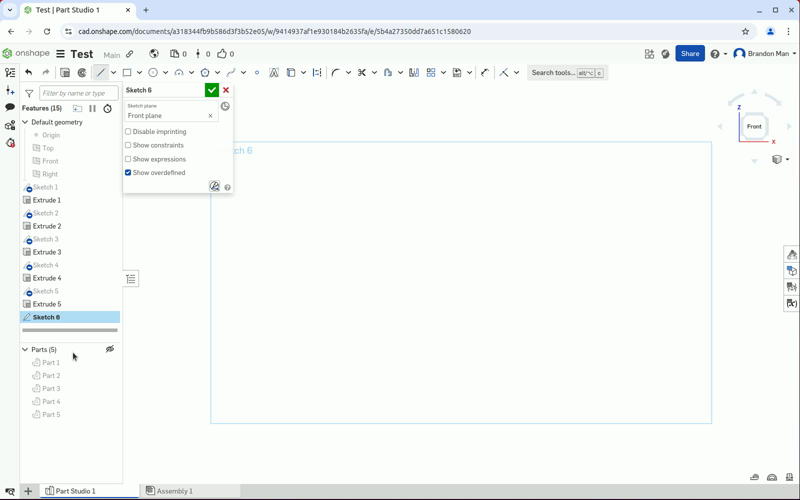
key_down(shift)
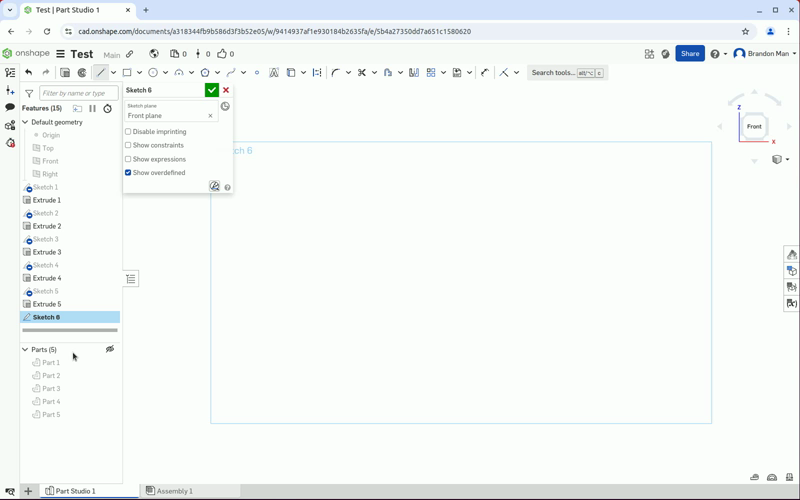
mouse_move(348, 282)
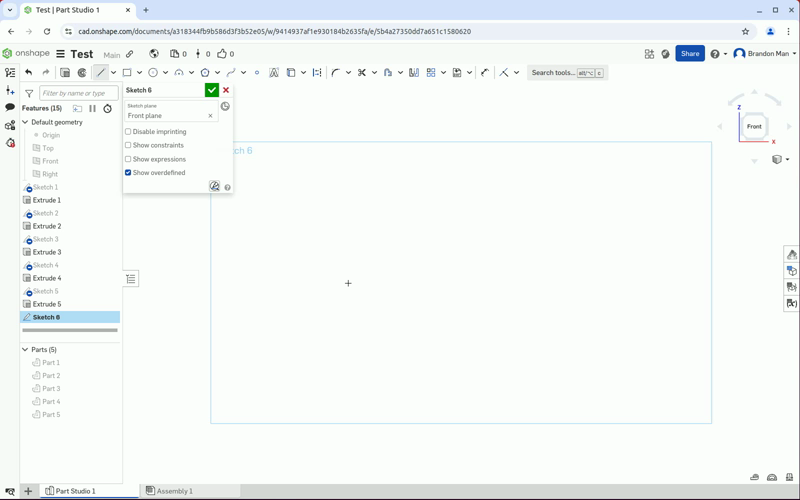
click(348, 282)
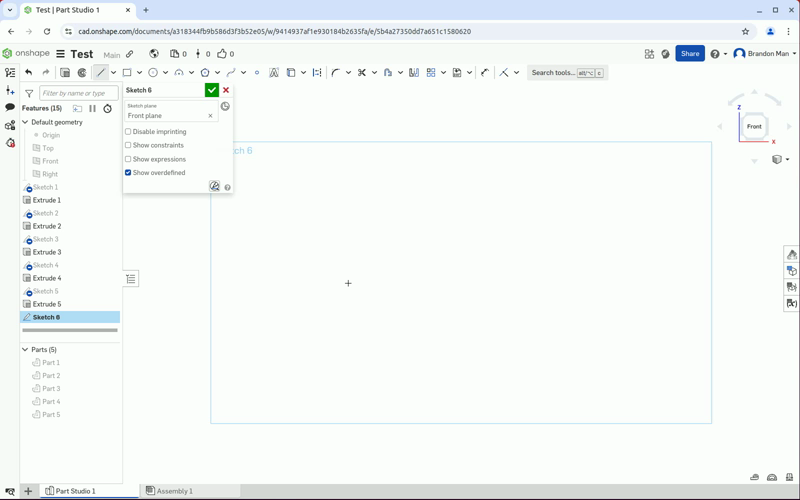
key_up(shift)
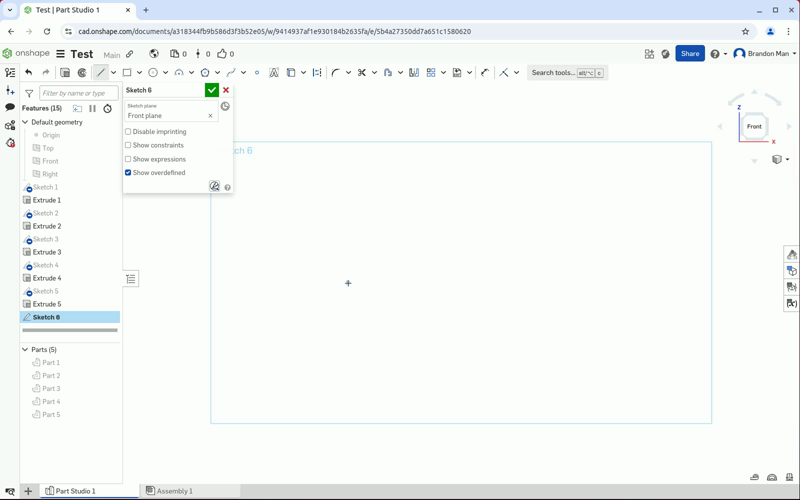
key_down(shift)
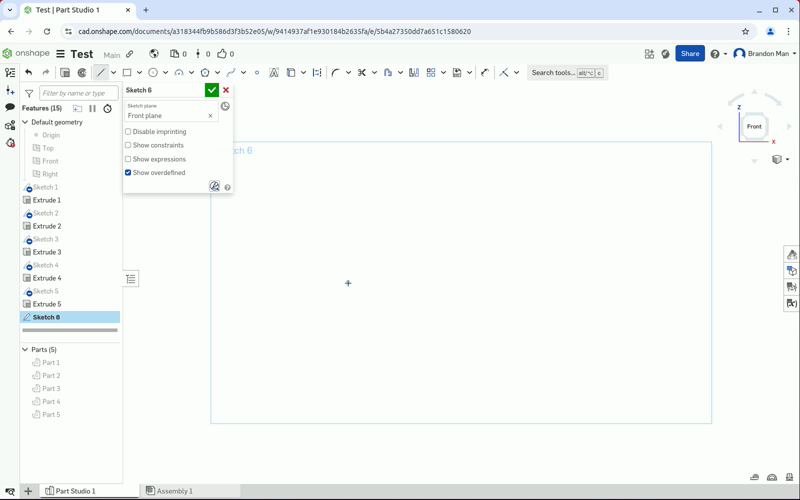
mouse_move(502, 282)
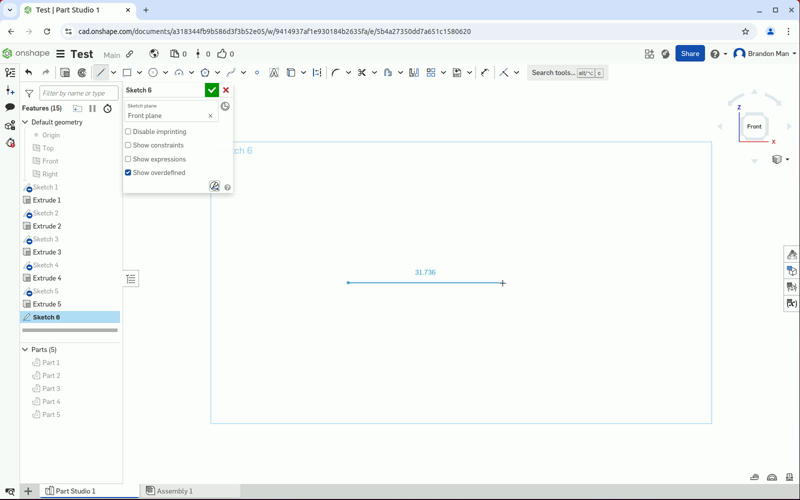
click(502, 282)
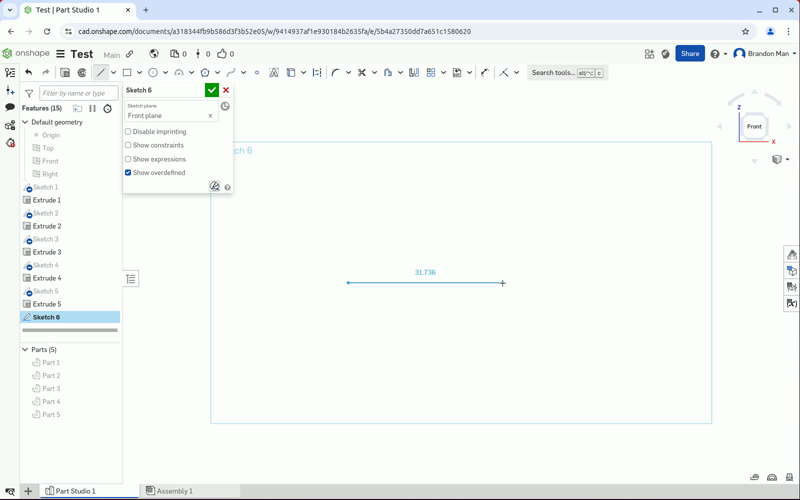
key_up(shift)
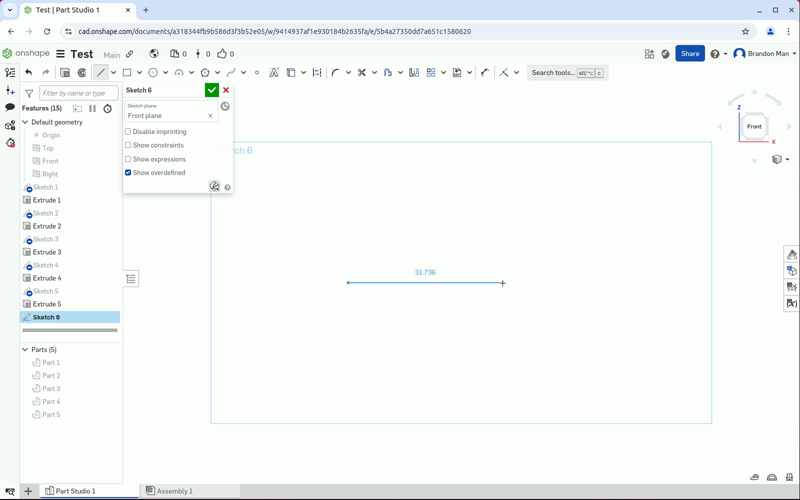
key_down(shift)
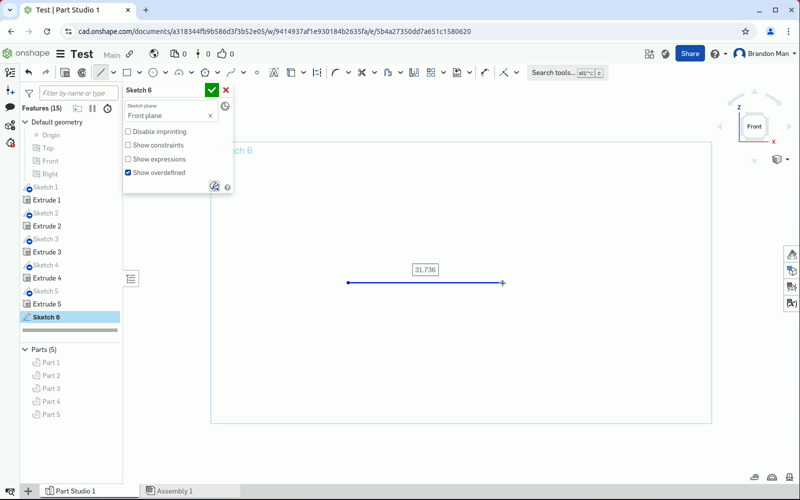
mouse_move(532, 282)
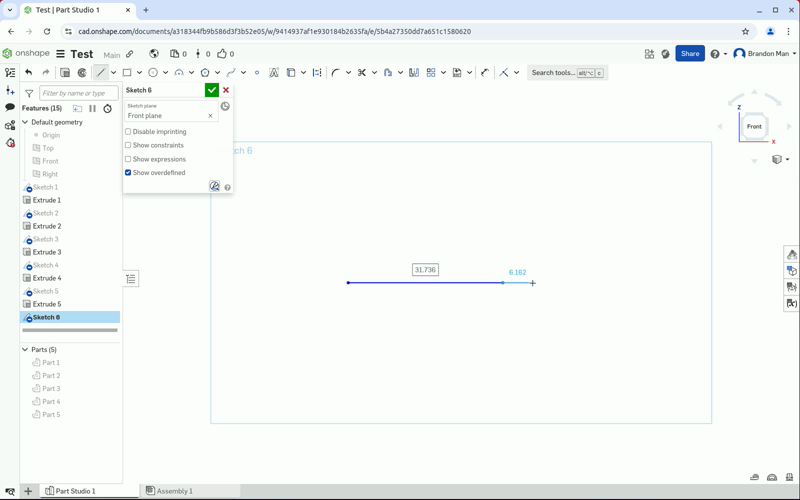
mouse_move(502, 255)
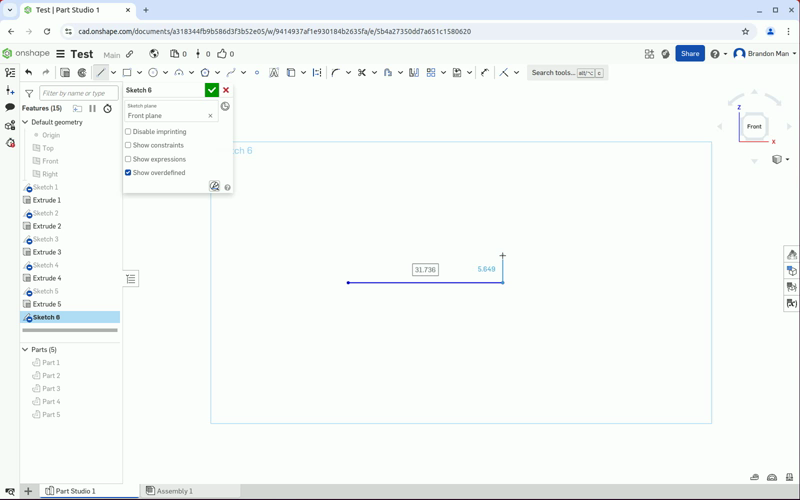
click(502, 255)
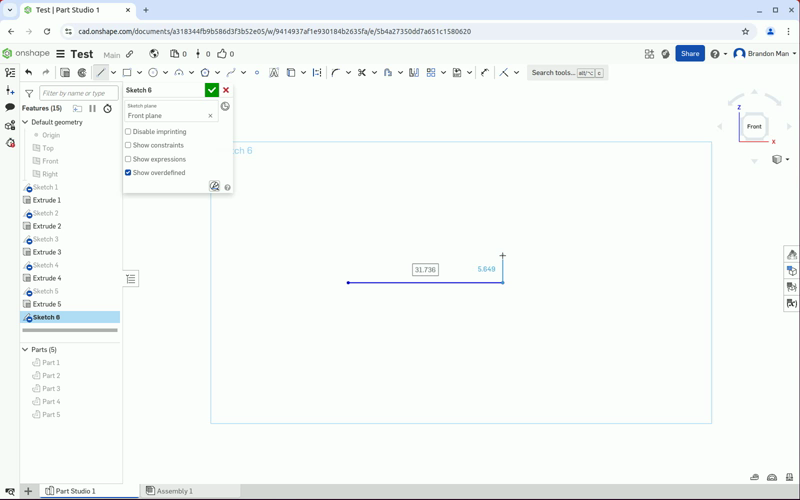
key_up(shift)
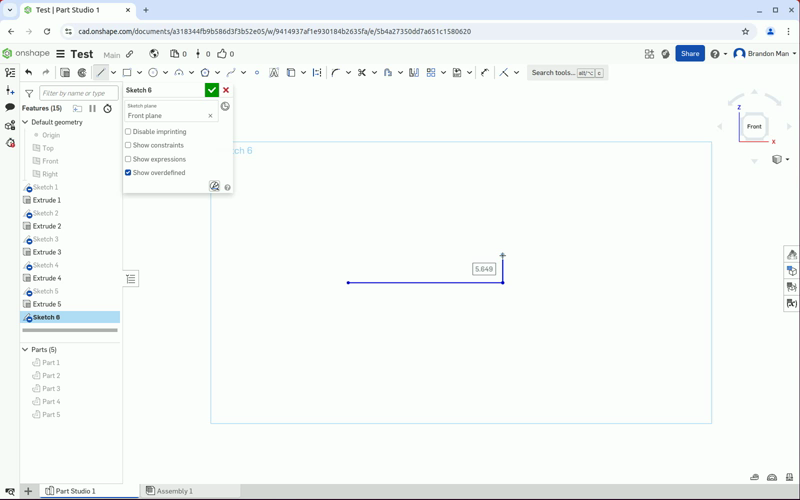
key_down(shift)
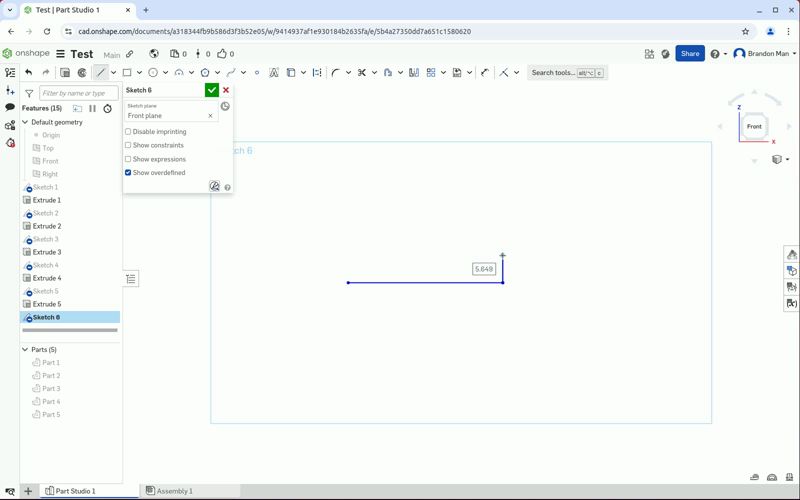
mouse_move(404, 255)
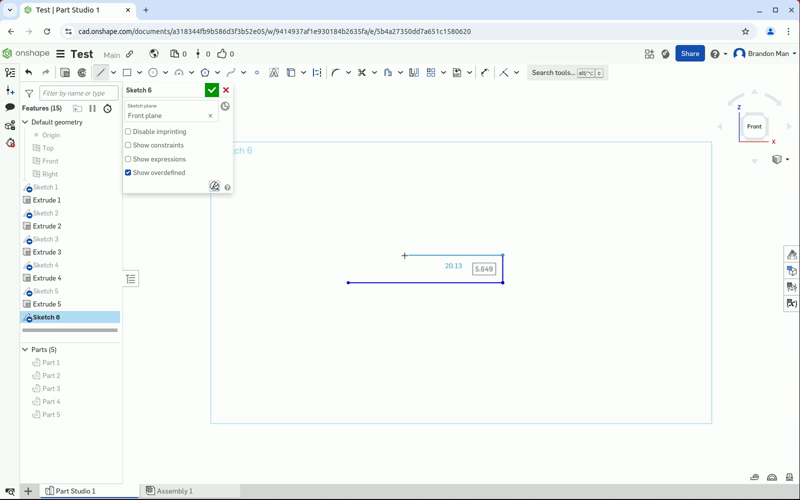
click(404, 255)
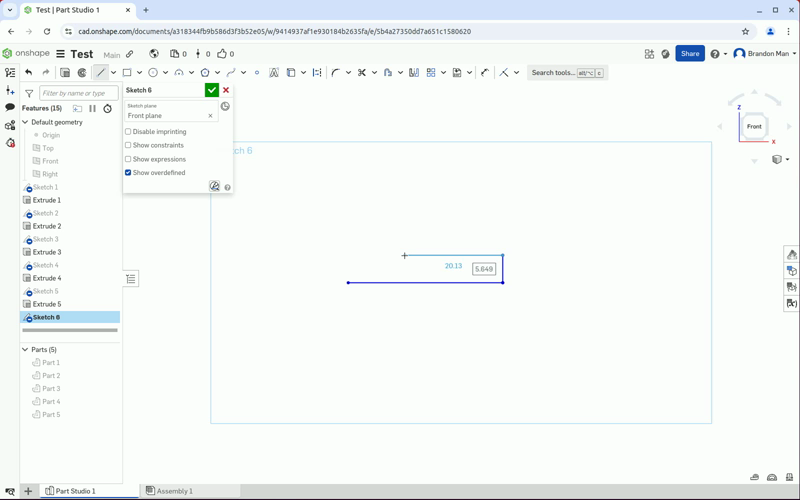
key_up(shift)
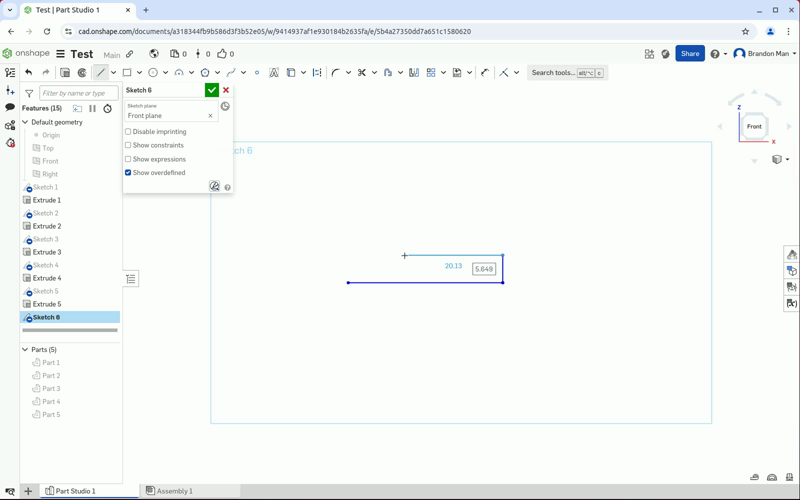
key_down(shift)
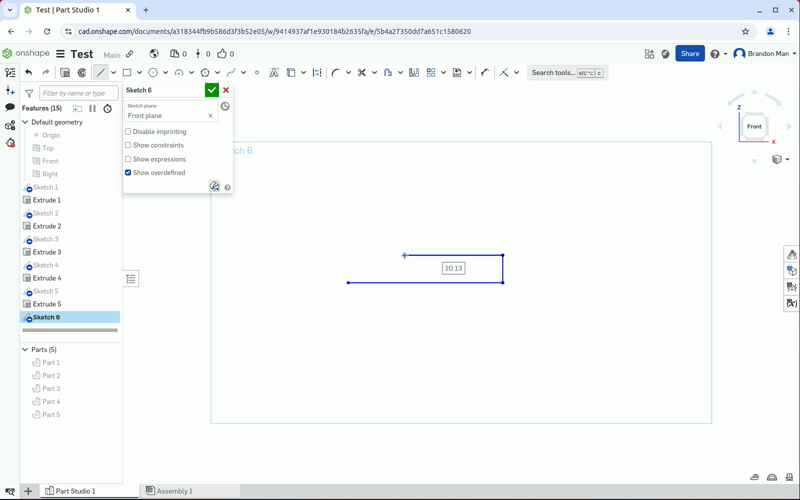
mouse_move(434, 255)
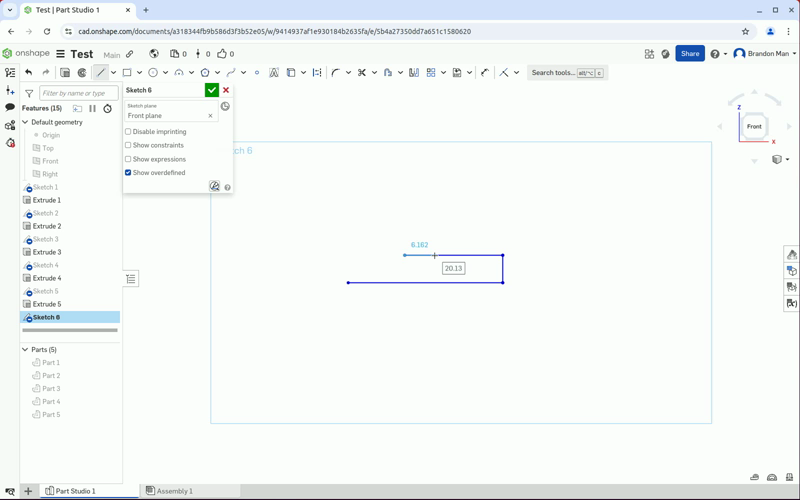
mouse_move(404, 226)
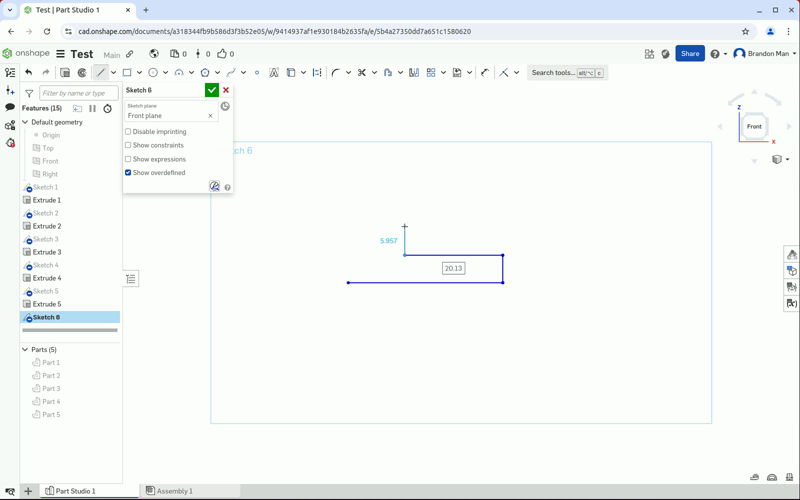
click(404, 226)
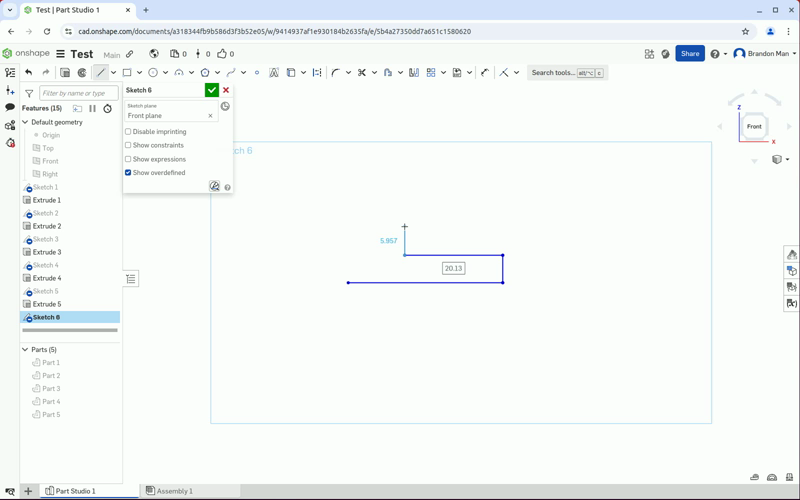
key_up(shift)
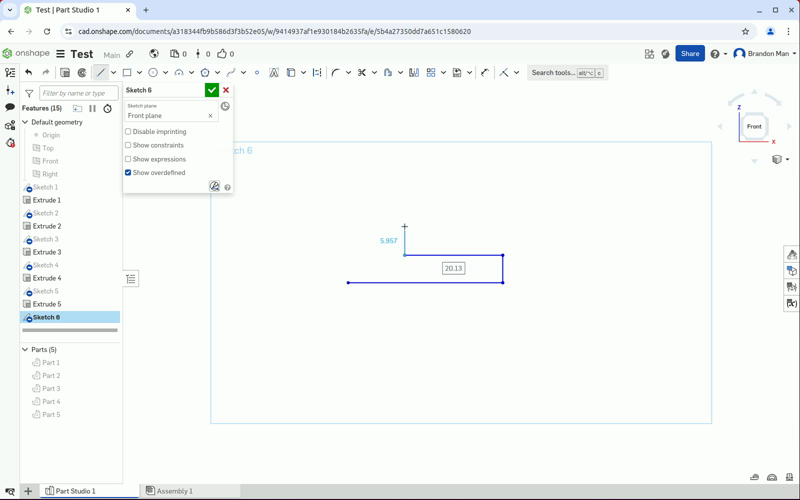
key_down(shift)
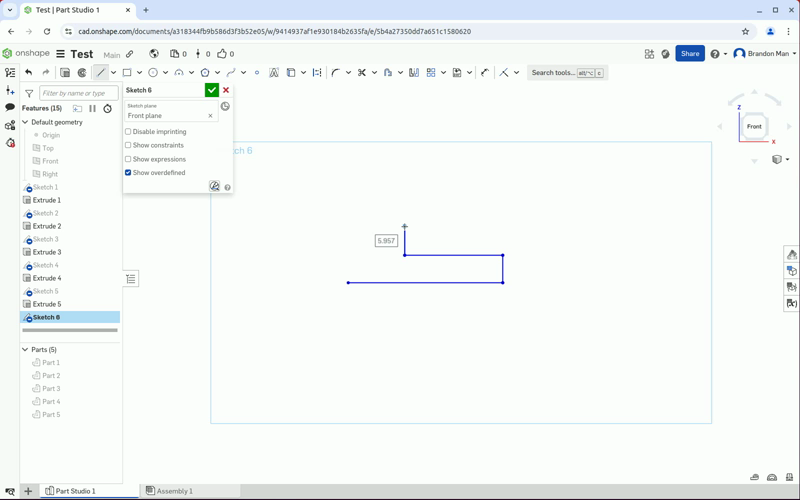
mouse_move(434, 226)
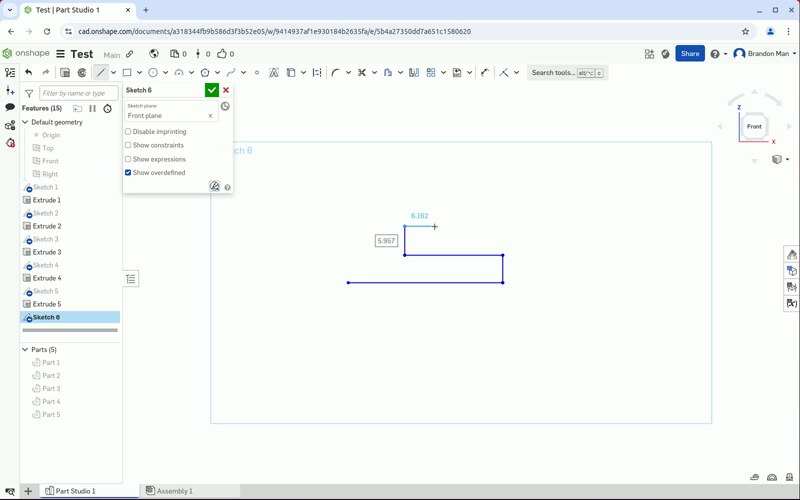
mouse_move(390, 226)
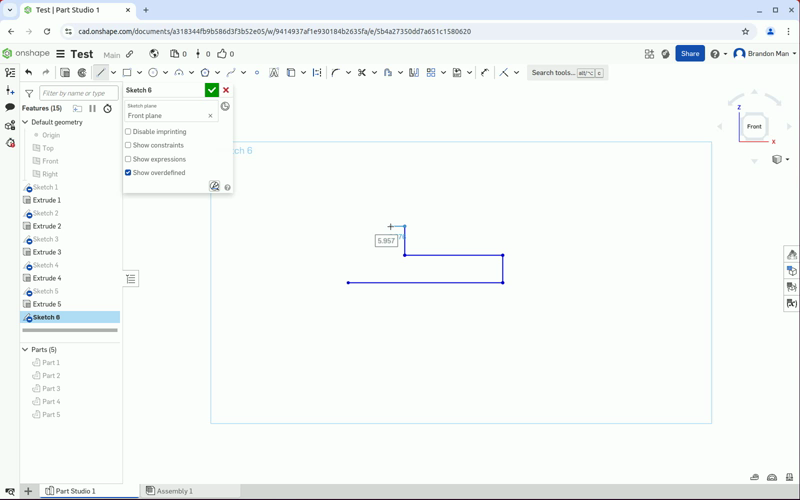
click(390, 226)
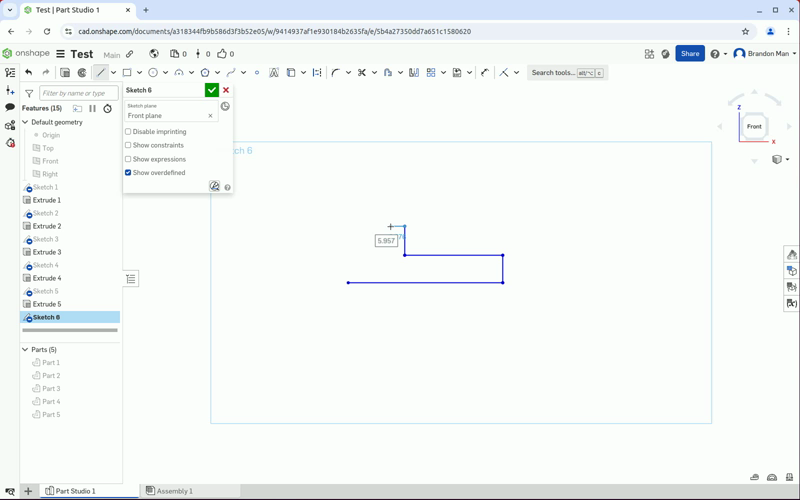
key_up(shift)
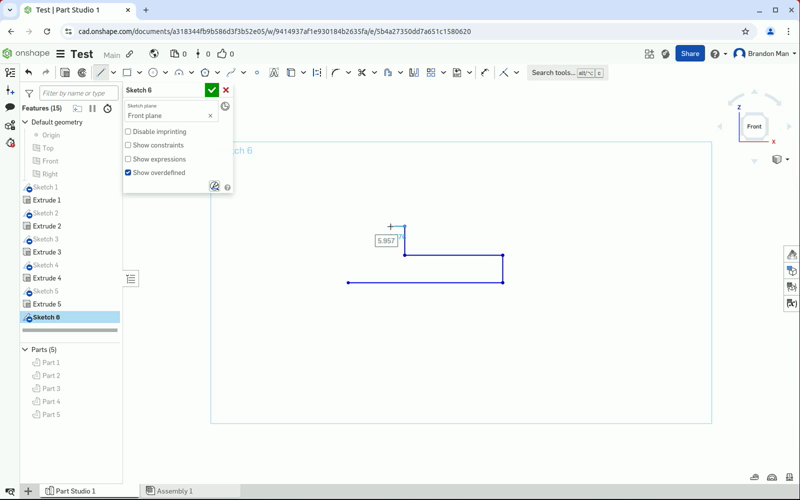
key(esc)
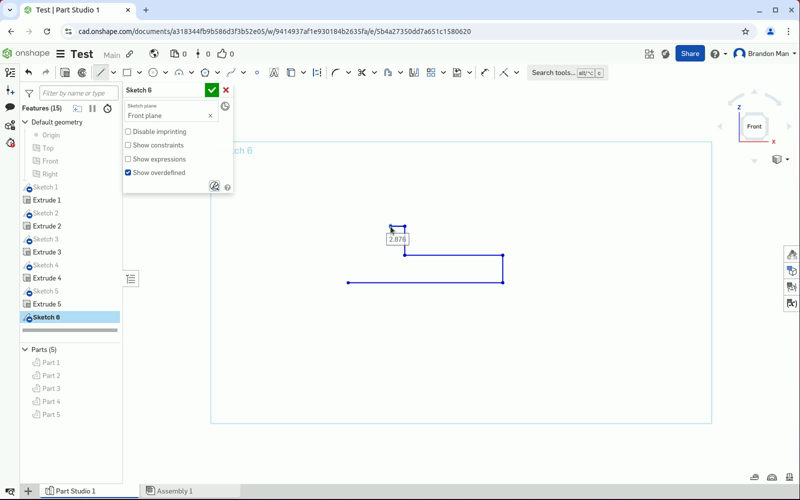
key(a)
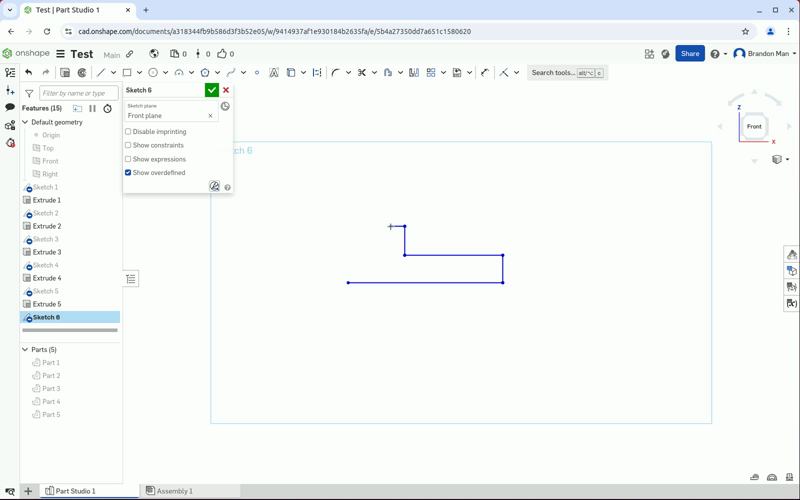
mouse_move(390, 226)
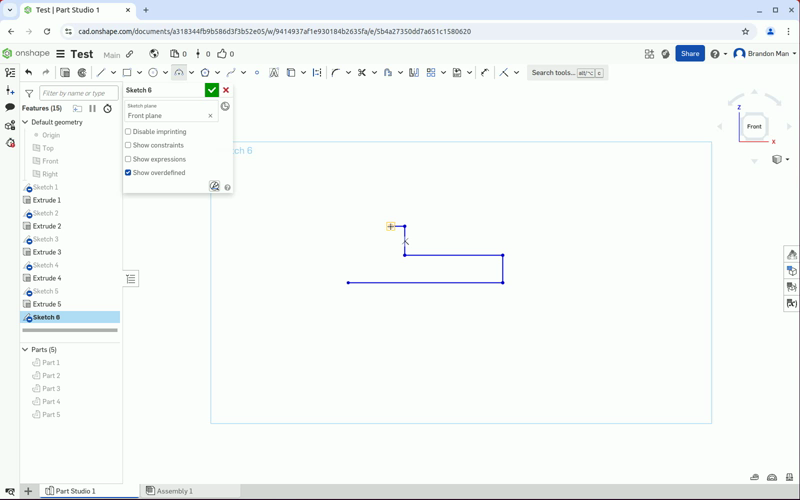
click(390, 226)
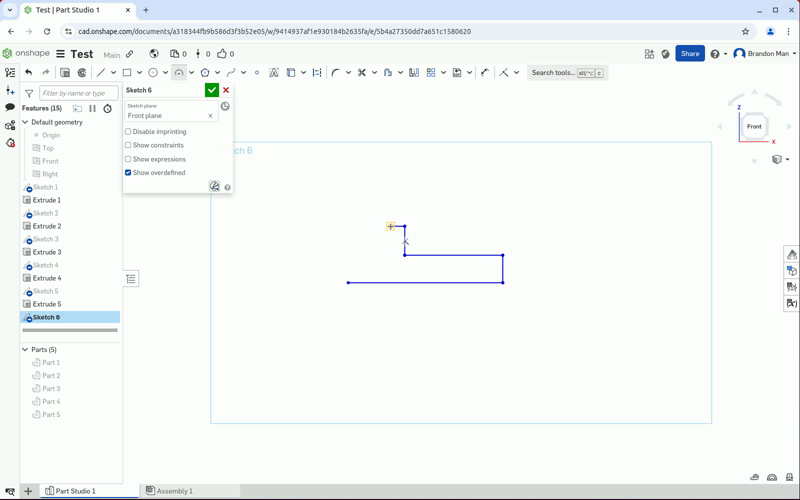
key_down(shift)
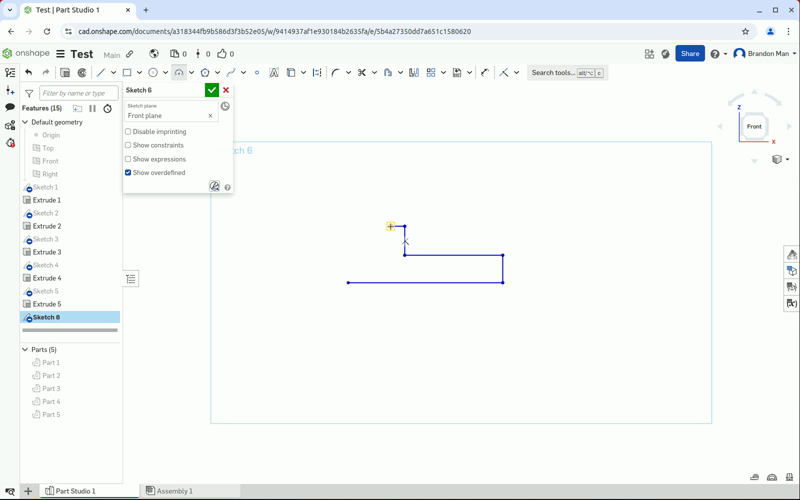
mouse_move(362, 226)
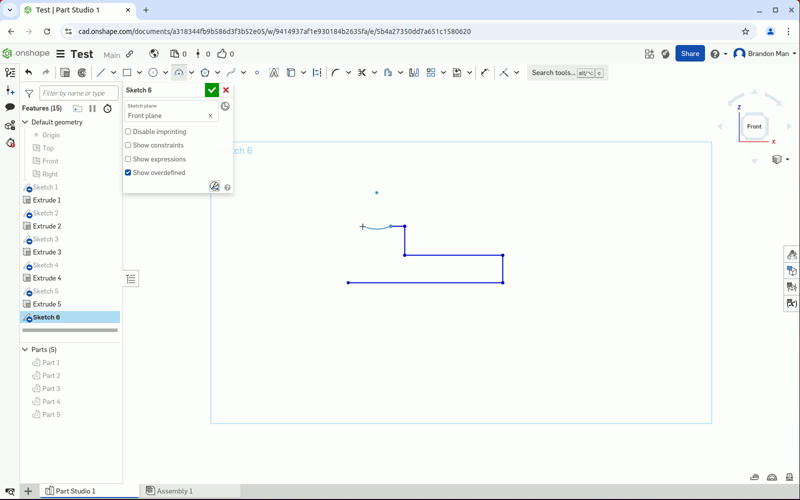
click(362, 226)
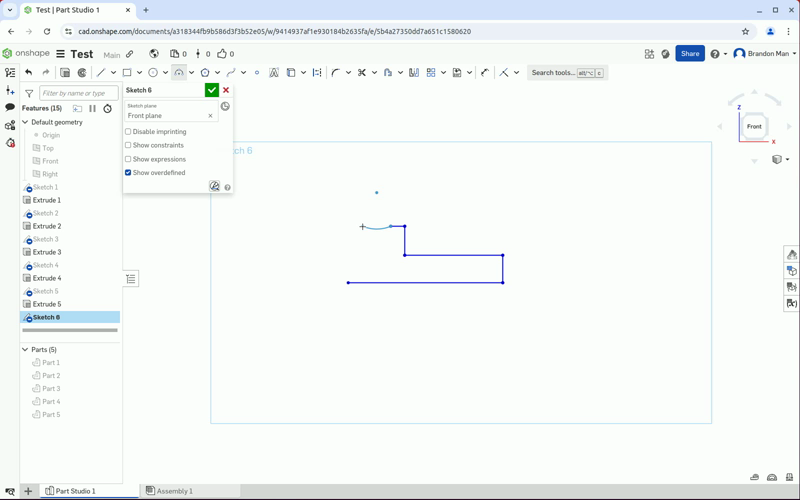
mouse_move(376, 240)
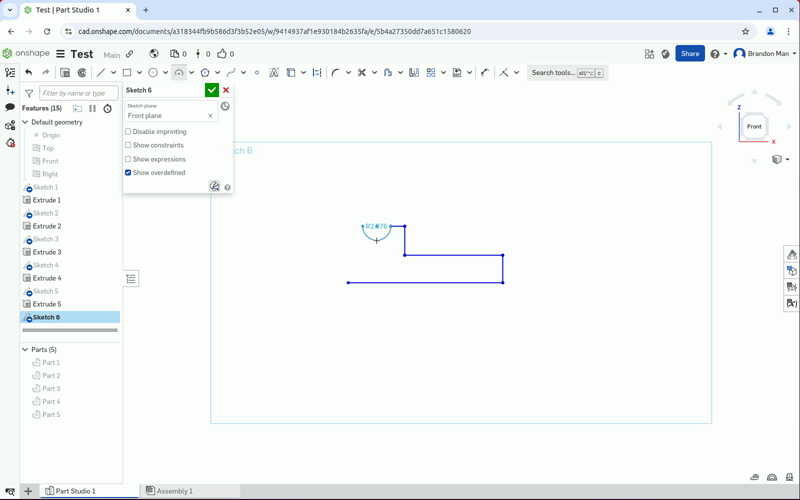
click(376, 240)
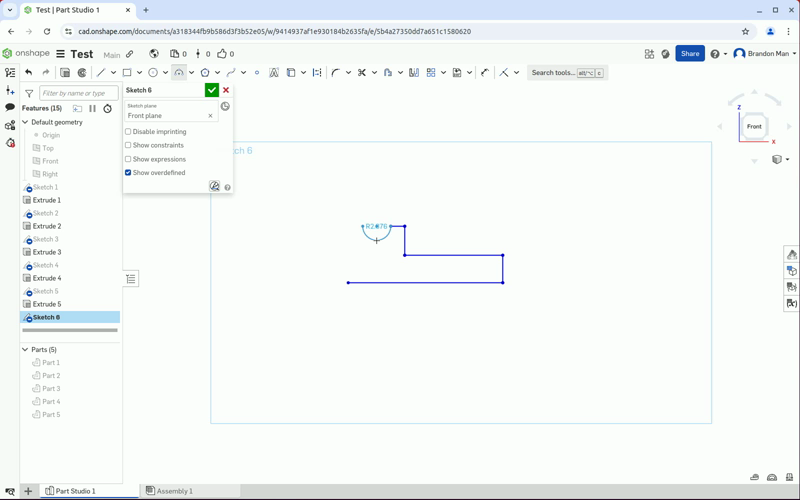
key_up(shift)
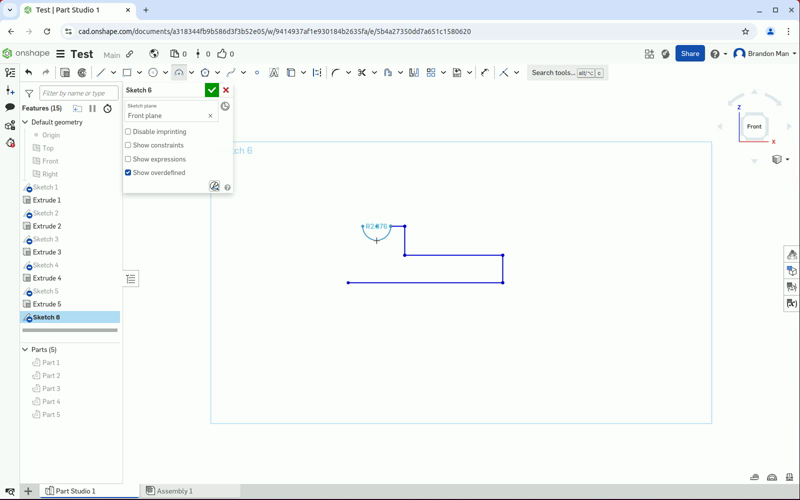
key(esc)
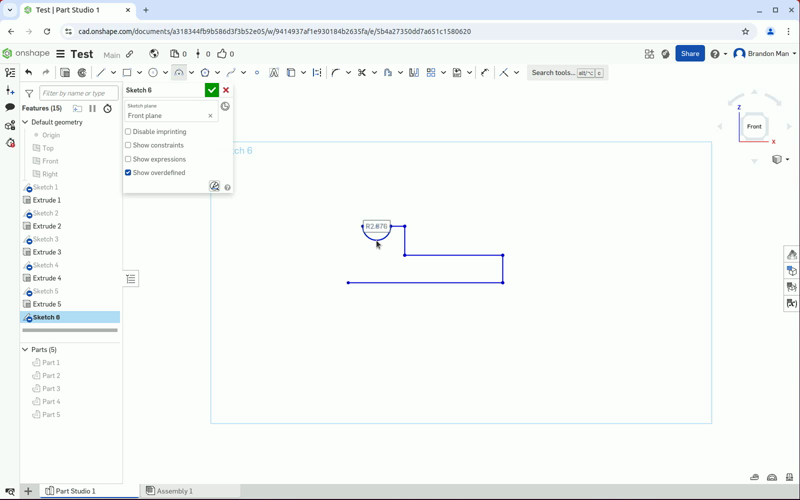
key(l)
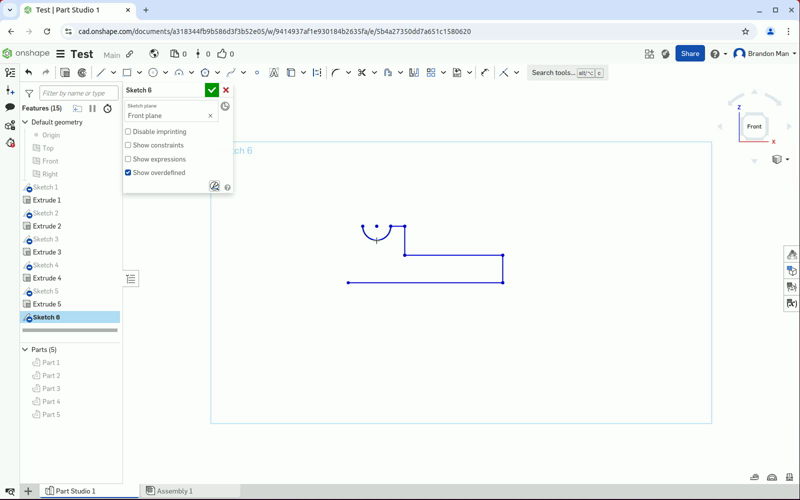
mouse_move(362, 226)
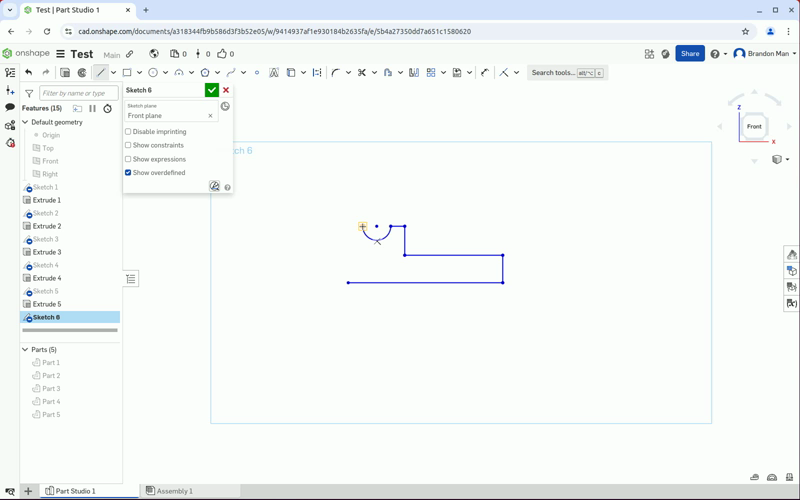
click(362, 226)
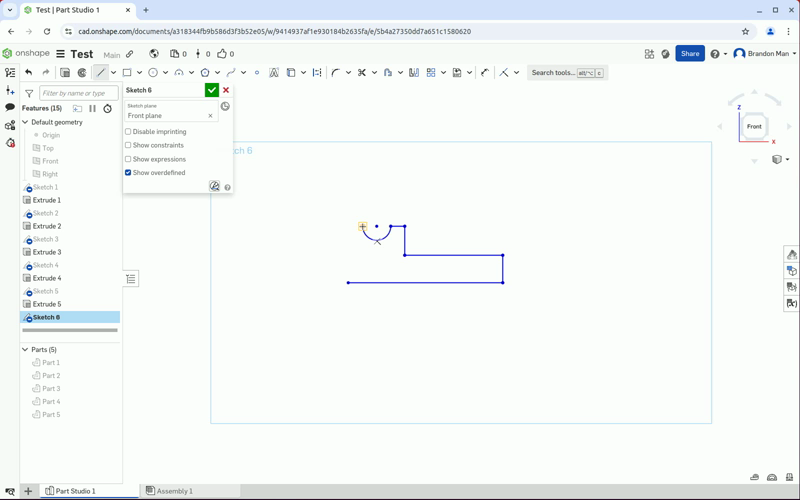
key_down(shift)
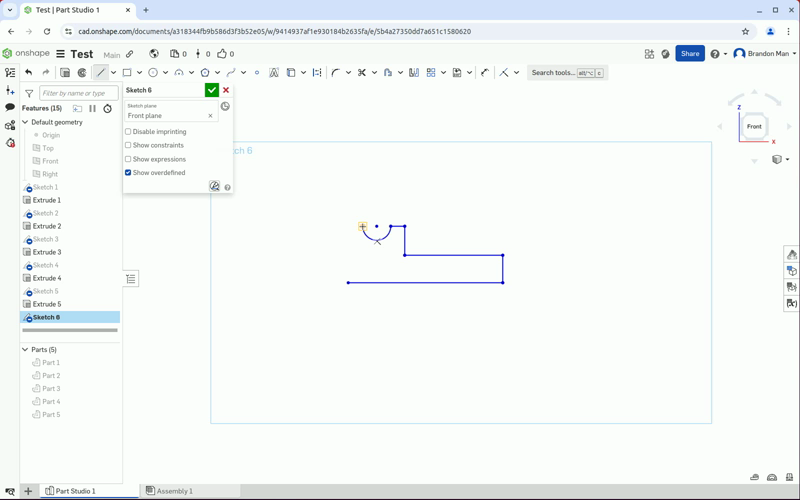
mouse_move(392, 226)
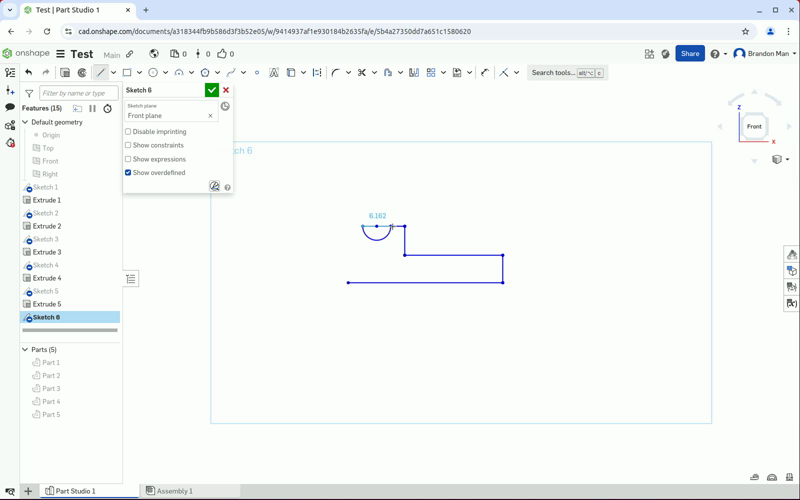
mouse_move(348, 226)
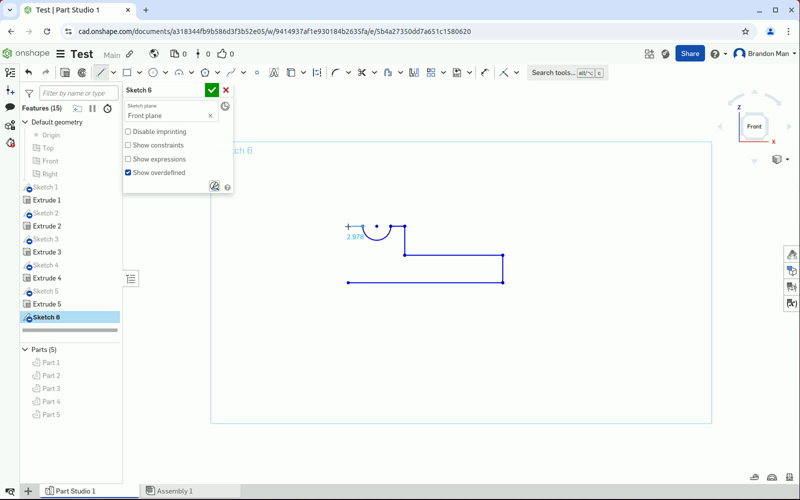
click(348, 226)
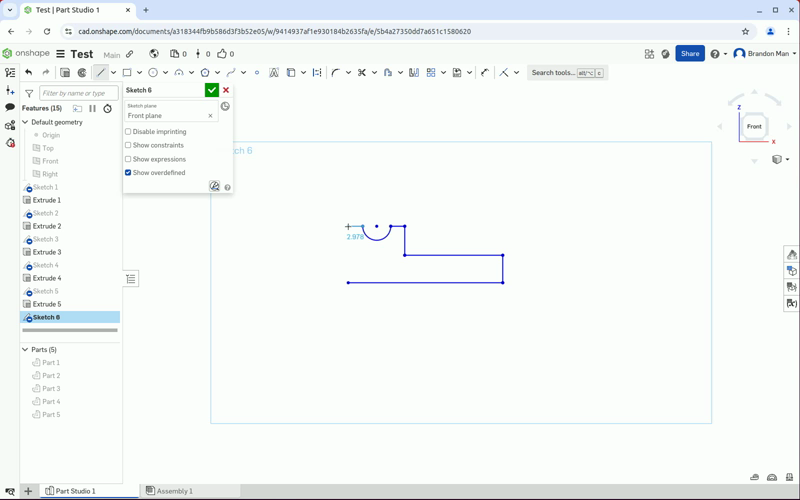
key_up(shift)
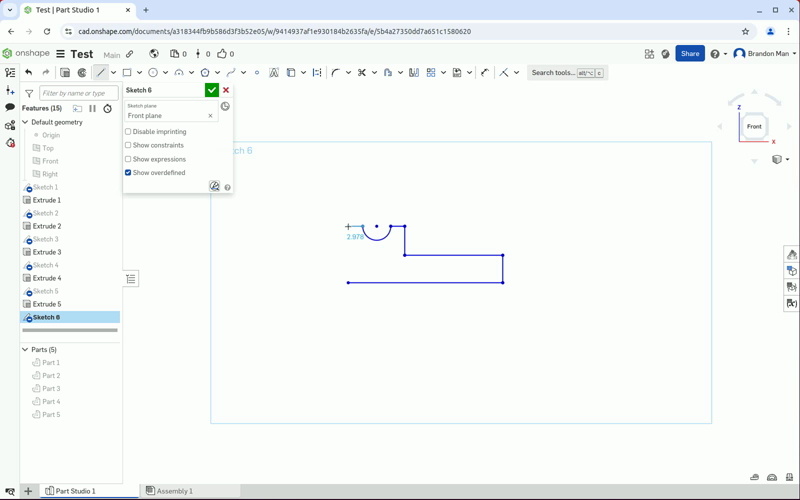
mouse_move(378, 226)
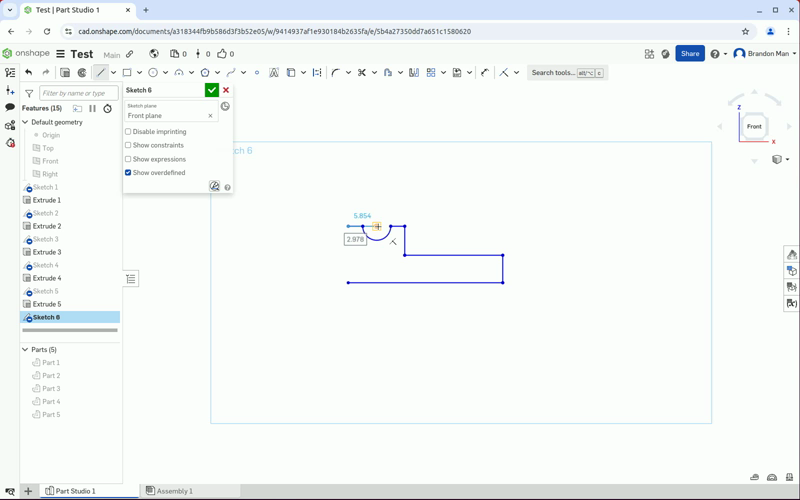
key_down(shift)
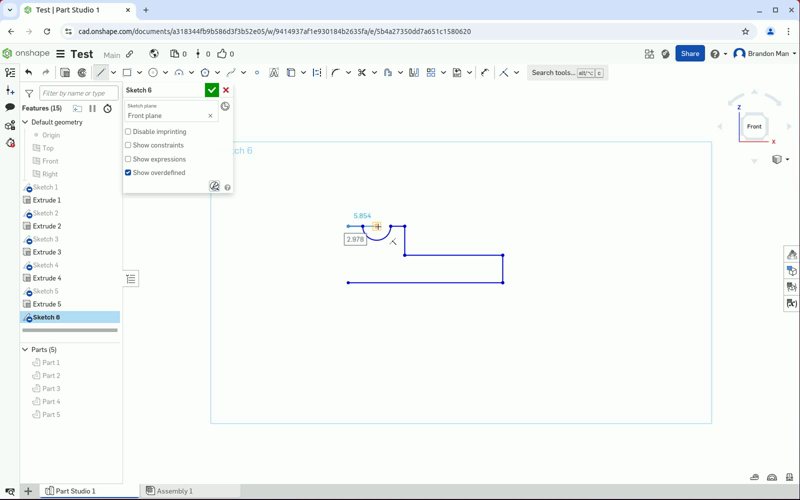
mouse_move(348, 282)
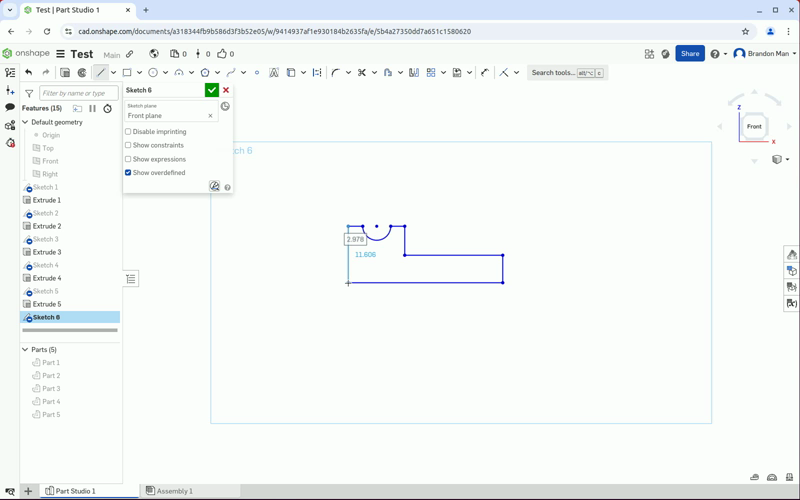
key_up(shift)
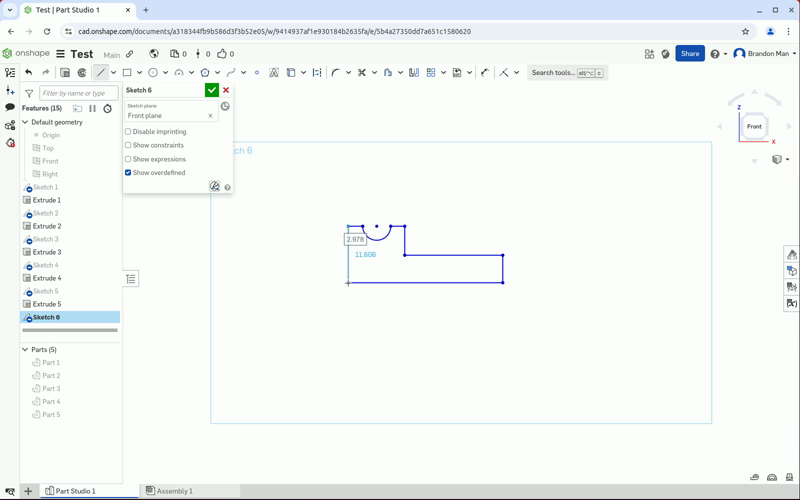
click(348, 282)
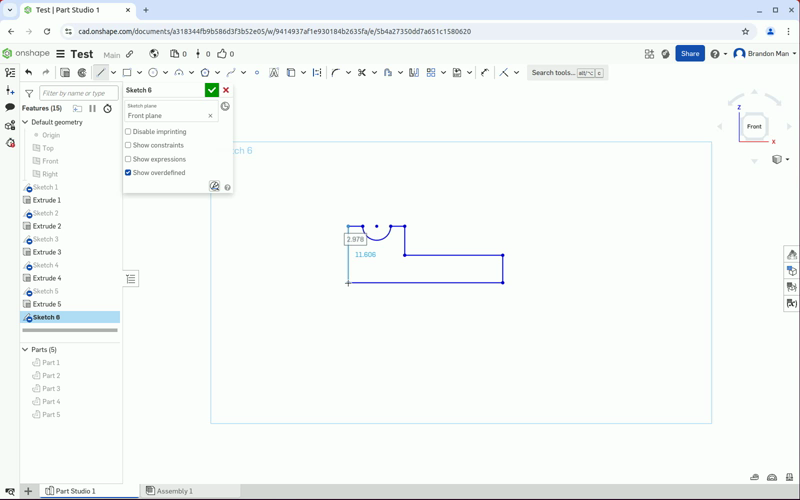
key(esc)
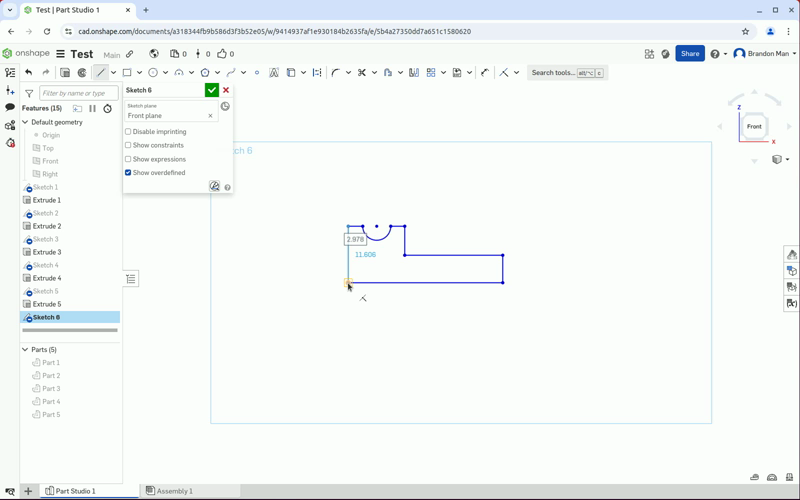
mouse_move(418, 274)
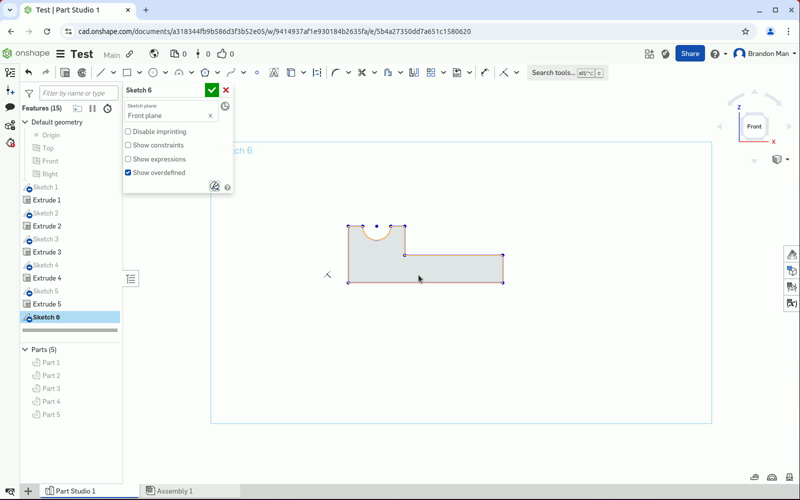
click(418, 274)
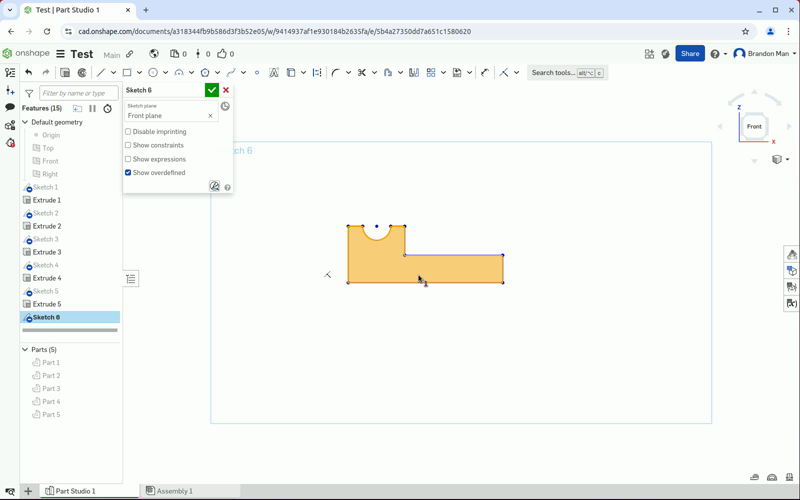
mouse_move(73, 352)
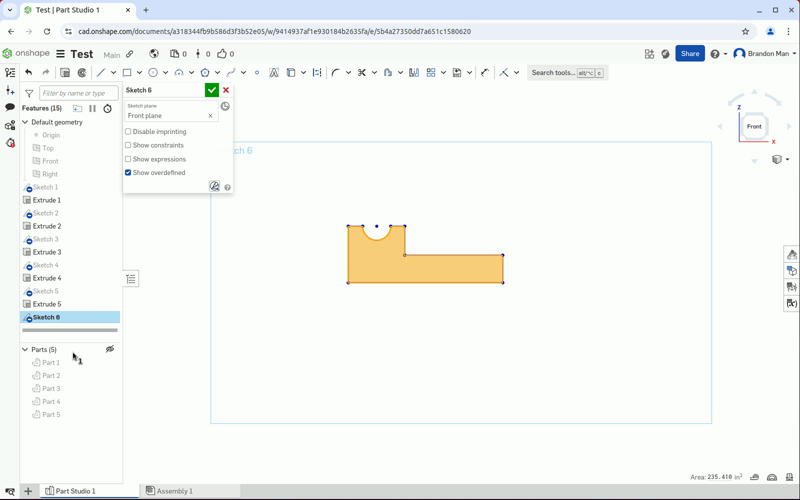
key(shift+y)
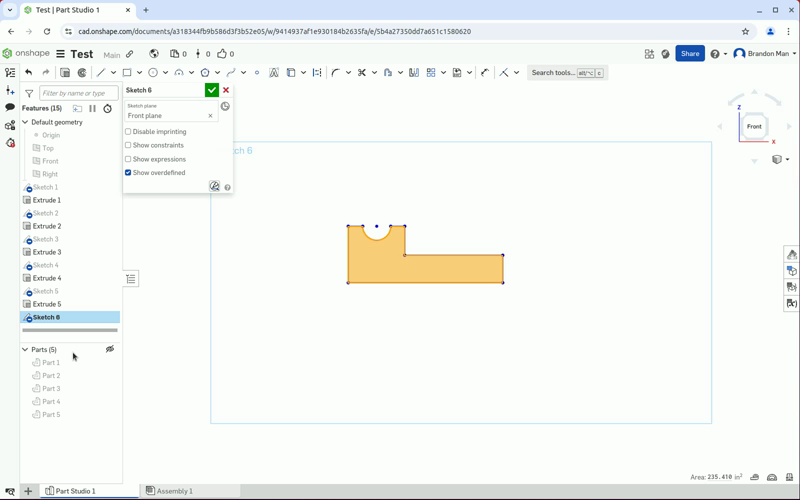
key(shift+e)
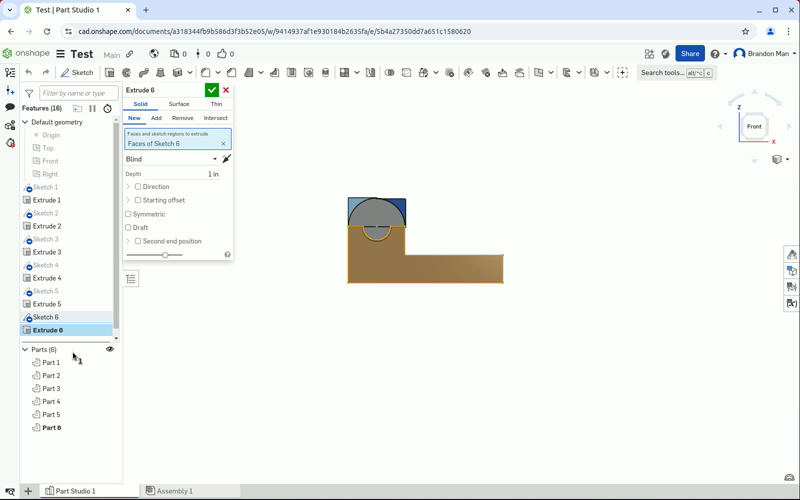
mouse_move(143, 106)
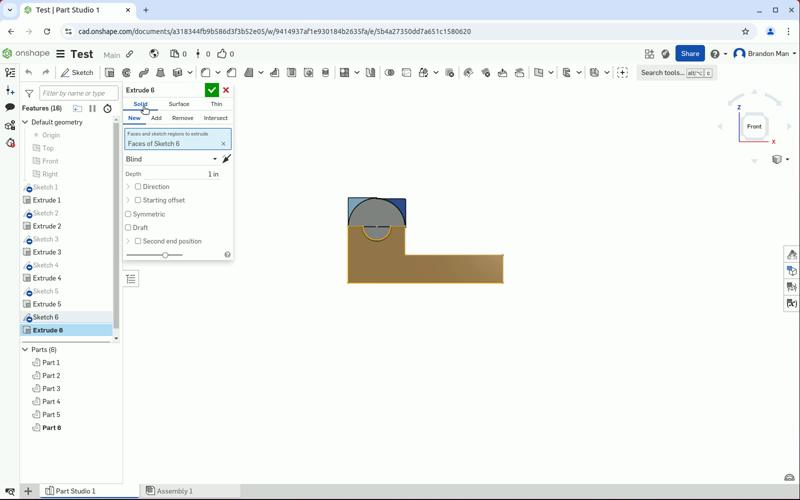
click(143, 106)
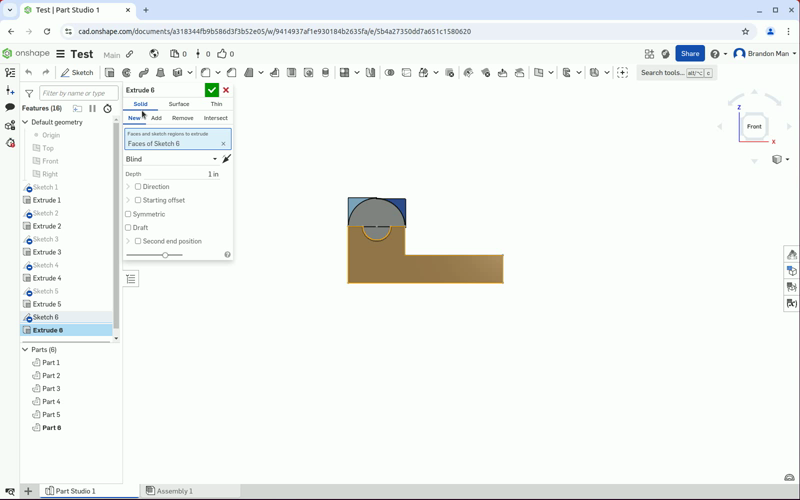
mouse_move(137, 120)
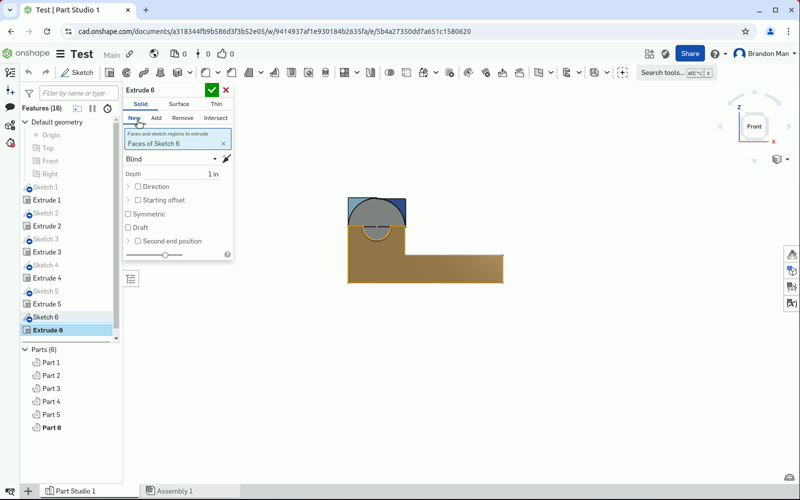
click(137, 120)
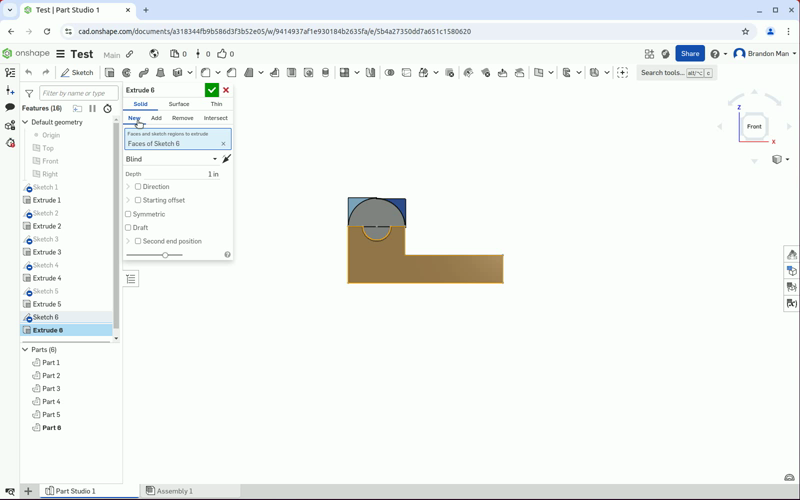
key(tab, 4)
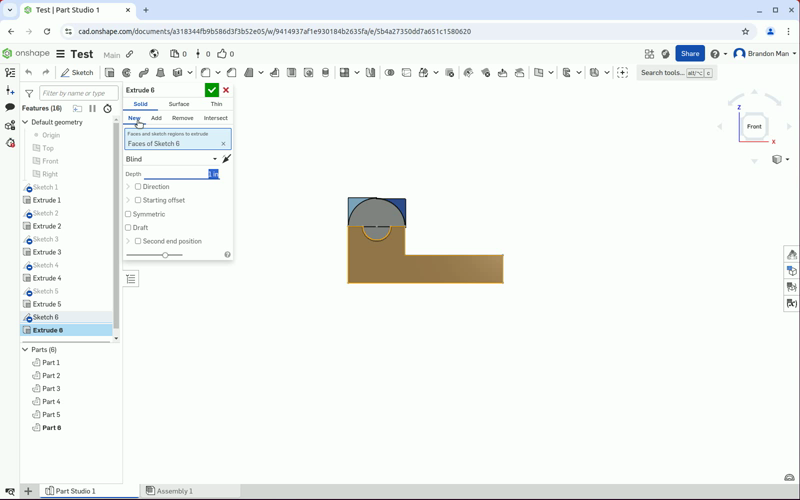
text(11.554)
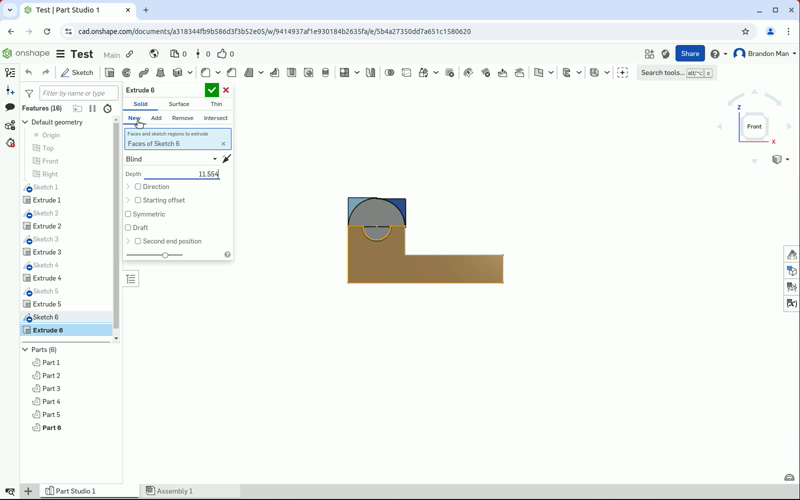
key(enter)
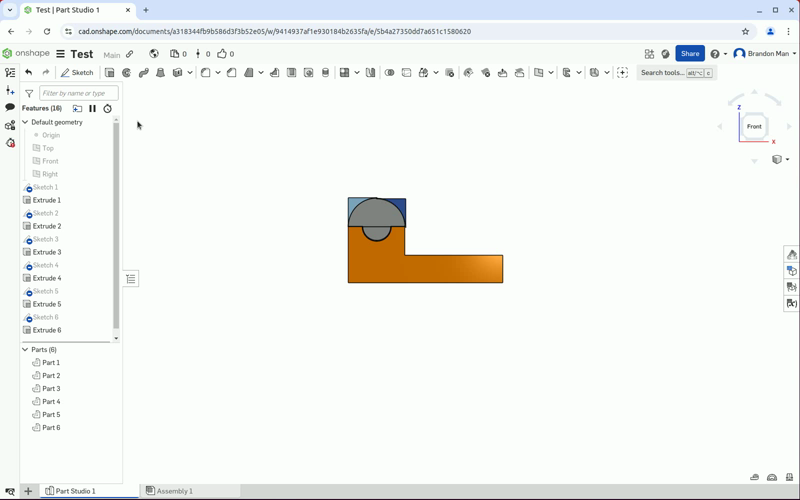
key(shift+h)
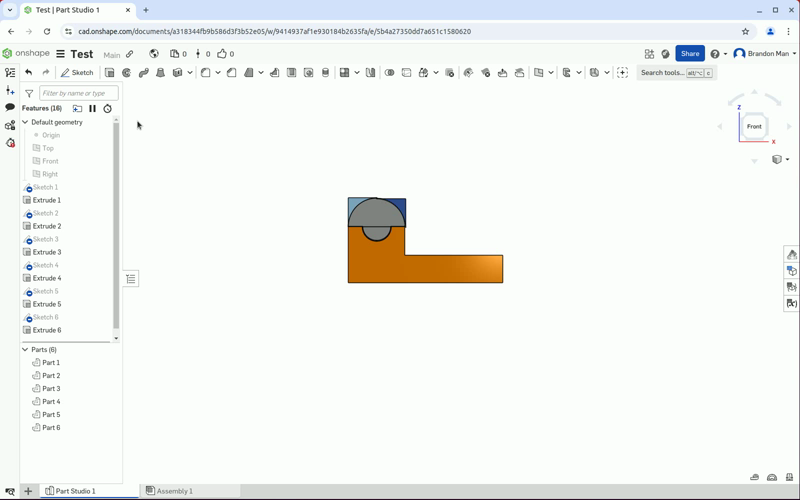
key(shift+h)
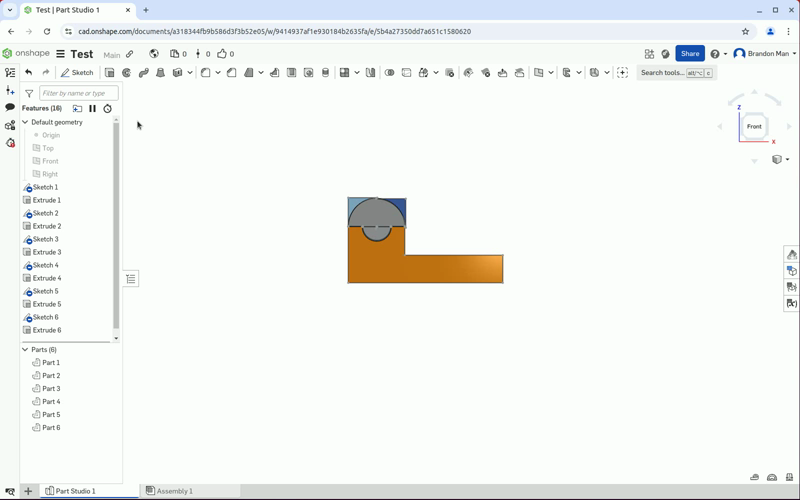
key(shift+7)
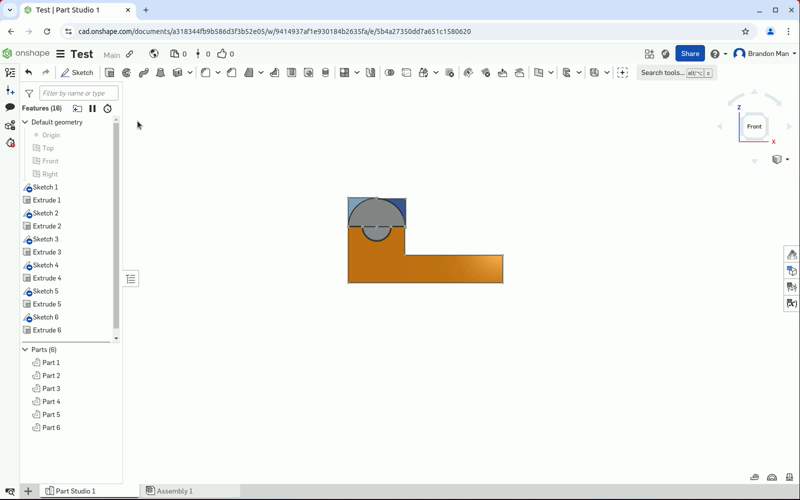
key(left, 2)
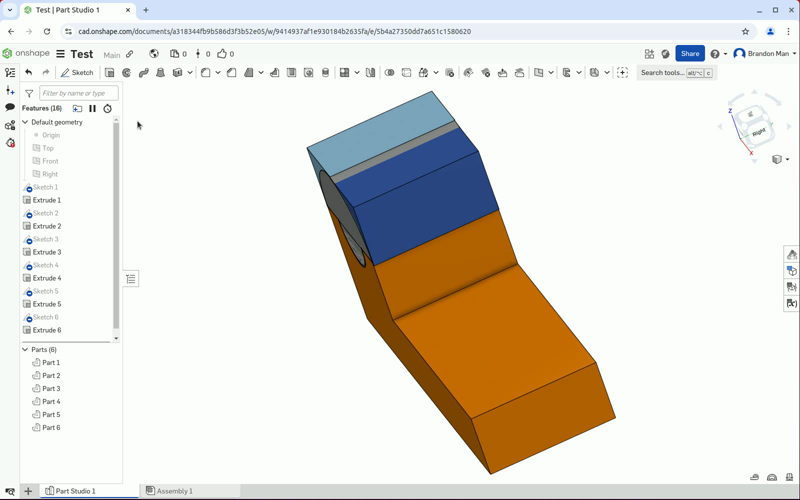
key(down, 2)
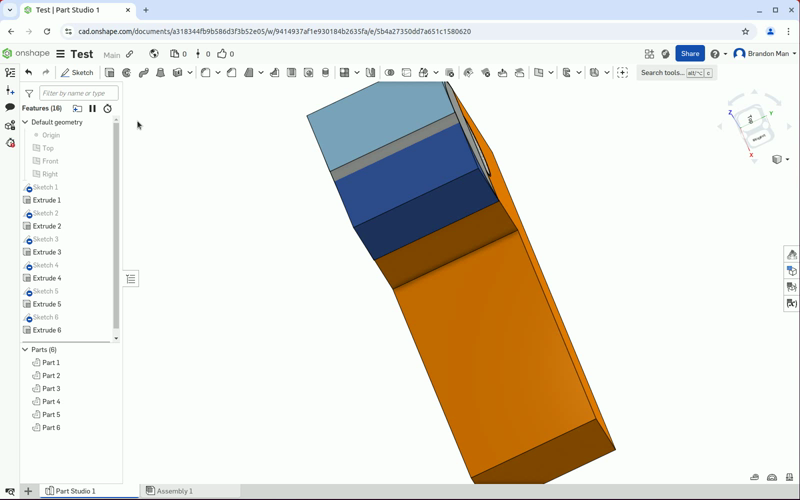
key(up, 2)
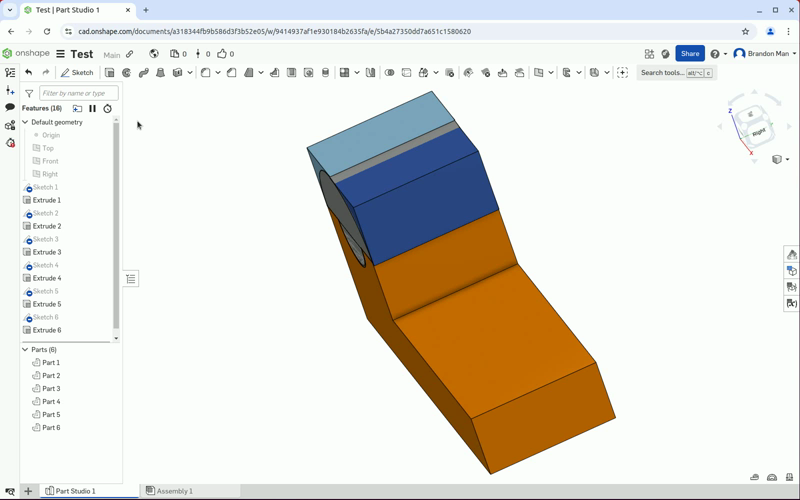
key(right, 2)
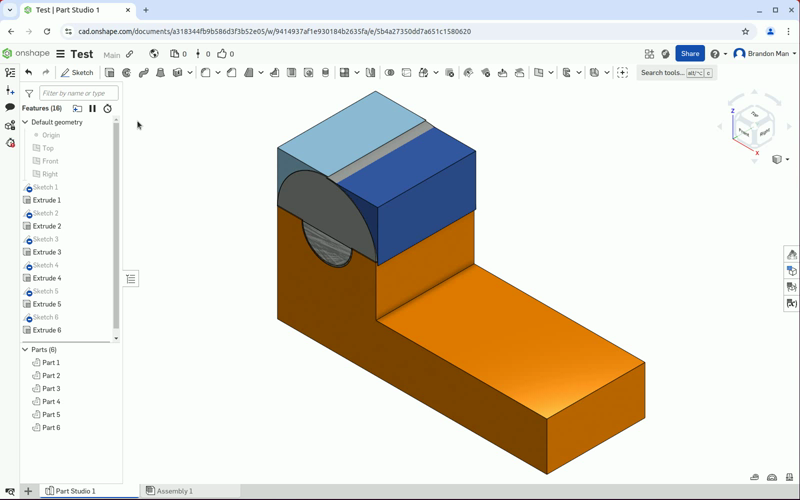
mouse_move(69, 189)
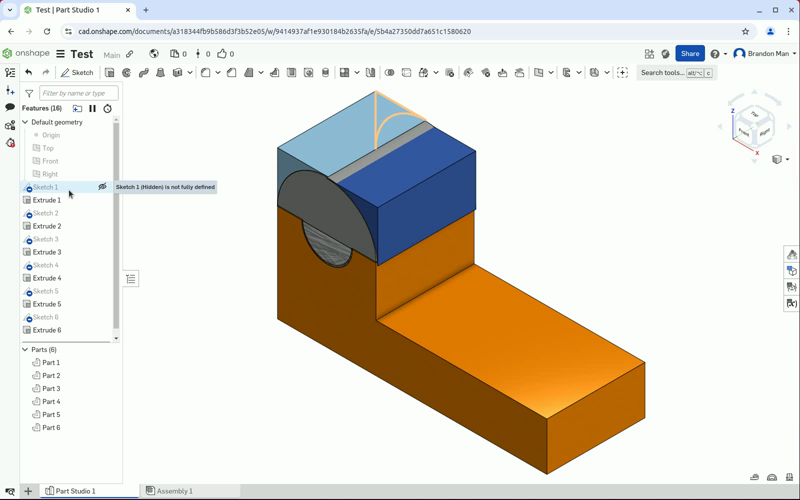
click(69, 189)